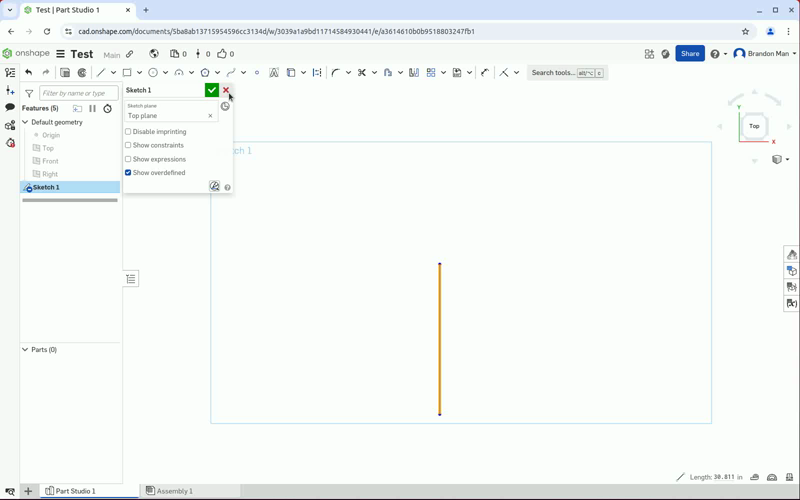
key(shift+h)
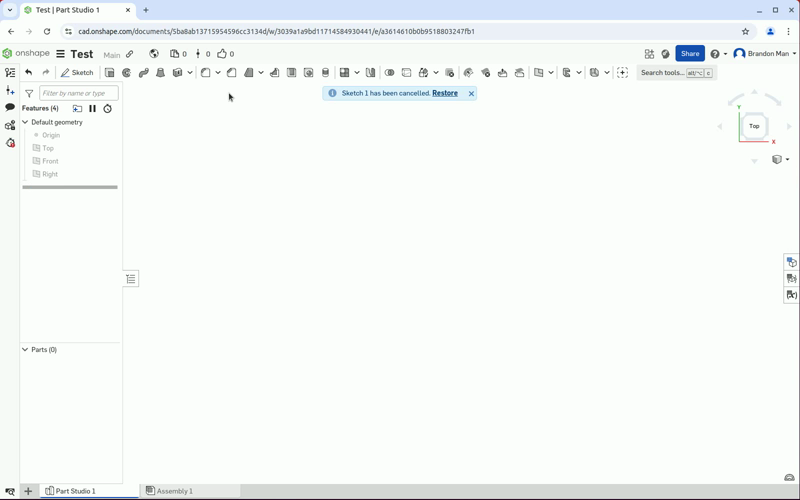
mouse_move(73, 352)
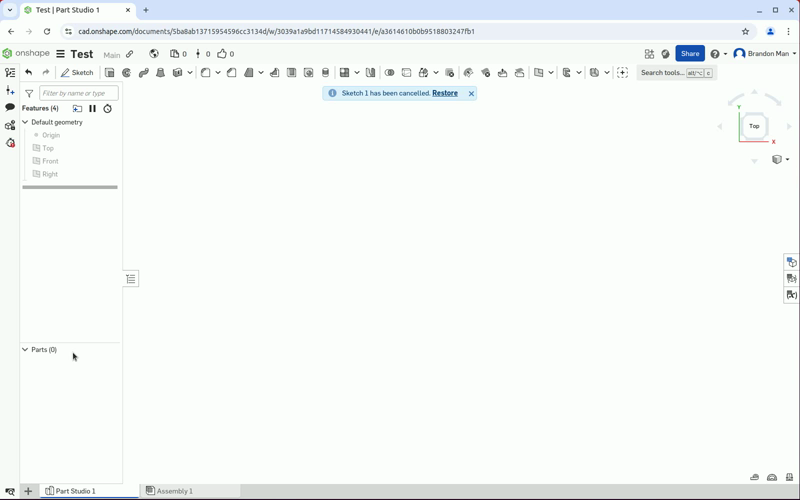
key(y)
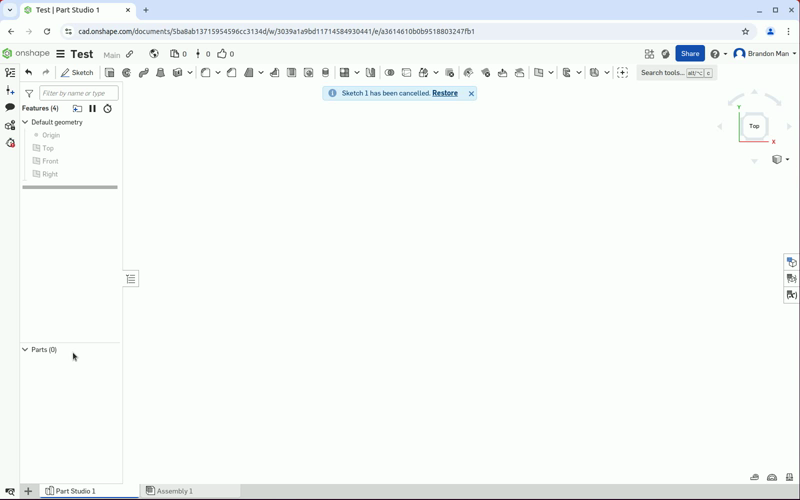
key(shift+p)
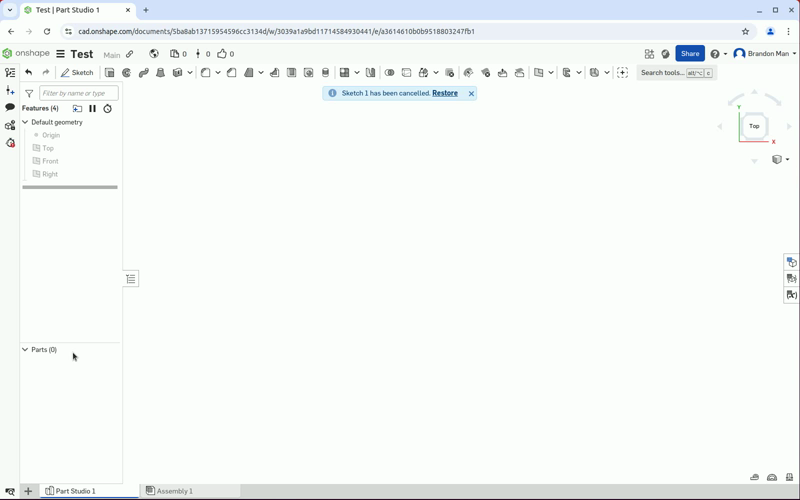
key(space)
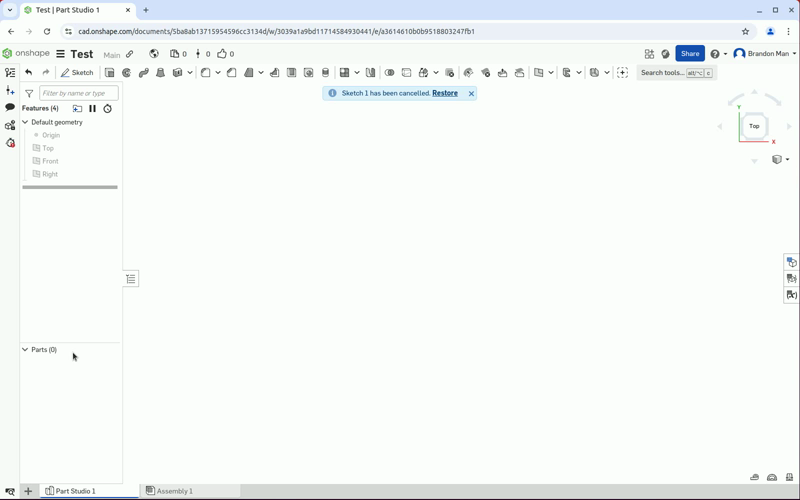
key_down(shift)
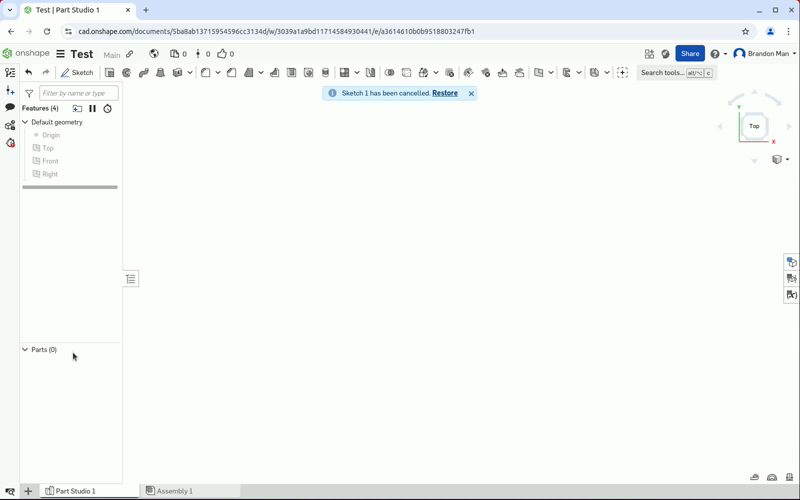
key(up)
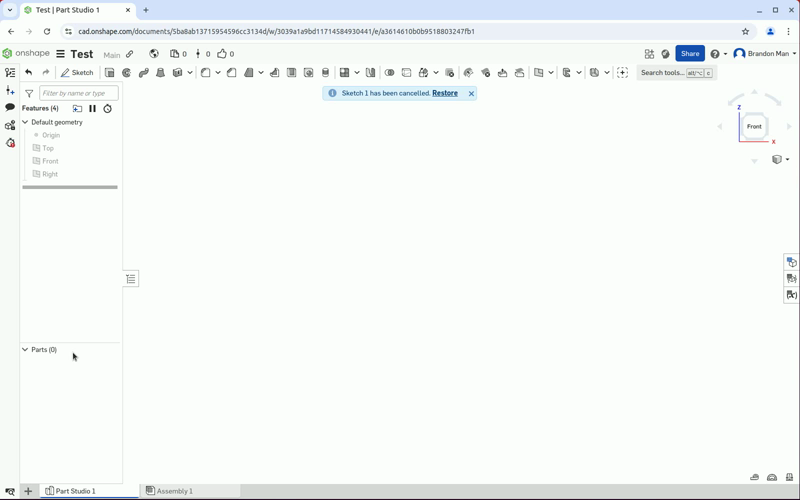
key_up(shift)
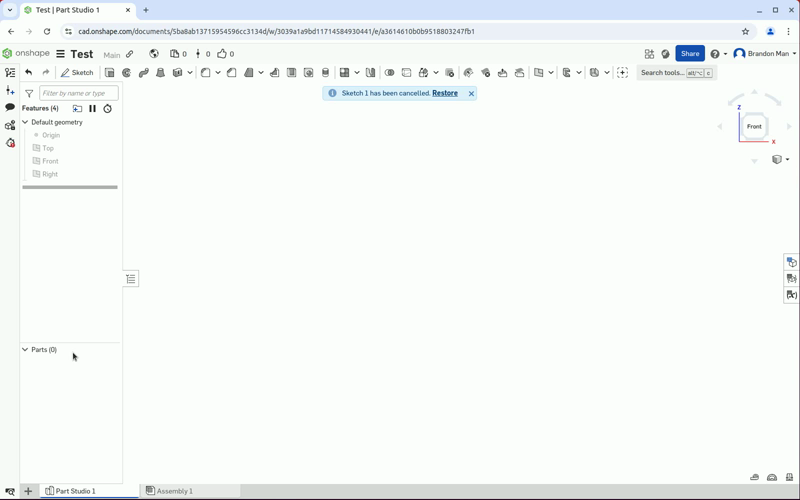
mouse_move(73, 352)
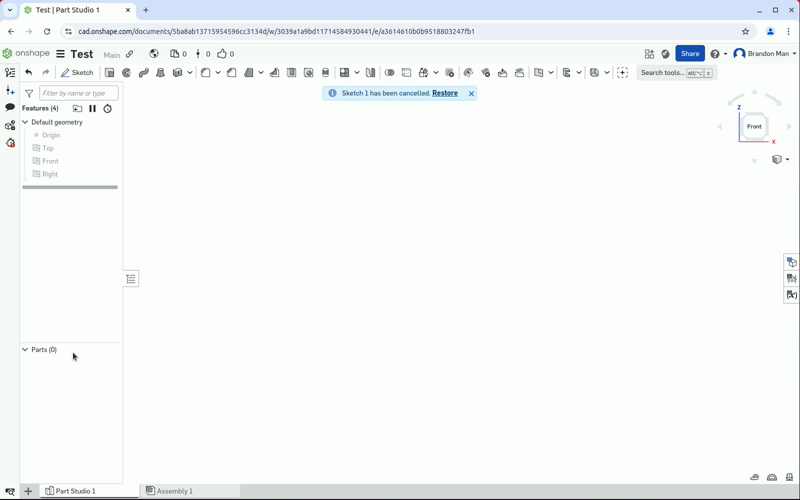
key(shift+y)
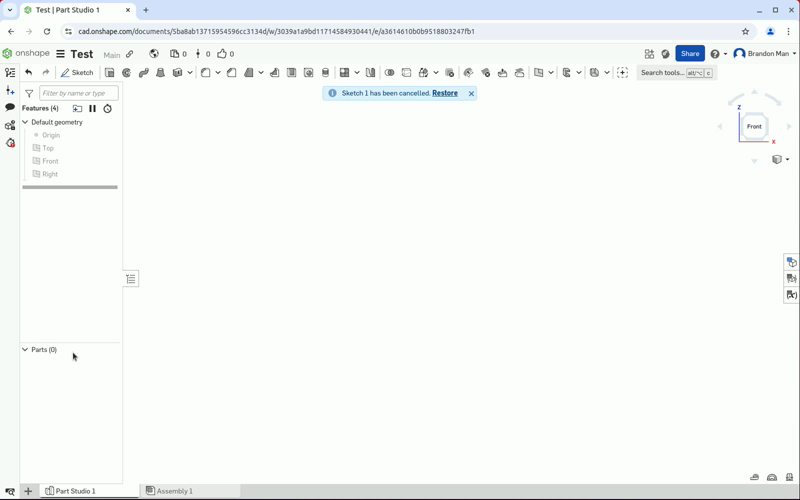
key(shift+s)
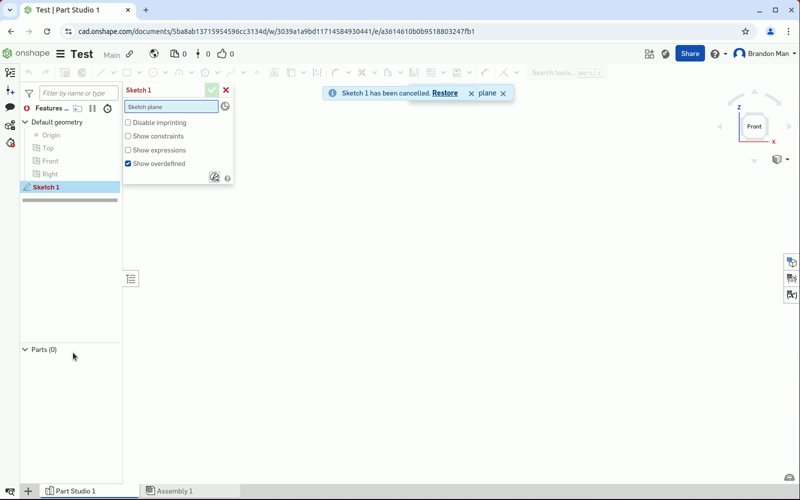
mouse_move(73, 163)
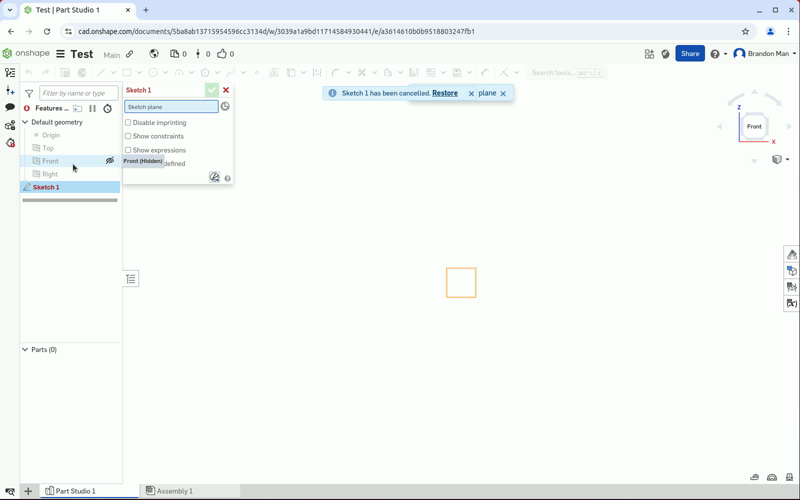
click(73, 163)
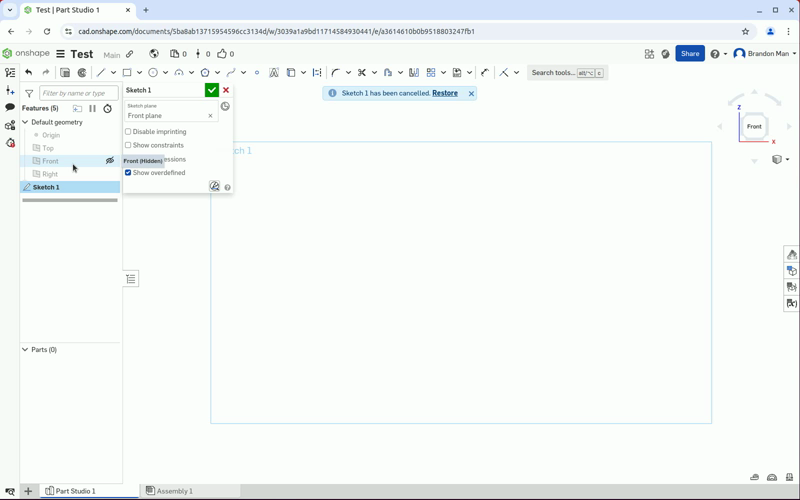
mouse_move(73, 352)
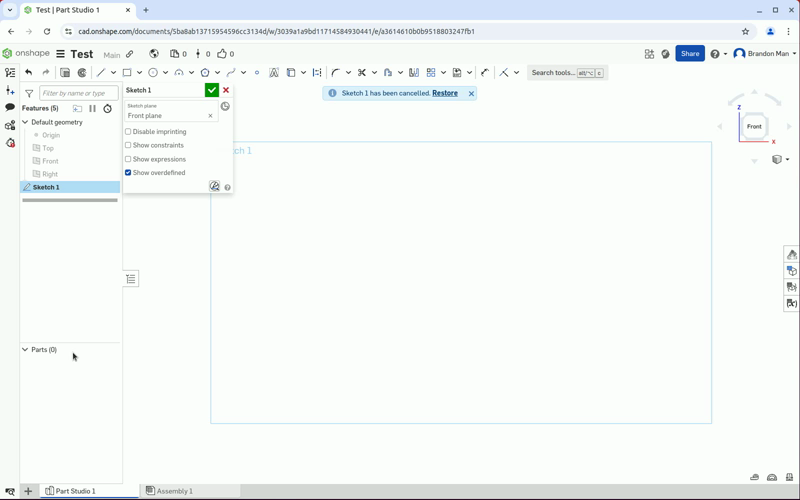
key(y)
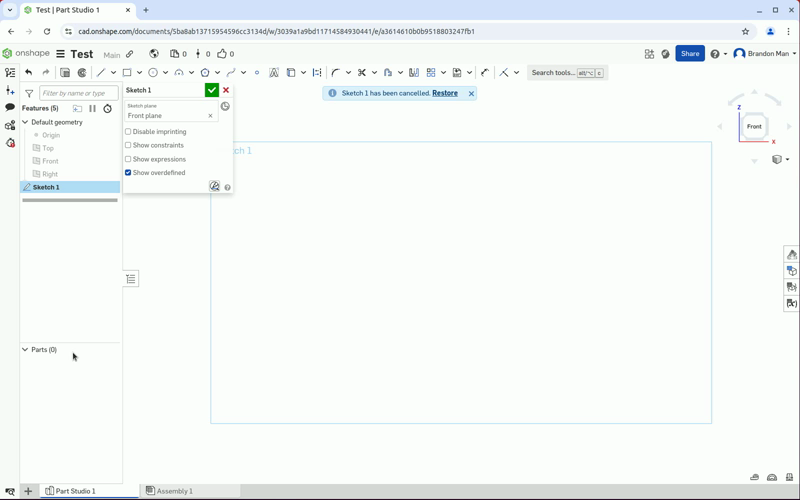
key(l)
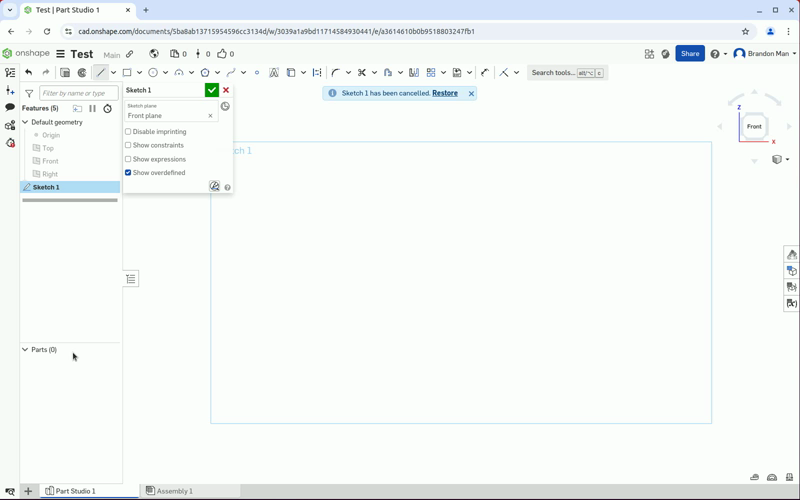
key_down(shift)
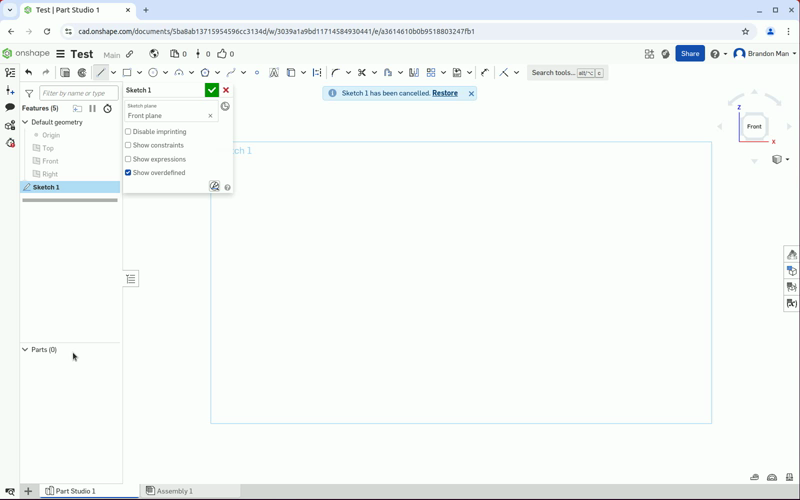
mouse_move(405, 189)
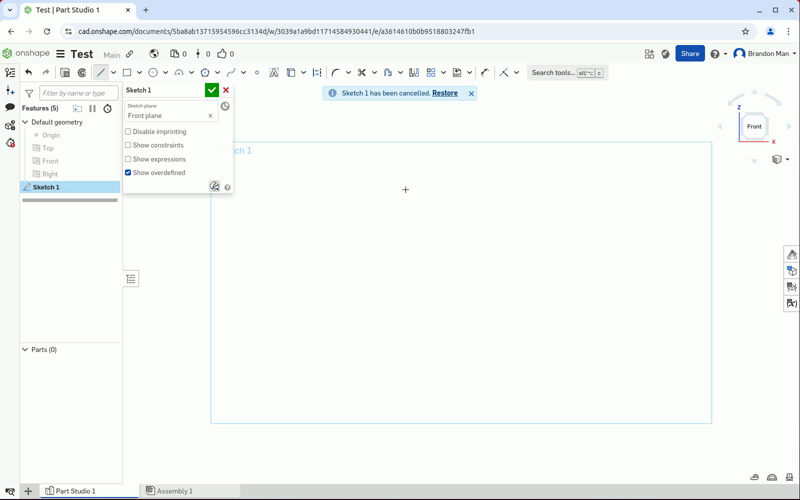
click(405, 189)
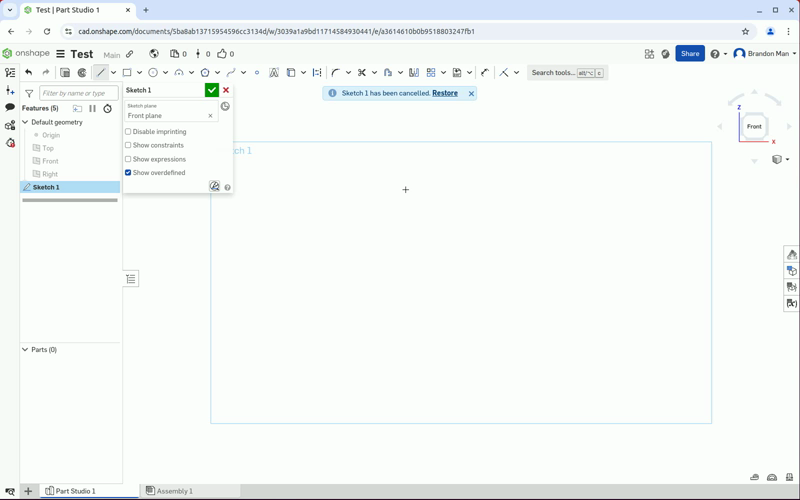
key_up(shift)
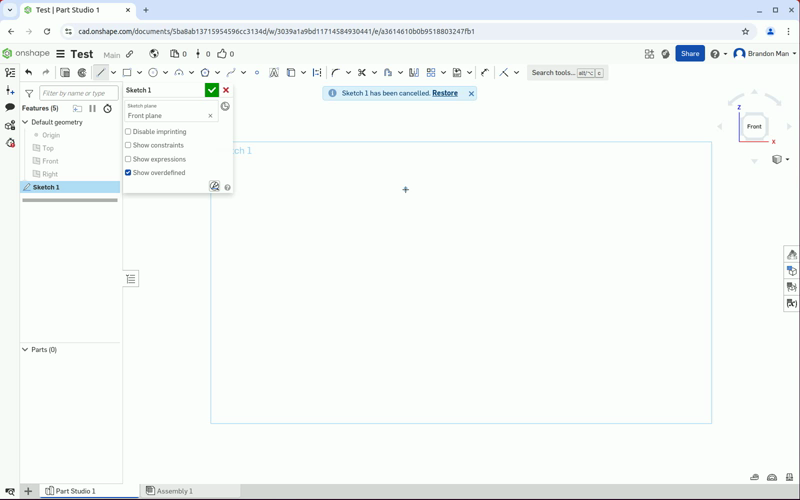
key_down(shift)
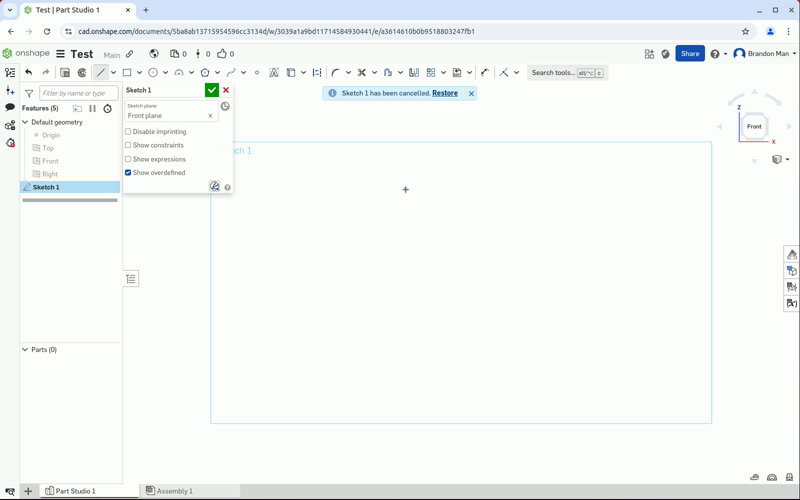
mouse_move(435, 189)
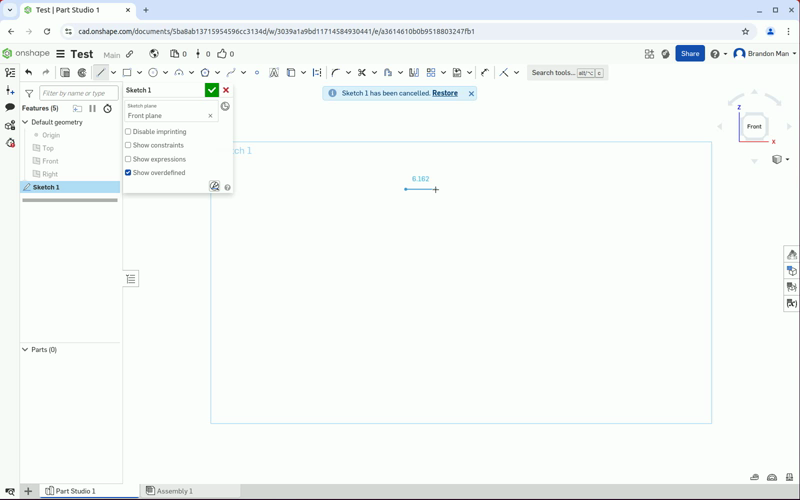
mouse_move(461, 189)
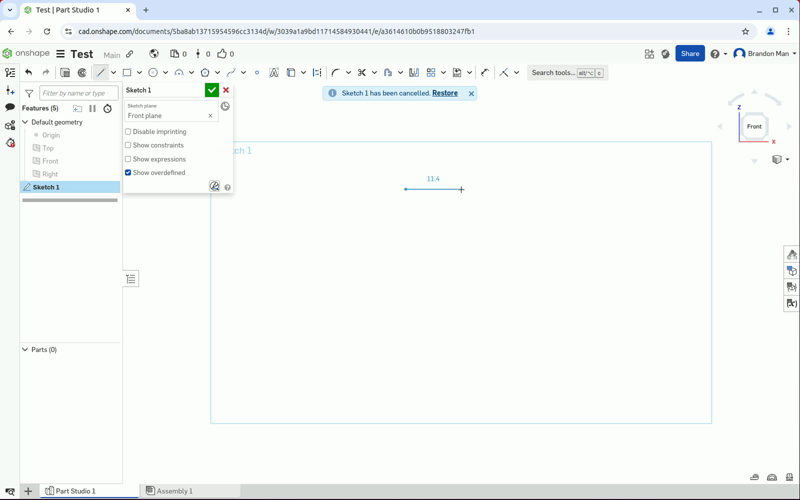
click(461, 189)
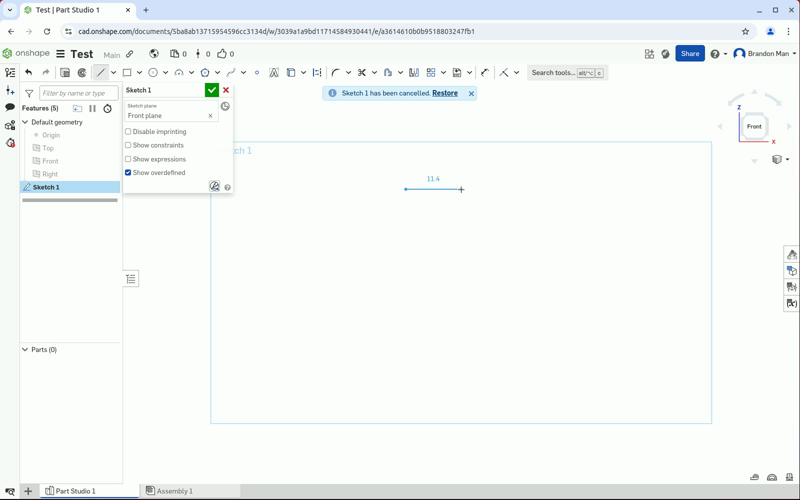
key_up(shift)
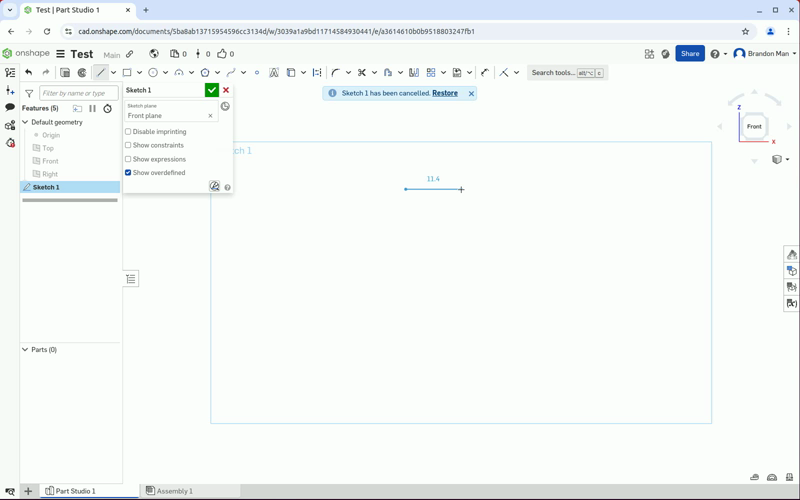
key_down(shift)
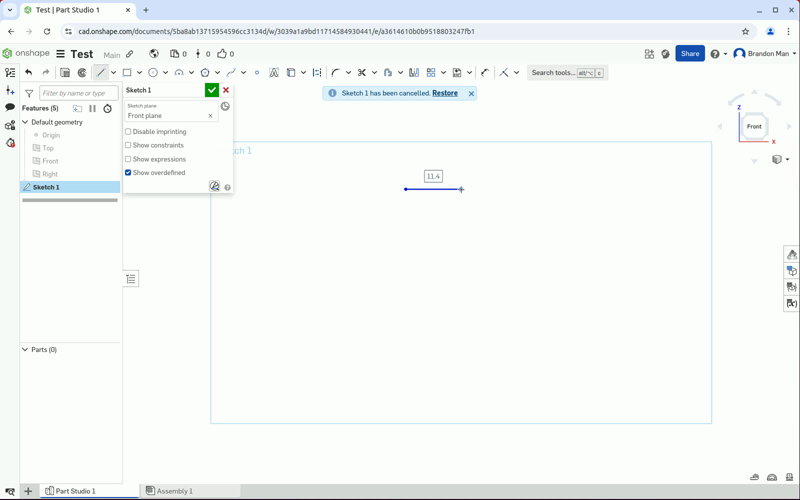
mouse_move(491, 189)
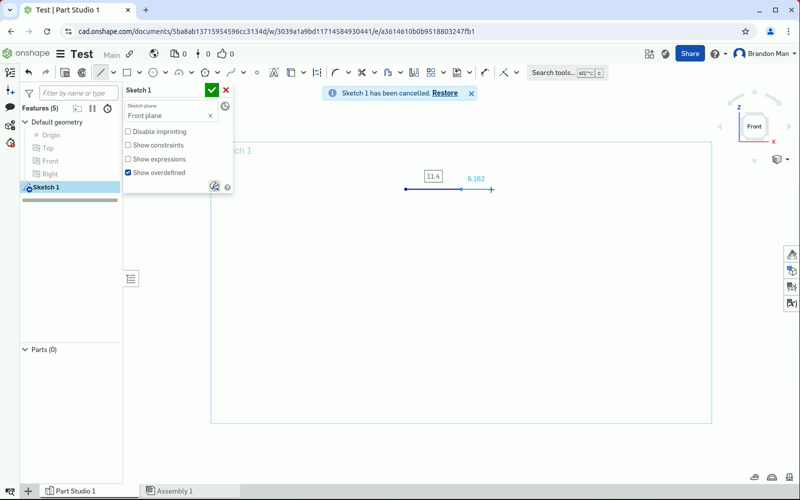
mouse_move(461, 174)
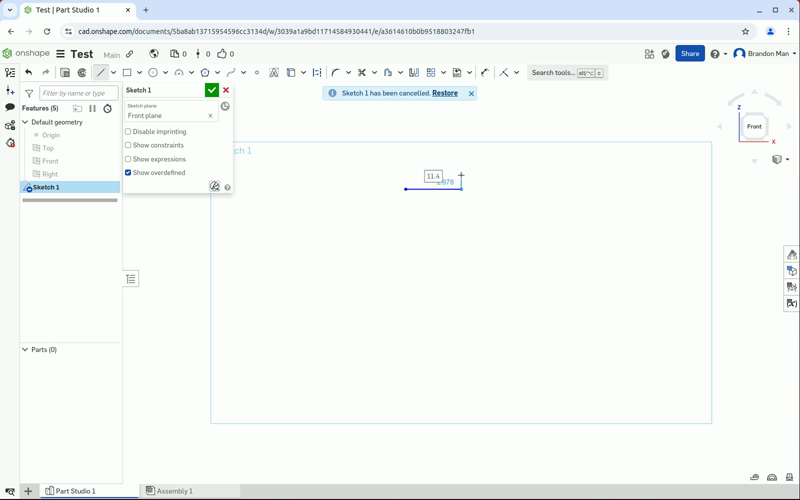
click(461, 174)
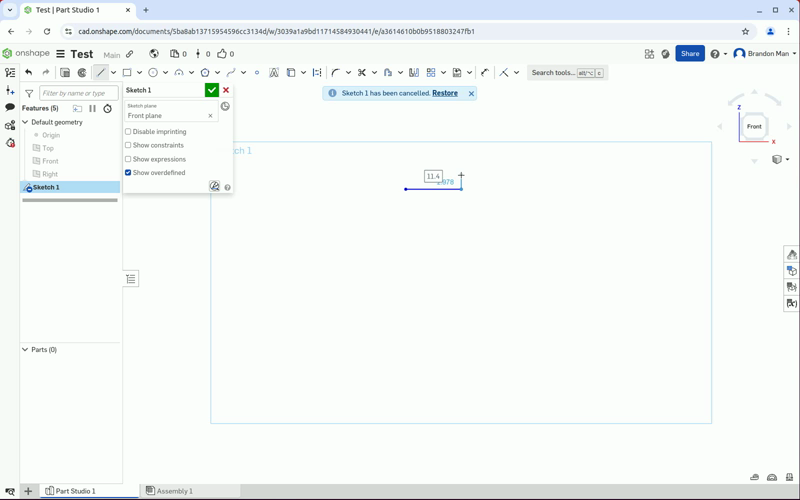
key_up(shift)
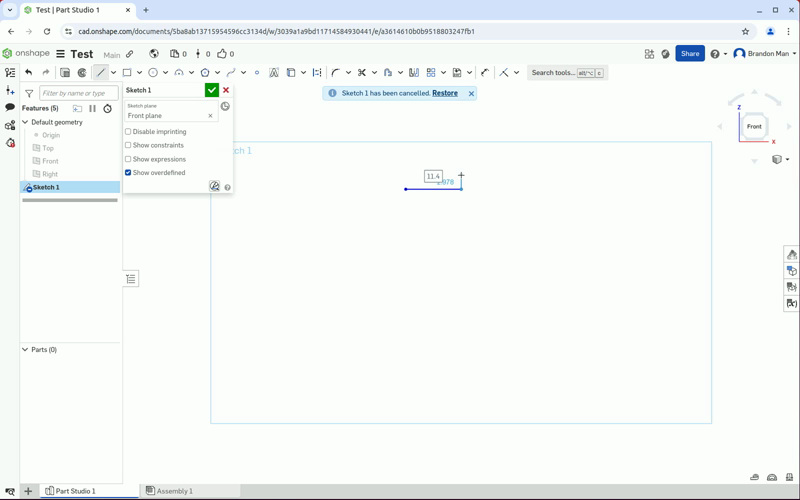
key_down(shift)
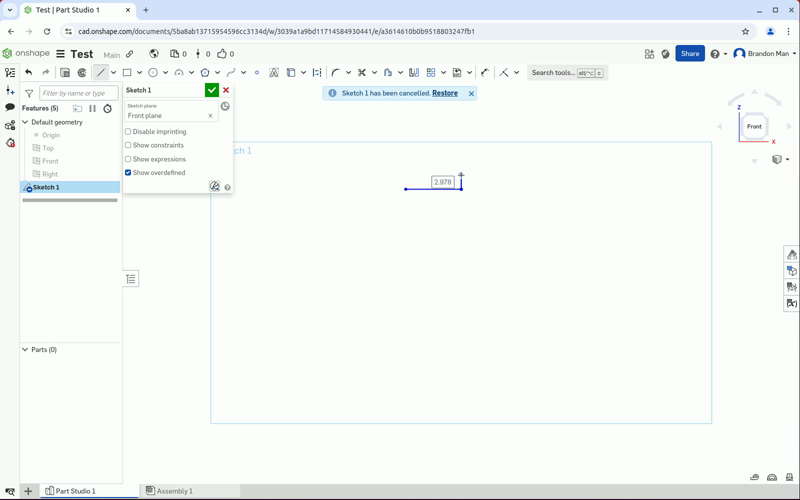
mouse_move(491, 174)
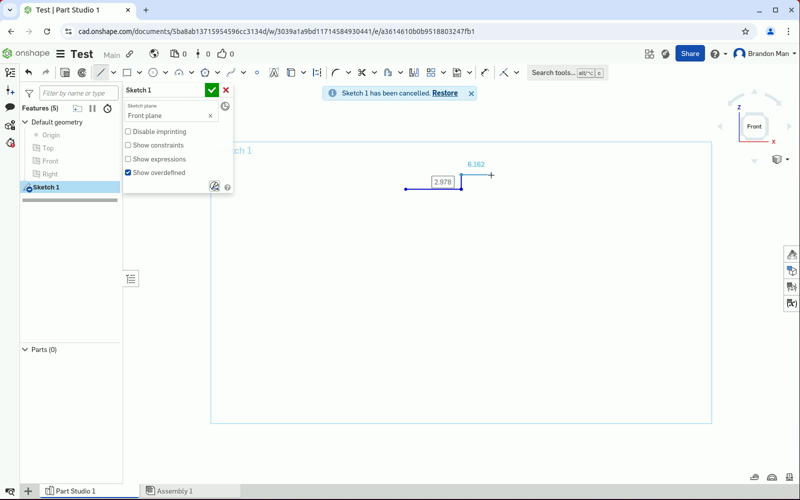
mouse_move(405, 174)
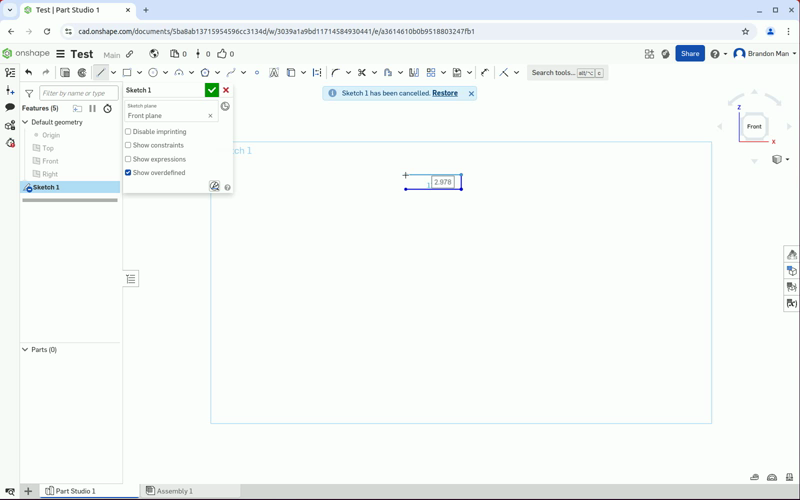
click(405, 174)
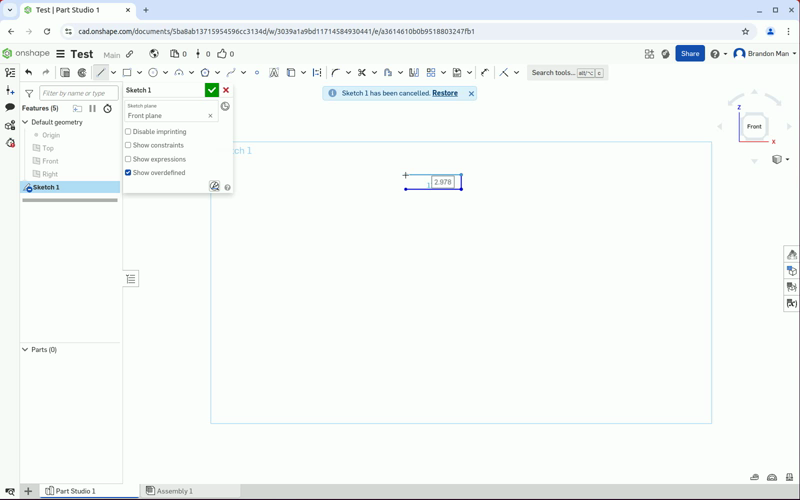
key_up(shift)
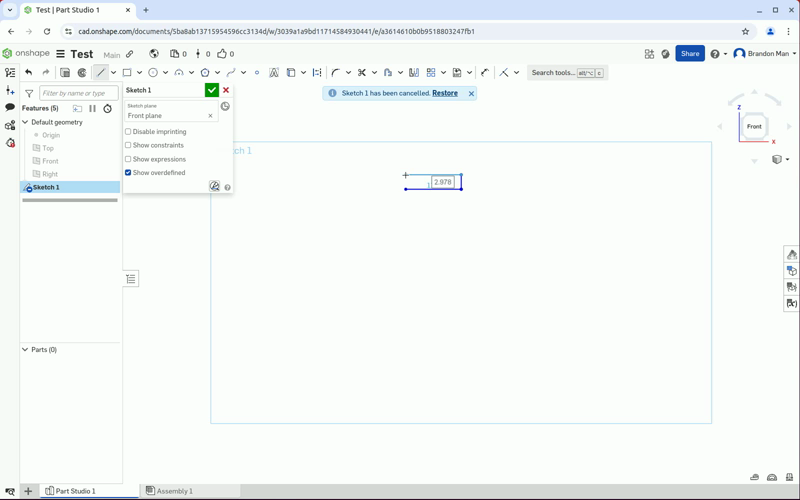
mouse_move(435, 174)
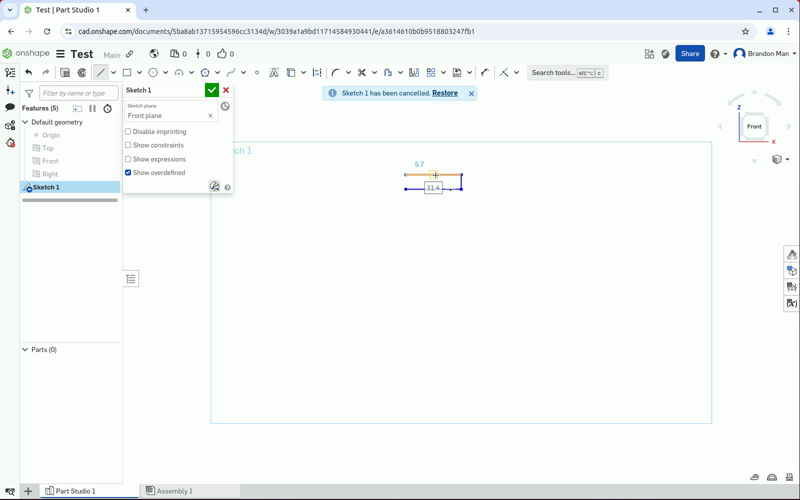
key_down(shift)
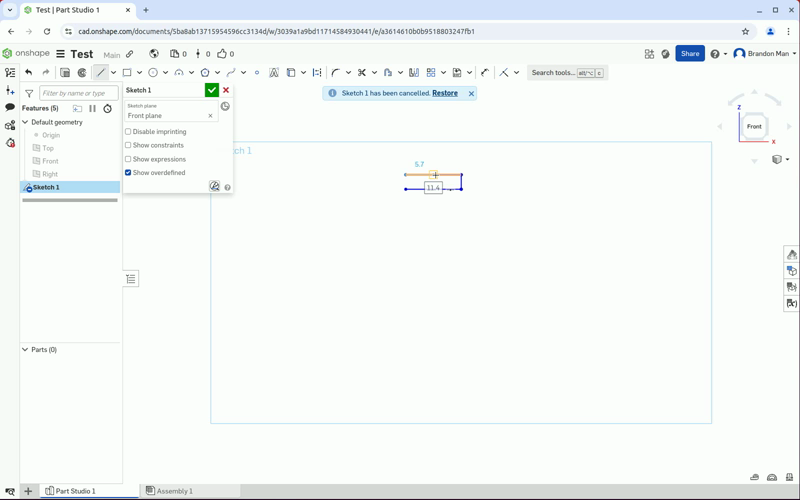
mouse_move(405, 189)
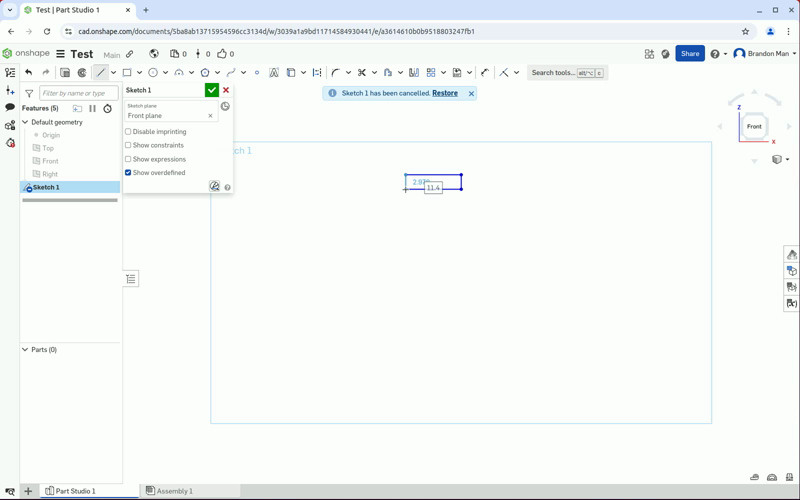
key_up(shift)
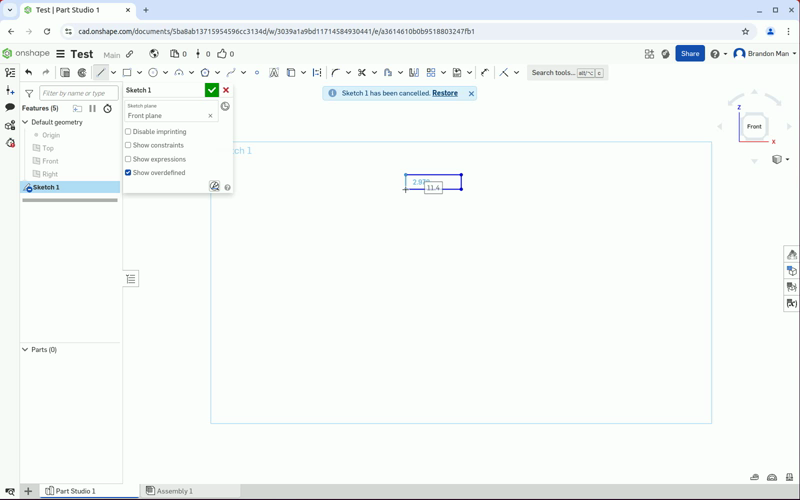
click(405, 189)
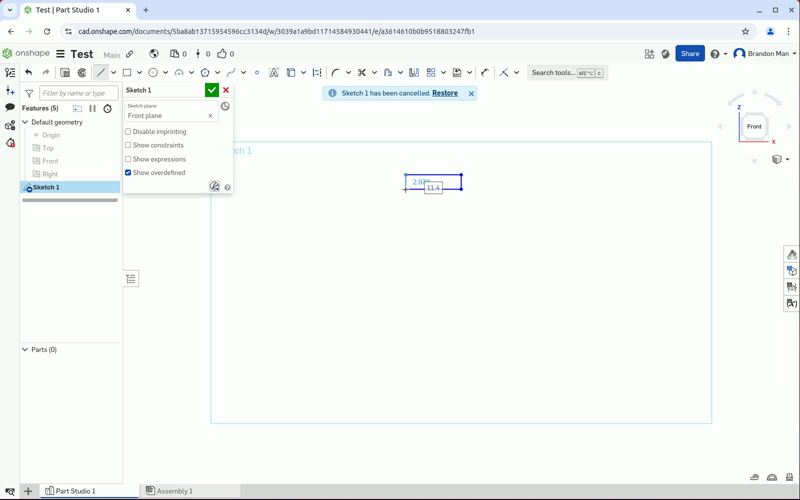
key(esc)
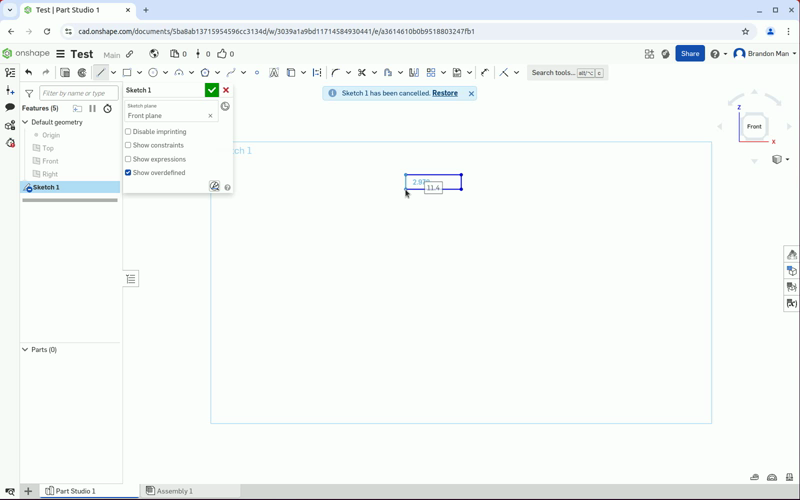
mouse_move(455, 188)
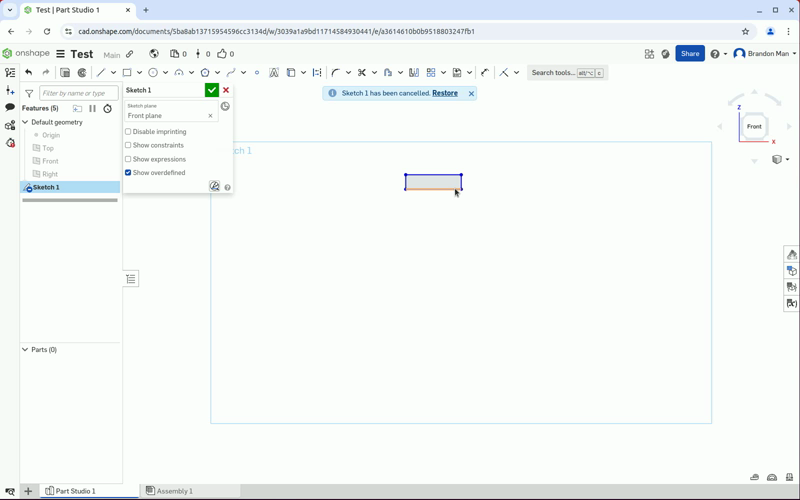
scroll(6)
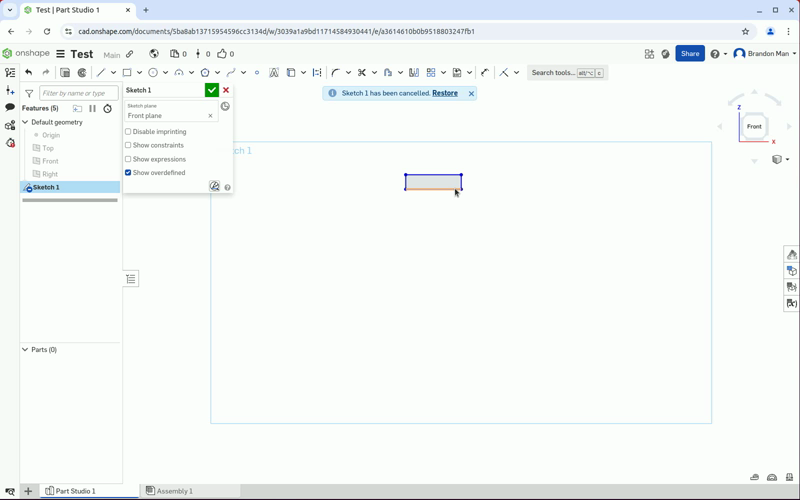
scroll(6)
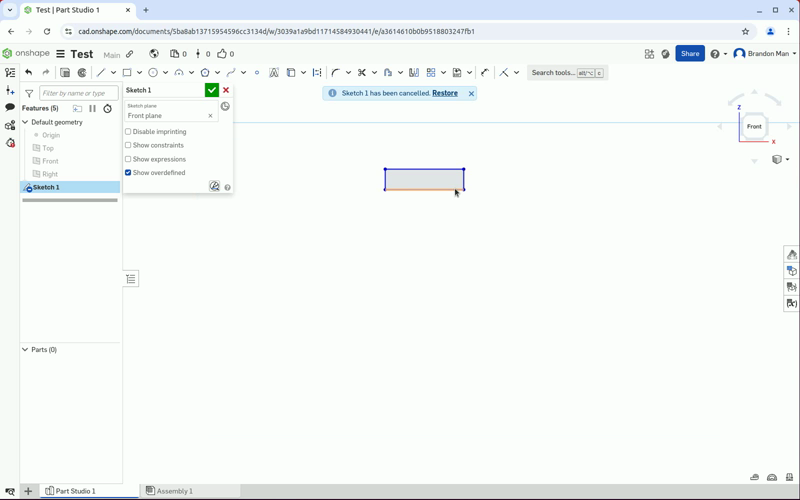
scroll(6)
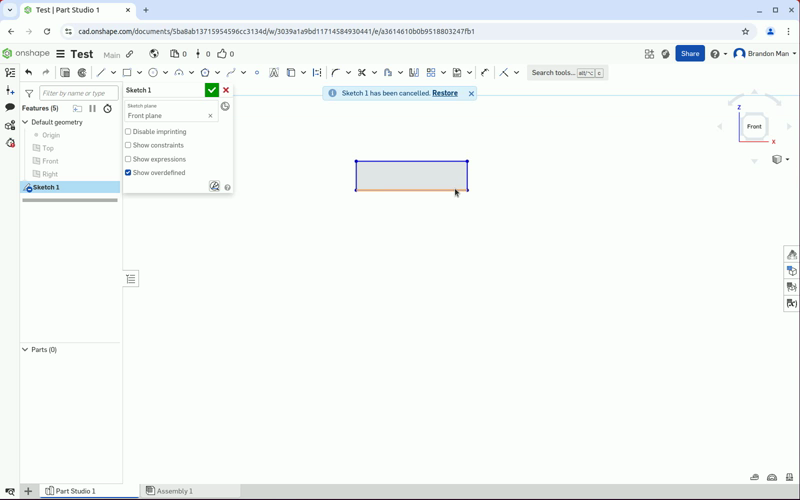
scroll(6)
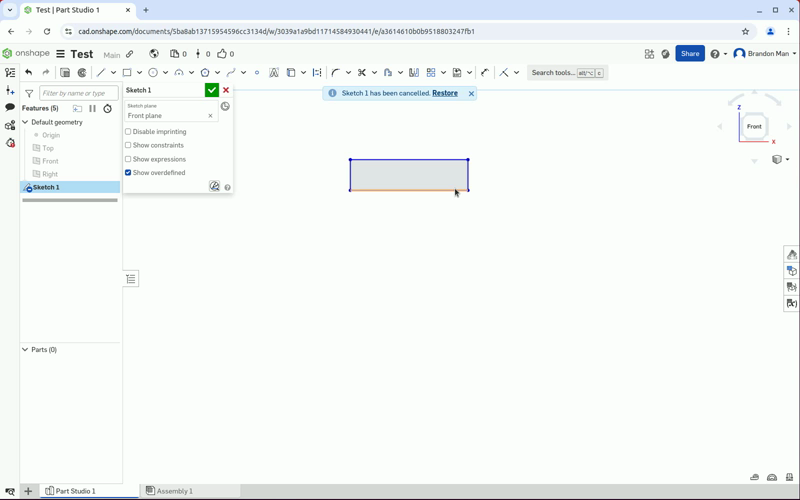
scroll(6)
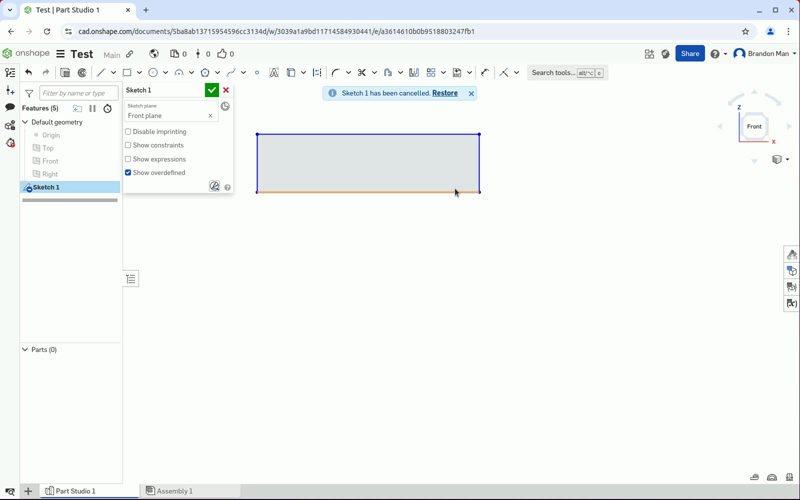
scroll(6)
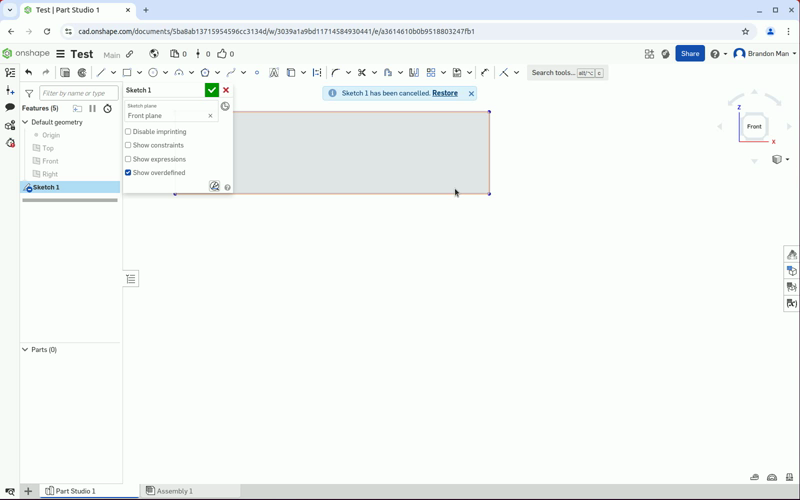
scroll(6)
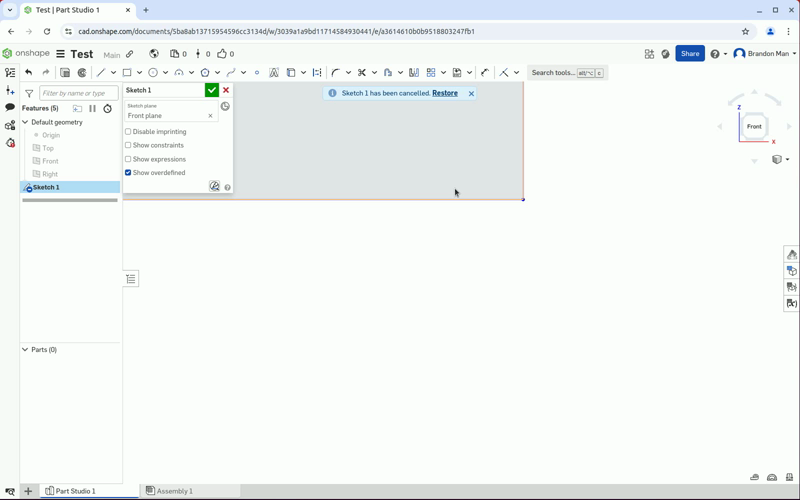
click(455, 188)
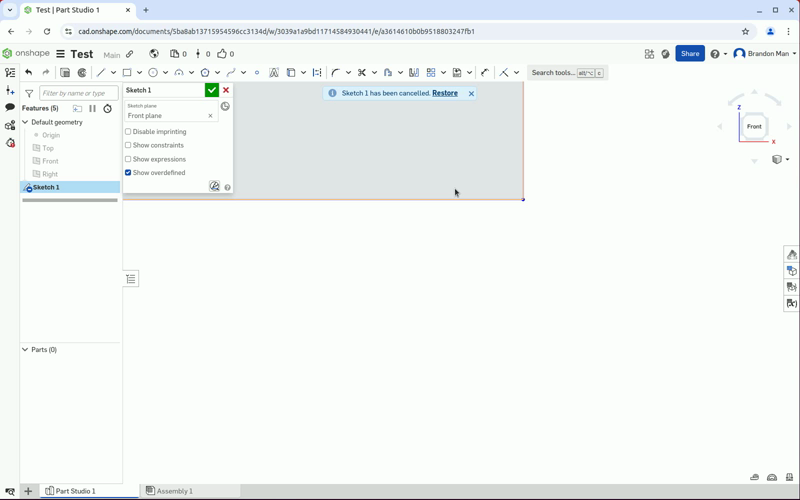
scroll(-6)
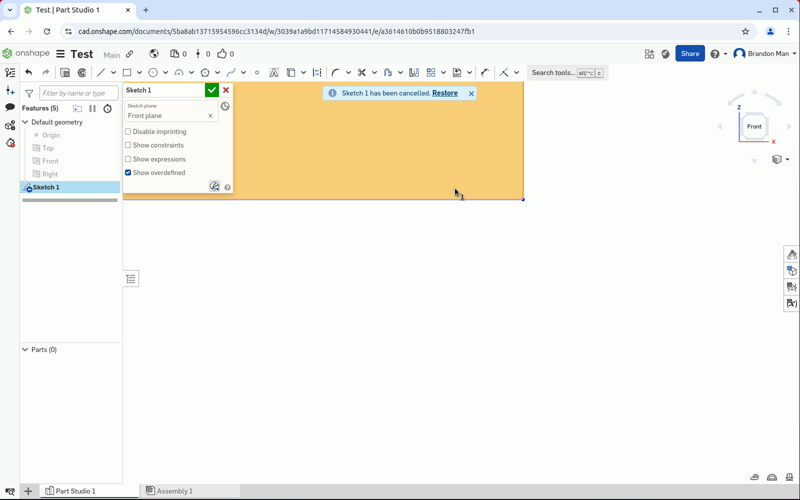
scroll(-6)
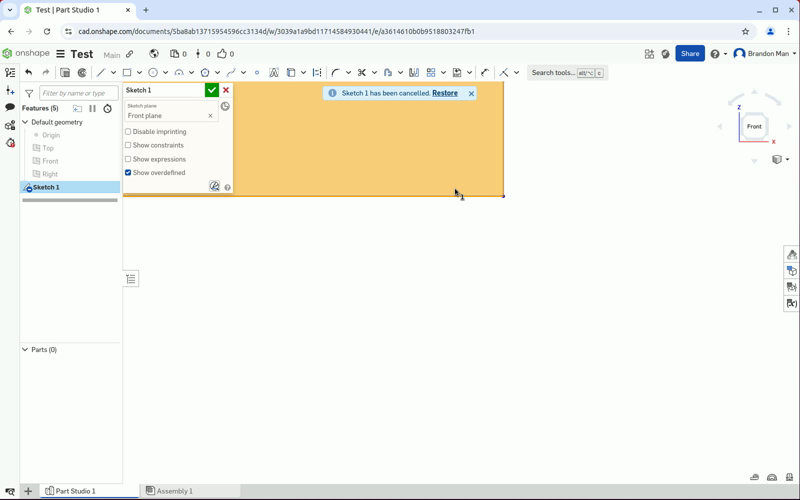
scroll(-6)
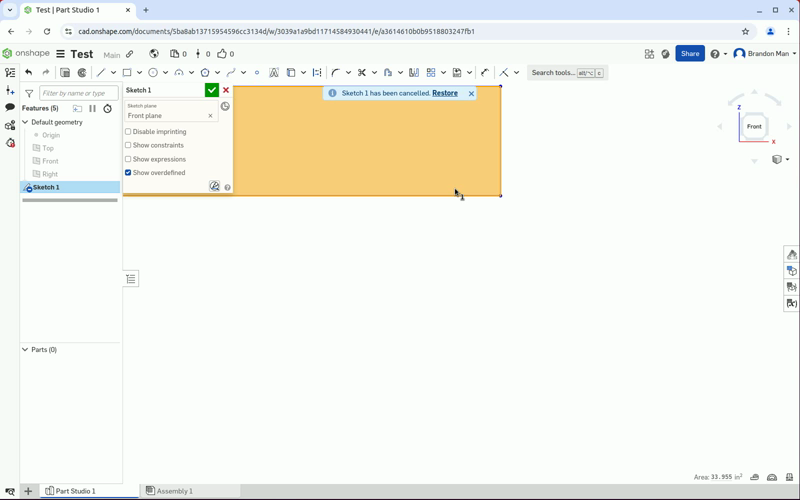
scroll(-6)
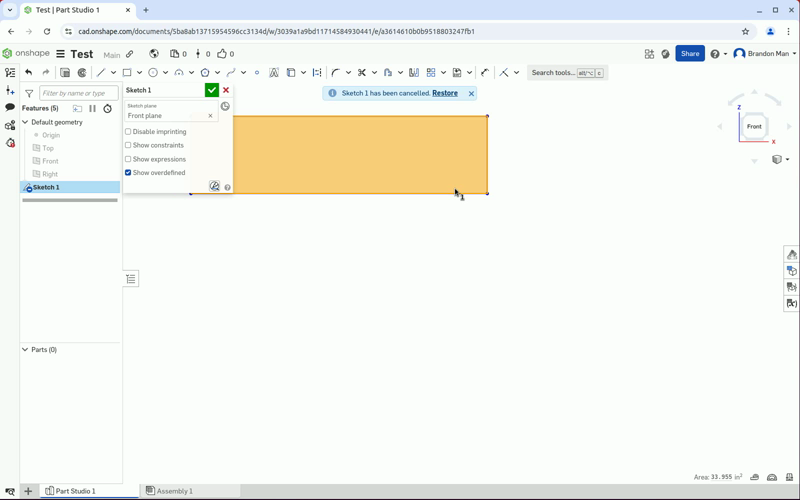
scroll(-6)
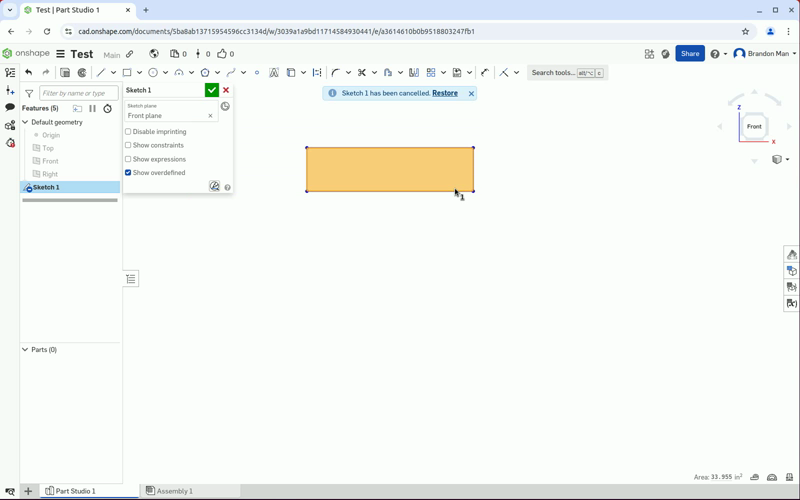
scroll(-6)
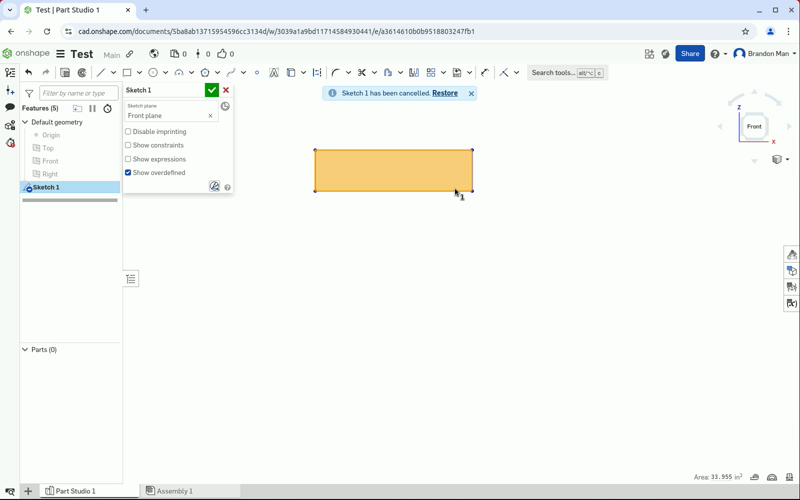
scroll(-6)
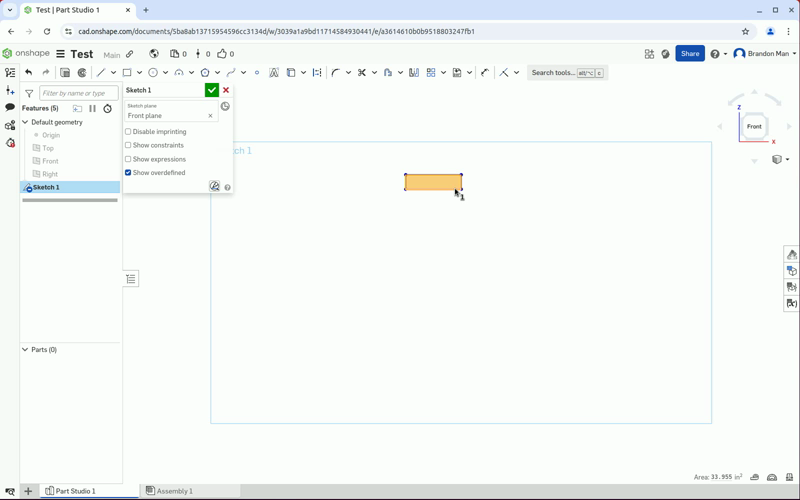
mouse_move(73, 352)
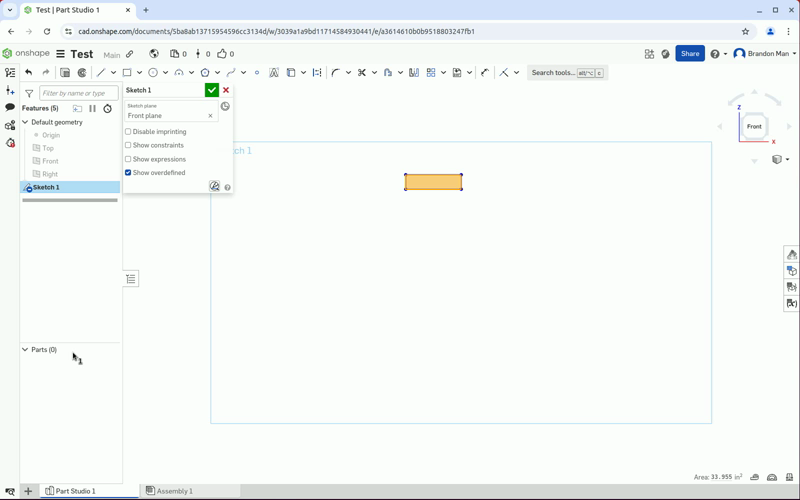
key(shift+y)
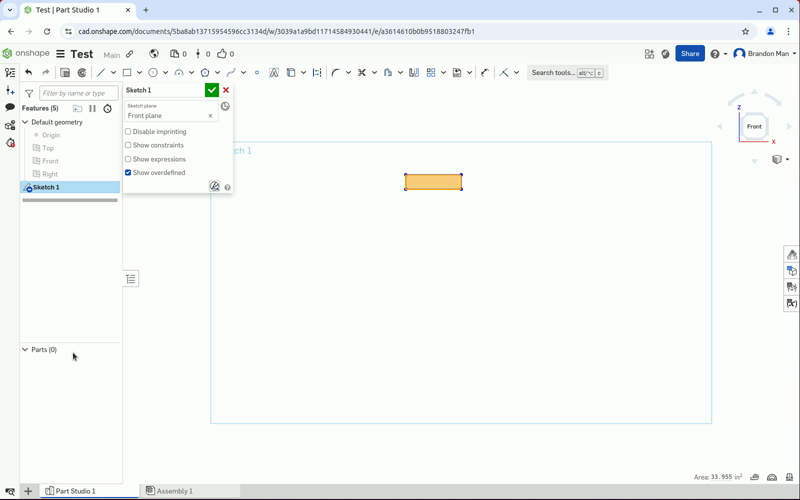
key(shift+e)
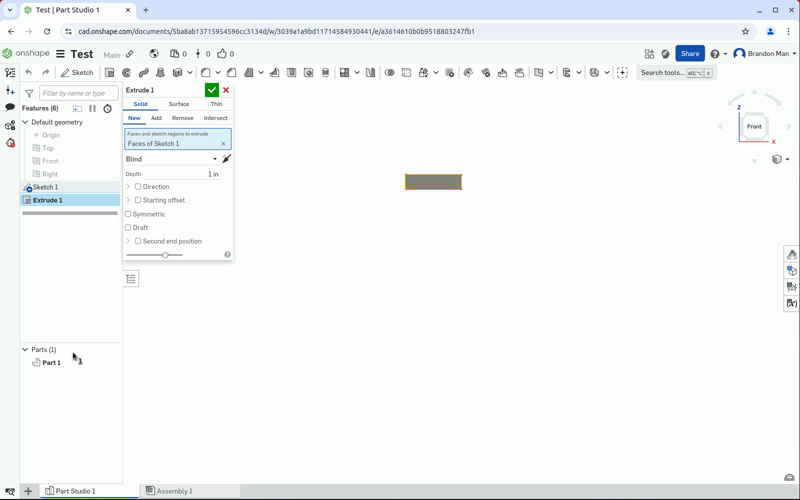
mouse_move(143, 106)
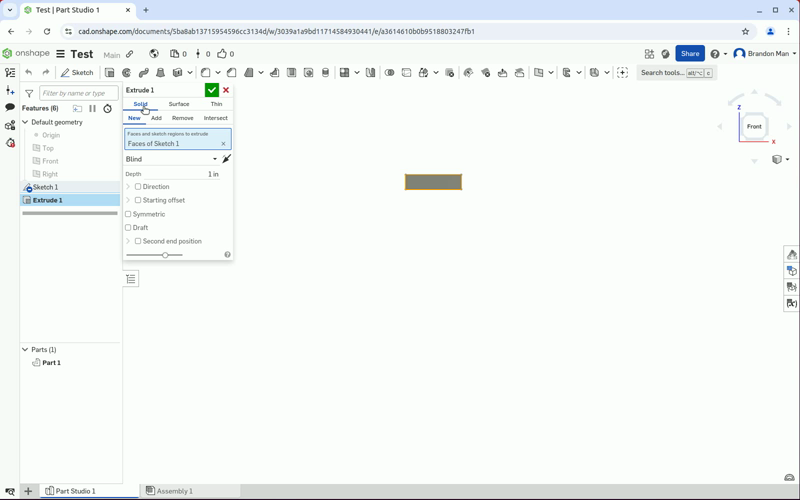
click(143, 106)
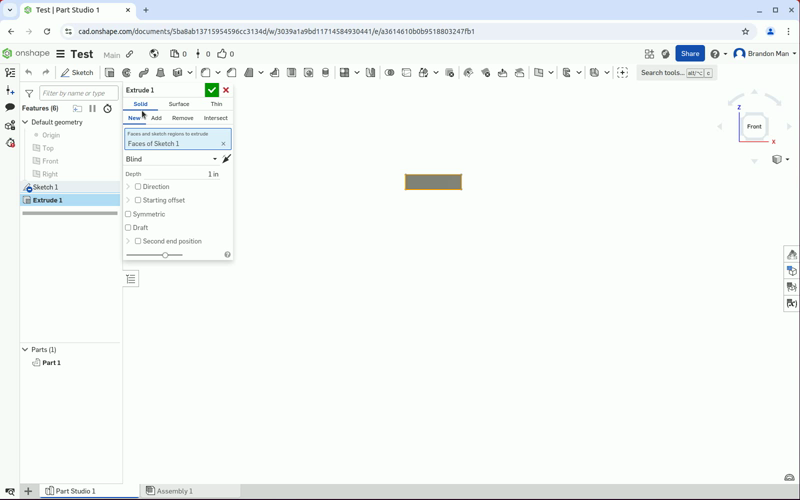
mouse_move(137, 120)
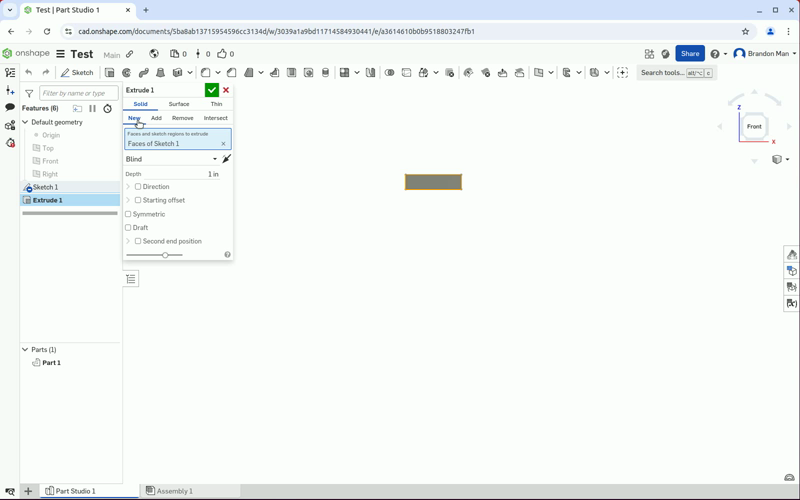
click(137, 120)
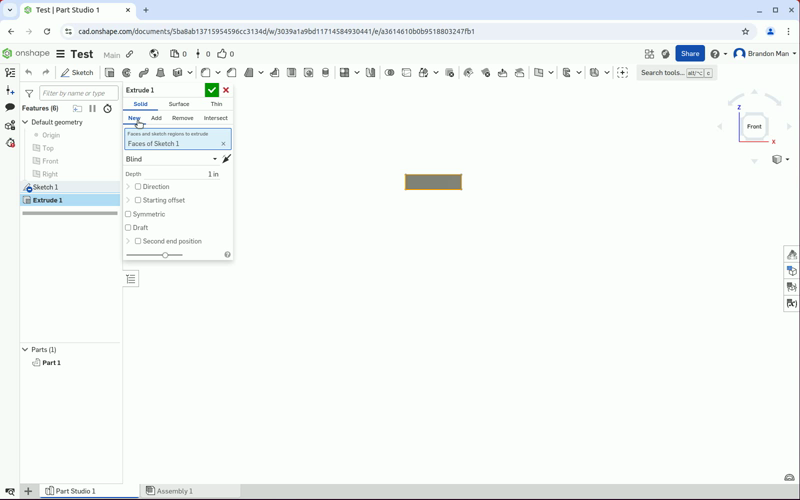
key(tab, 4)
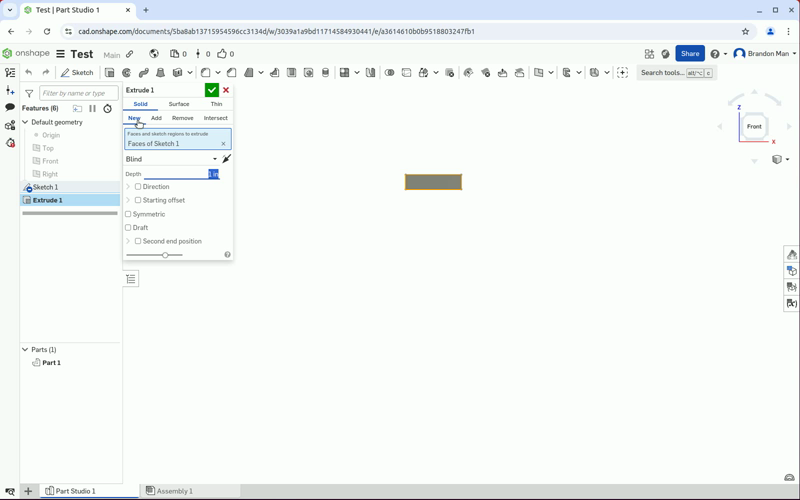
text(0.963)
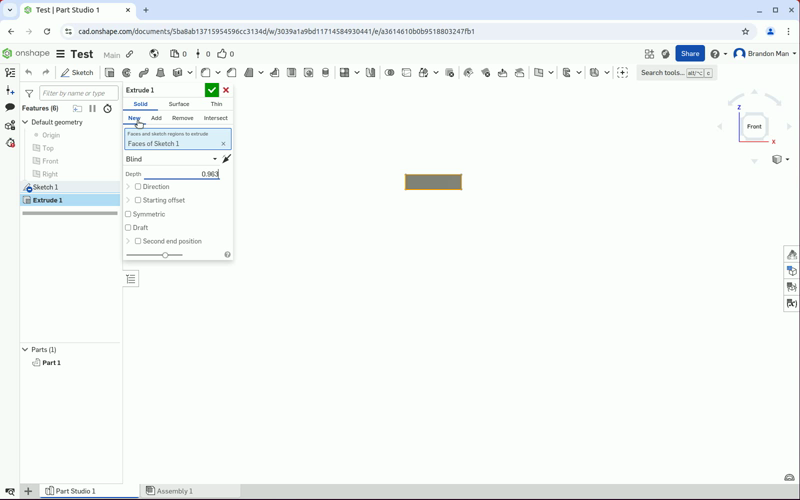
key(enter)
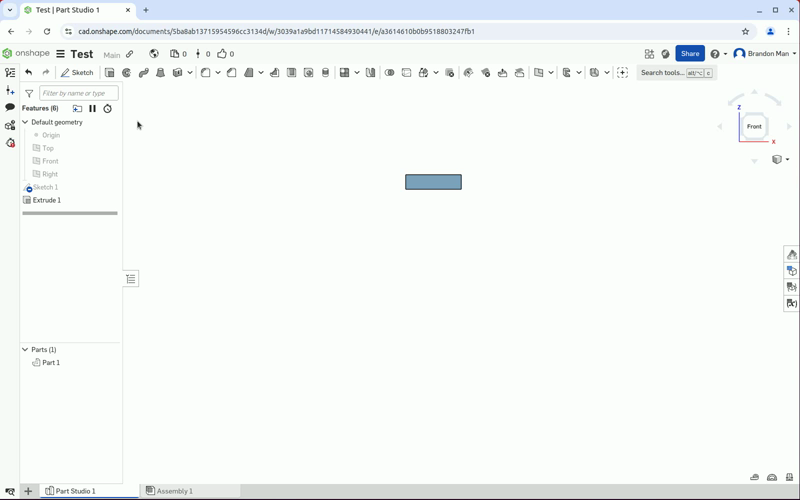
key(shift+h)
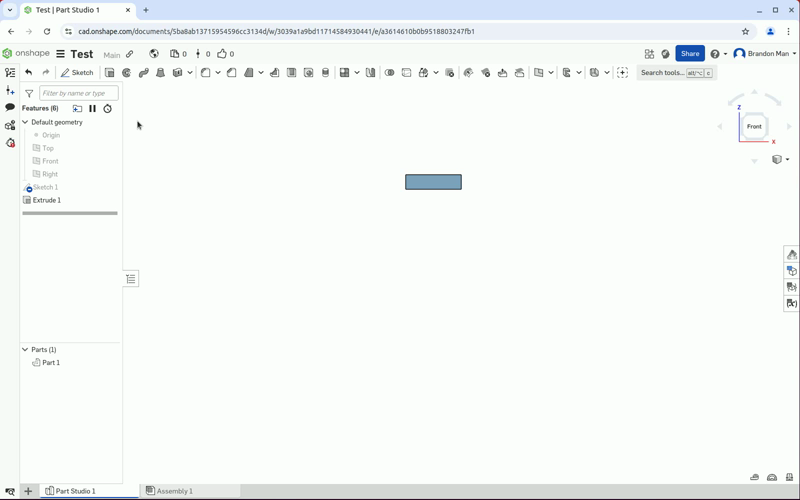
key(shift+h)
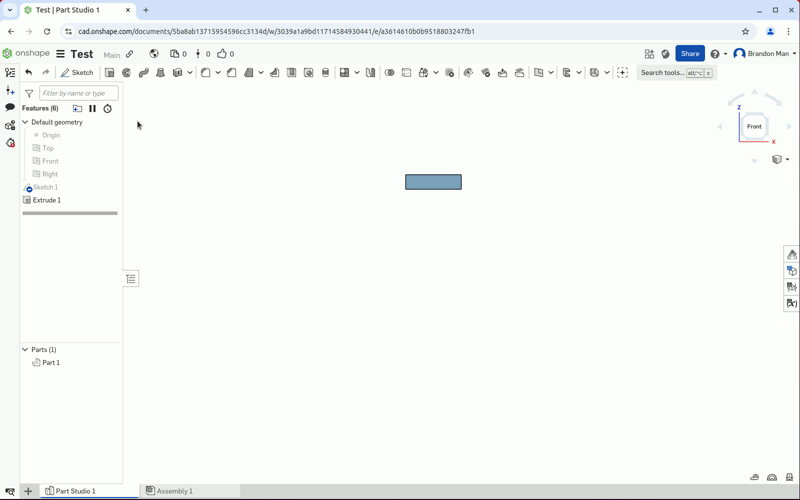
mouse_move(73, 189)
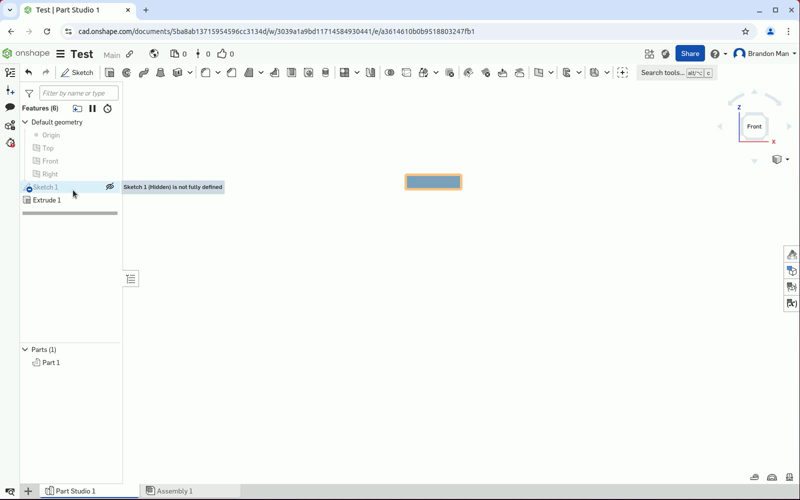
click(73, 189)
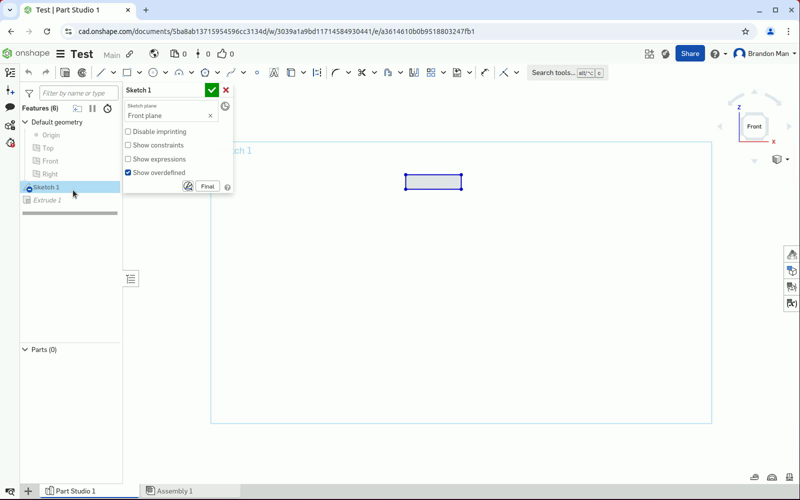
mouse_move(229, 92)
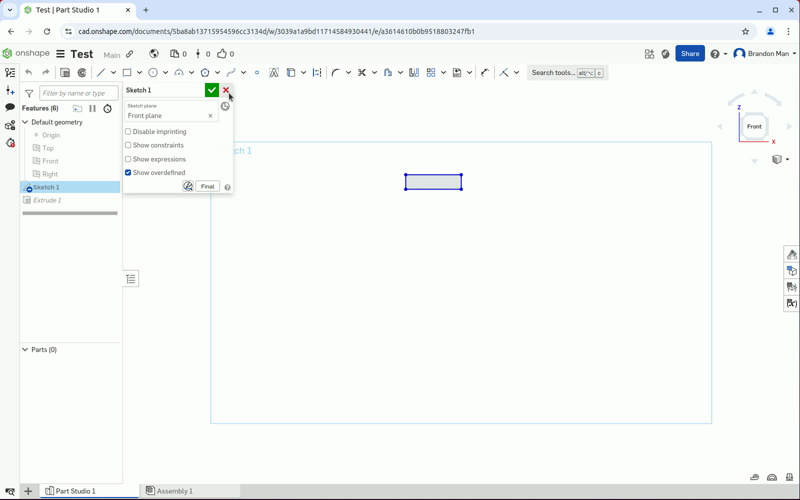
click(229, 92)
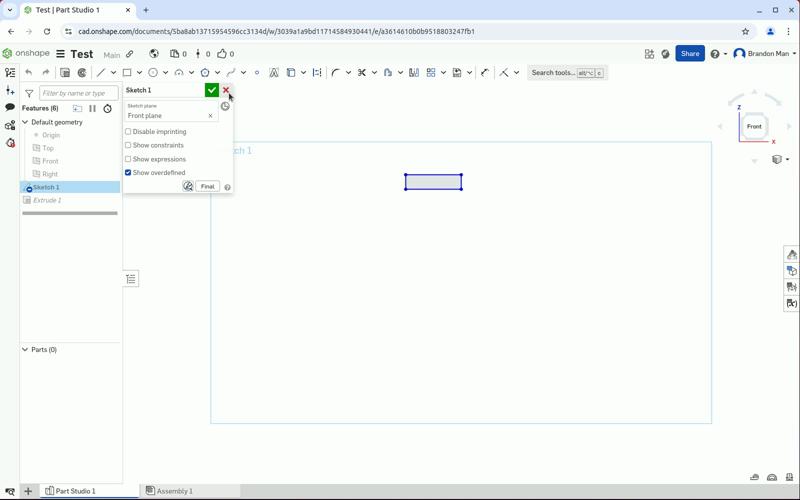
key(shift+s)
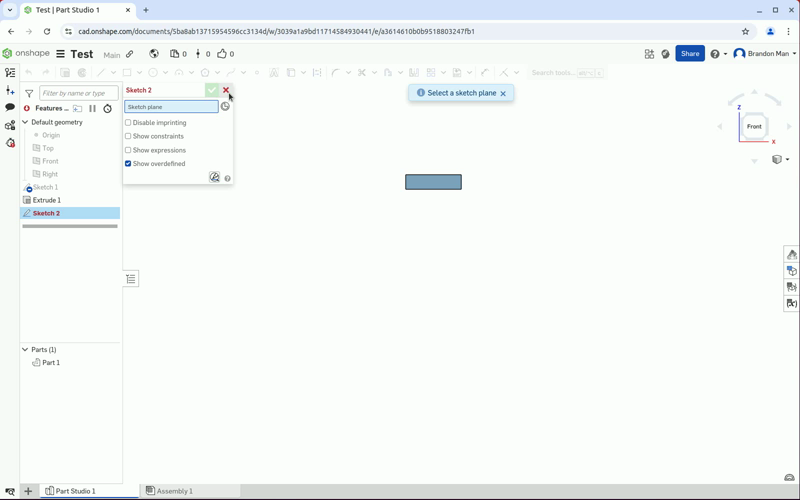
mouse_move(73, 163)
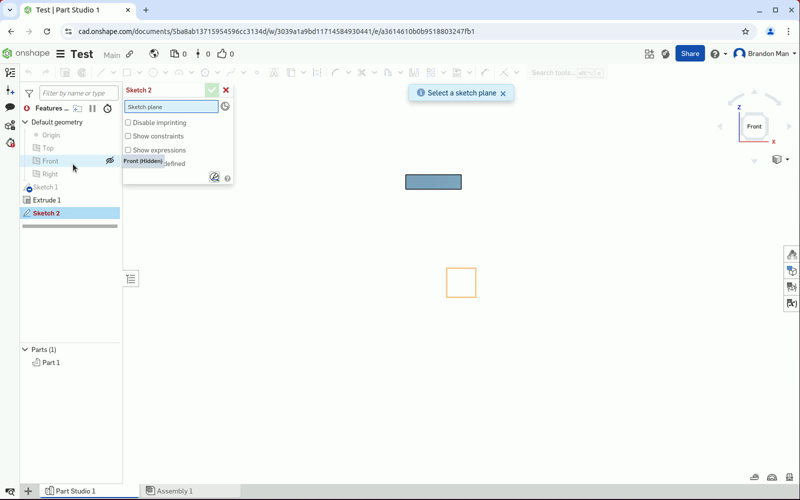
click(73, 163)
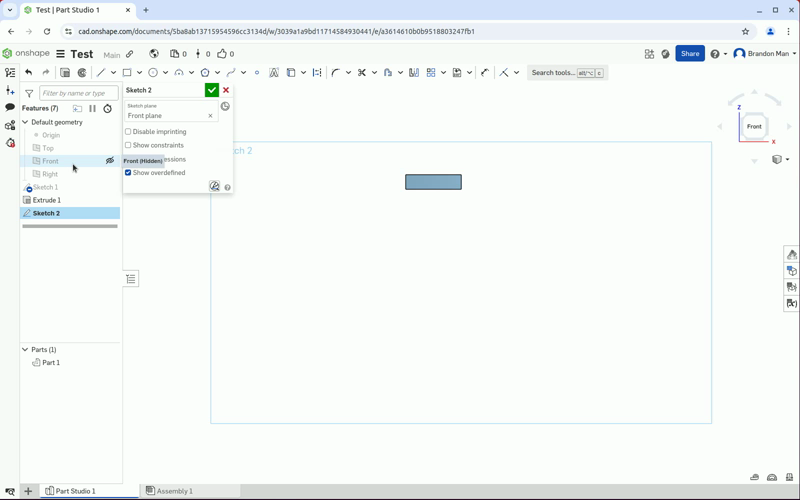
mouse_move(73, 352)
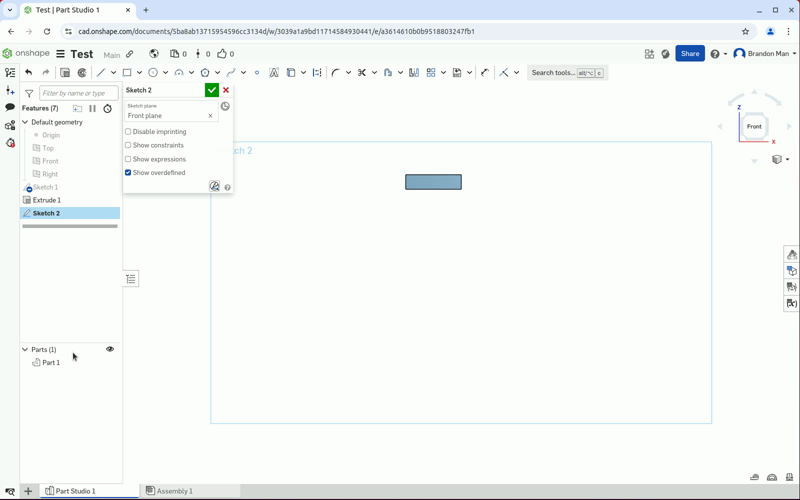
key(y)
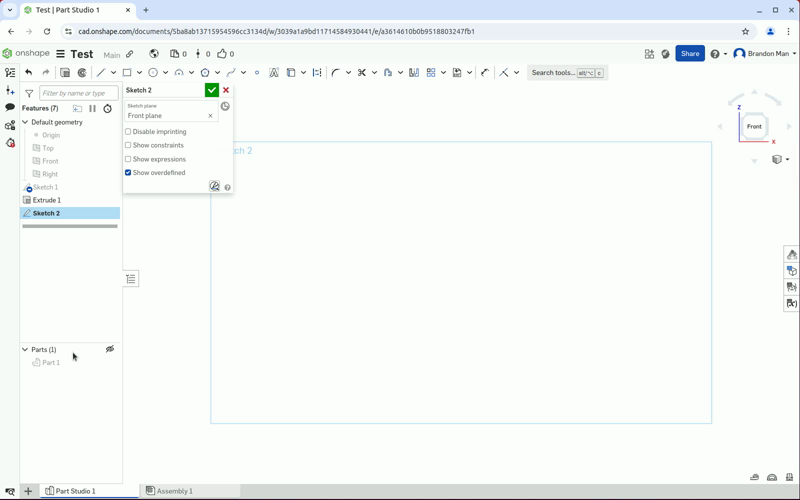
key(l)
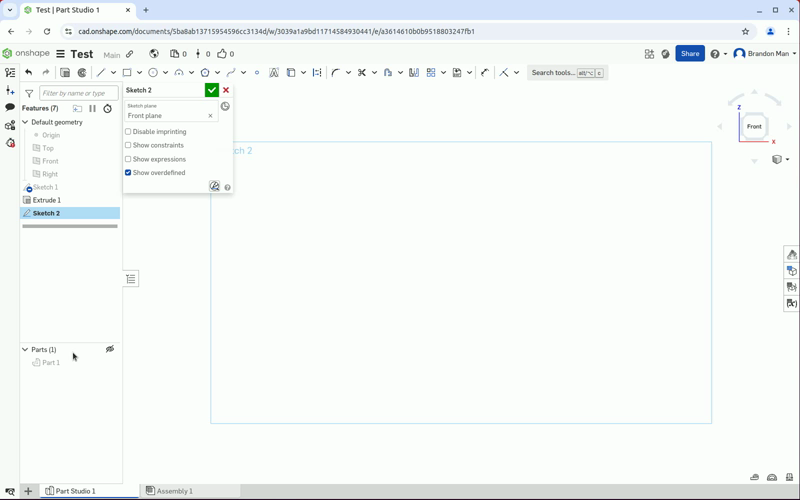
key_down(shift)
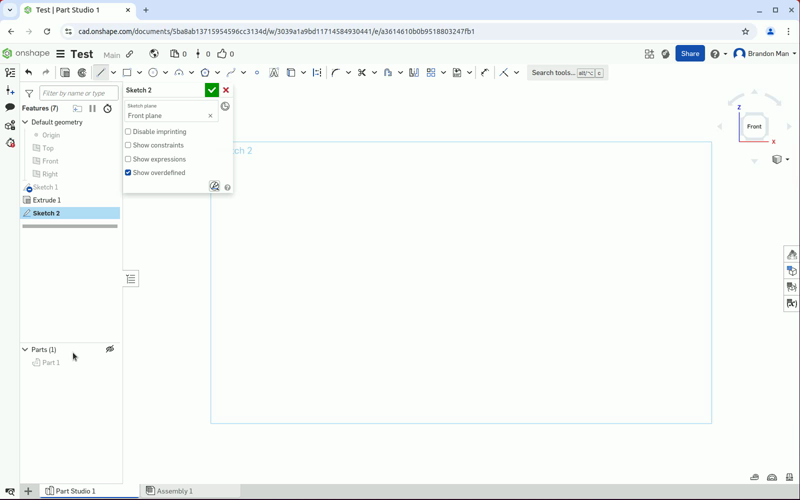
mouse_move(398, 393)
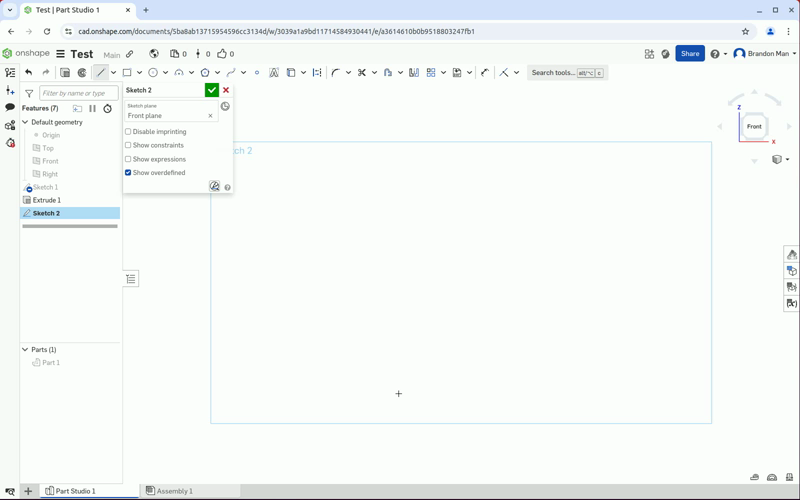
click(398, 393)
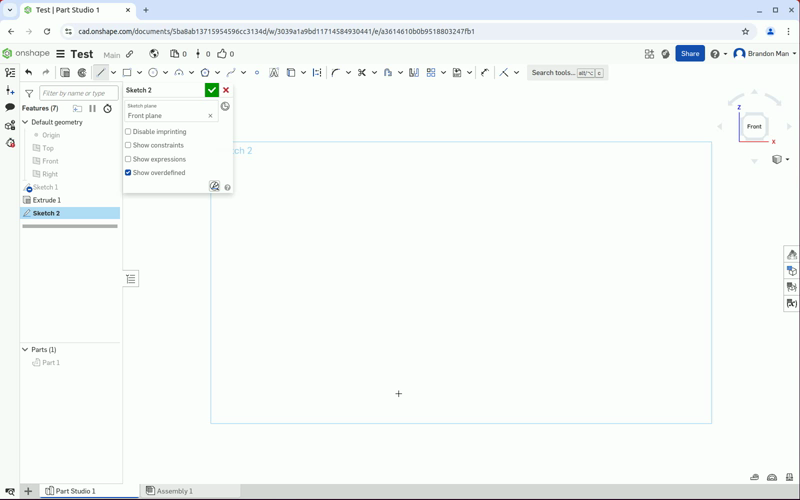
key_up(shift)
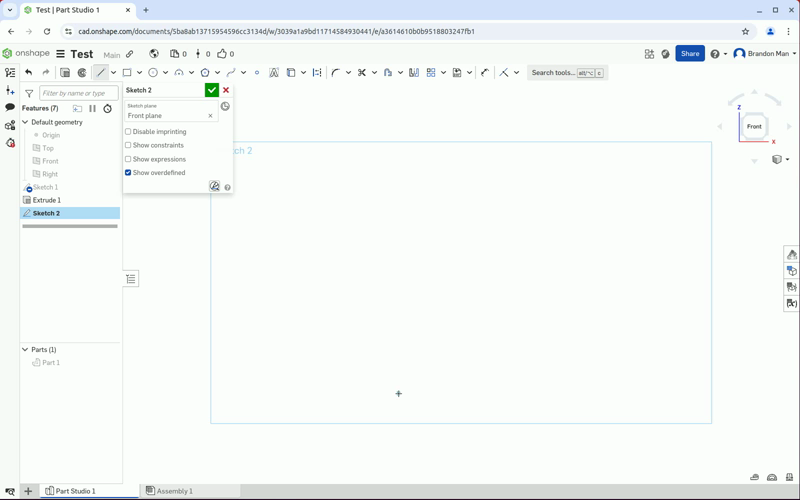
key_down(shift)
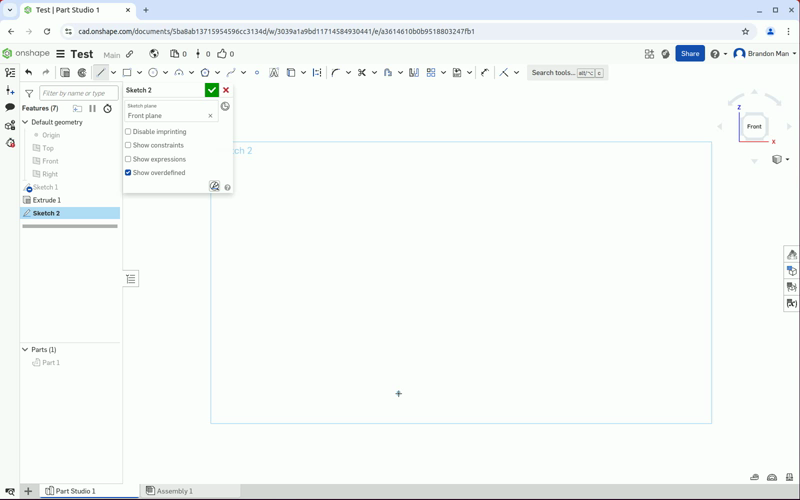
mouse_move(428, 393)
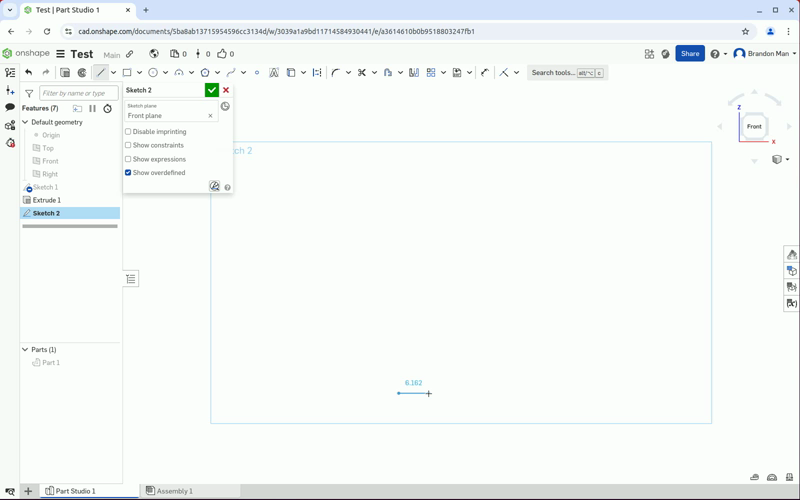
mouse_move(405, 393)
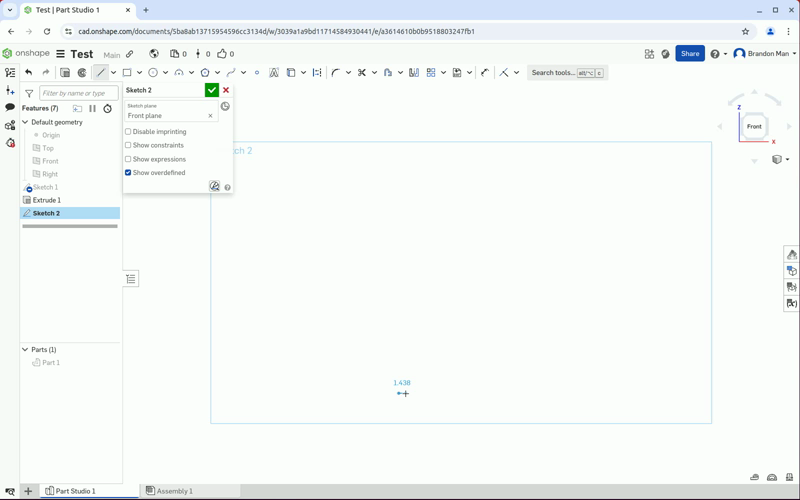
scroll(6)
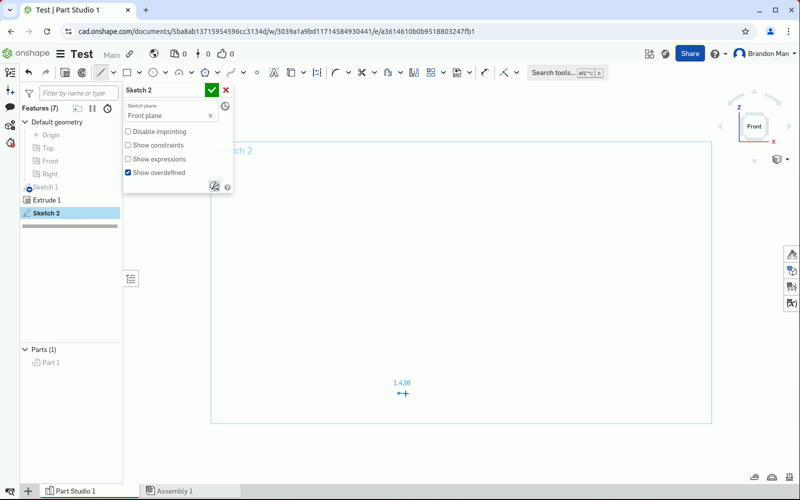
scroll(6)
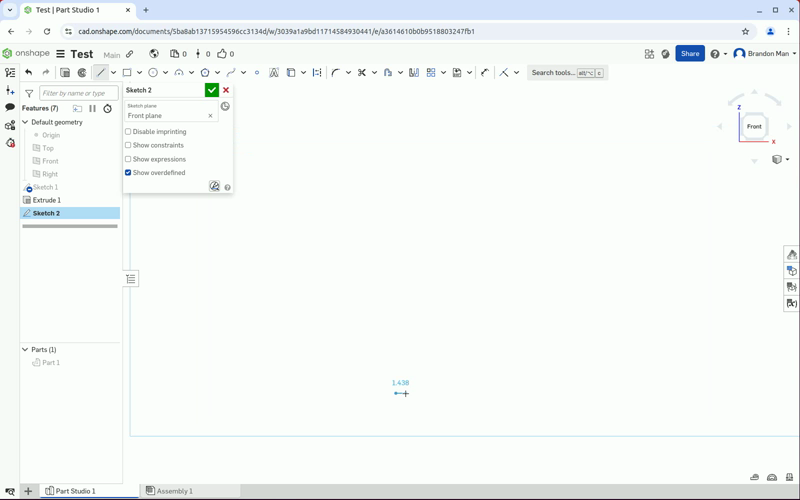
scroll(6)
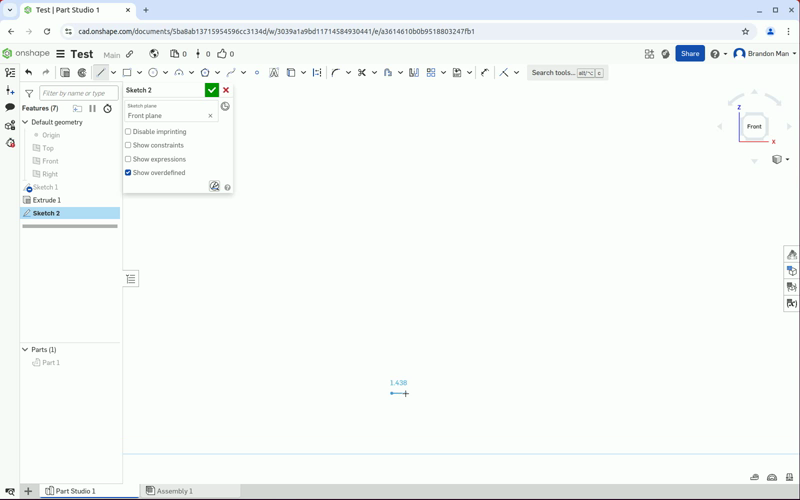
scroll(6)
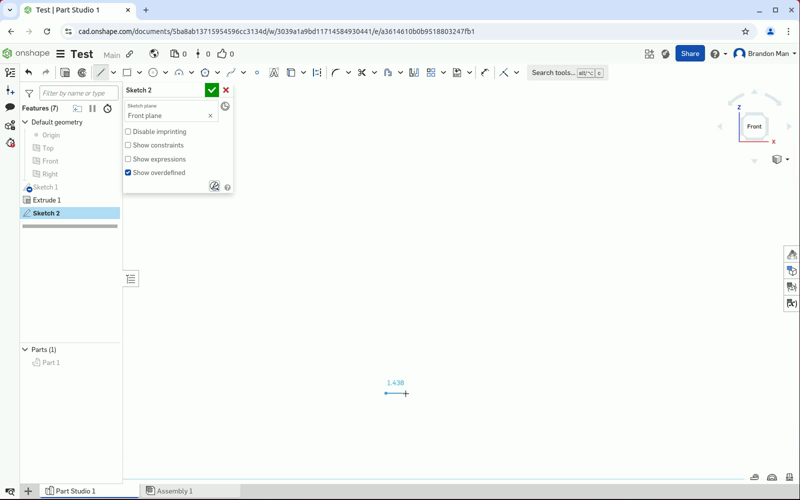
scroll(6)
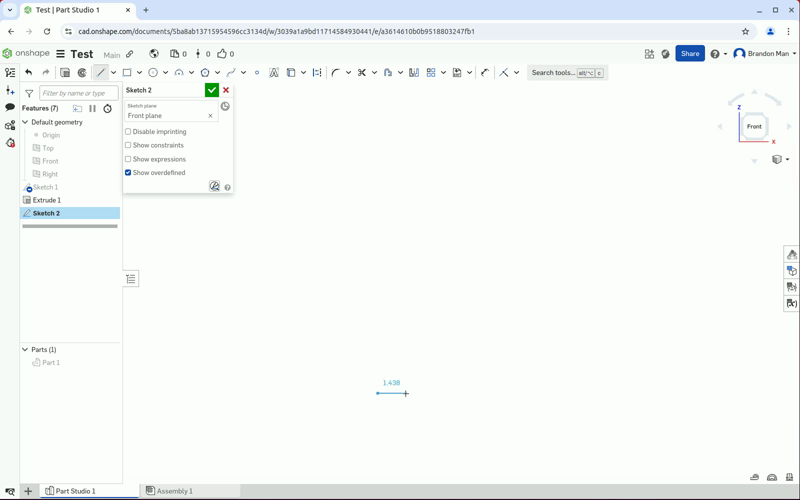
scroll(6)
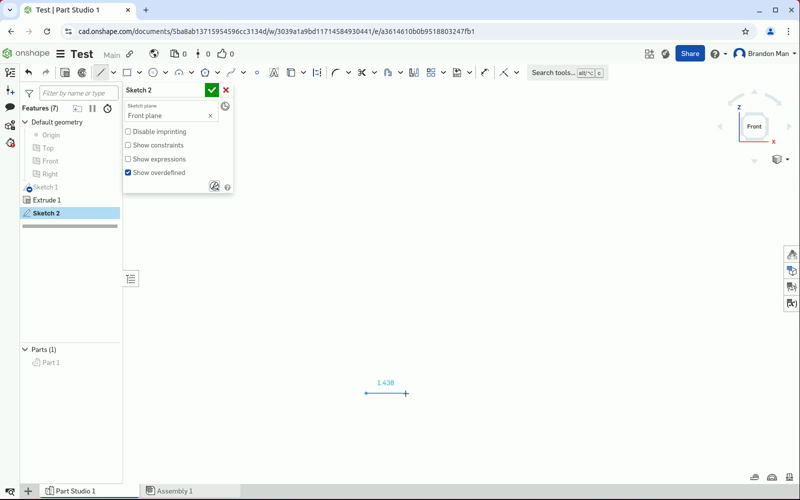
scroll(6)
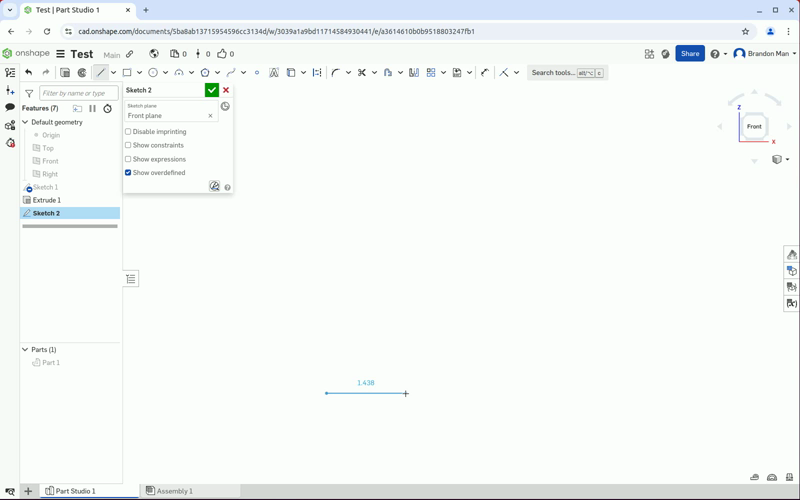
click(405, 393)
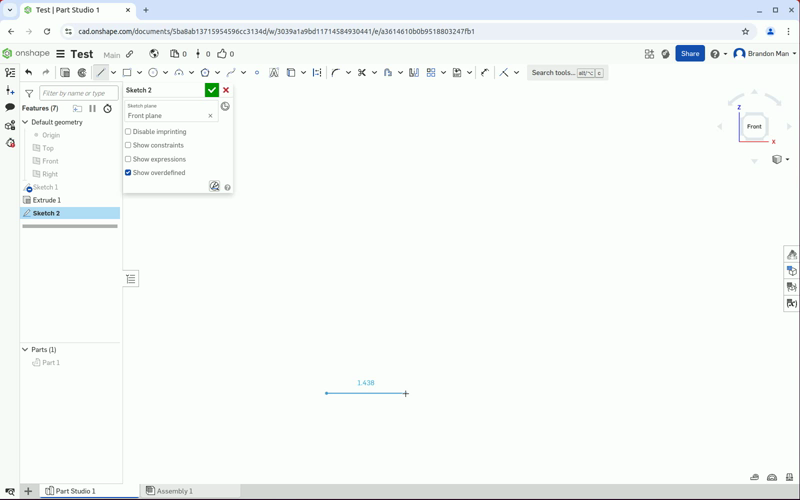
scroll(-6)
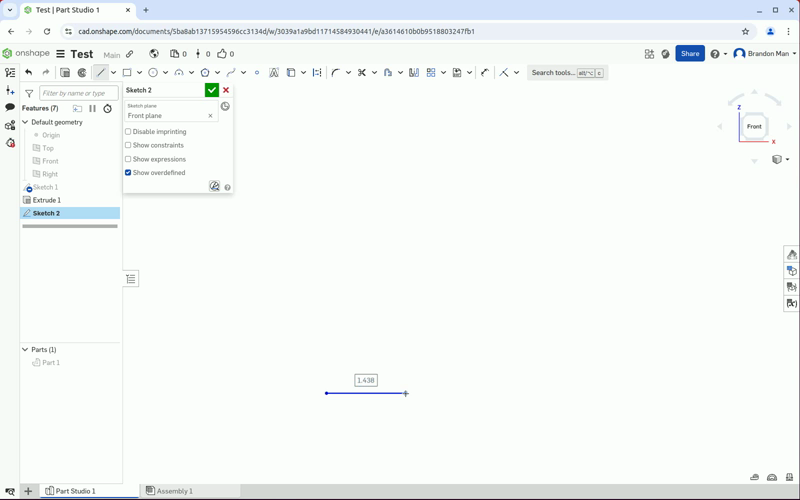
scroll(-6)
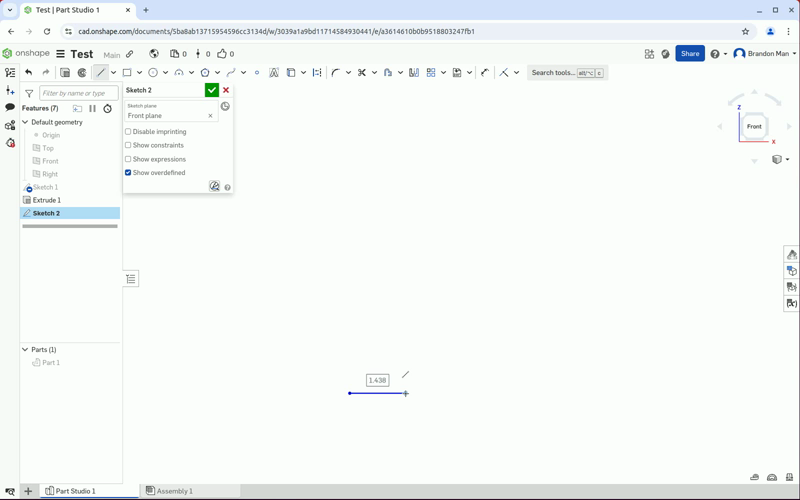
scroll(-6)
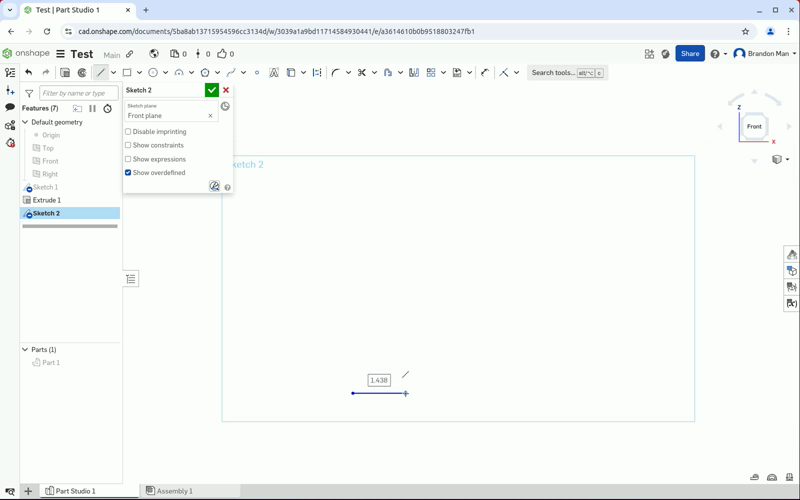
scroll(-6)
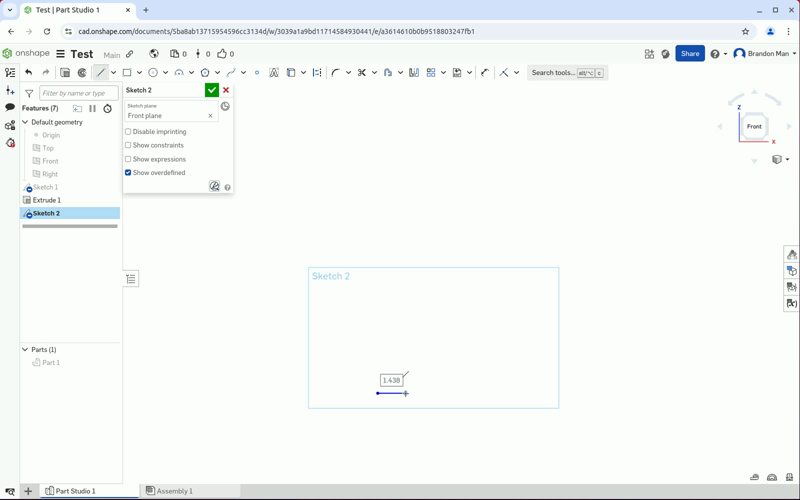
scroll(-6)
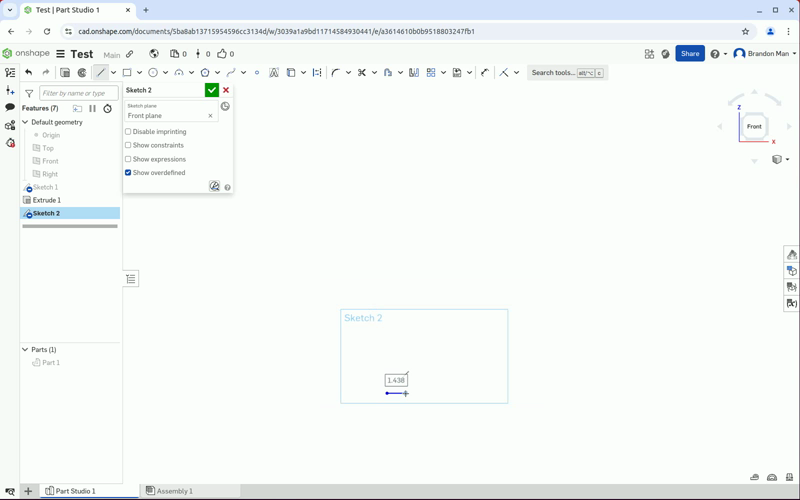
scroll(-6)
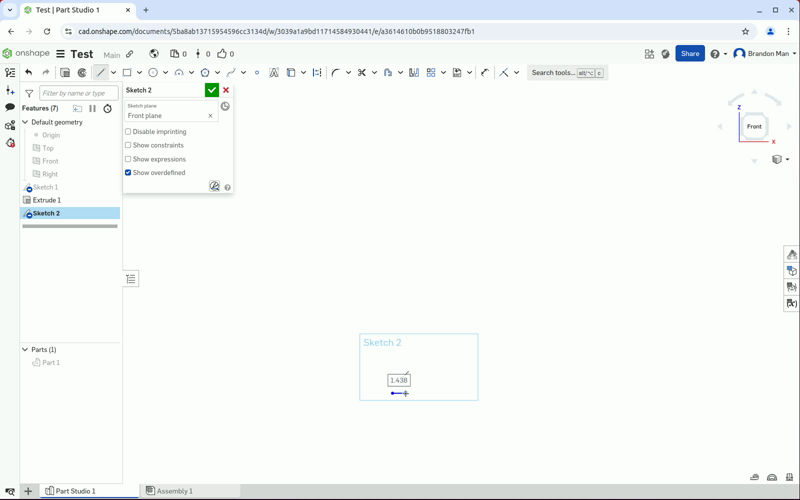
scroll(-6)
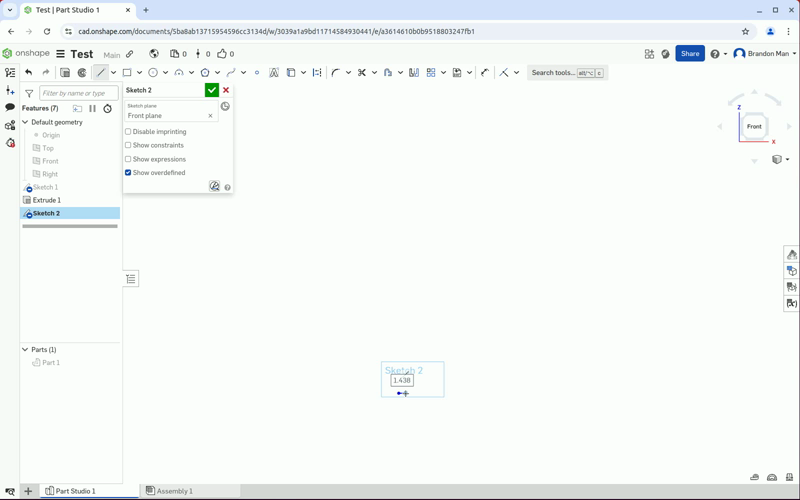
key_up(shift)
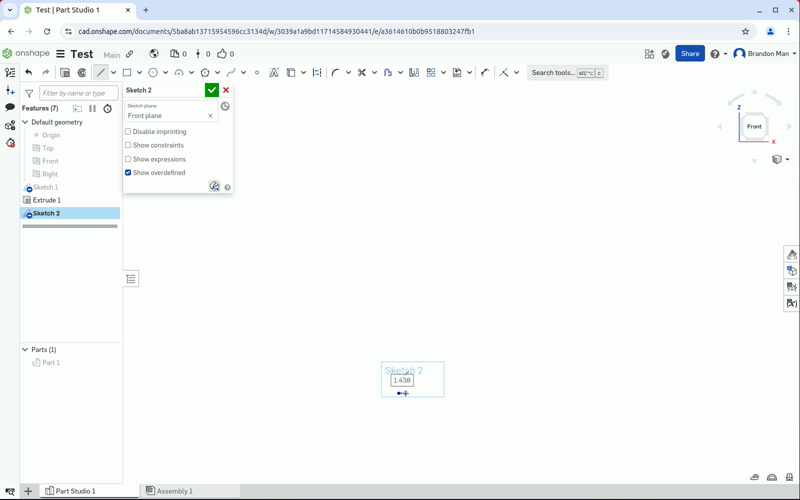
key_down(shift)
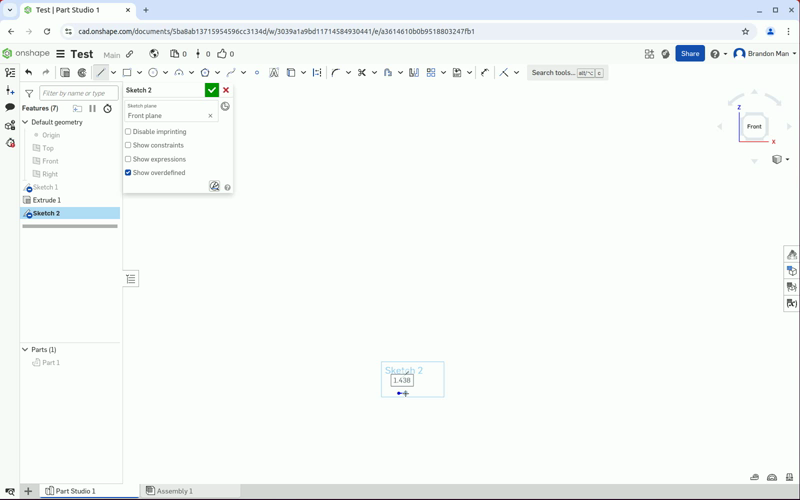
mouse_move(405, 190)
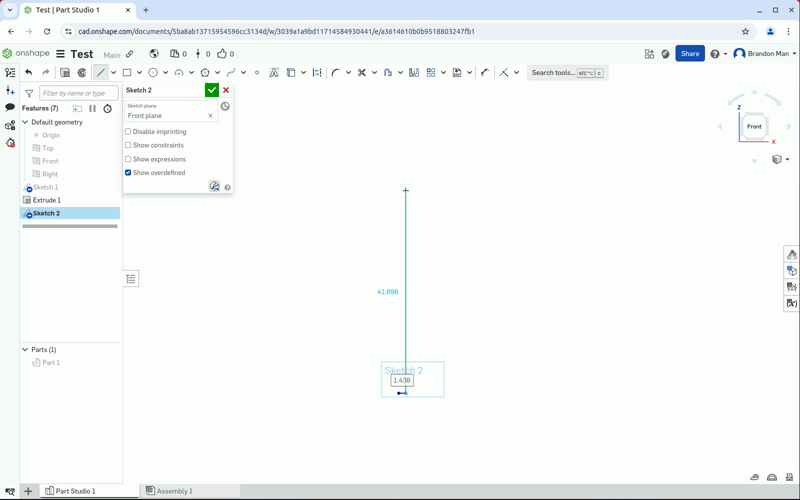
click(405, 190)
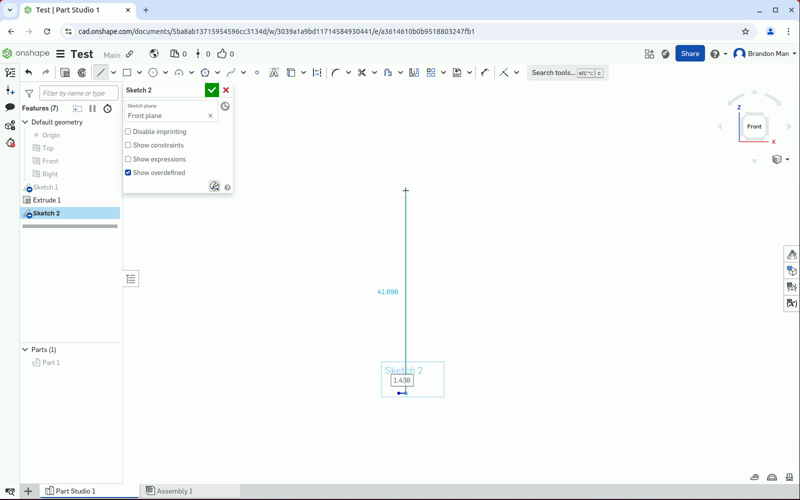
key_up(shift)
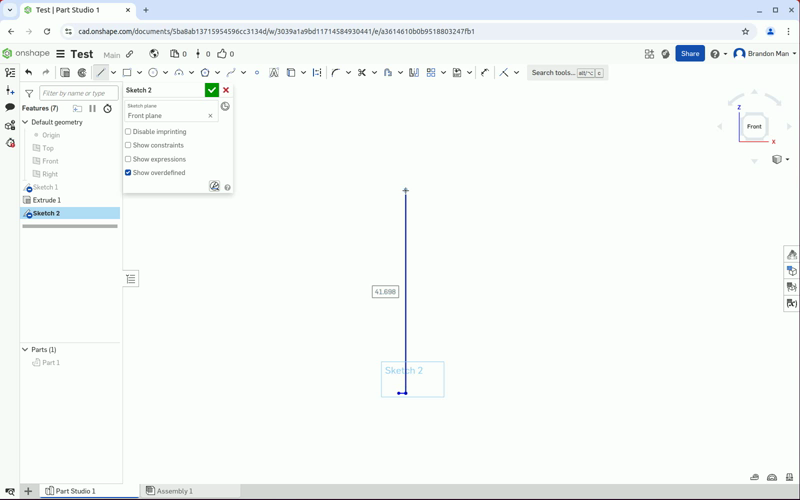
key_down(shift)
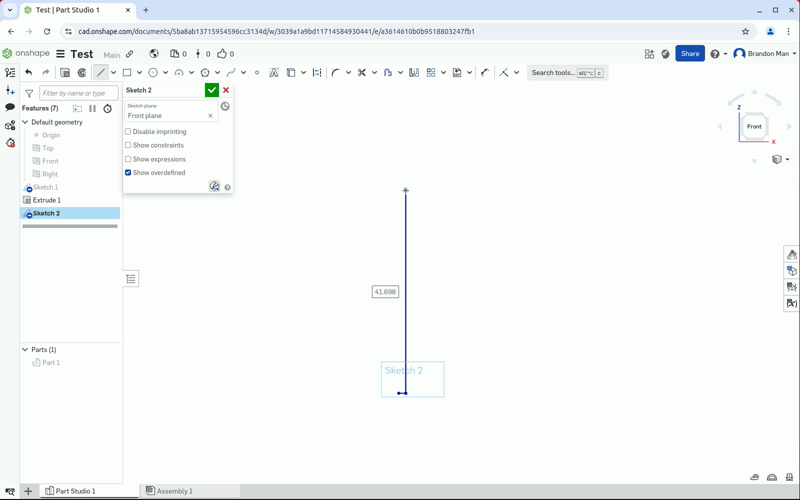
mouse_move(435, 190)
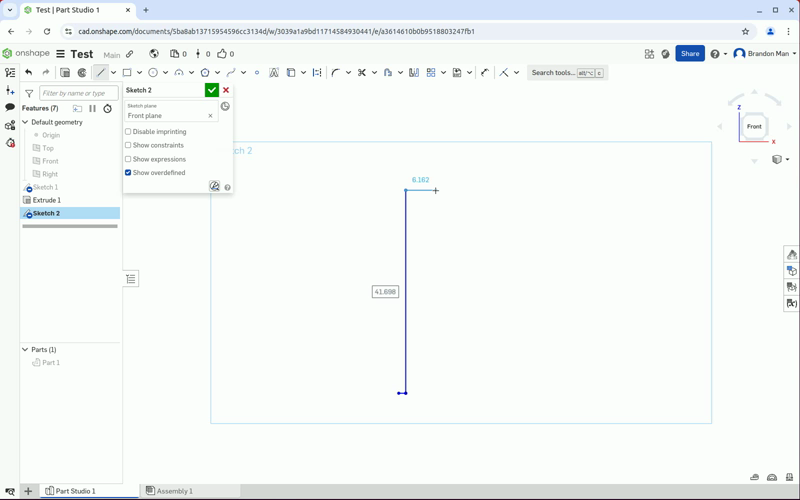
mouse_move(405, 176)
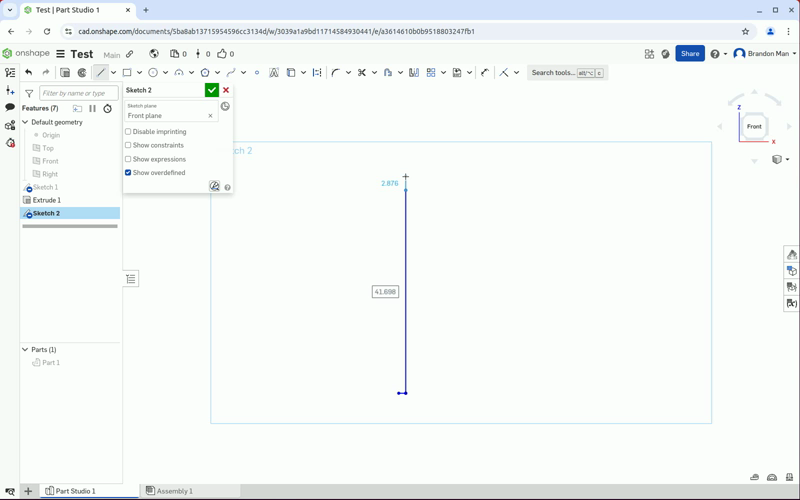
click(405, 176)
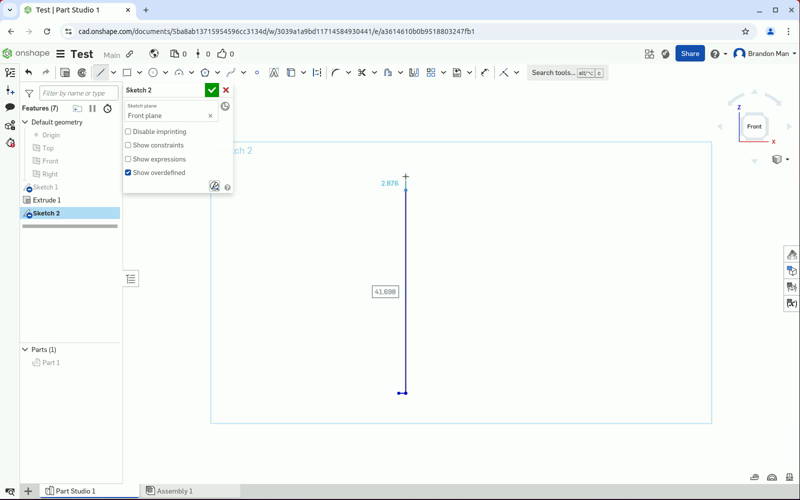
key_up(shift)
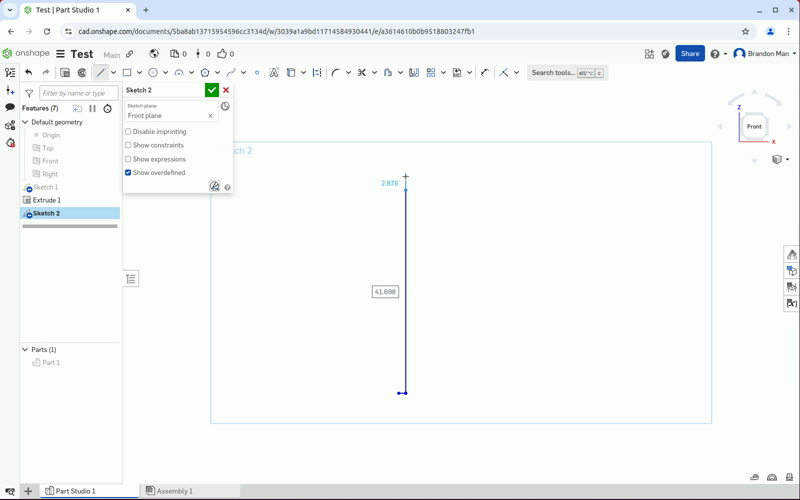
key_down(shift)
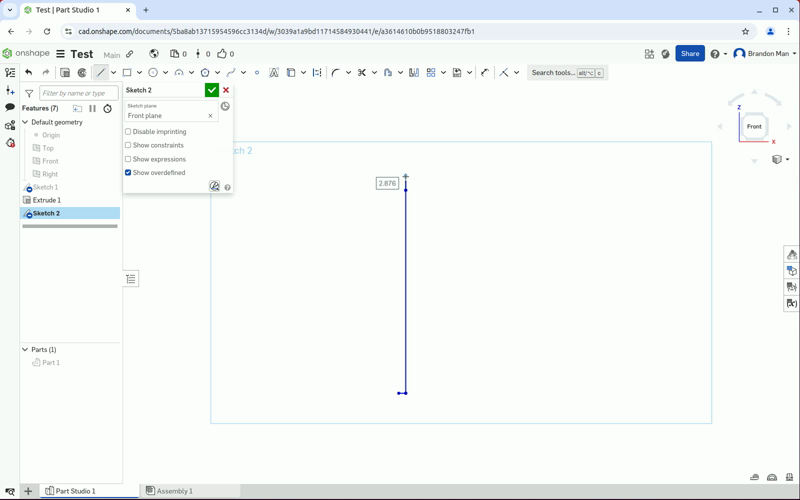
mouse_move(435, 176)
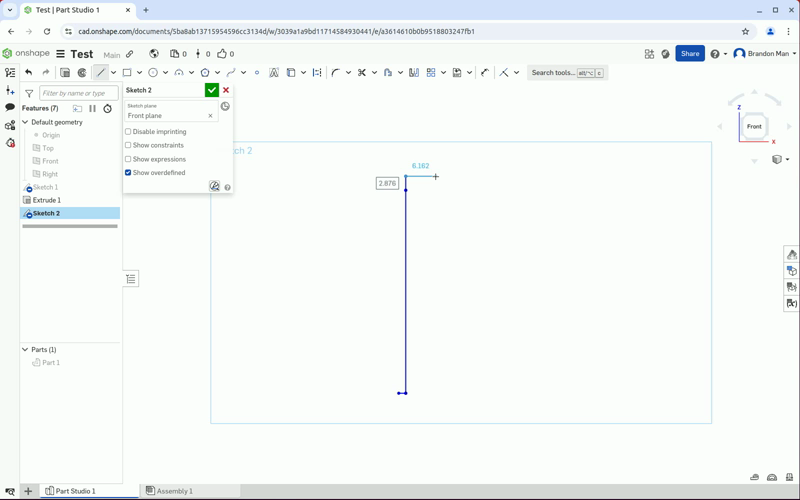
mouse_move(405, 171)
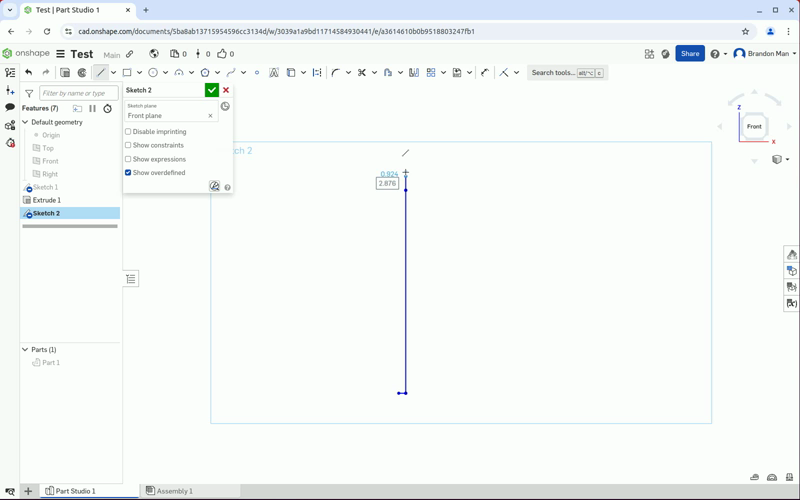
scroll(6)
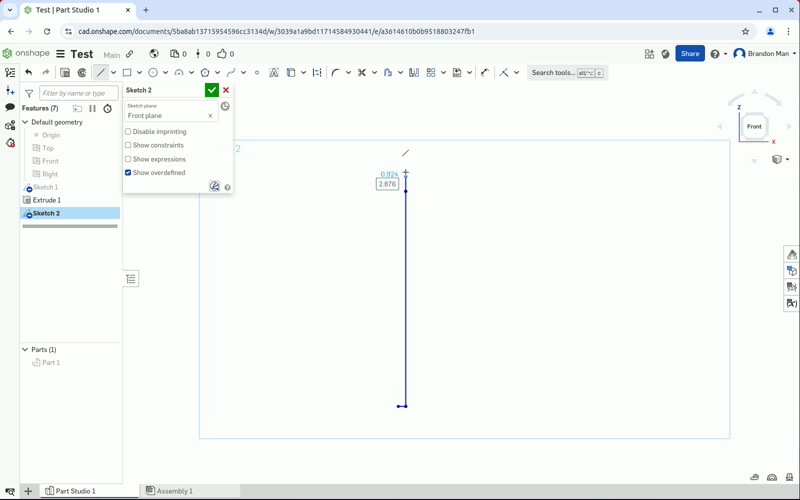
scroll(6)
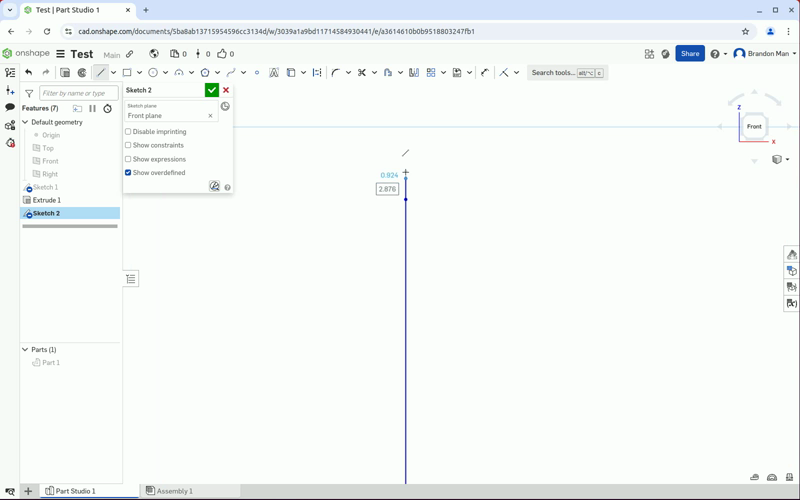
scroll(6)
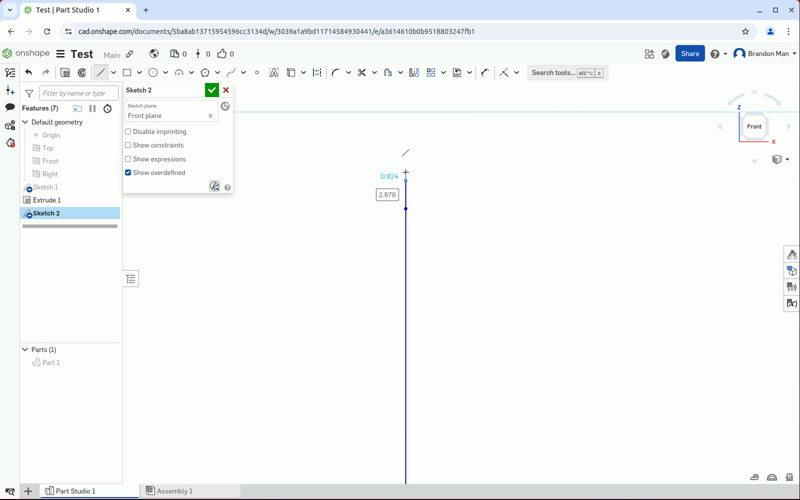
scroll(6)
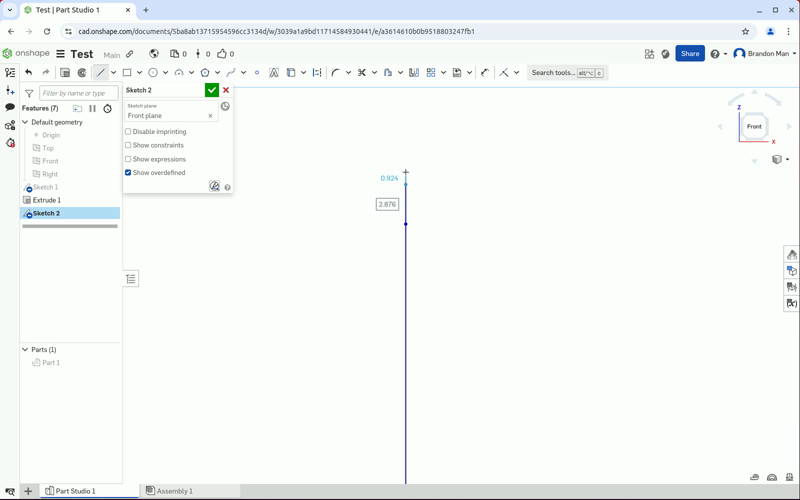
scroll(6)
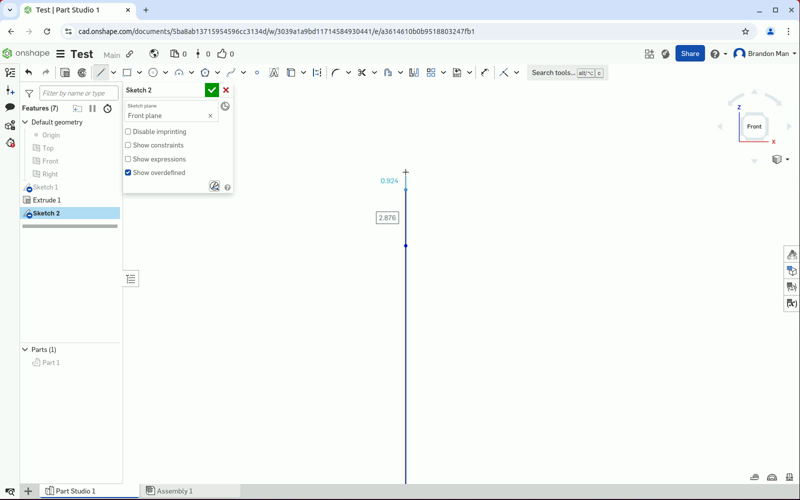
scroll(6)
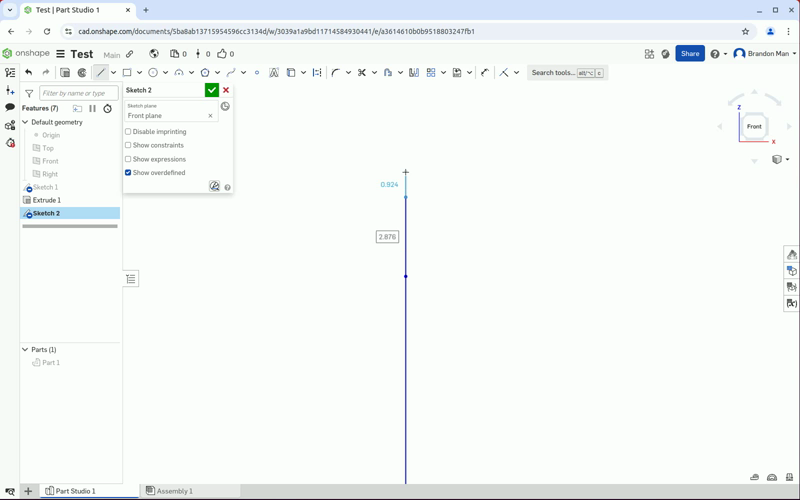
scroll(6)
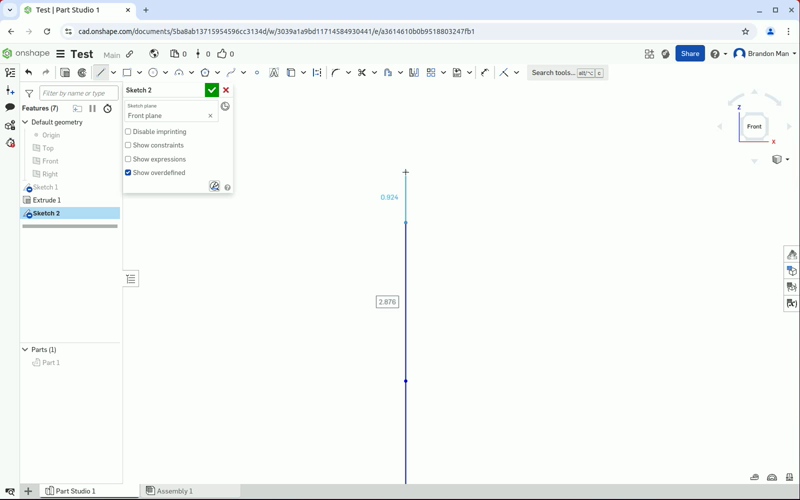
click(405, 171)
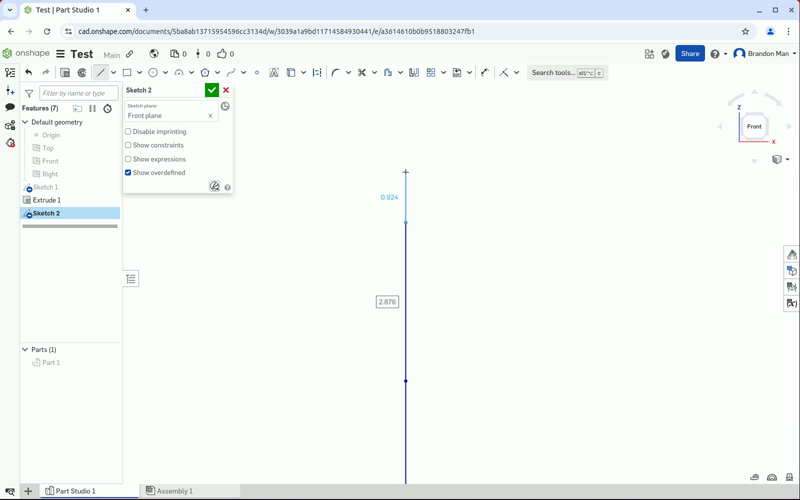
scroll(-6)
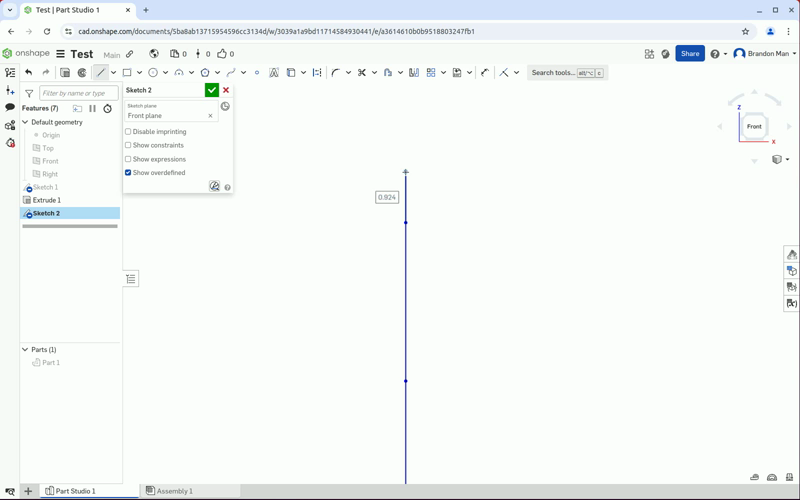
scroll(-6)
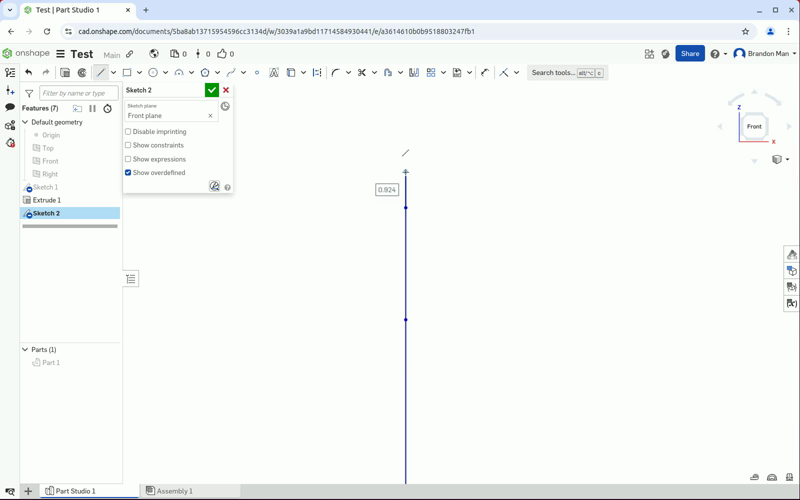
scroll(-6)
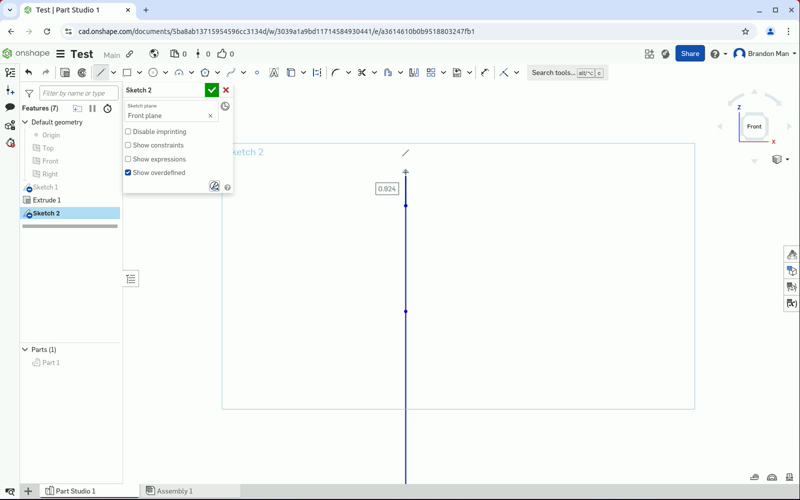
scroll(-6)
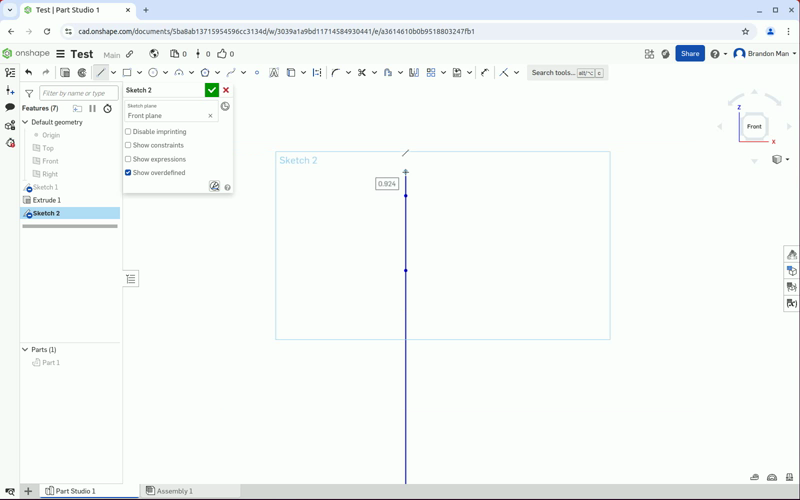
scroll(-6)
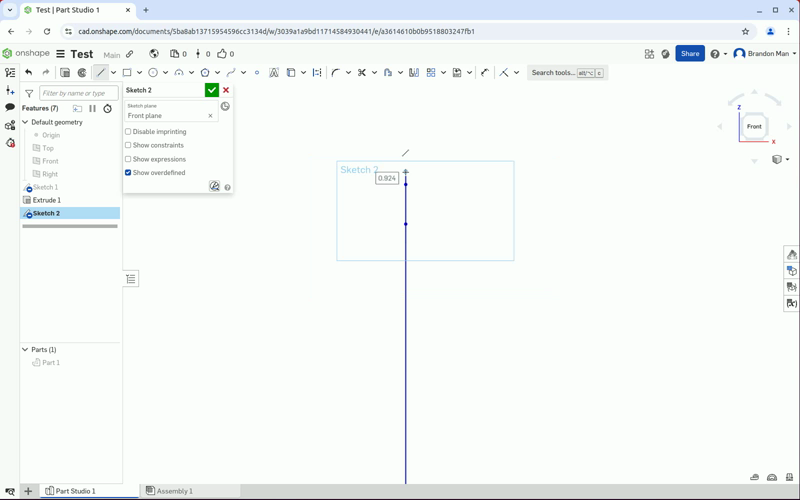
scroll(-6)
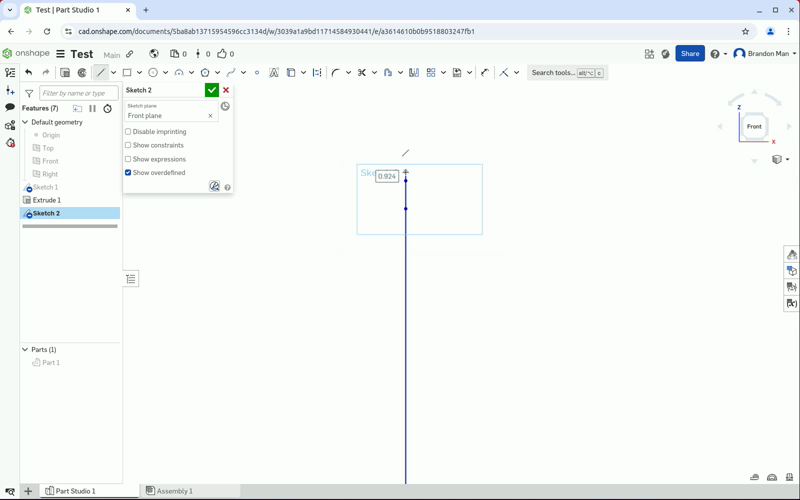
scroll(-6)
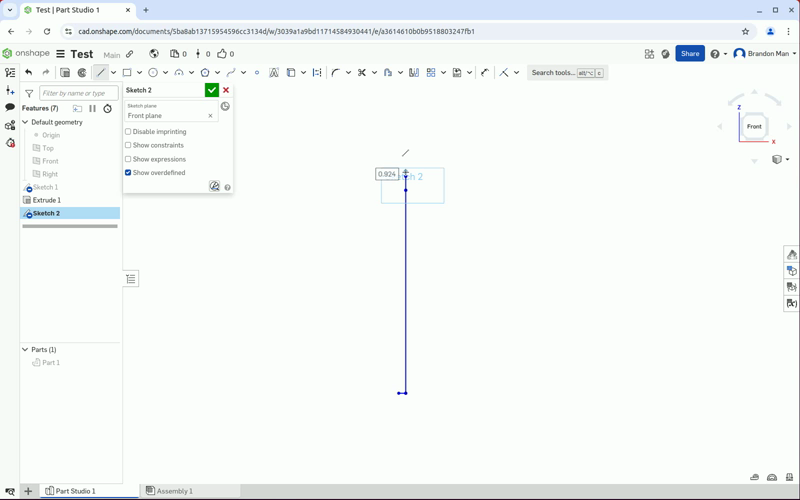
key_up(shift)
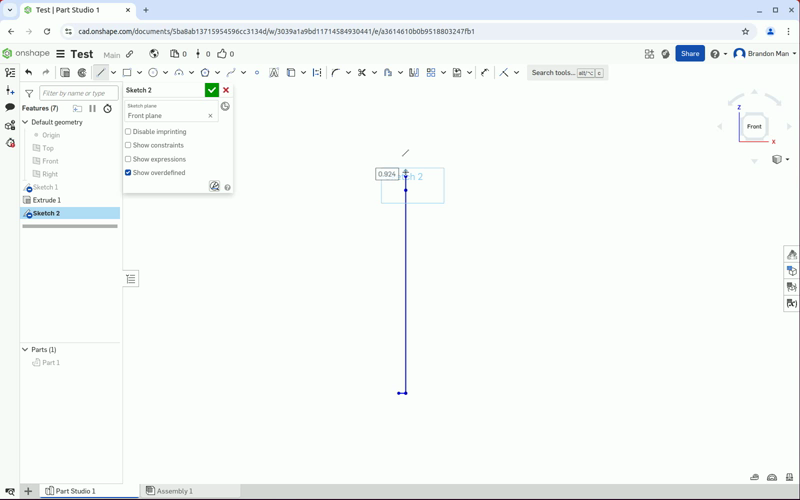
key_down(shift)
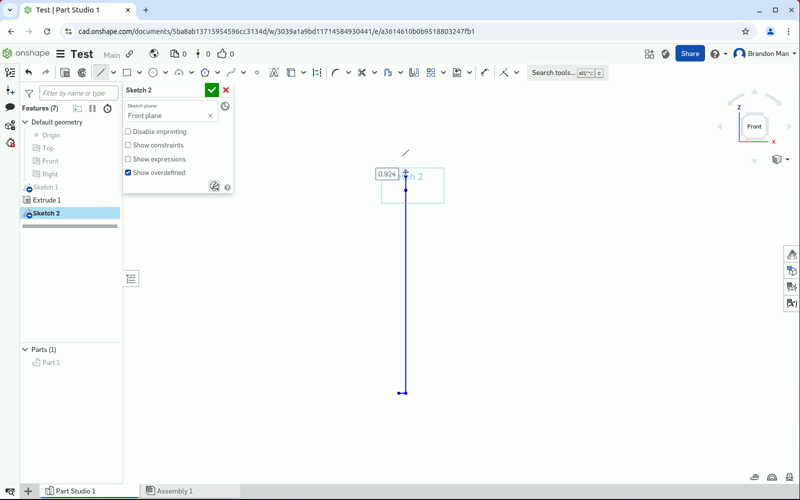
mouse_move(435, 171)
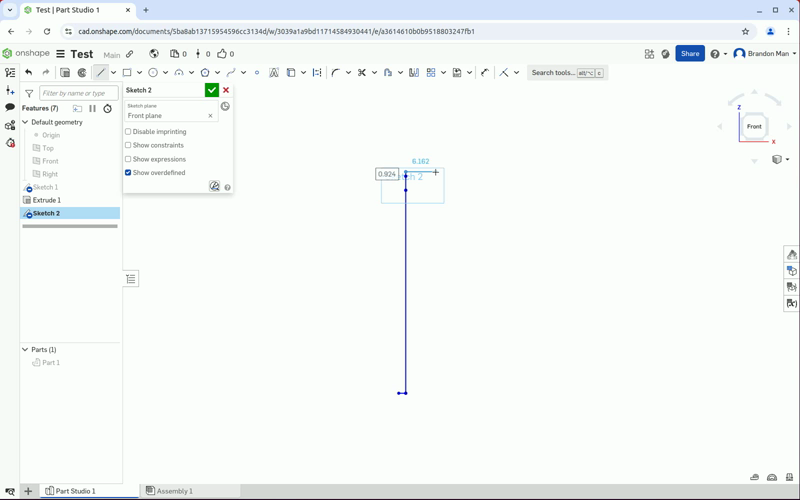
mouse_move(398, 171)
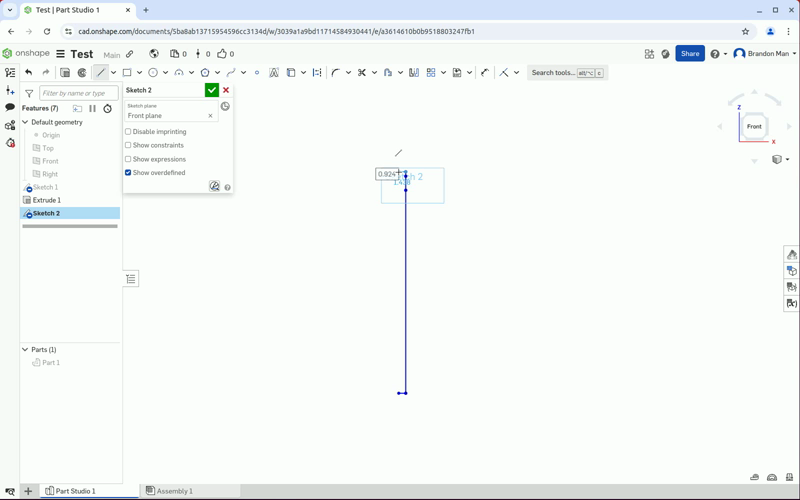
scroll(6)
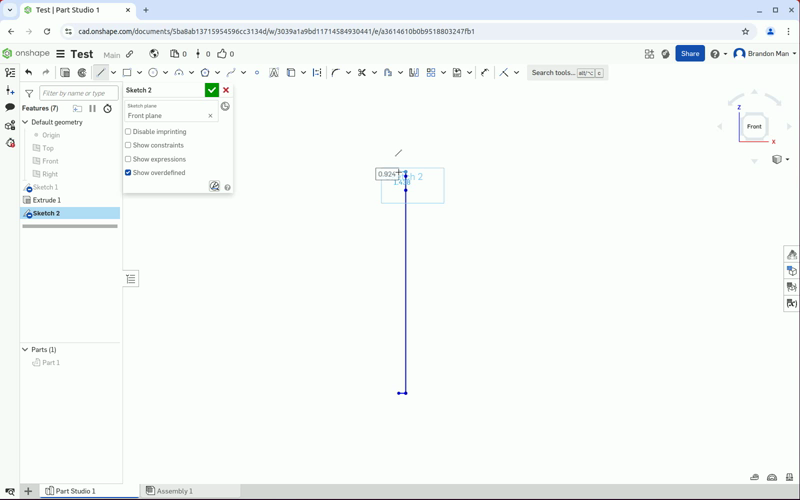
scroll(6)
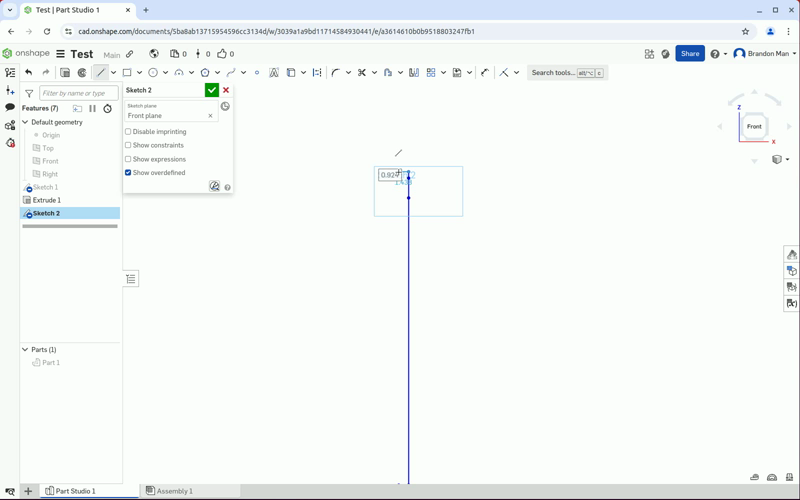
scroll(6)
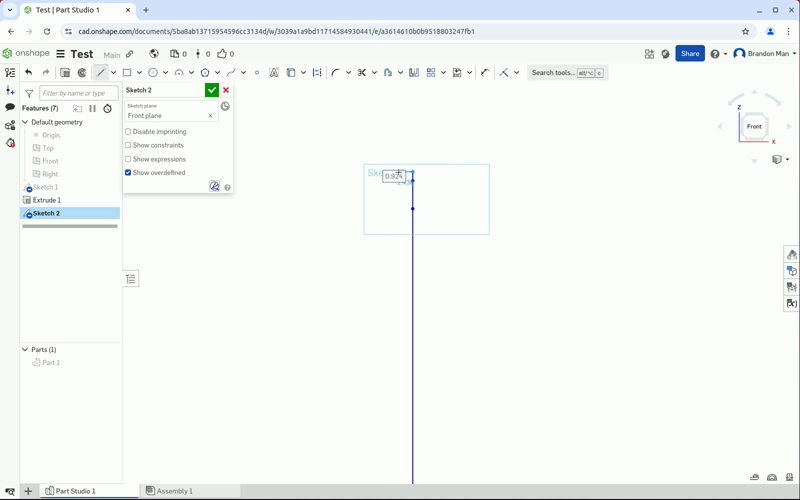
scroll(6)
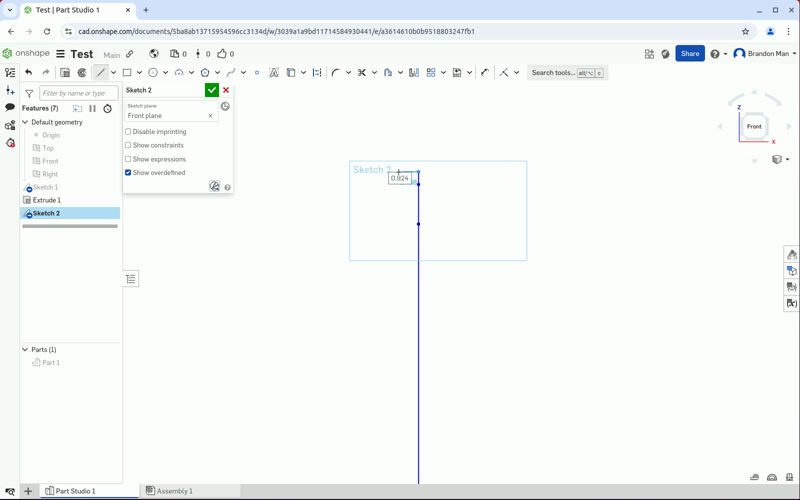
scroll(6)
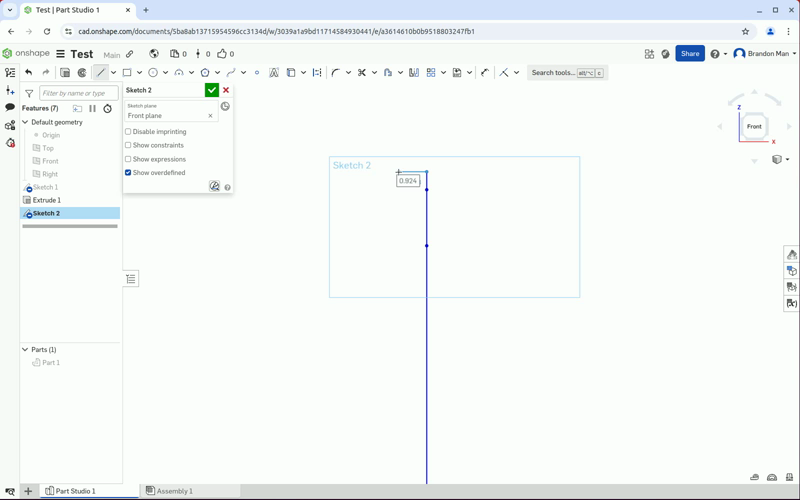
scroll(6)
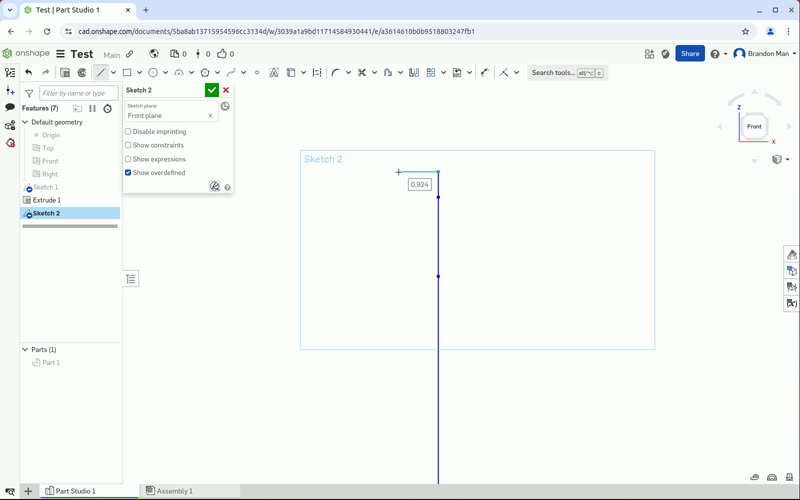
scroll(6)
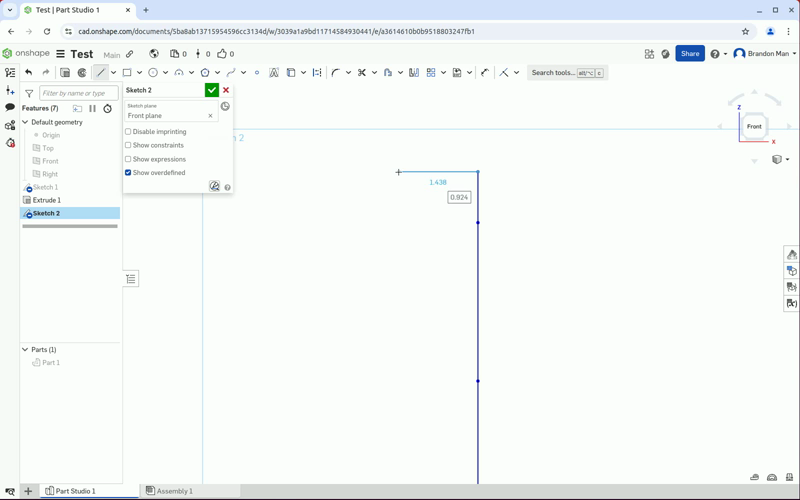
click(398, 171)
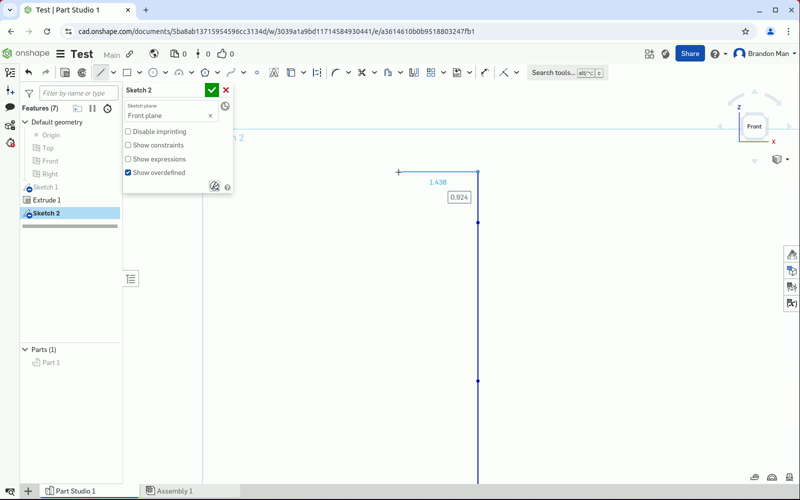
scroll(-6)
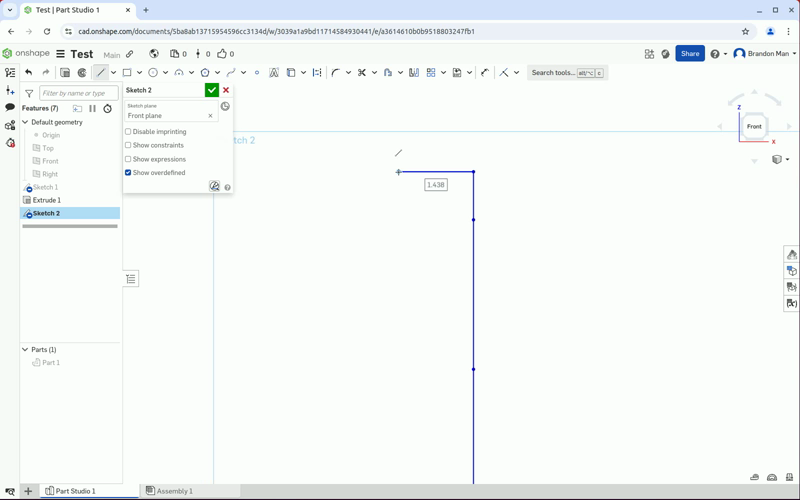
scroll(-6)
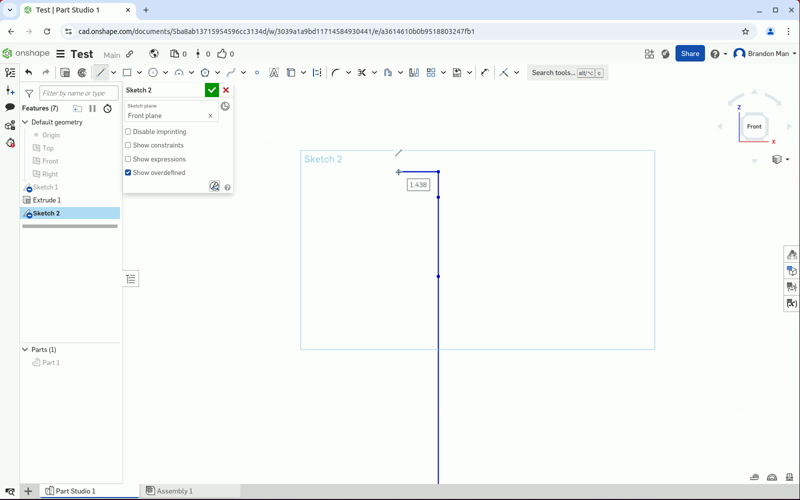
scroll(-6)
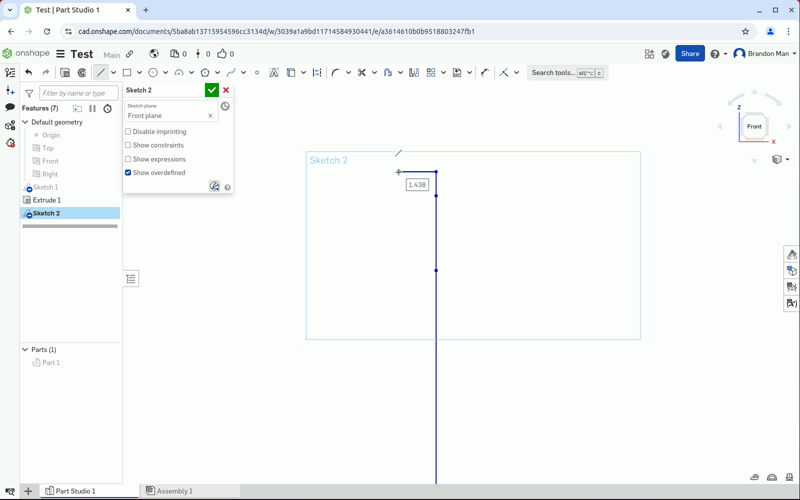
scroll(-6)
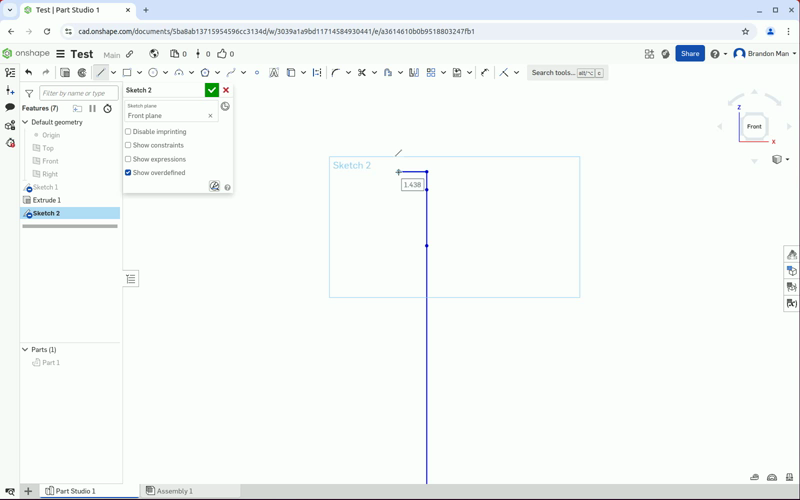
scroll(-6)
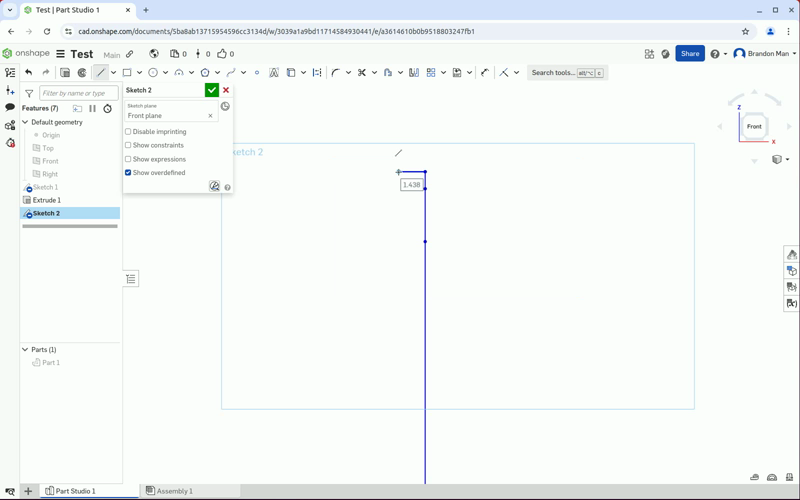
scroll(-6)
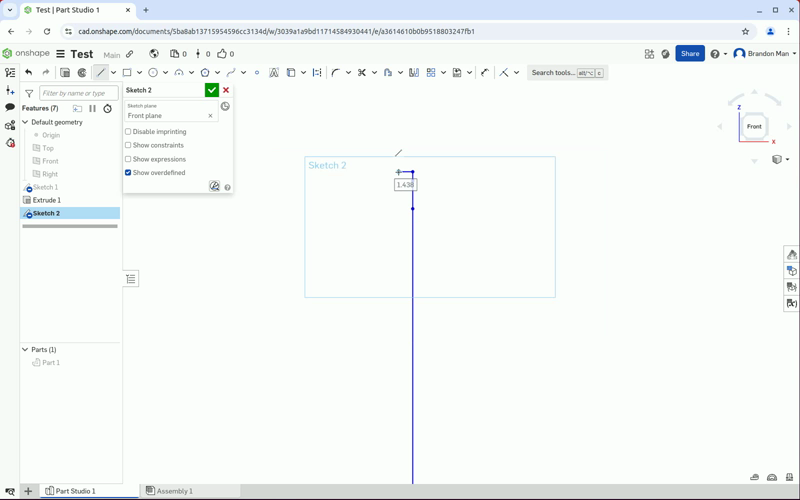
scroll(-6)
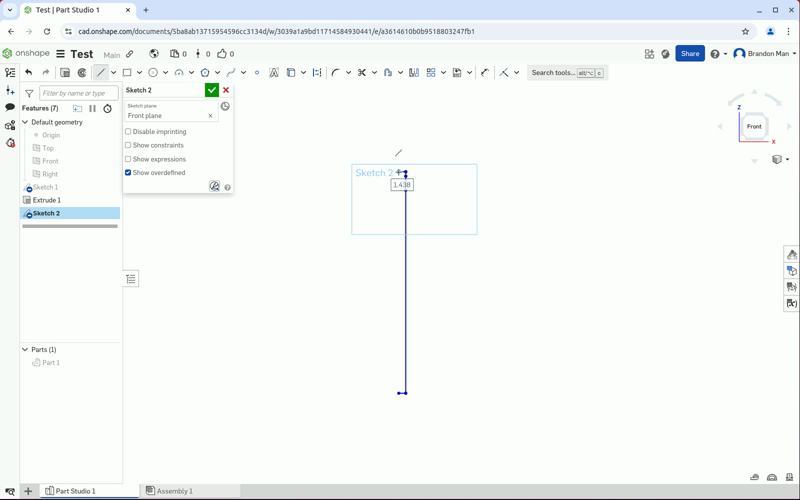
key_up(shift)
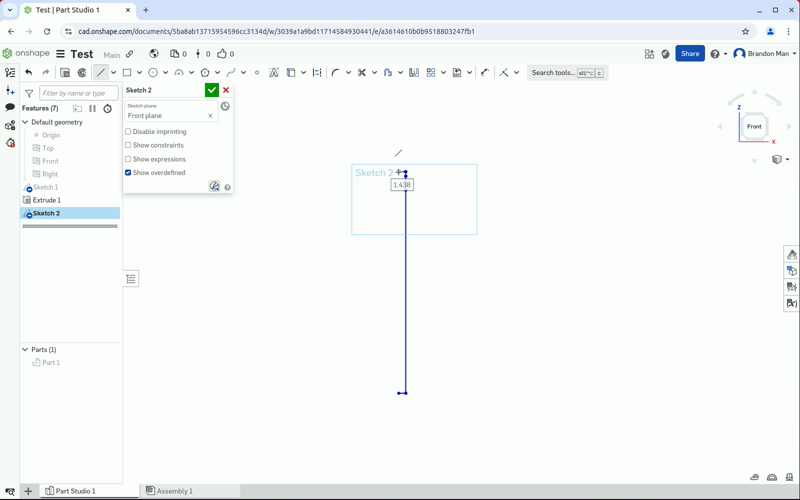
key_down(shift)
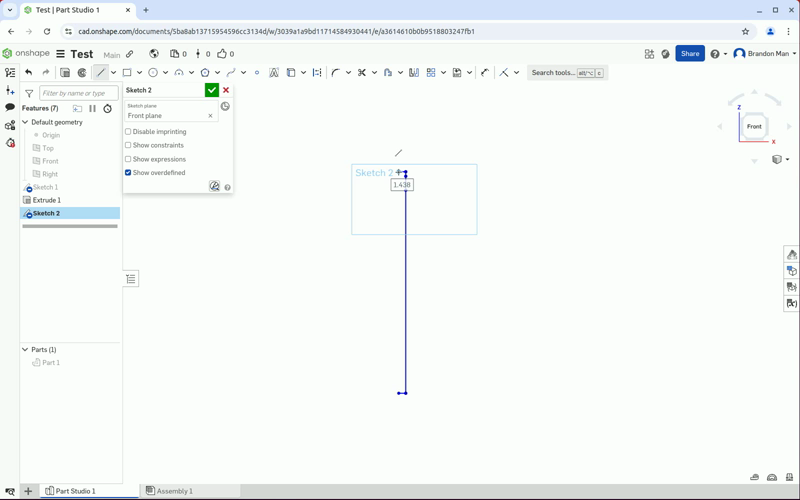
mouse_move(398, 393)
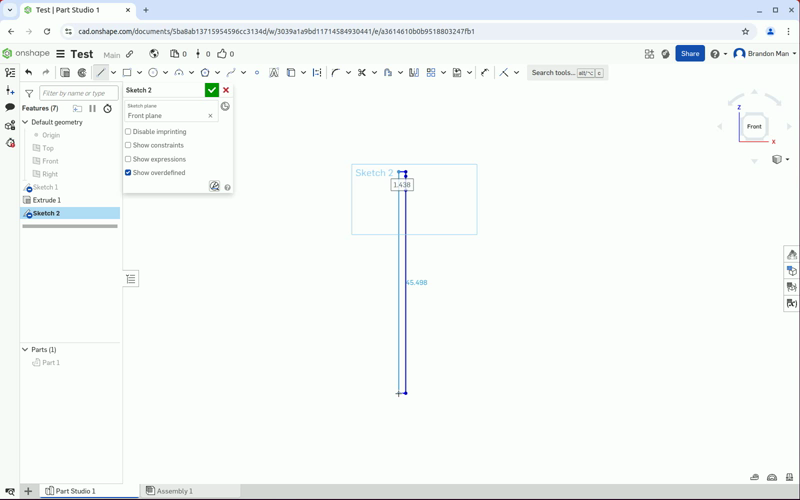
key_up(shift)
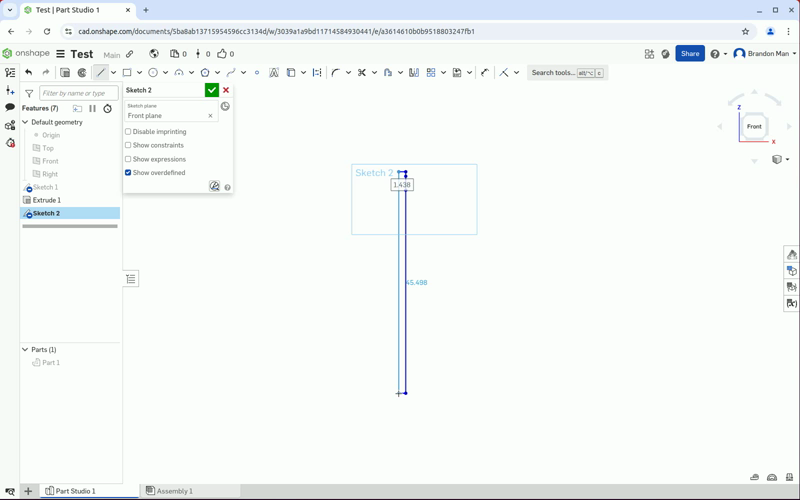
click(398, 393)
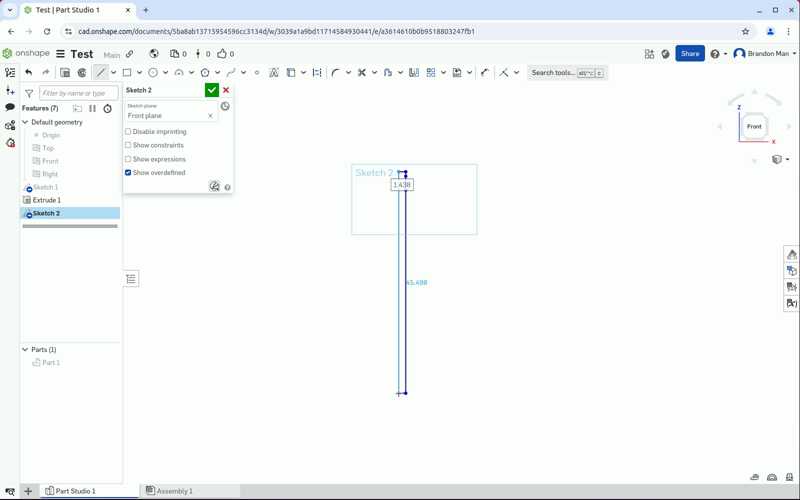
key(esc)
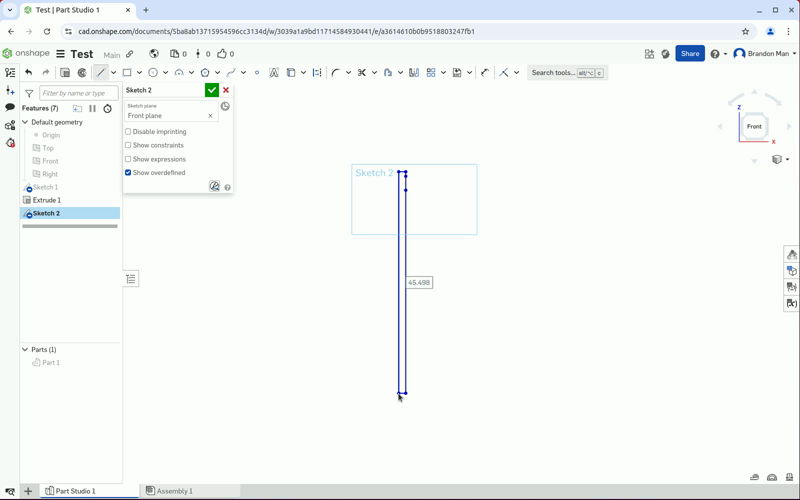
mouse_move(402, 261)
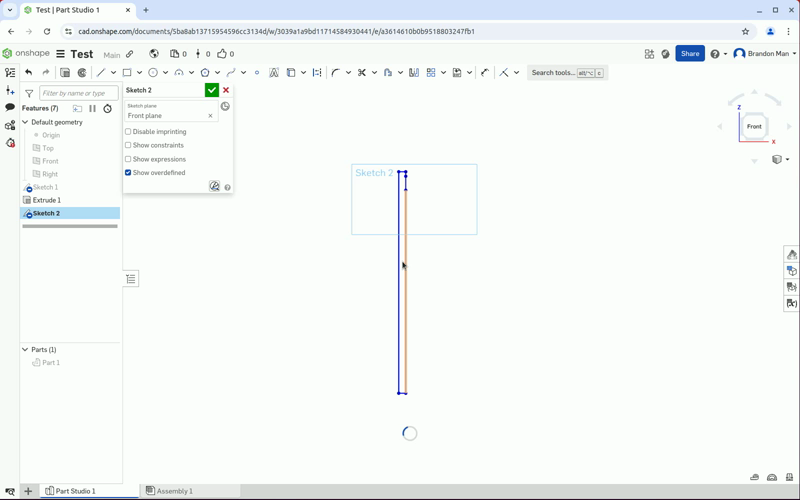
scroll(6)
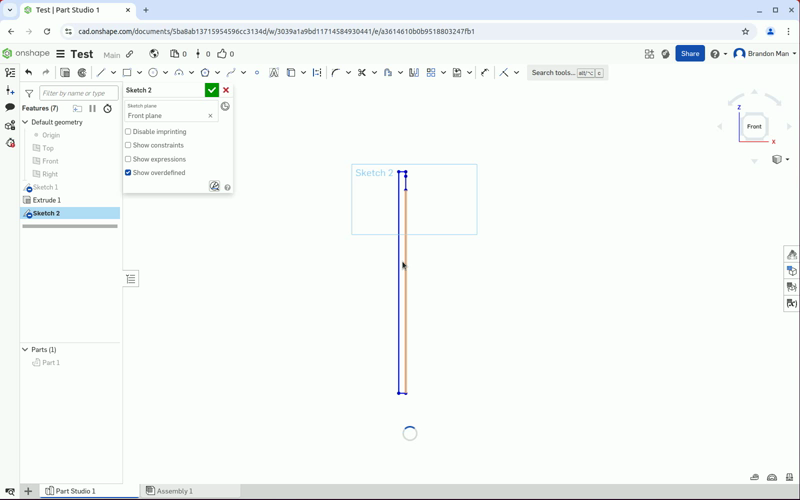
scroll(6)
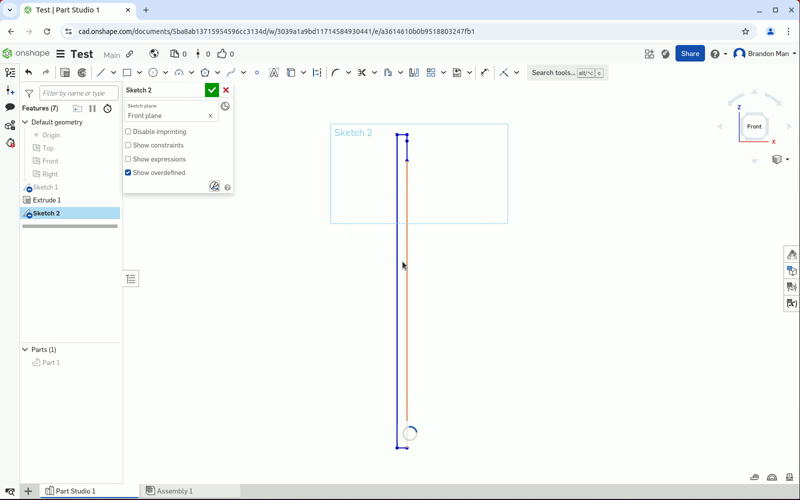
scroll(6)
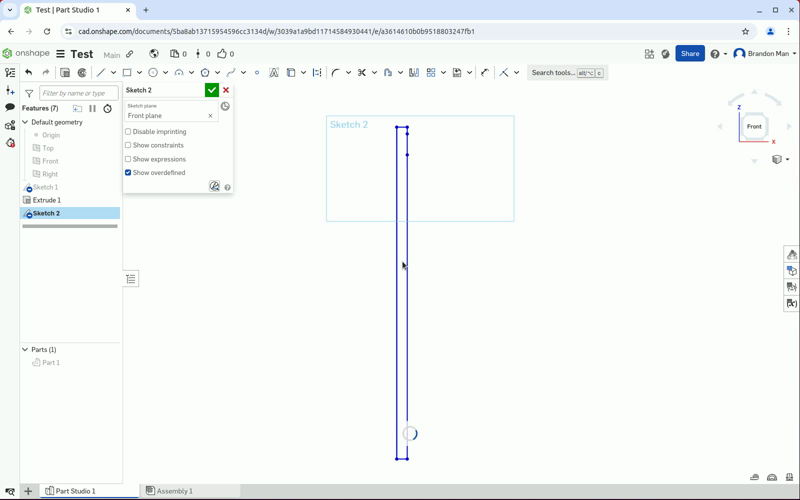
scroll(6)
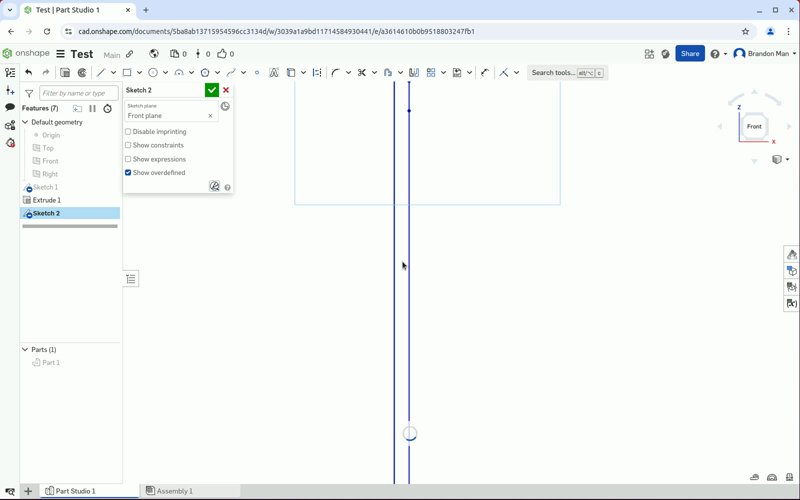
scroll(6)
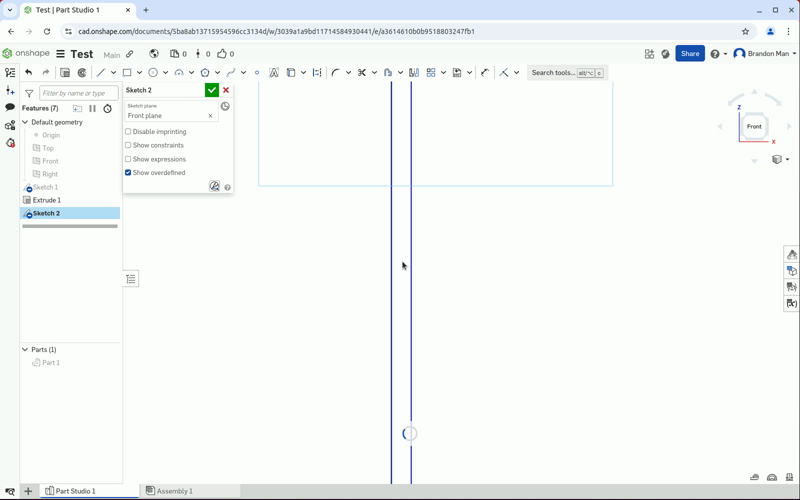
scroll(6)
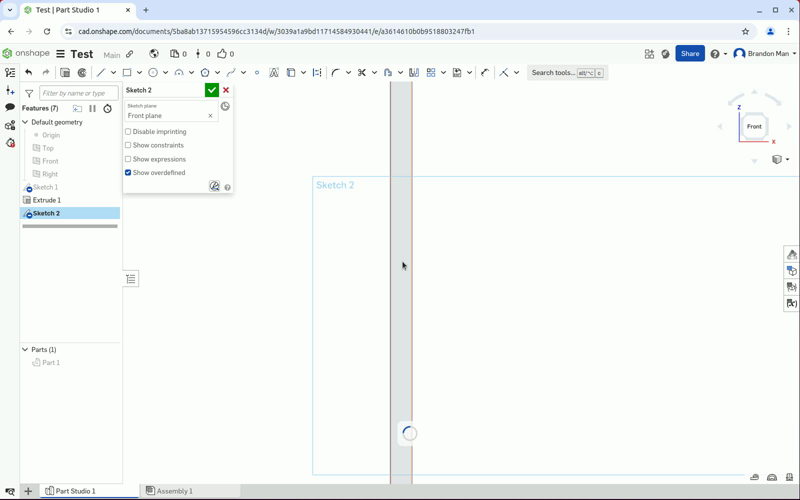
scroll(6)
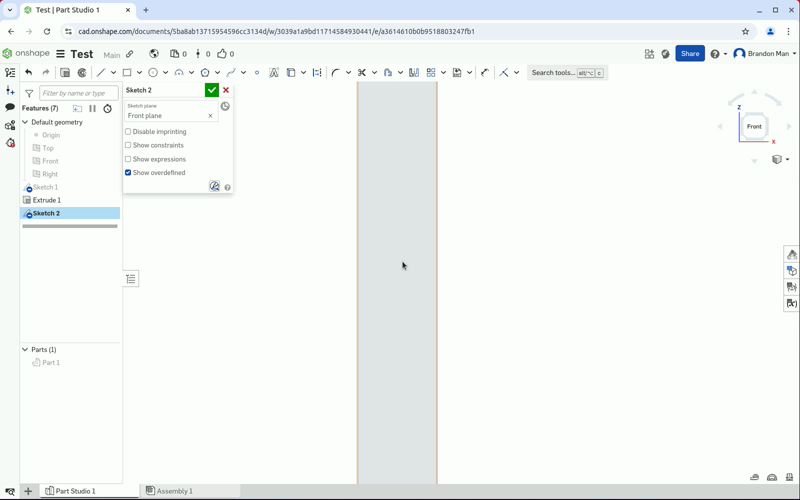
click(402, 261)
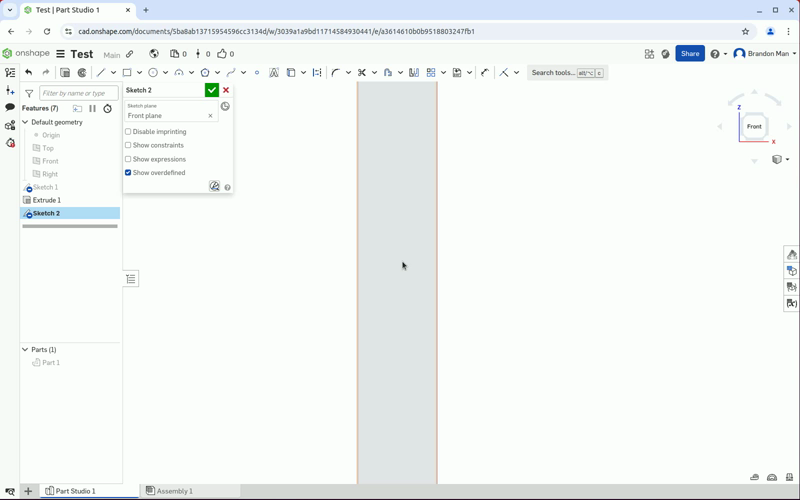
scroll(-6)
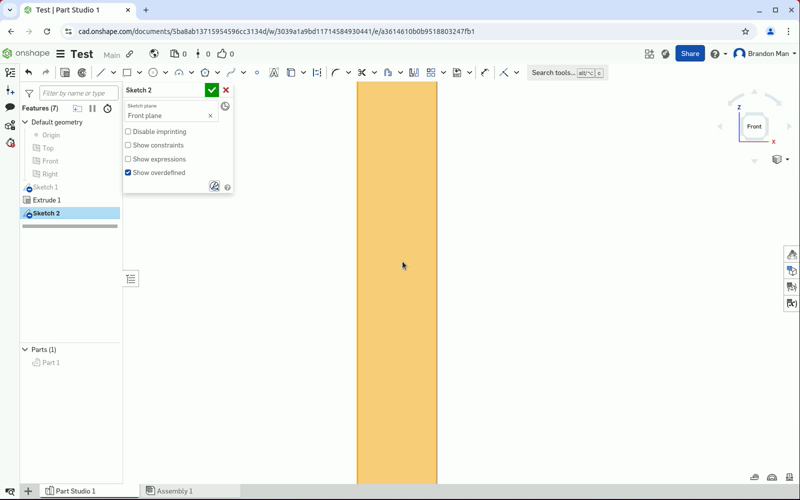
scroll(-6)
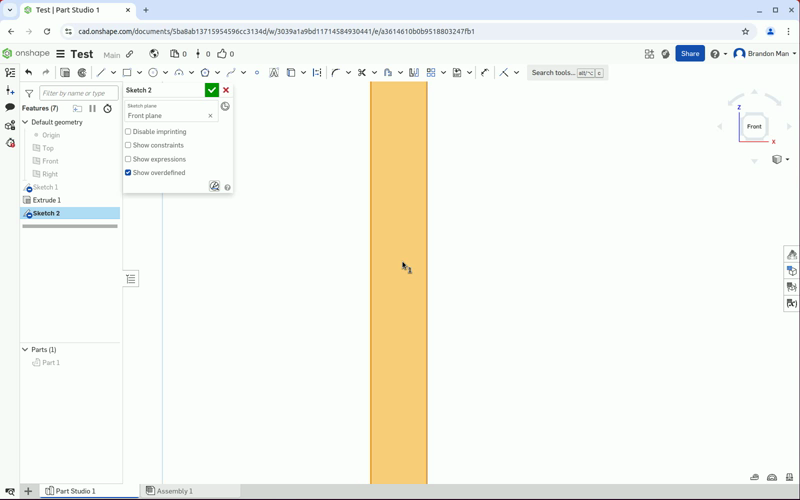
scroll(-6)
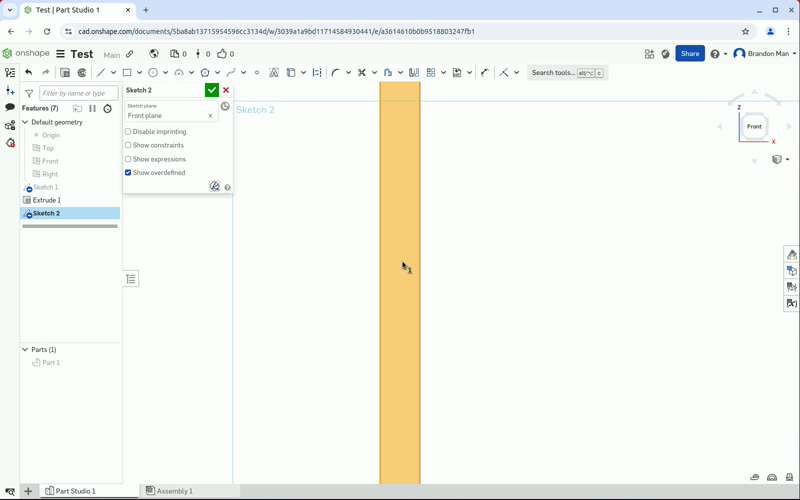
scroll(-6)
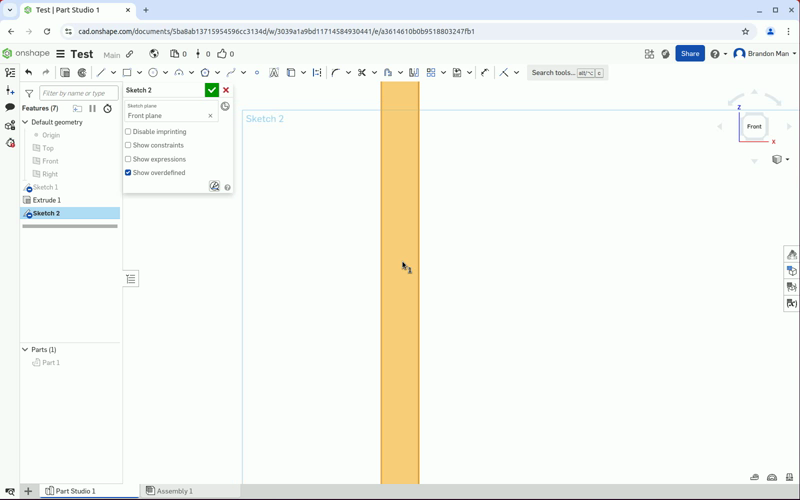
scroll(-6)
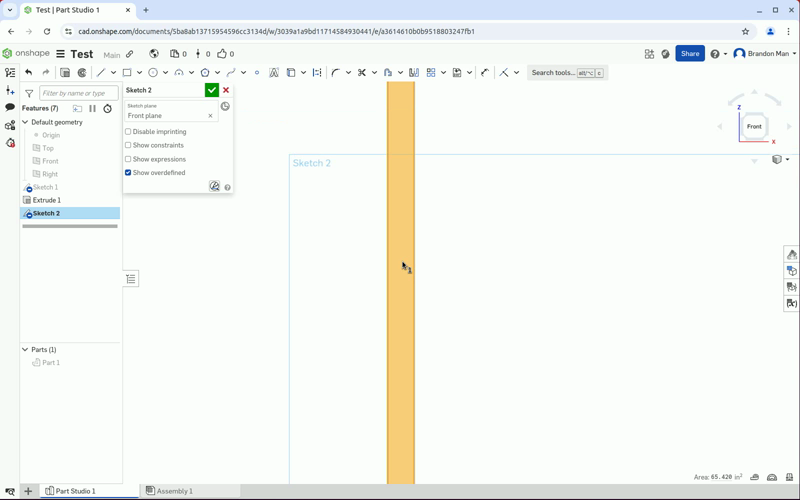
scroll(-6)
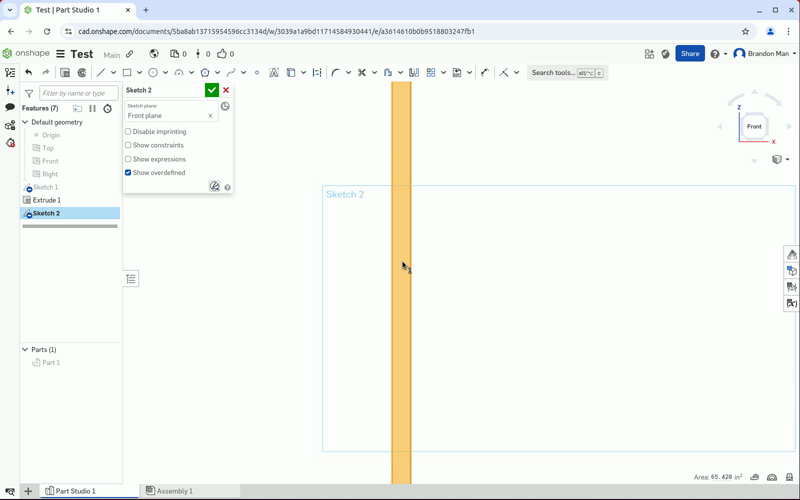
scroll(-6)
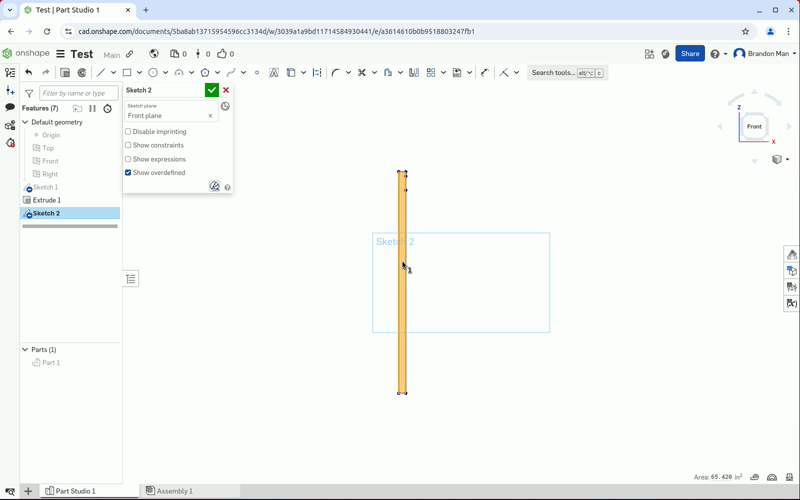
mouse_move(73, 352)
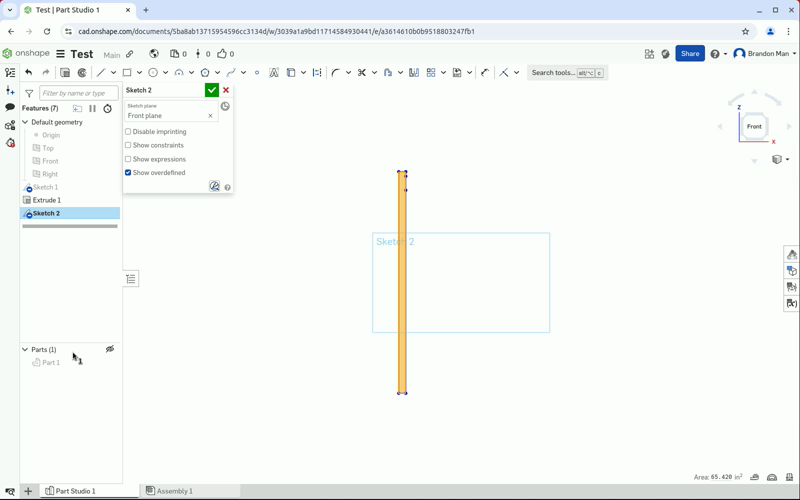
key(shift+y)
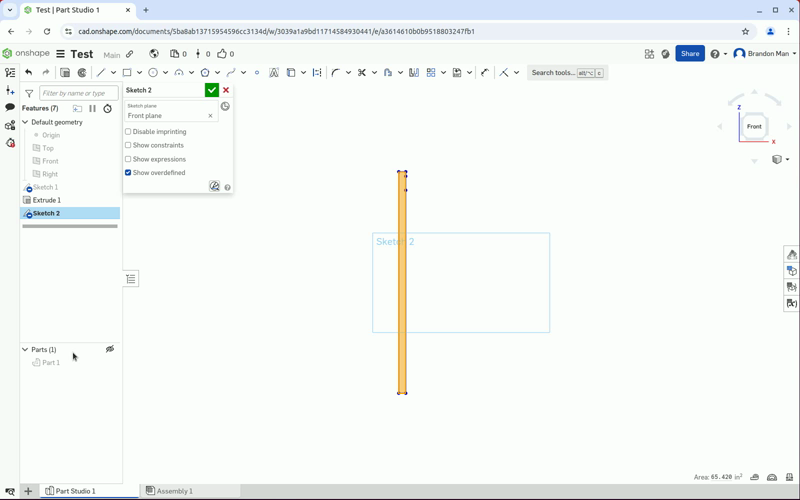
key(shift+e)
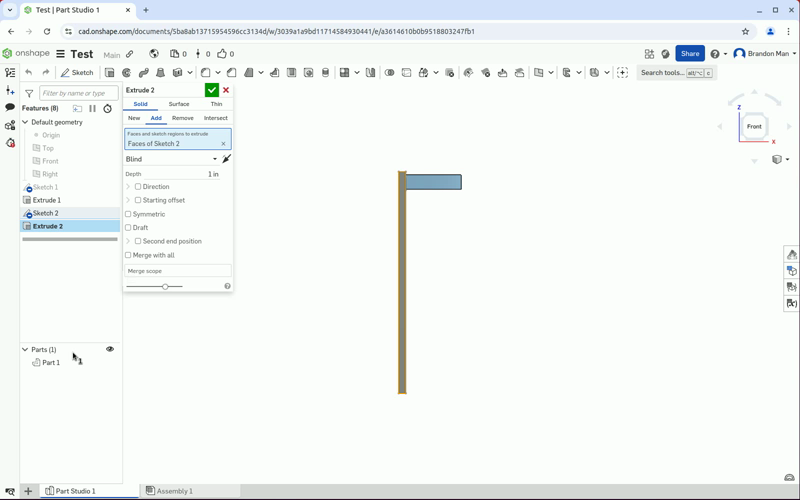
mouse_move(143, 106)
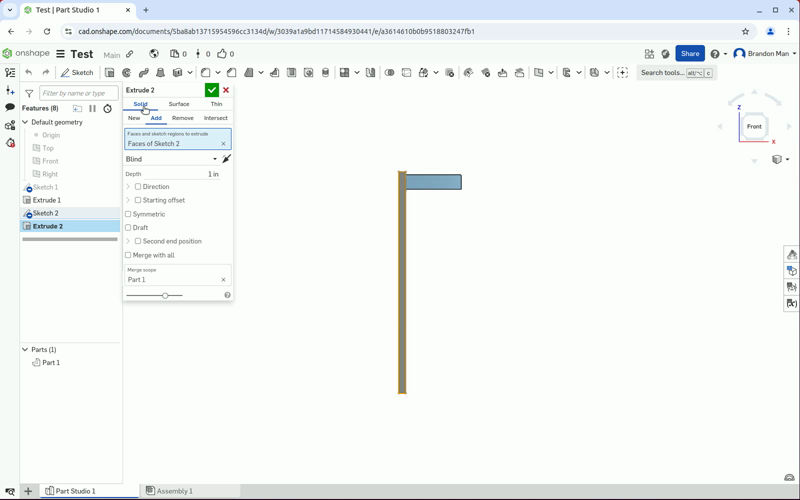
click(143, 106)
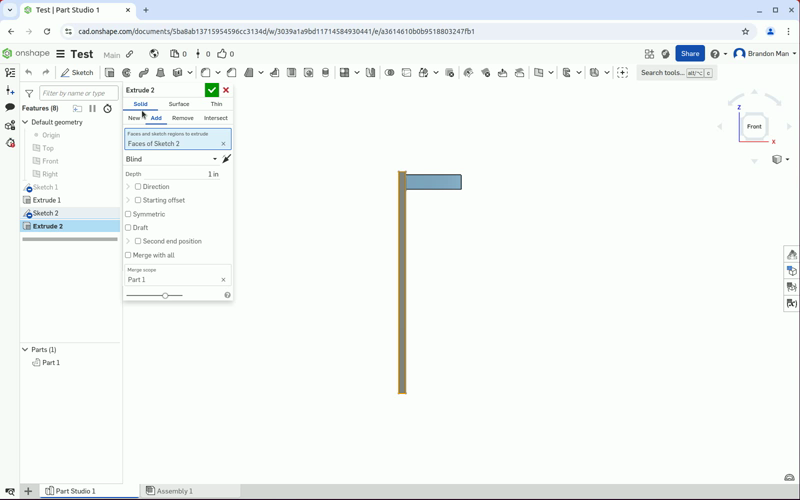
mouse_move(137, 120)
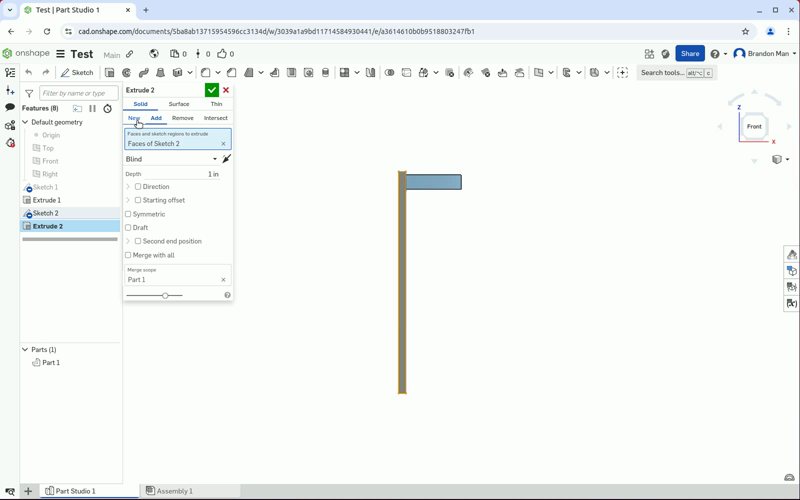
click(137, 120)
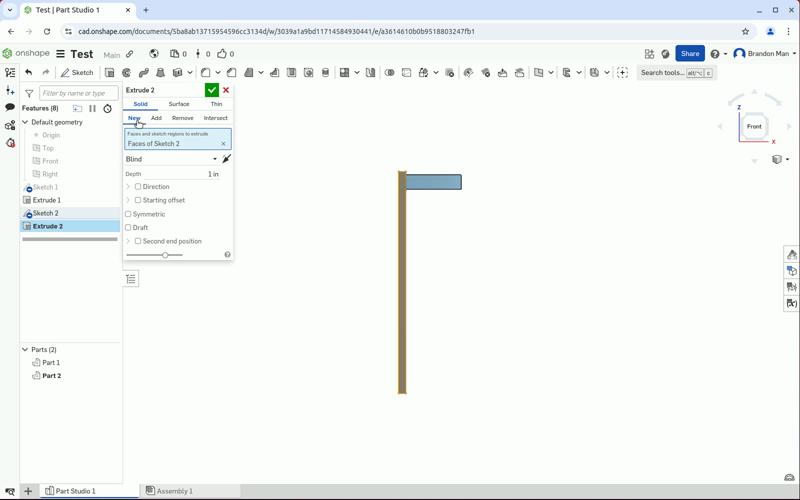
key(tab, 4)
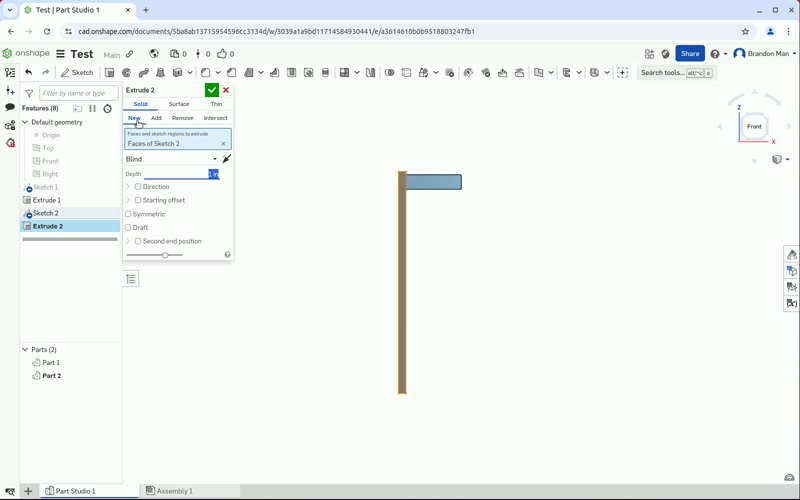
text(0.963)
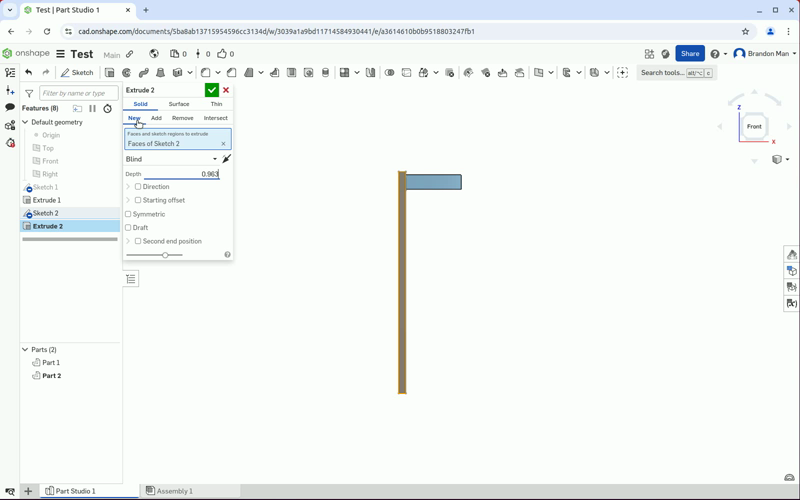
key(enter)
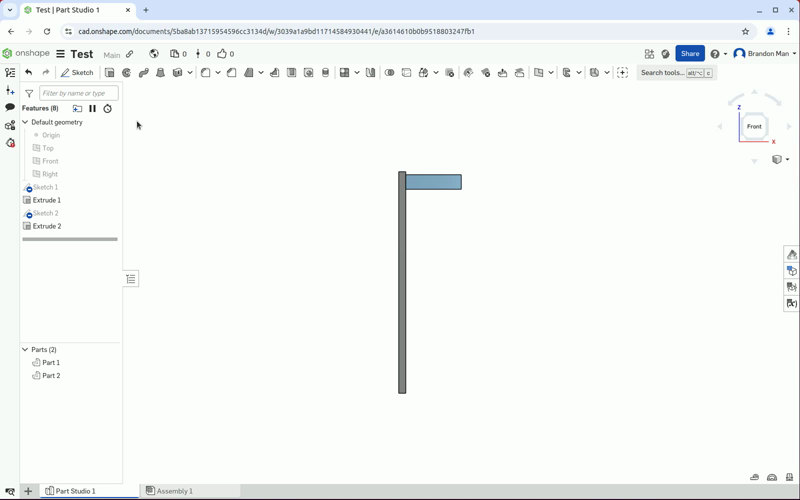
key(shift+h)
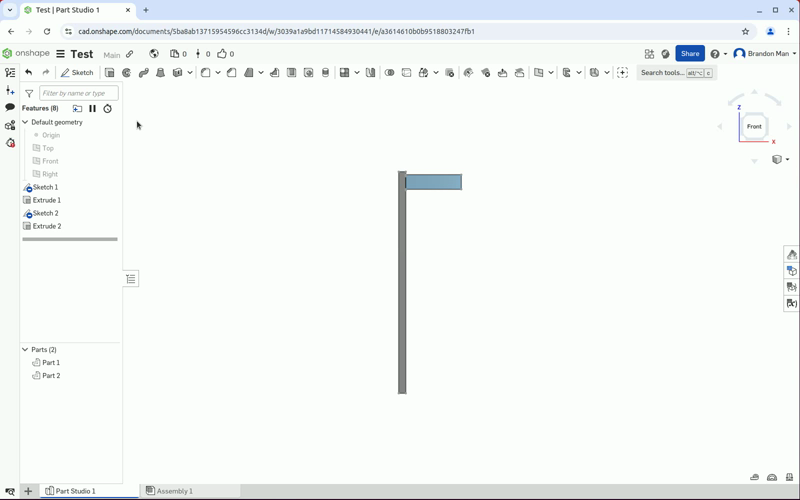
key(shift+h)
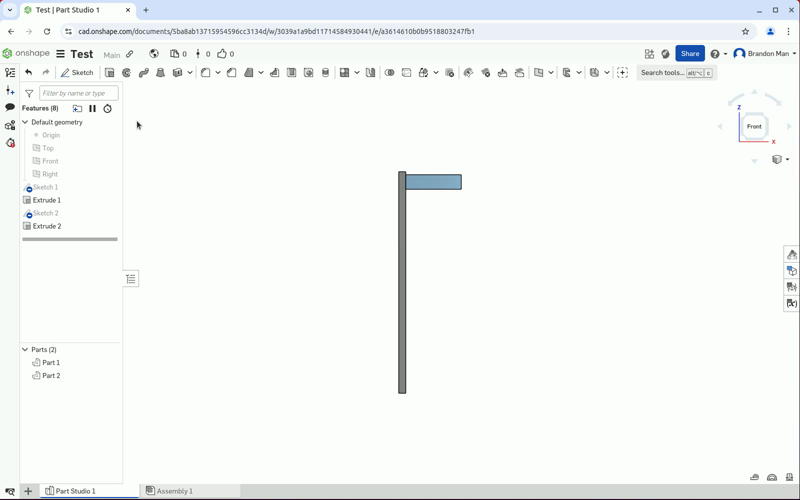
mouse_move(73, 189)
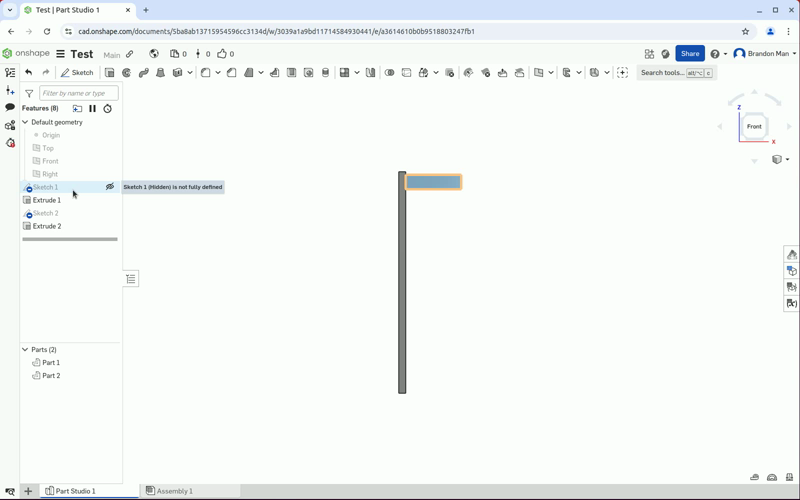
click(73, 189)
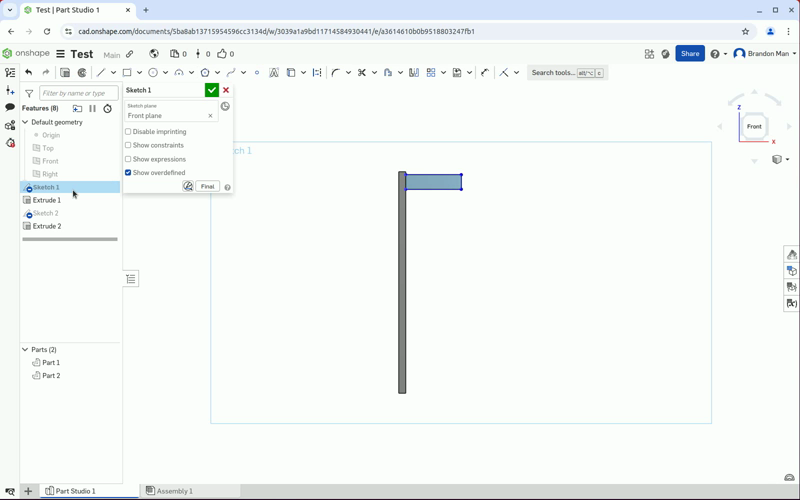
mouse_move(229, 92)
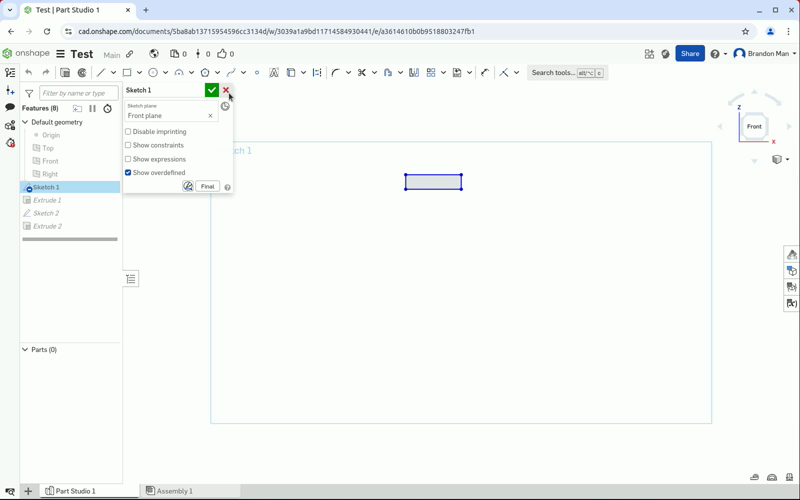
click(229, 92)
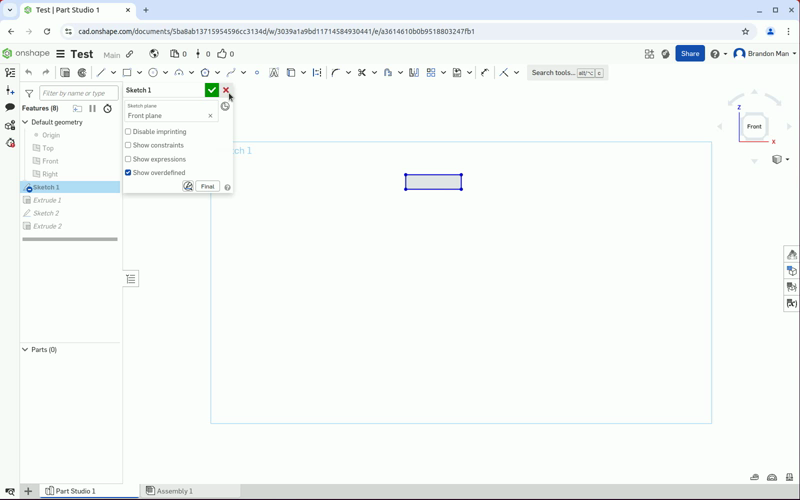
key(shift+s)
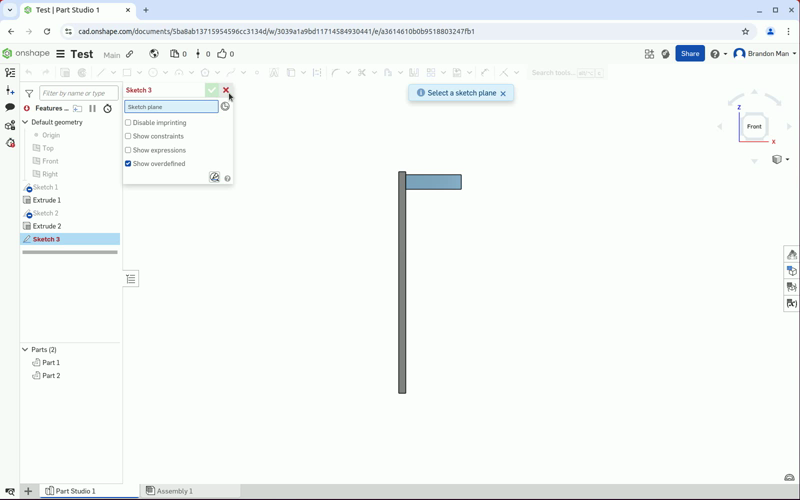
mouse_move(73, 163)
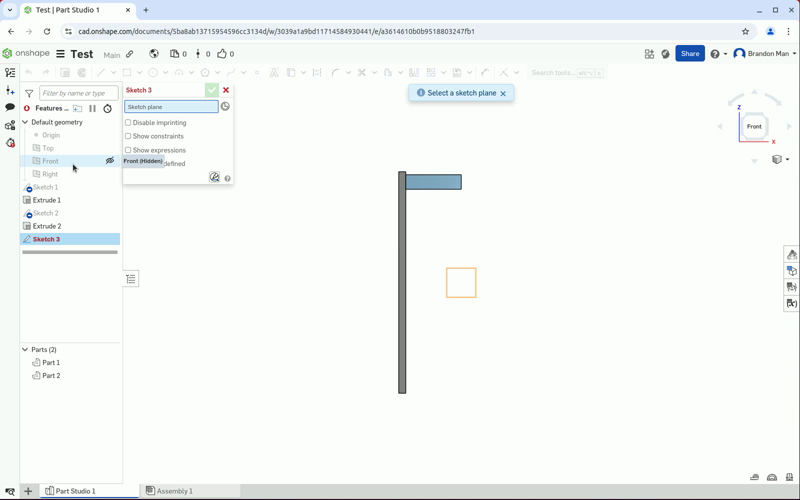
click(73, 163)
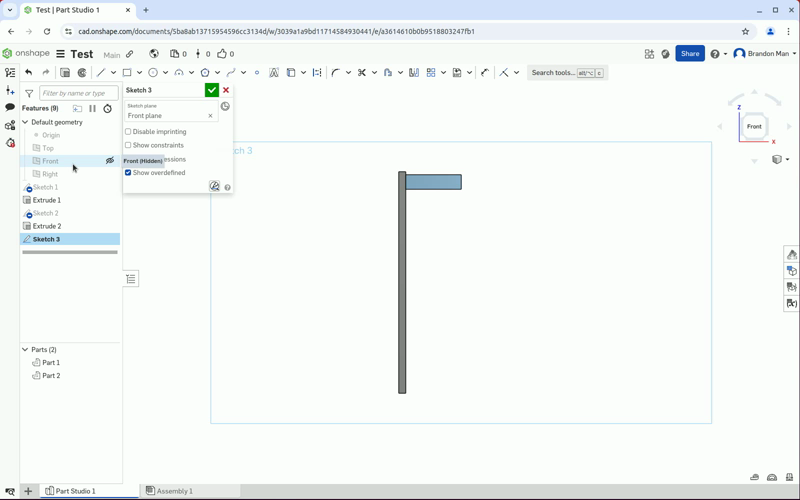
mouse_move(73, 352)
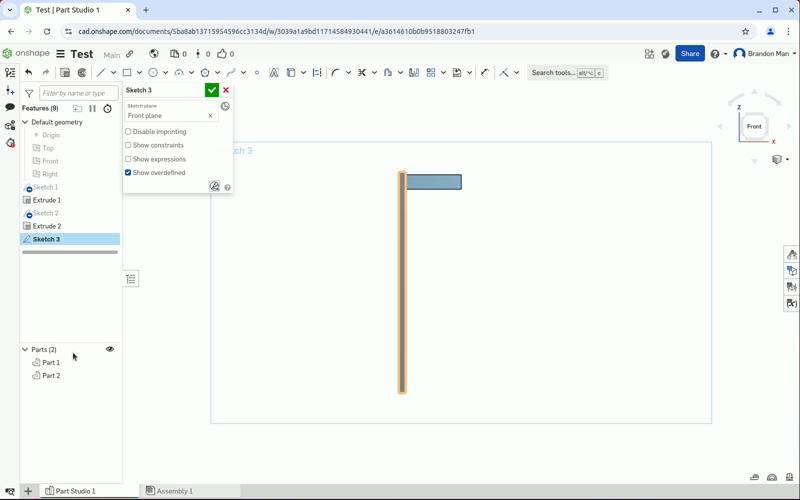
key(y)
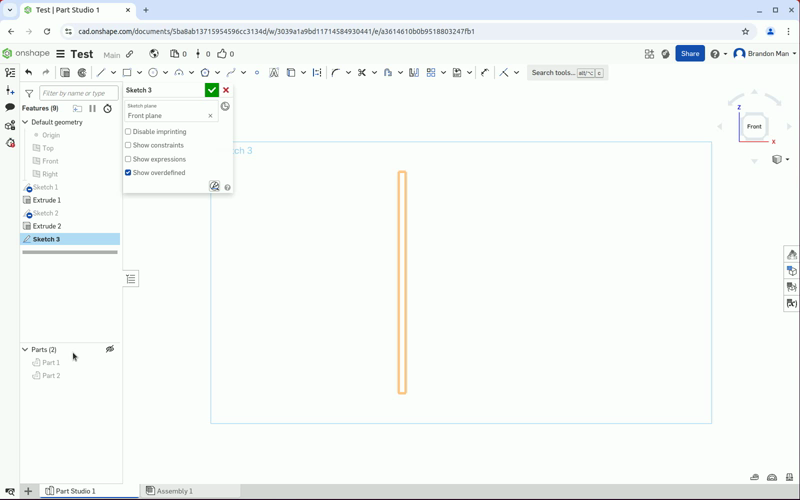
key(l)
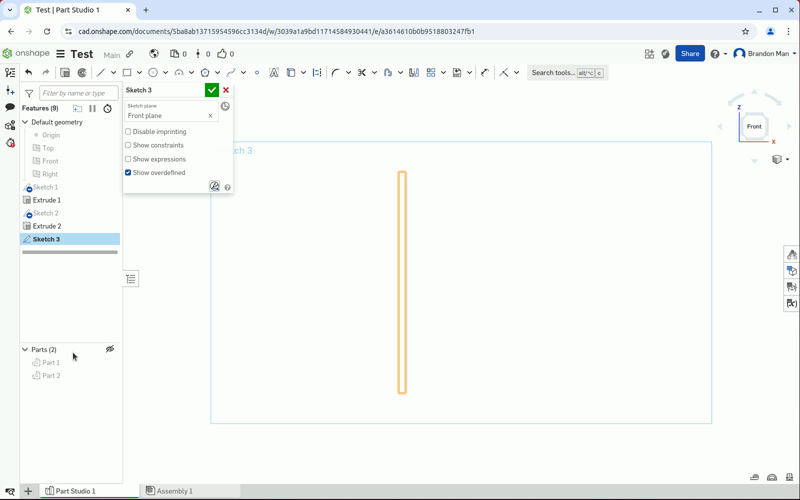
key_down(shift)
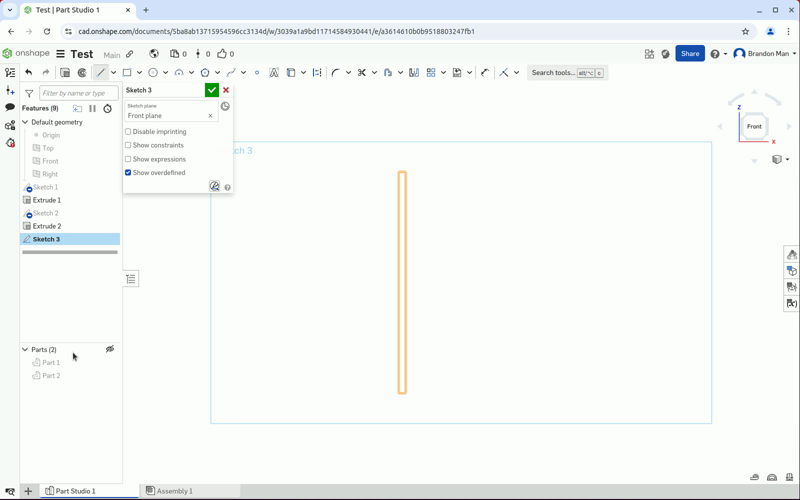
mouse_move(460, 189)
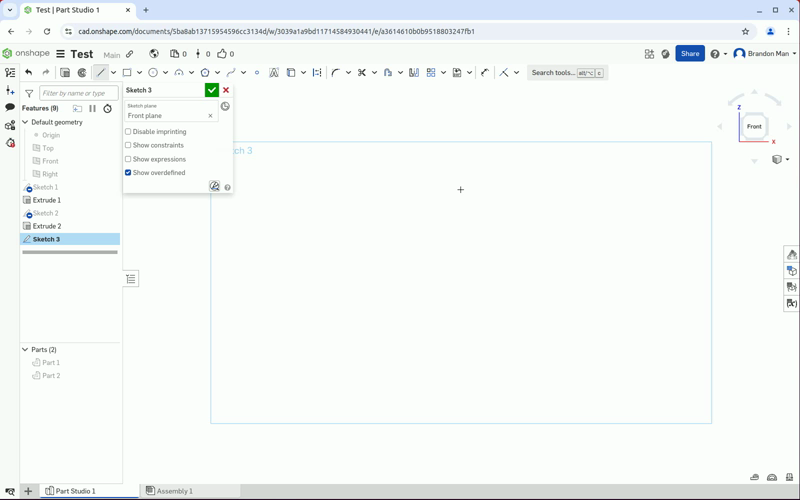
click(460, 189)
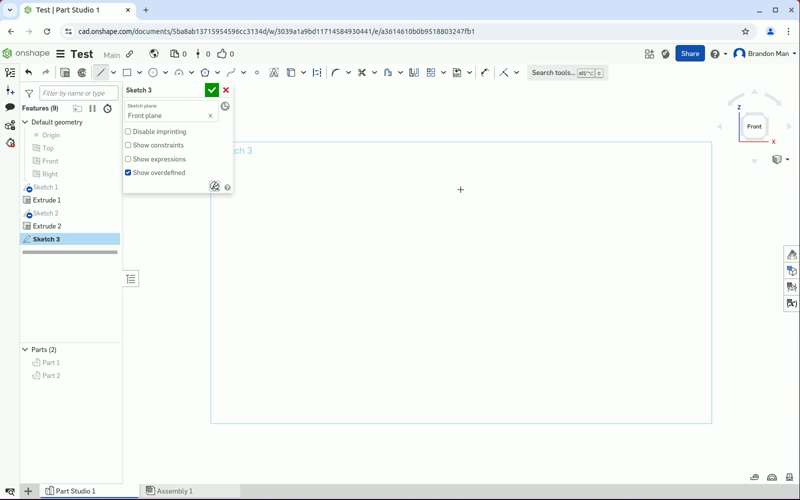
key_up(shift)
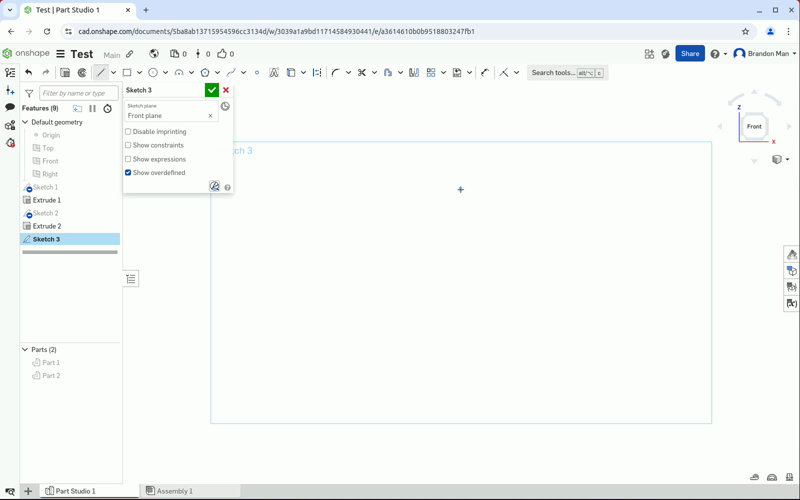
key_down(shift)
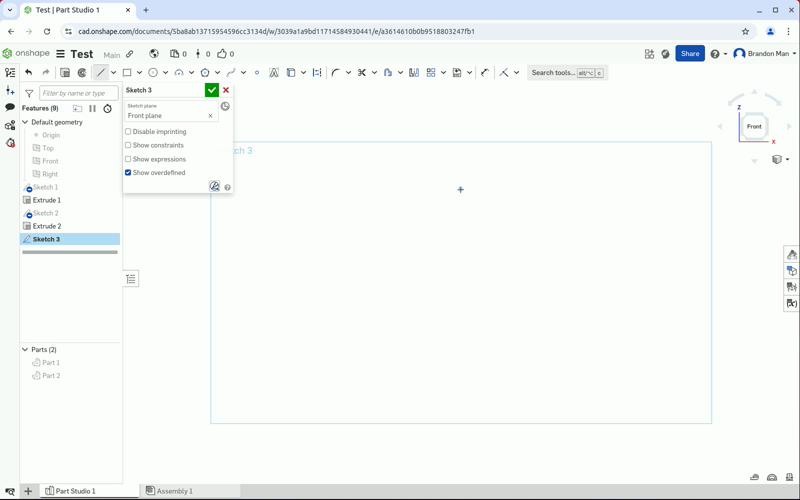
mouse_move(490, 189)
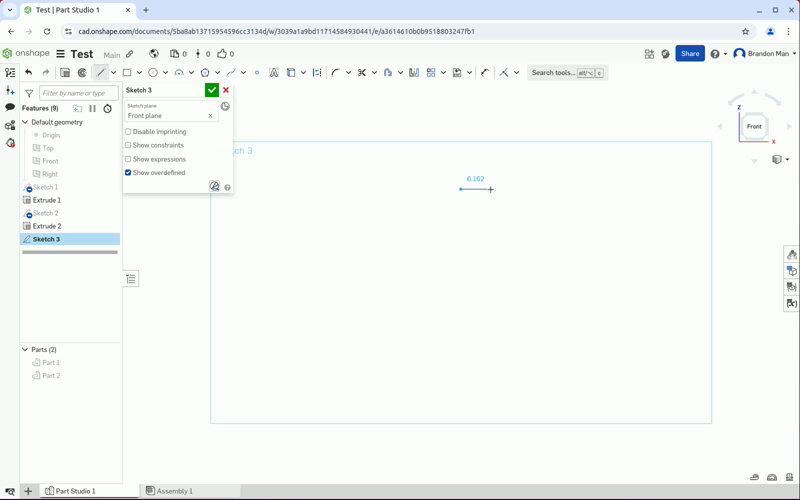
mouse_move(516, 189)
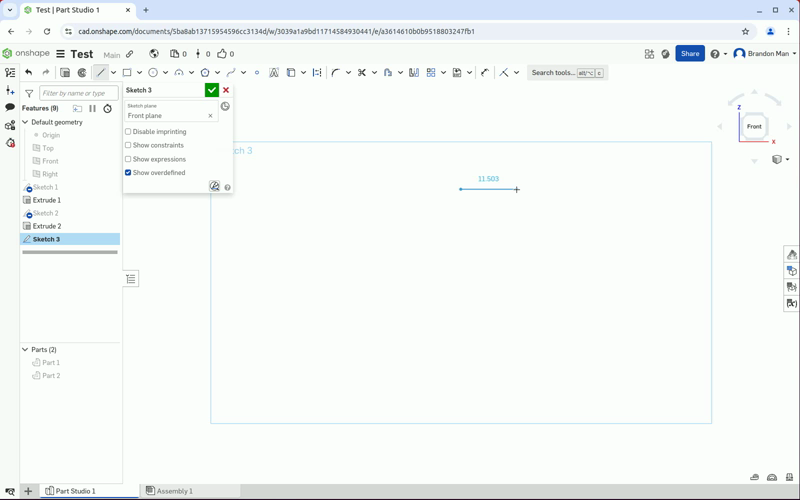
click(516, 189)
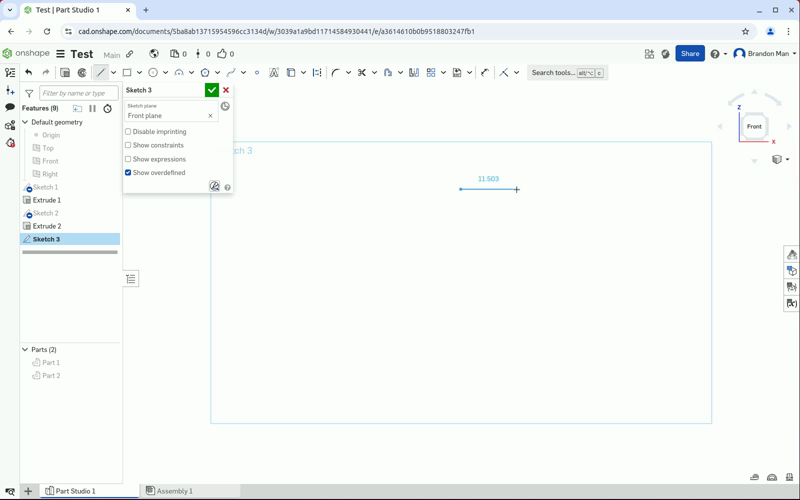
key_up(shift)
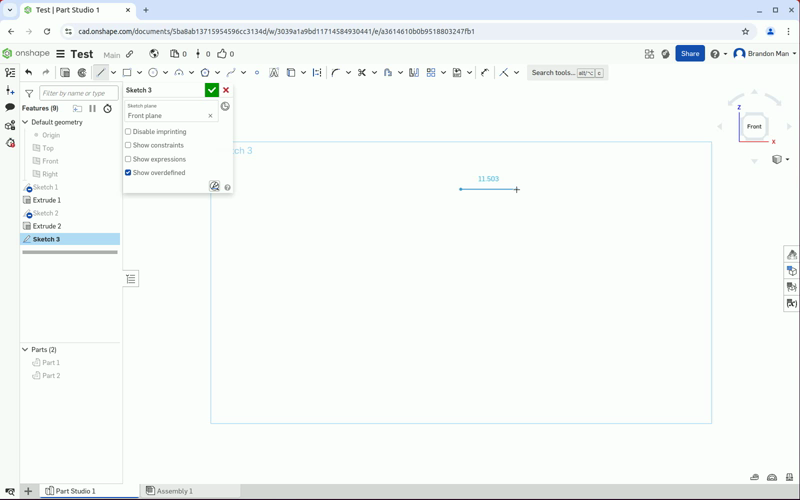
key_down(shift)
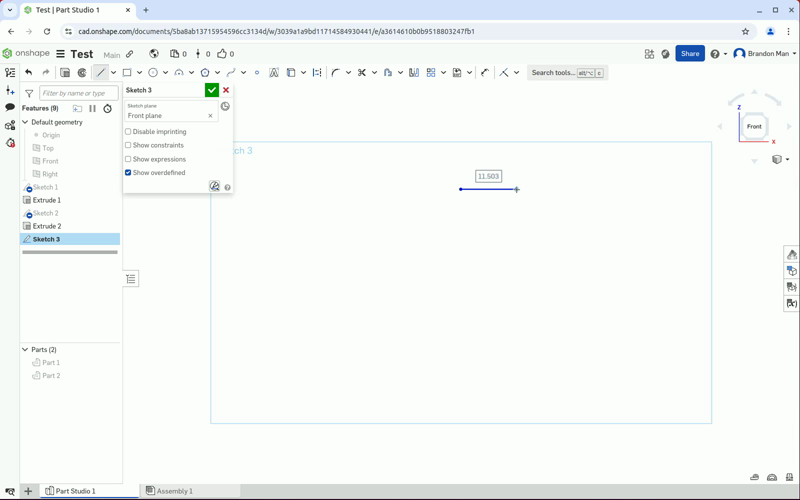
mouse_move(546, 189)
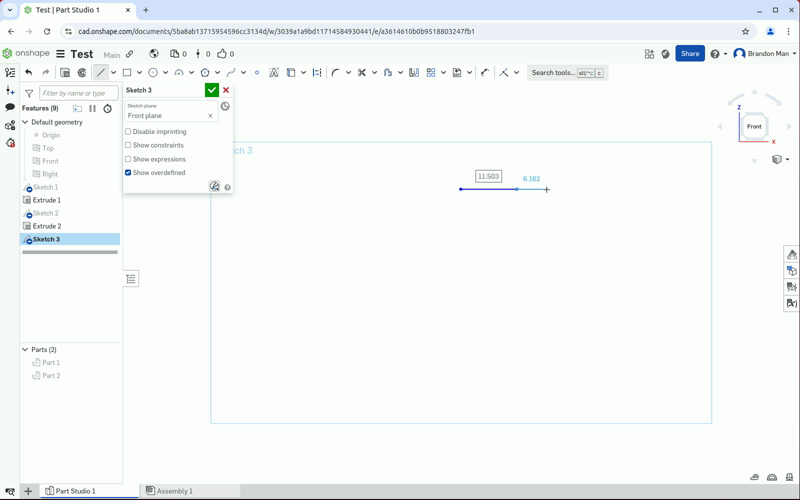
mouse_move(516, 174)
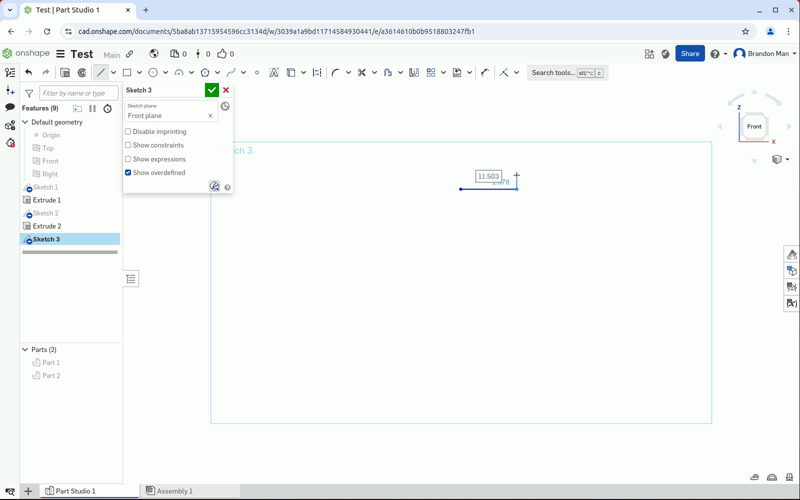
click(516, 174)
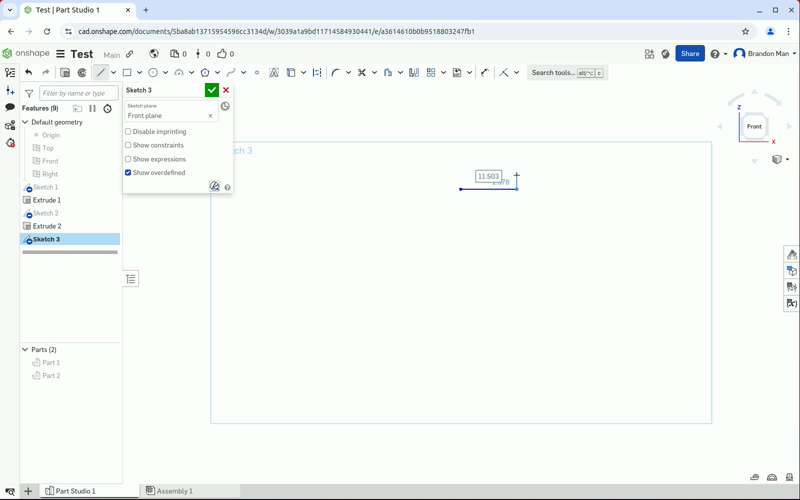
key_up(shift)
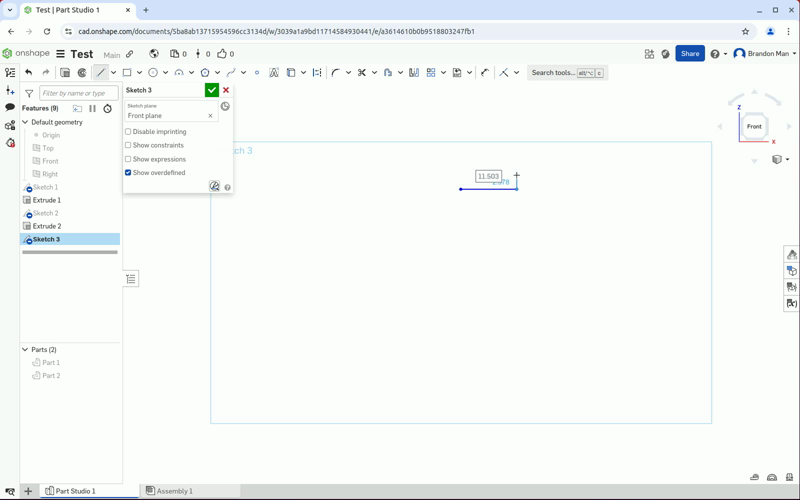
key_down(shift)
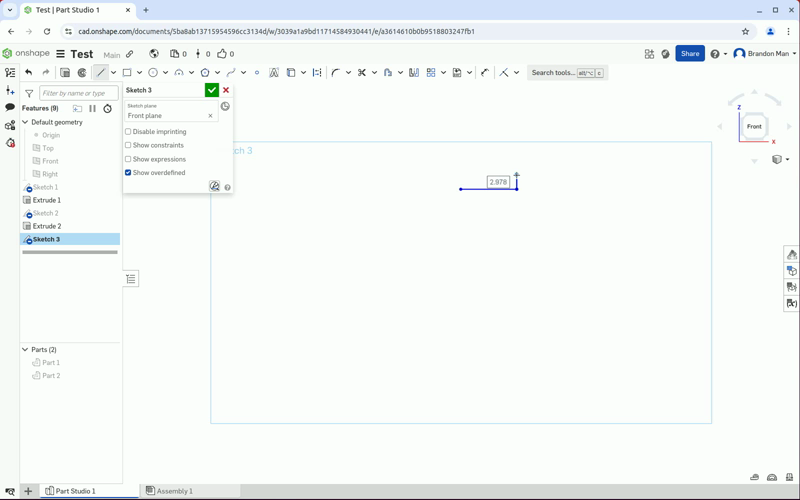
mouse_move(546, 174)
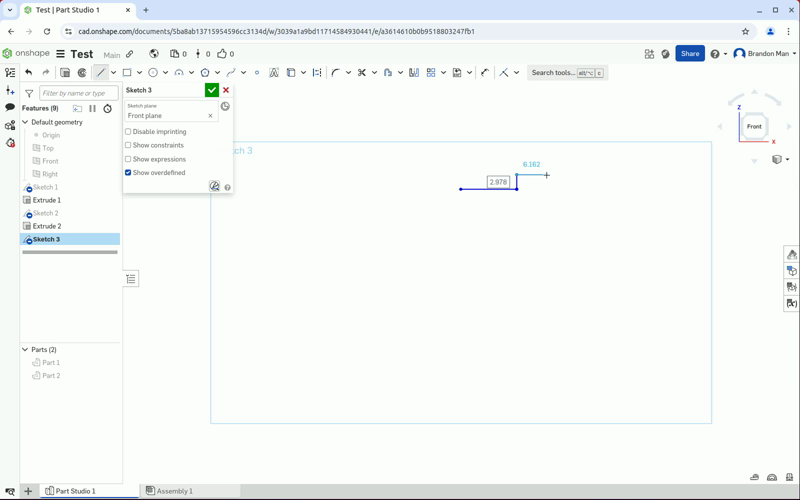
mouse_move(460, 174)
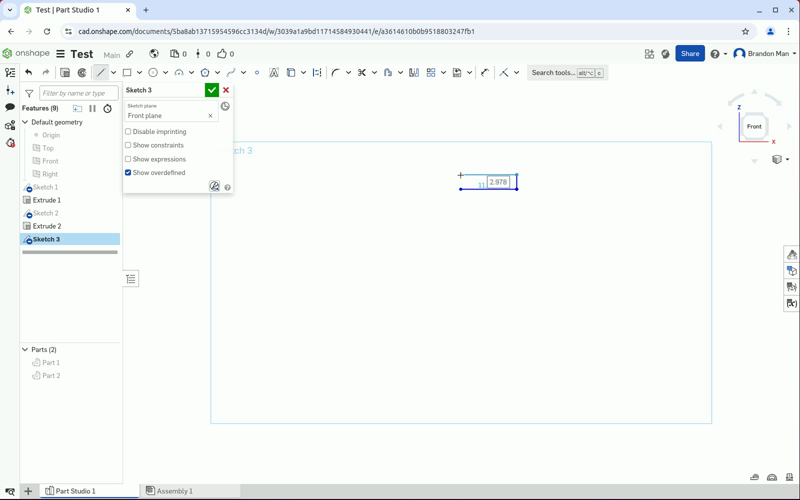
click(460, 174)
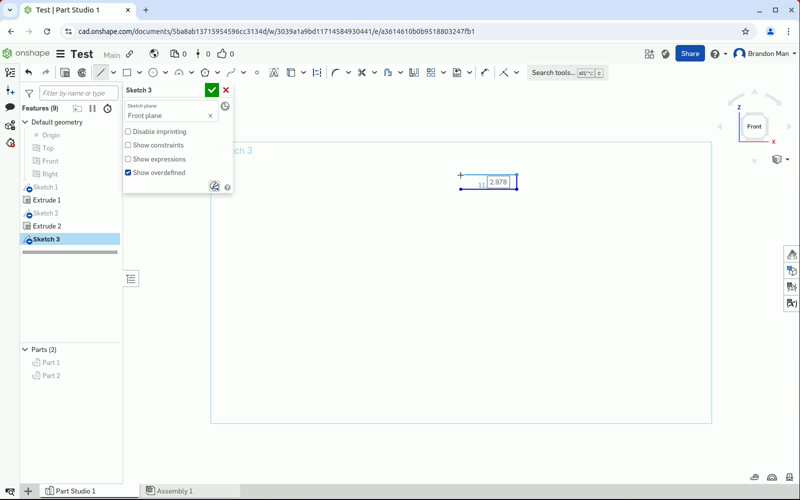
key_up(shift)
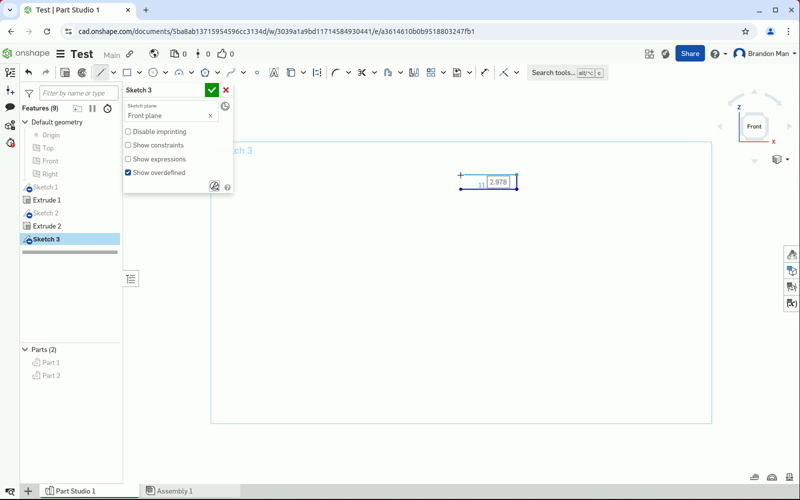
mouse_move(490, 174)
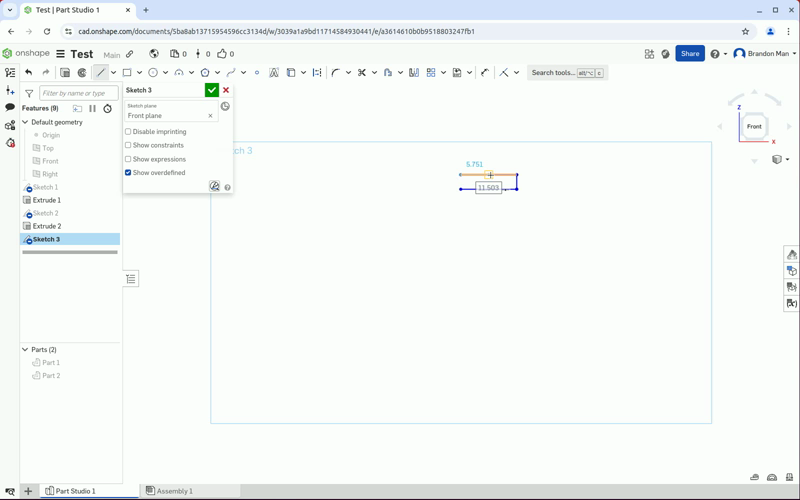
key_down(shift)
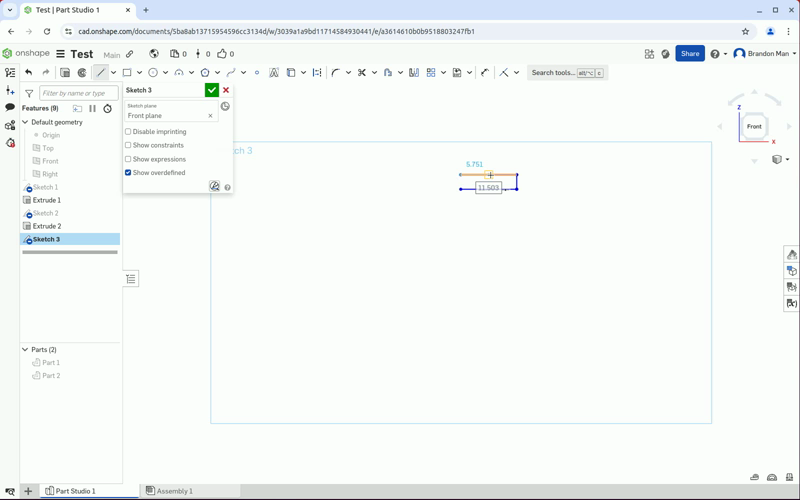
mouse_move(460, 189)
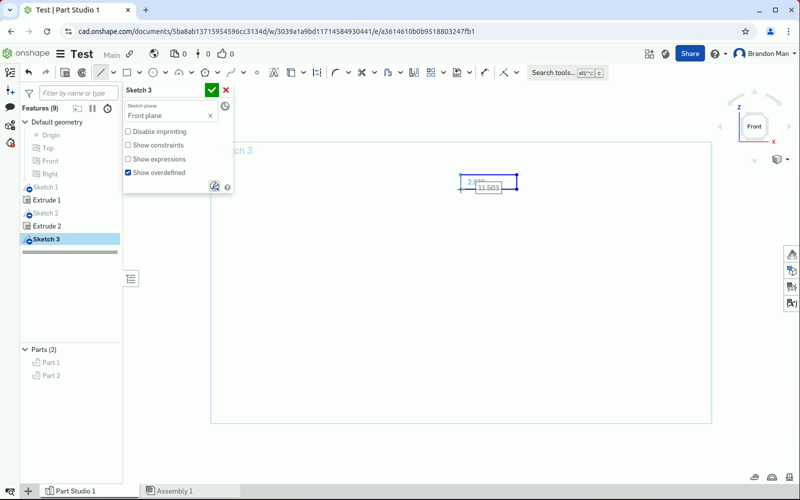
key_up(shift)
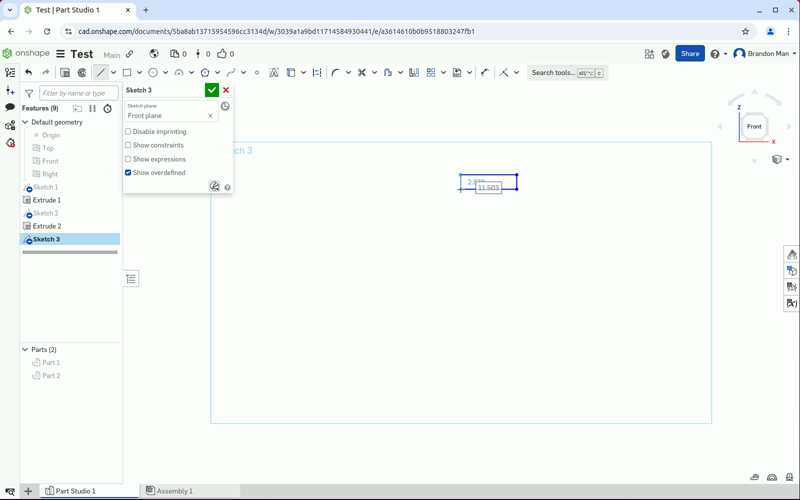
click(460, 189)
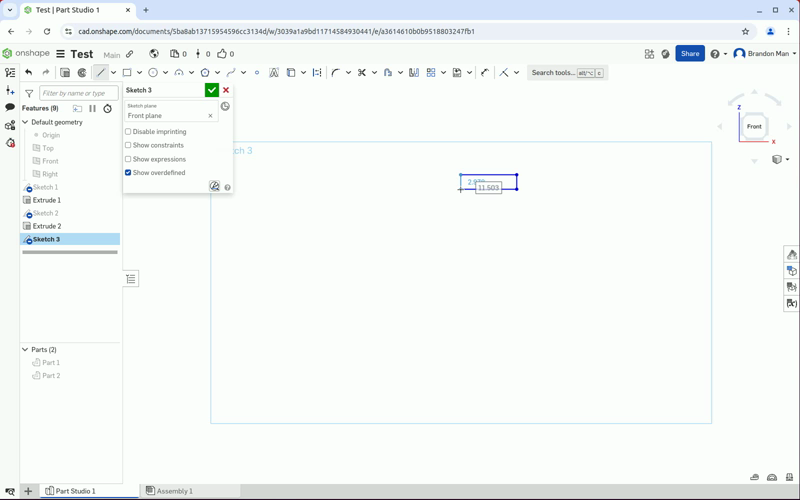
key(esc)
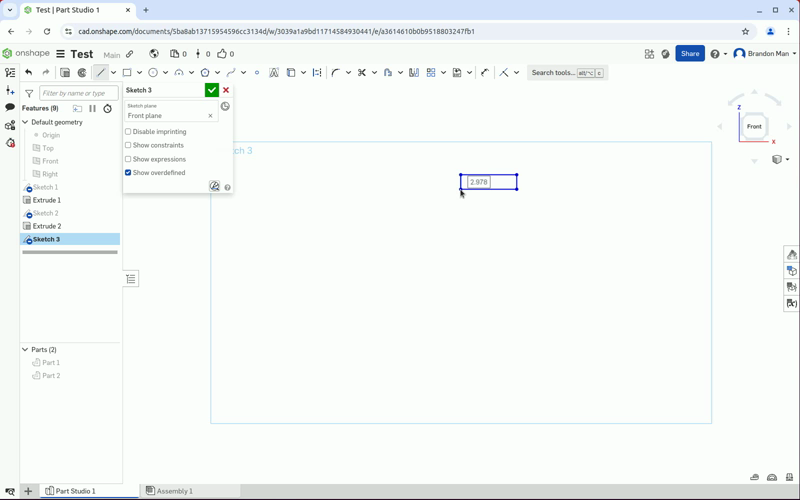
mouse_move(505, 183)
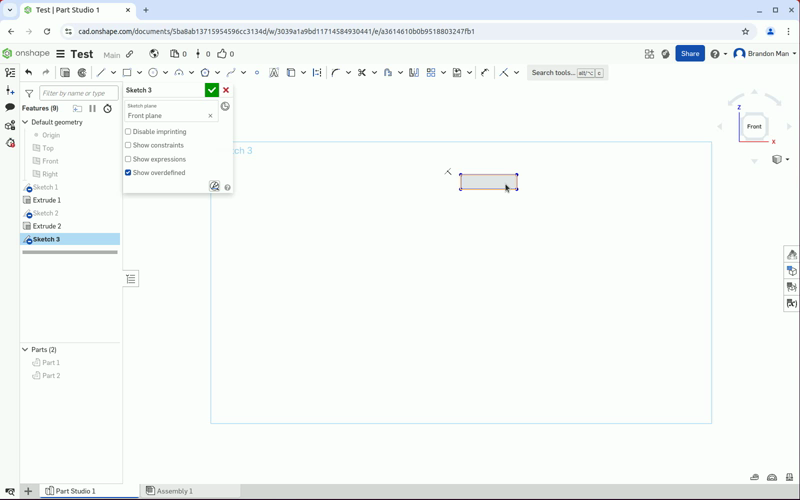
scroll(6)
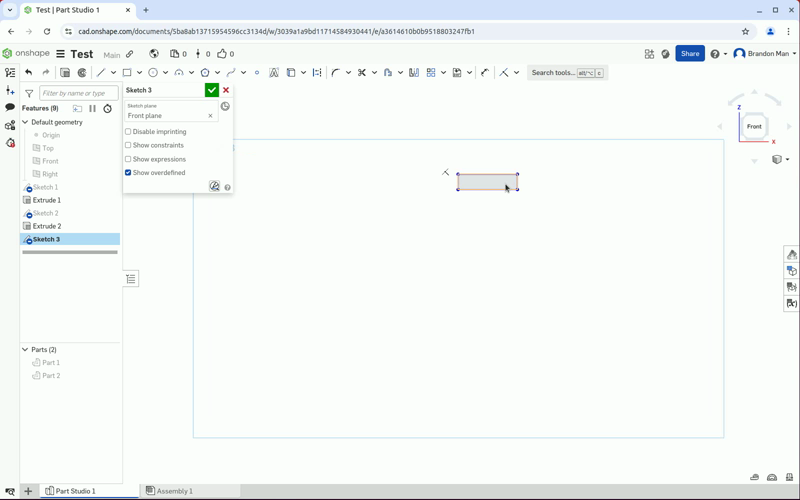
scroll(6)
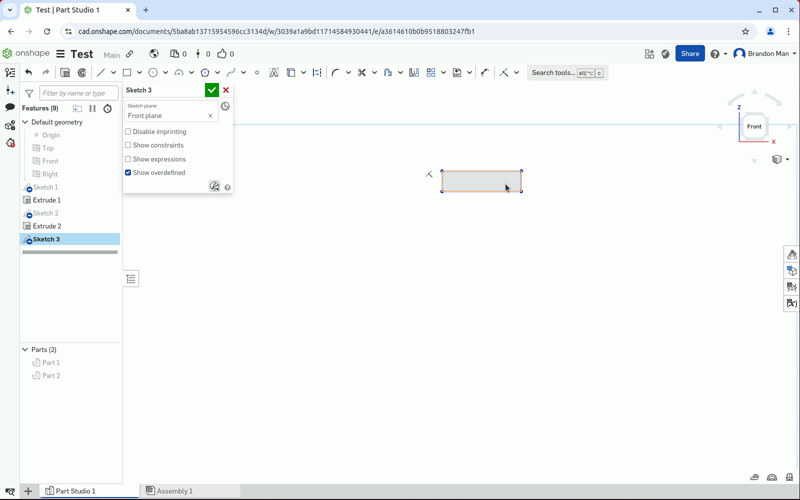
scroll(6)
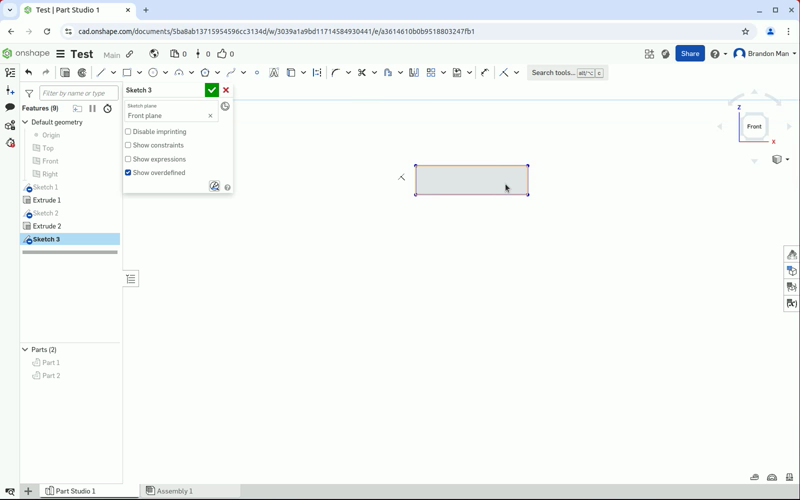
scroll(6)
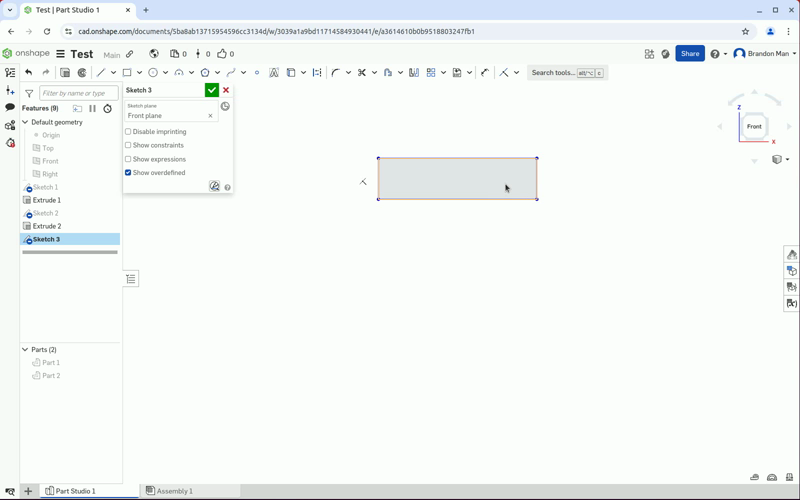
scroll(6)
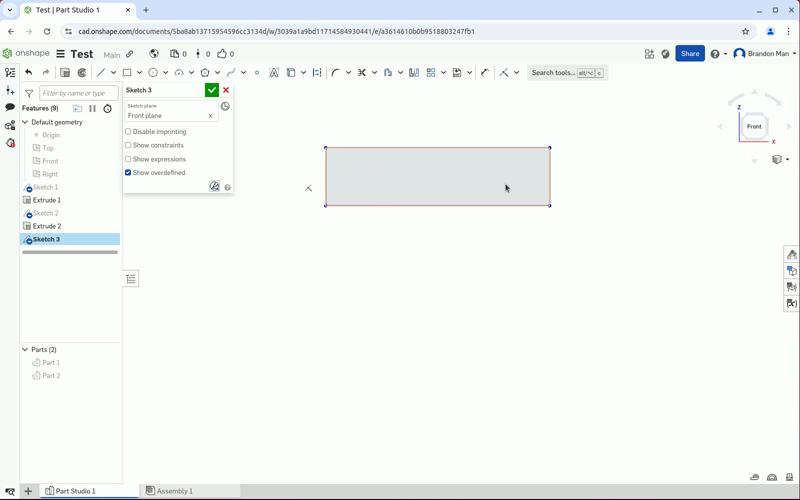
scroll(6)
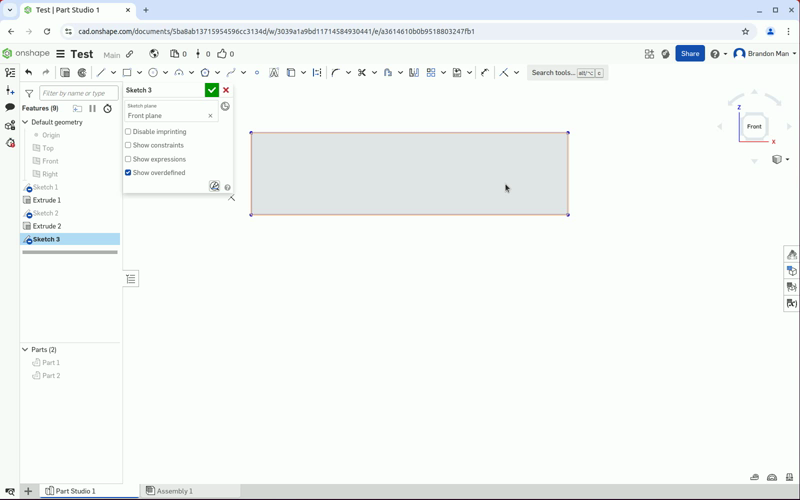
scroll(6)
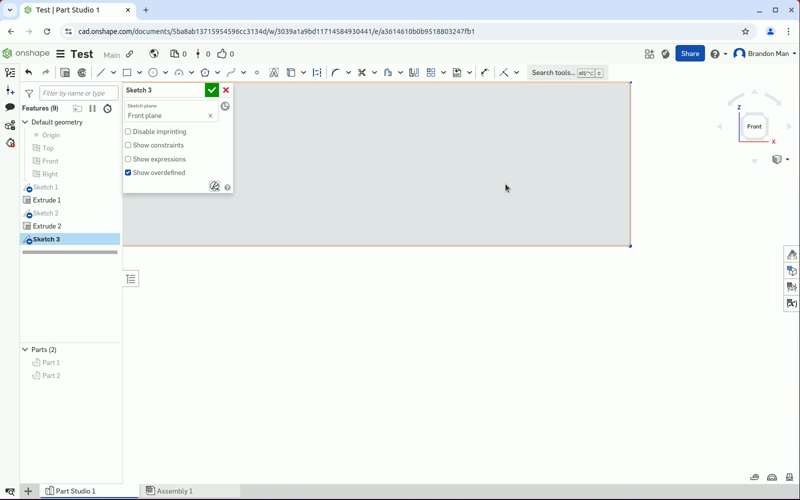
click(505, 183)
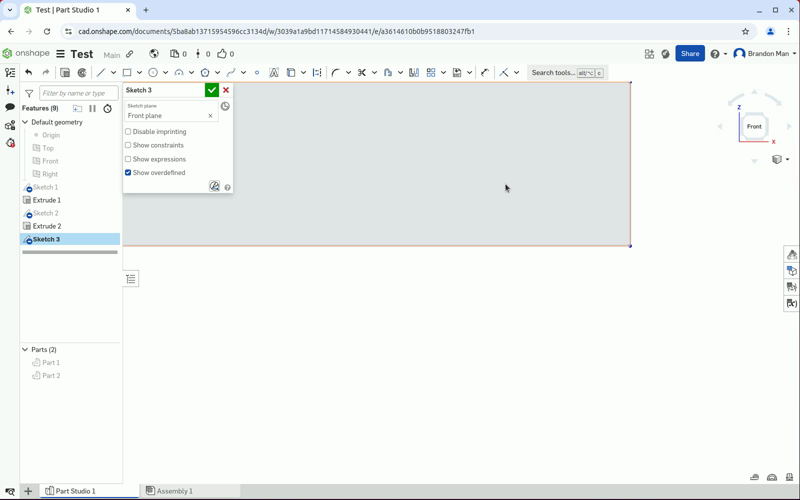
scroll(-6)
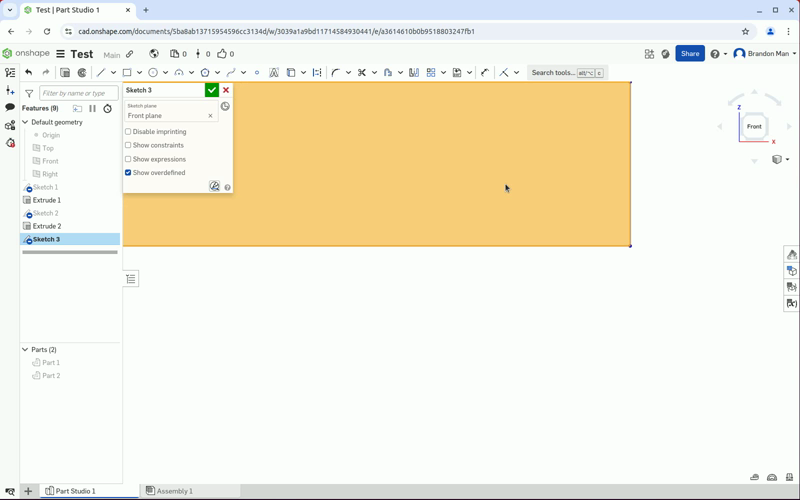
scroll(-6)
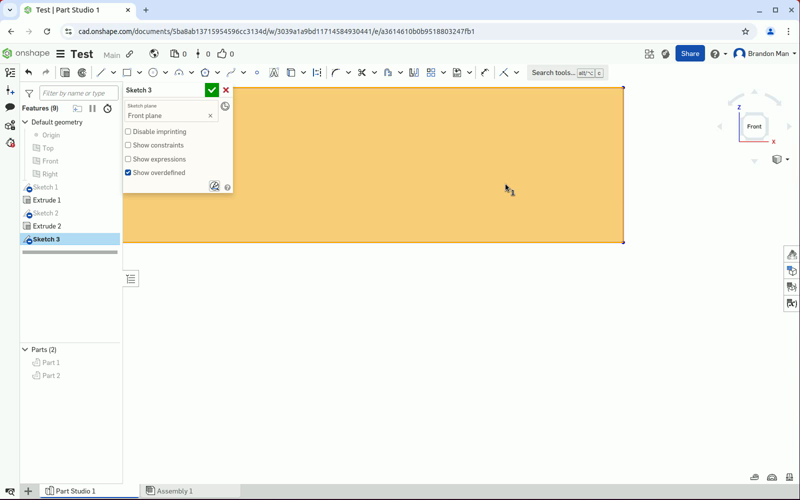
scroll(-6)
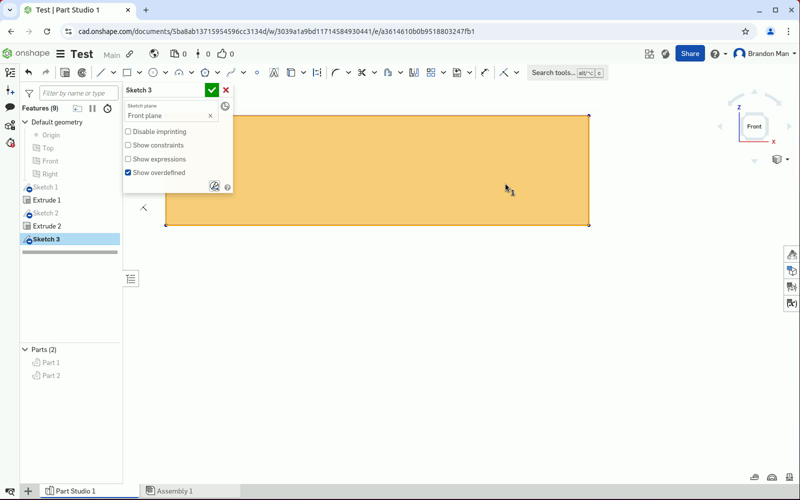
scroll(-6)
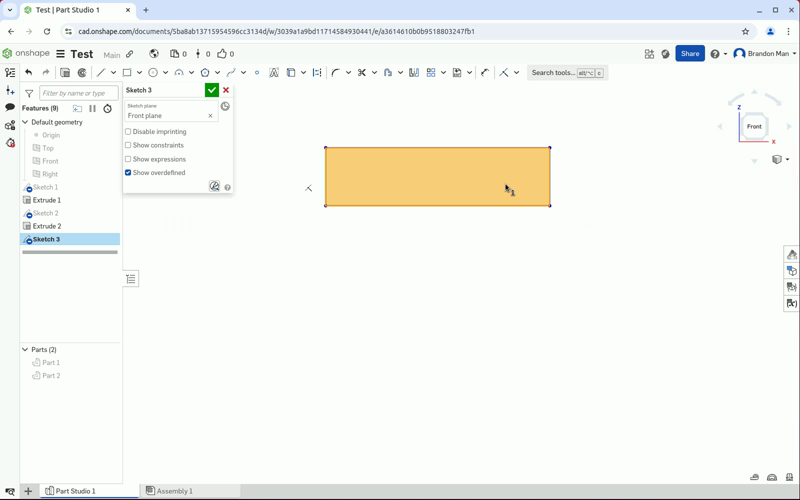
scroll(-6)
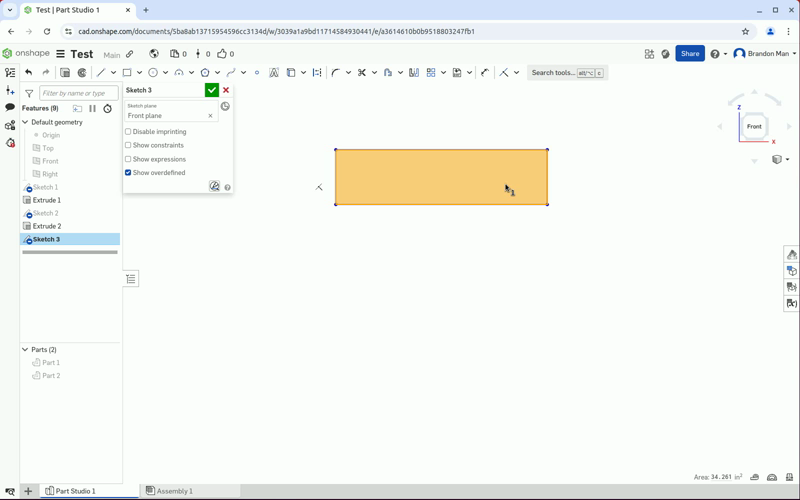
scroll(-6)
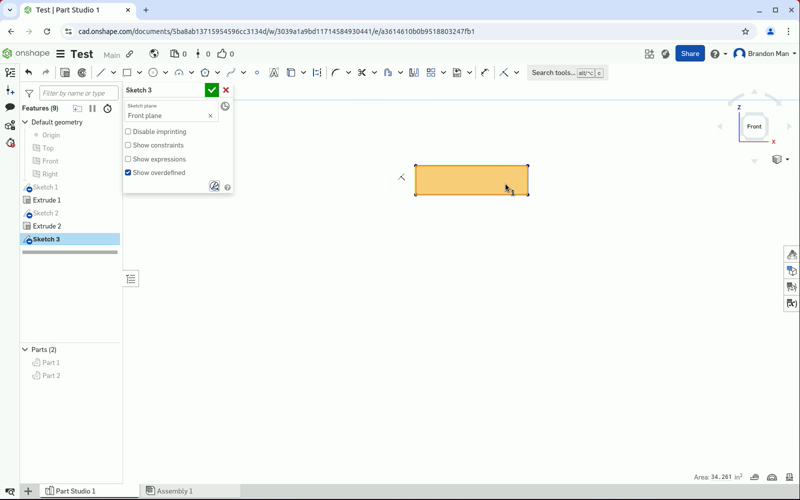
scroll(-6)
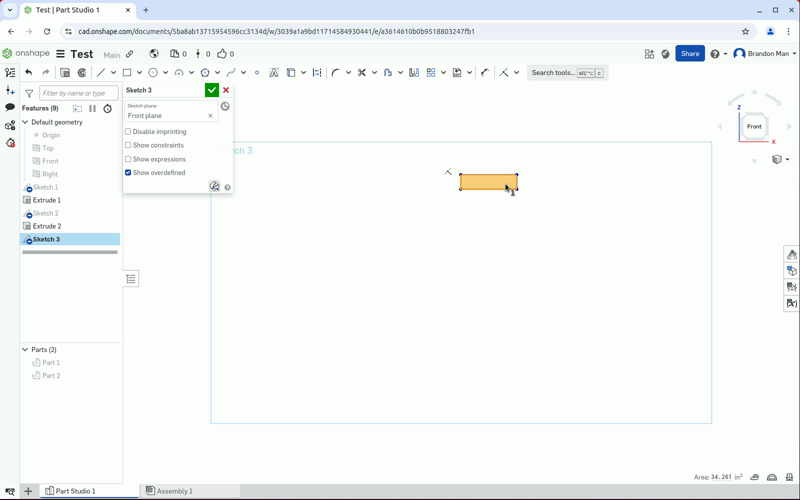
mouse_move(73, 352)
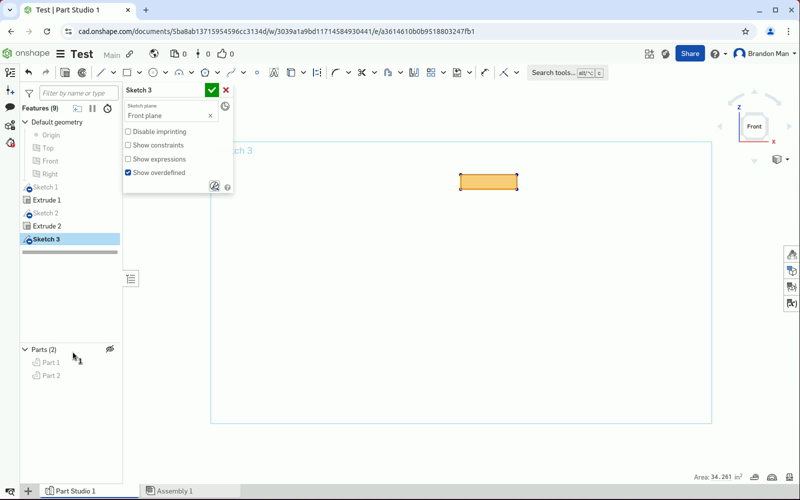
key(shift+y)
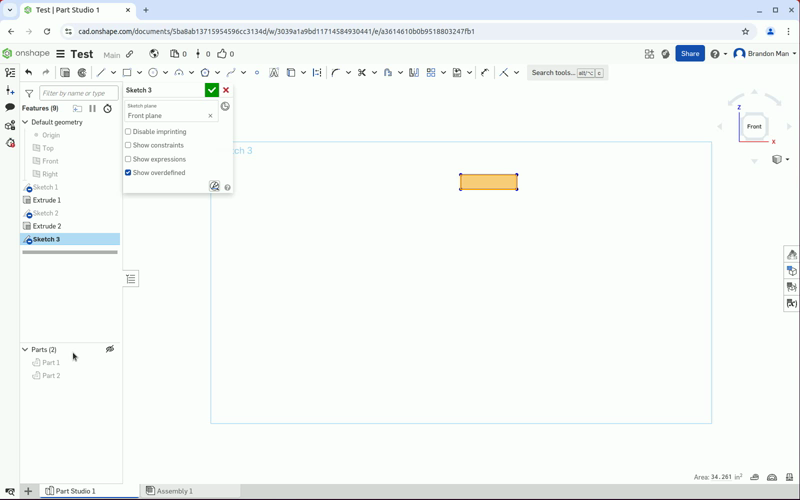
key(shift+e)
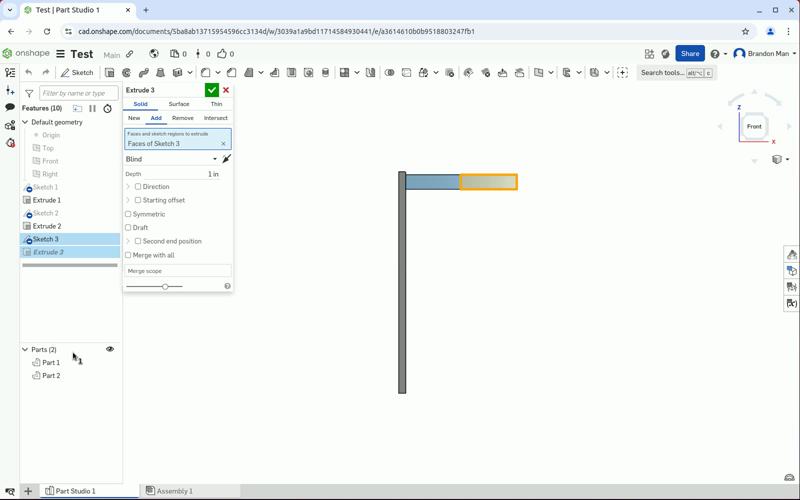
mouse_move(143, 106)
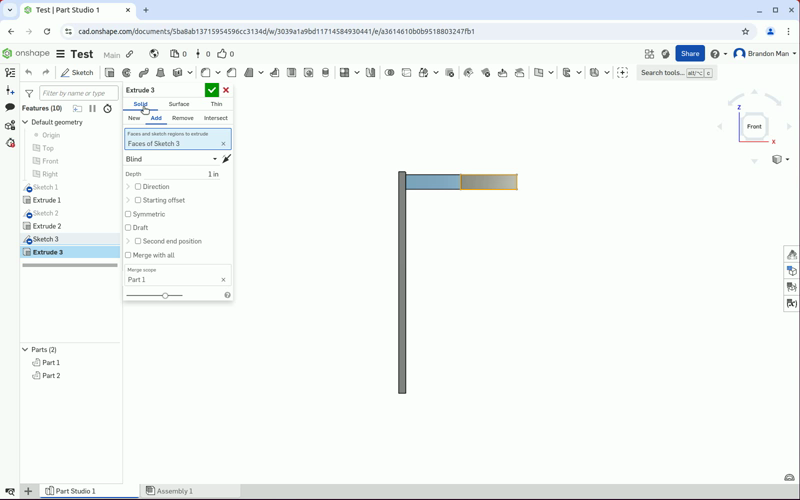
click(143, 106)
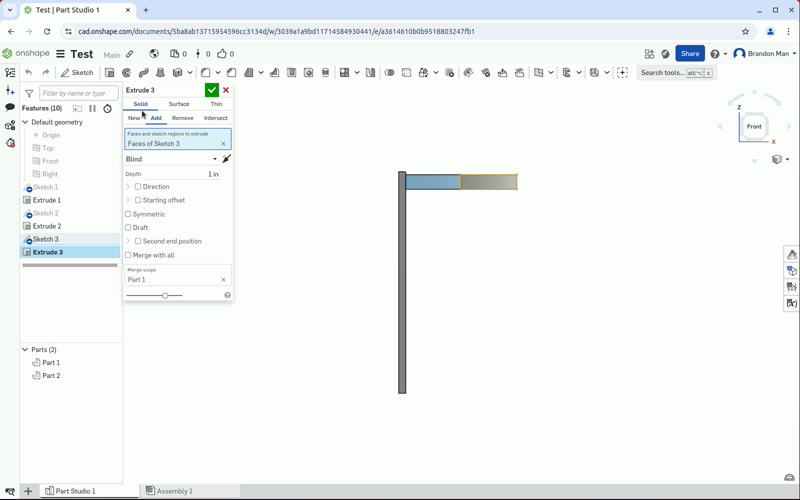
mouse_move(137, 120)
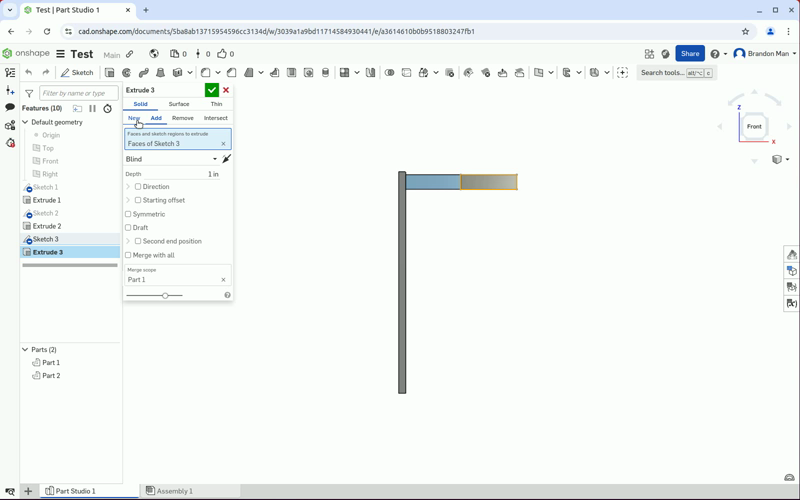
click(137, 120)
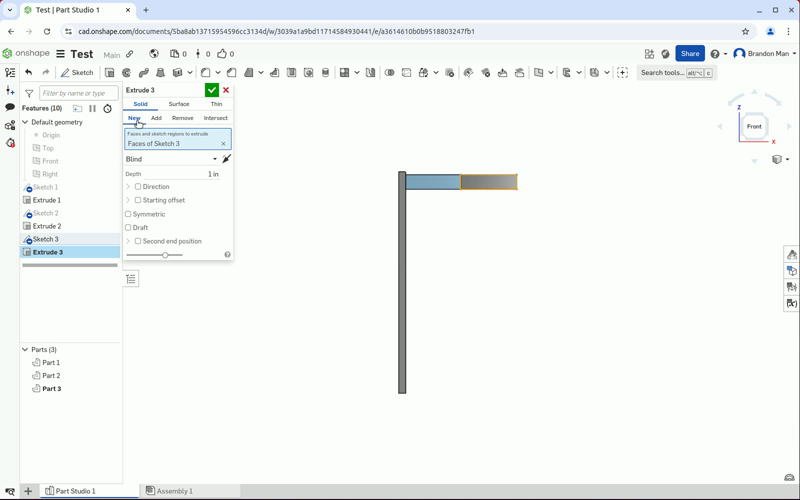
key(tab, 4)
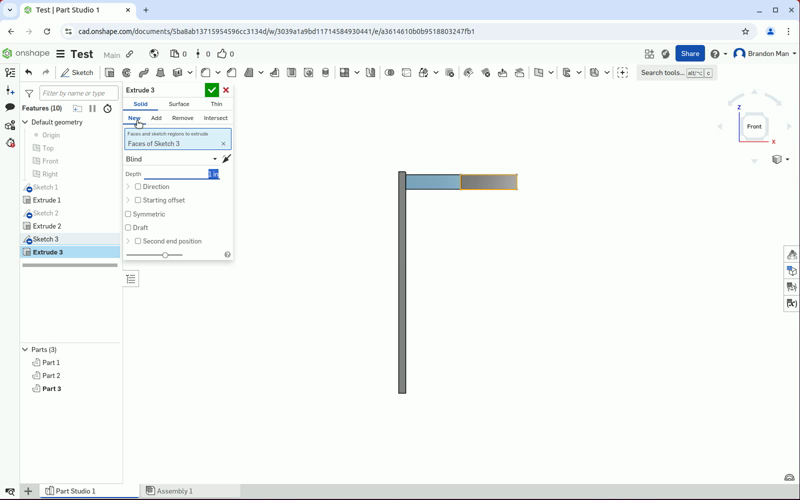
text(0.963)
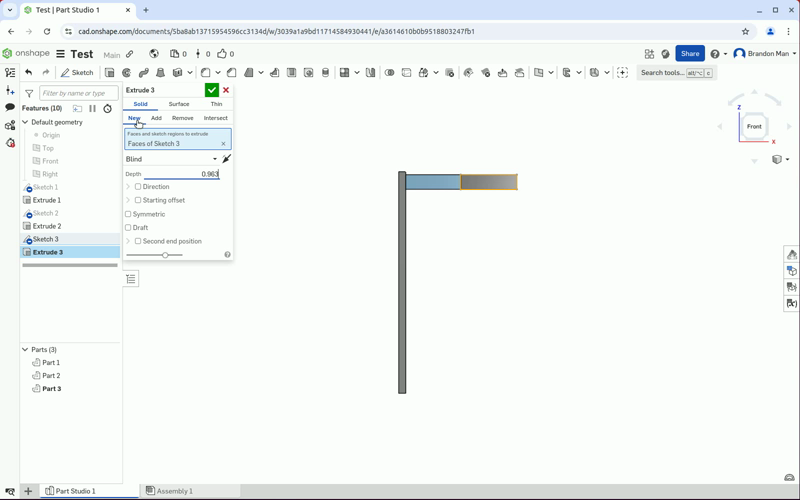
key(enter)
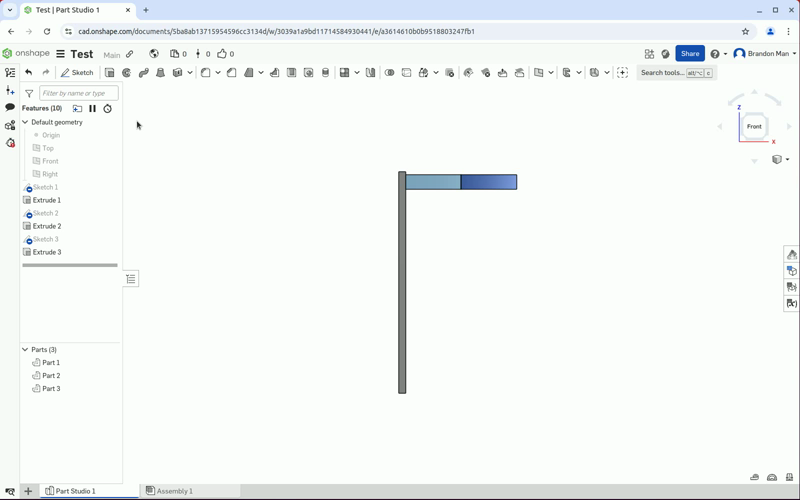
key(shift+h)
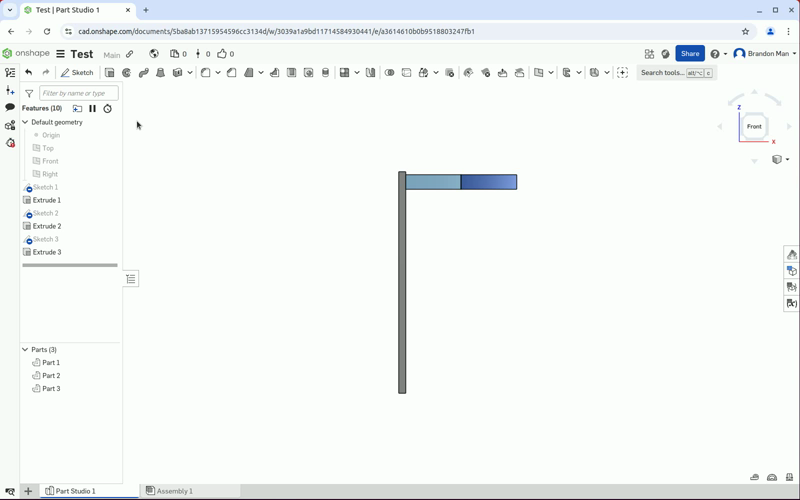
key(shift+h)
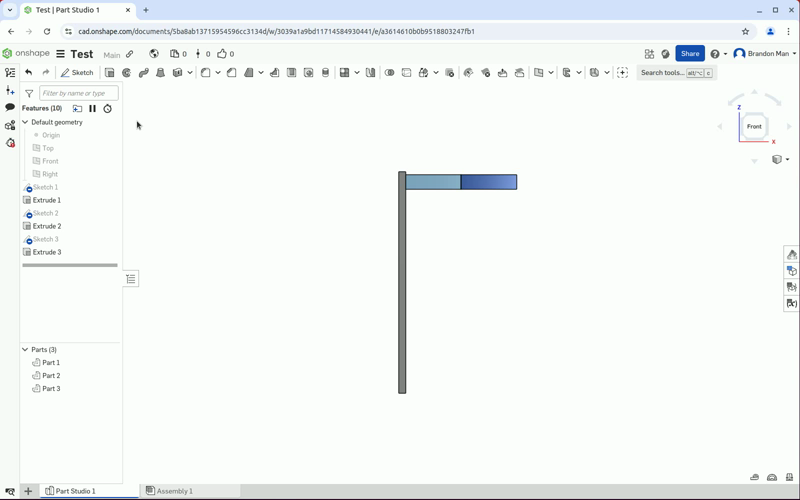
mouse_move(73, 189)
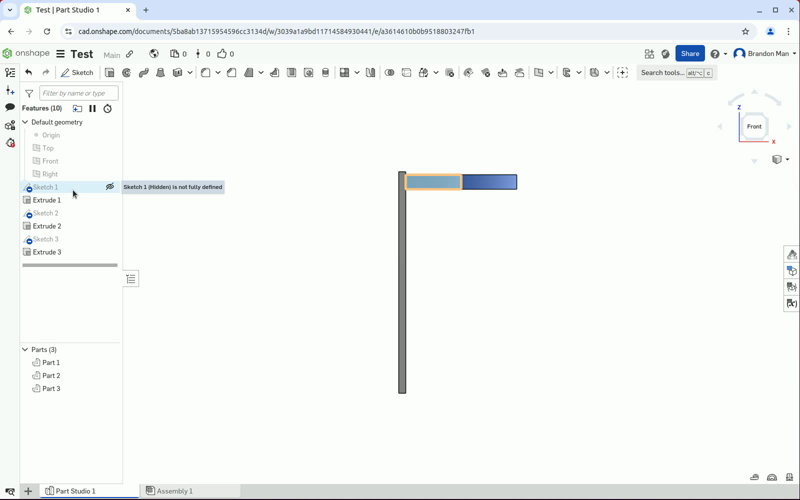
click(73, 189)
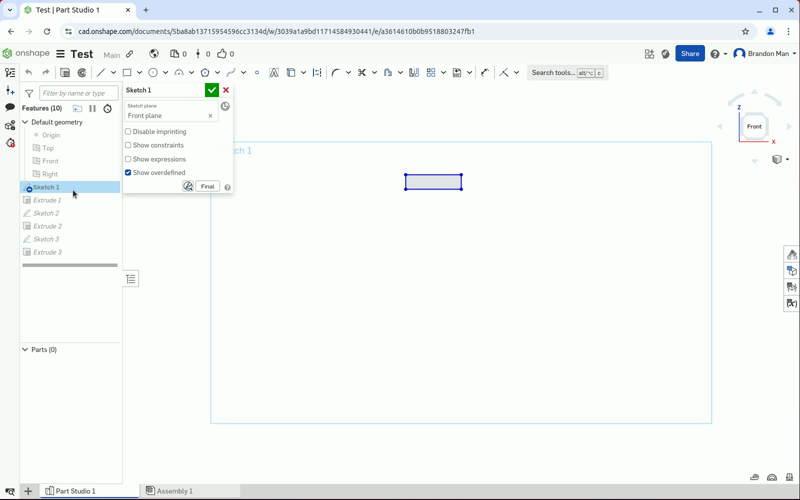
mouse_move(229, 92)
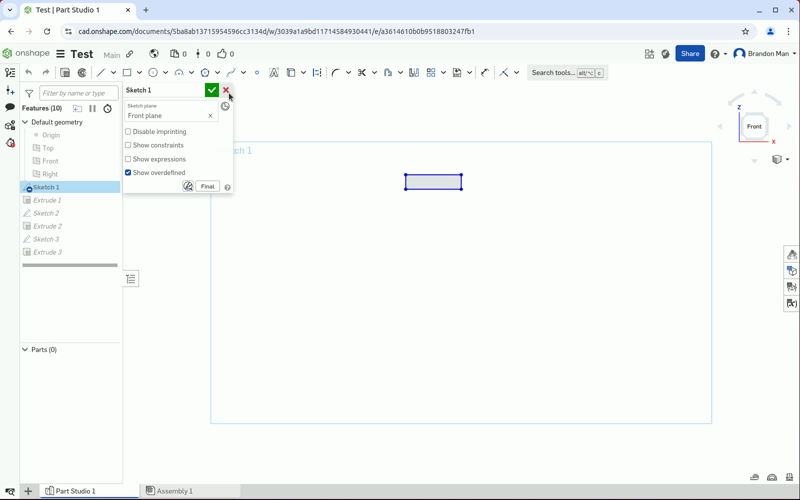
click(229, 92)
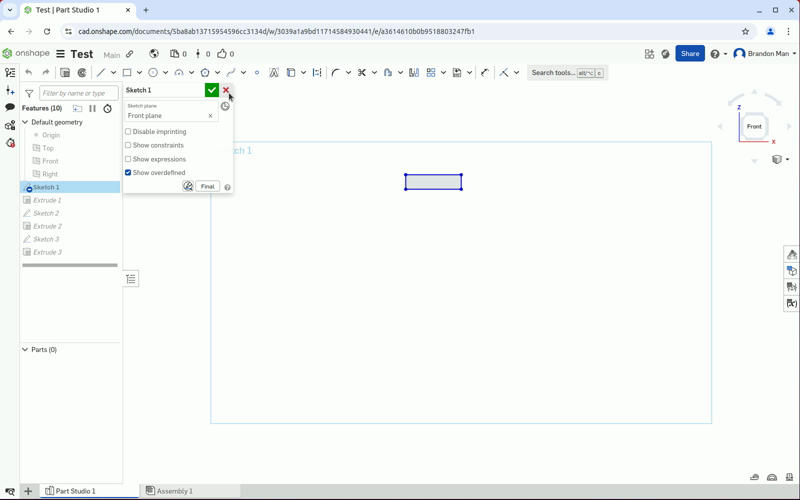
key(shift+s)
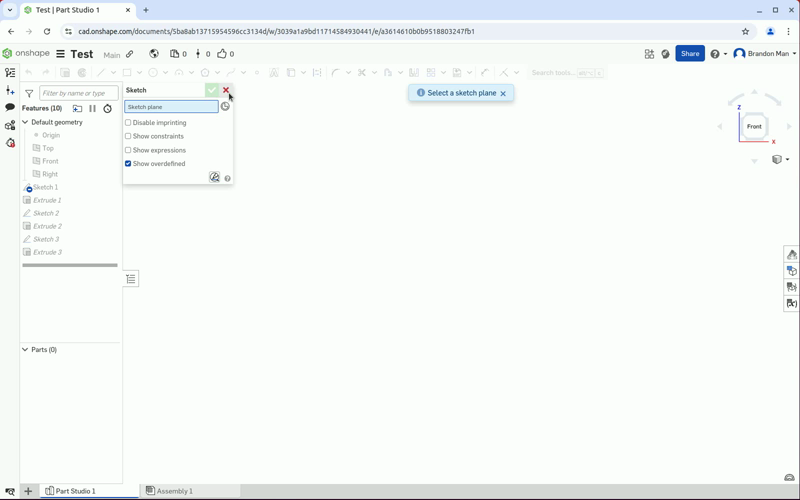
mouse_move(73, 163)
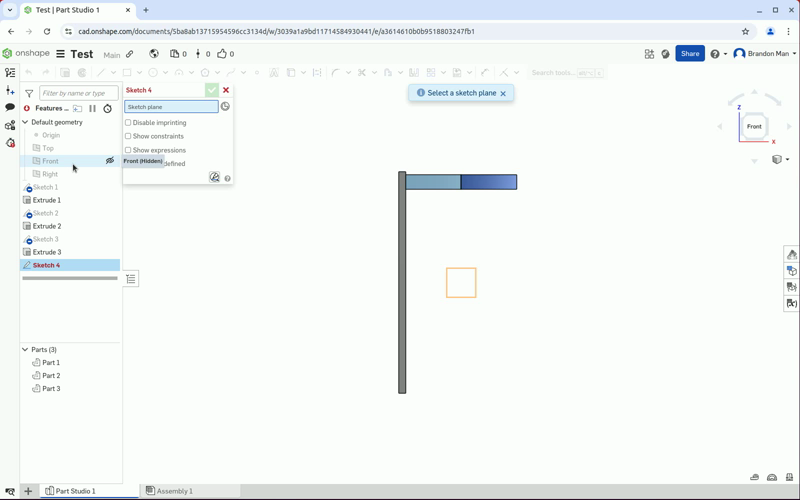
click(73, 163)
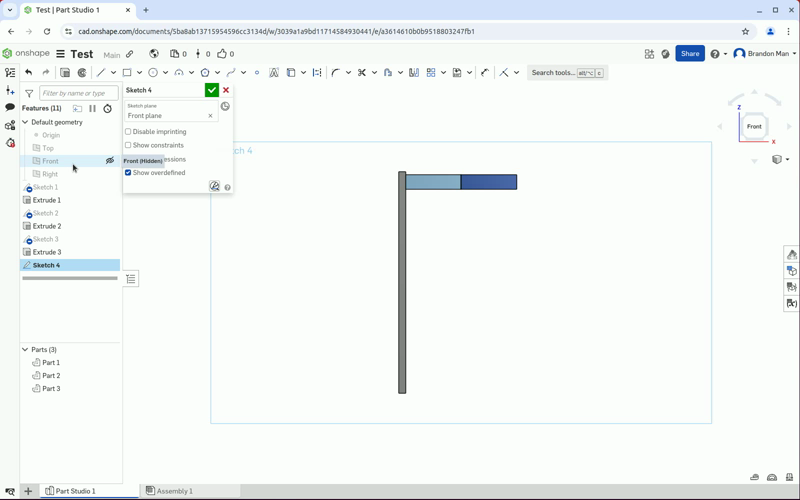
mouse_move(73, 352)
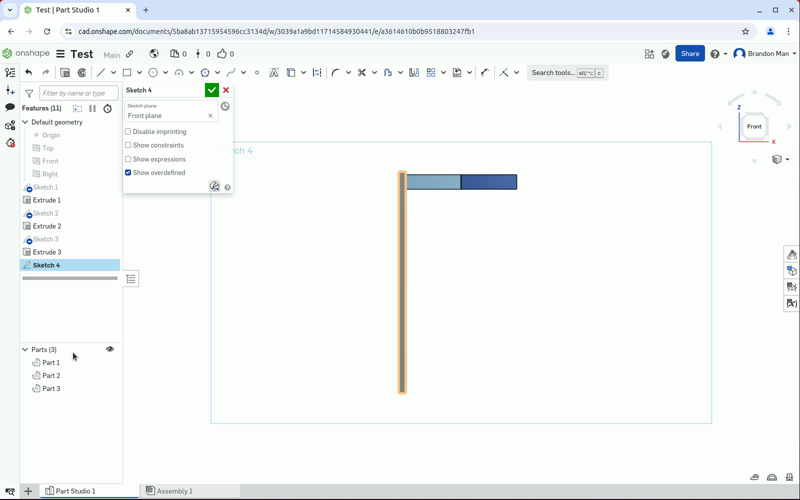
key(y)
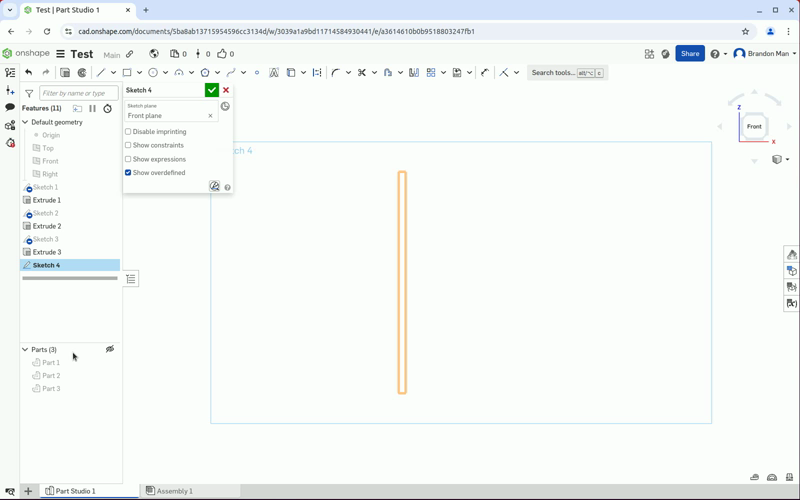
key(l)
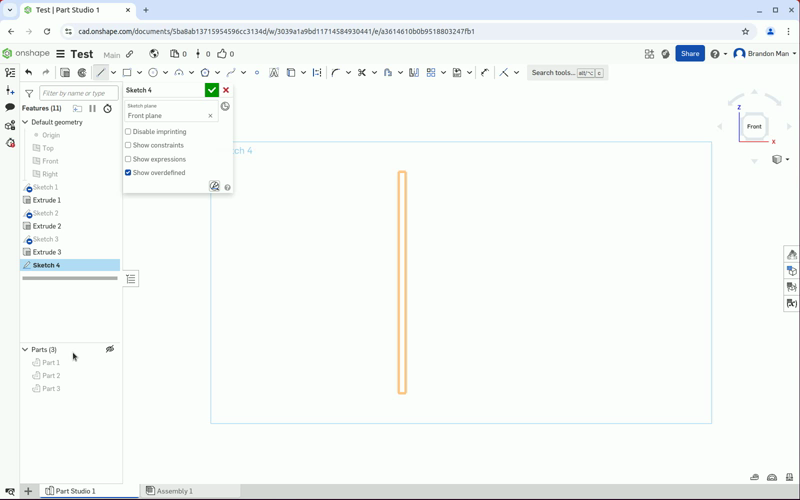
key_down(shift)
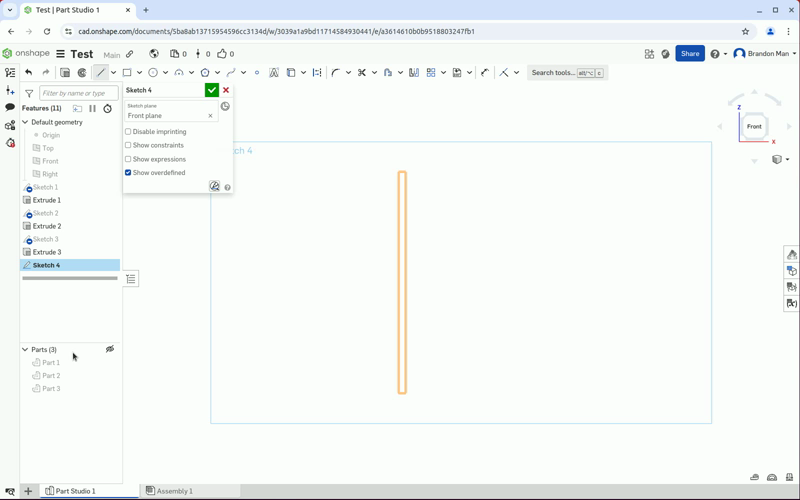
mouse_move(515, 393)
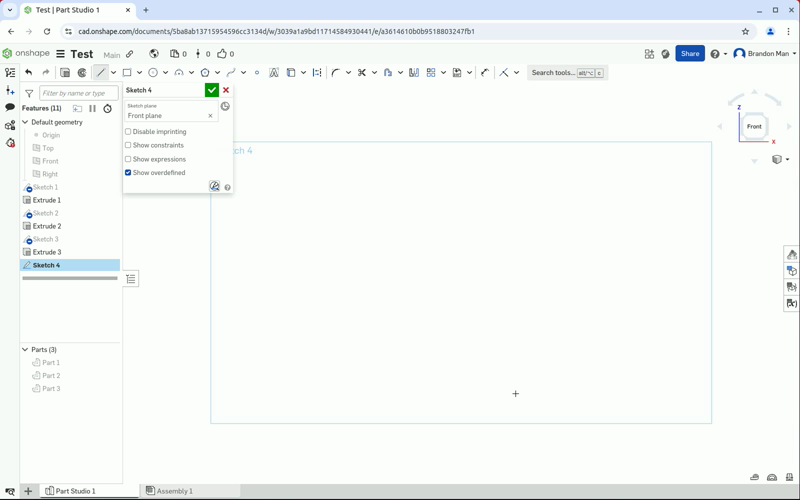
click(515, 393)
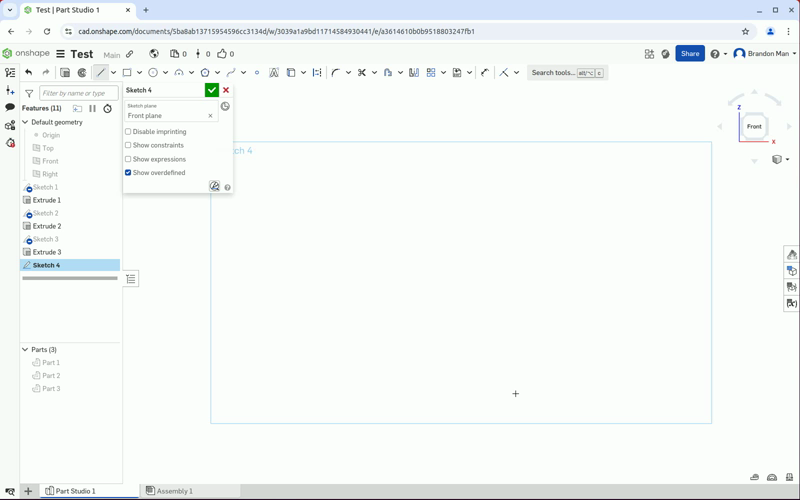
key_up(shift)
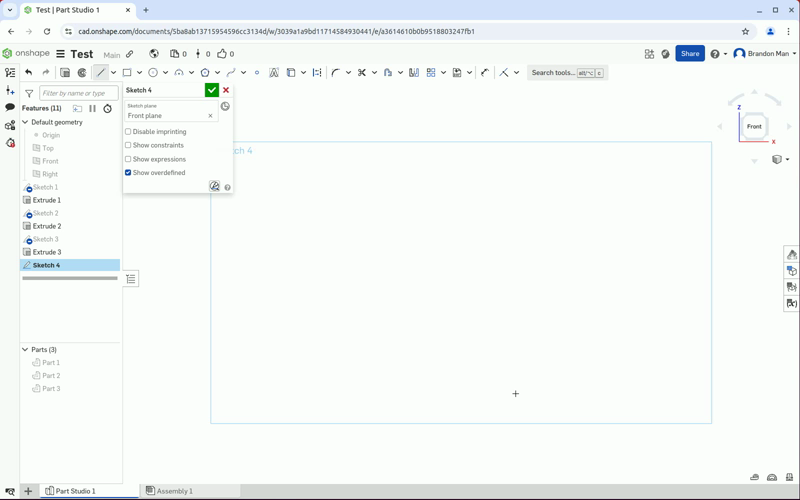
key_down(shift)
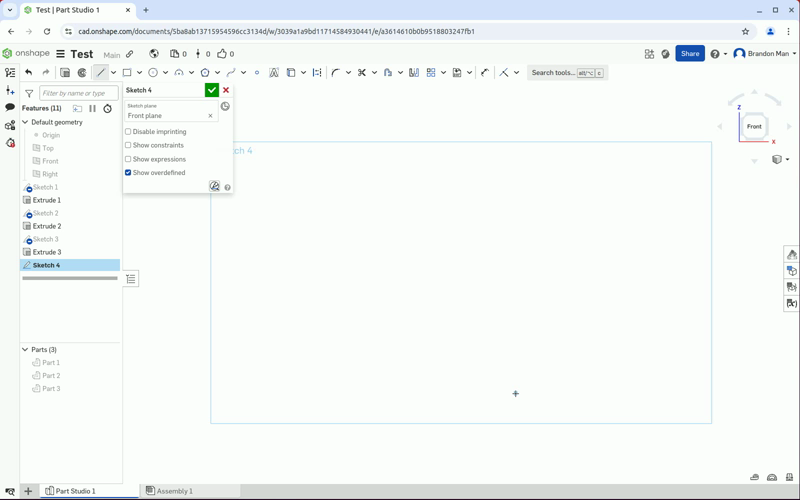
mouse_move(545, 393)
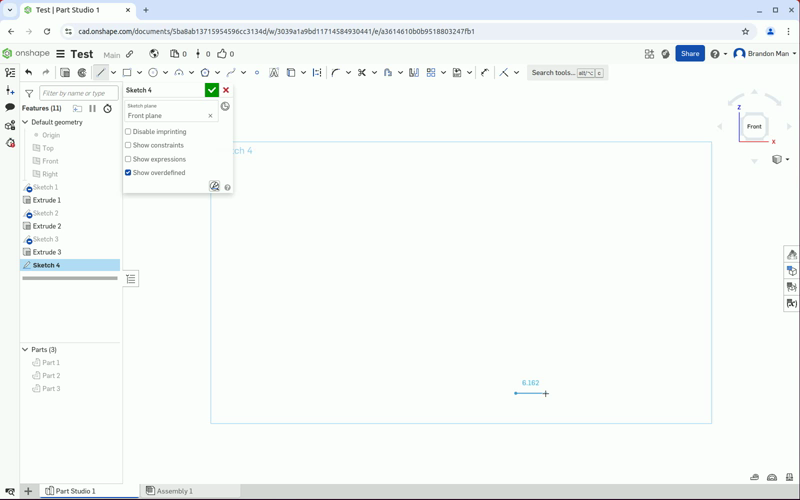
mouse_move(522, 393)
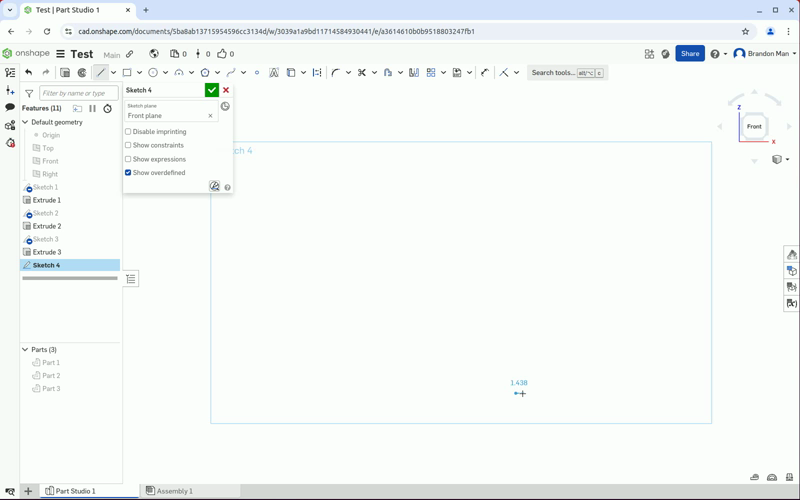
scroll(6)
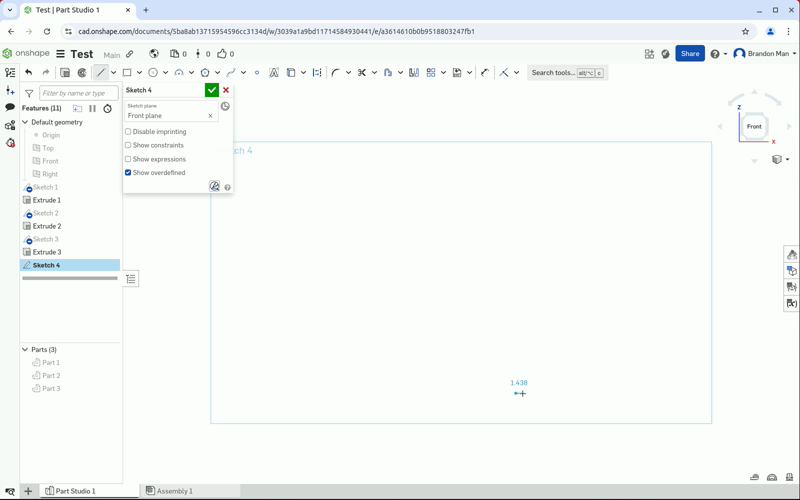
scroll(6)
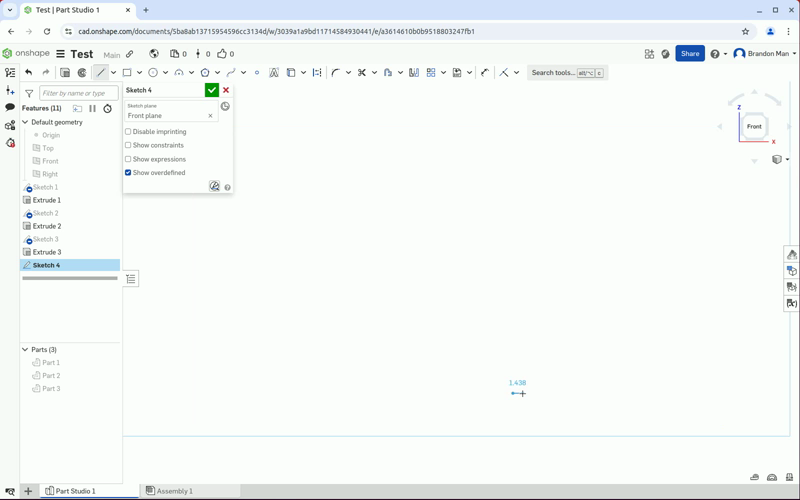
scroll(6)
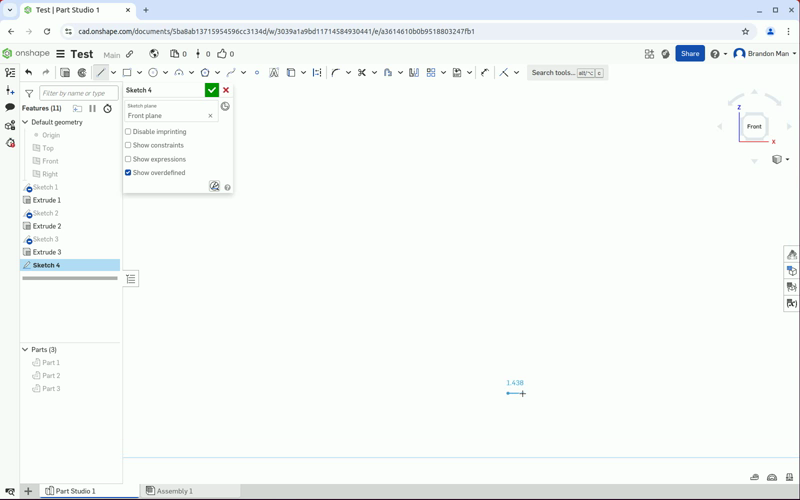
scroll(6)
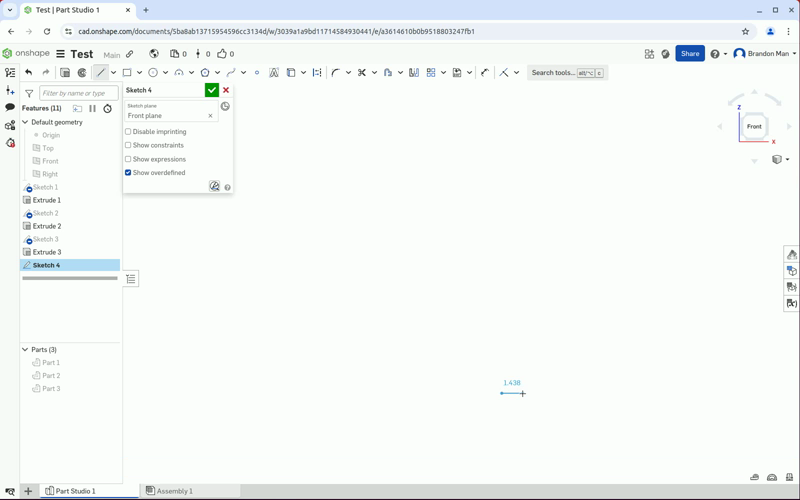
scroll(6)
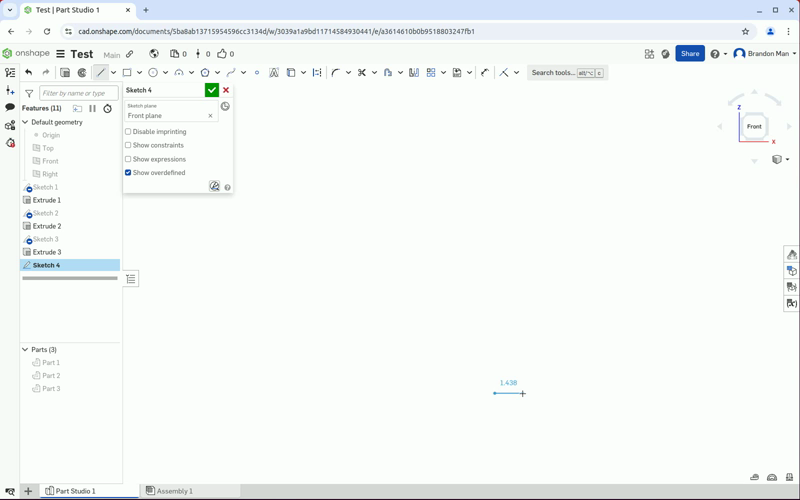
scroll(6)
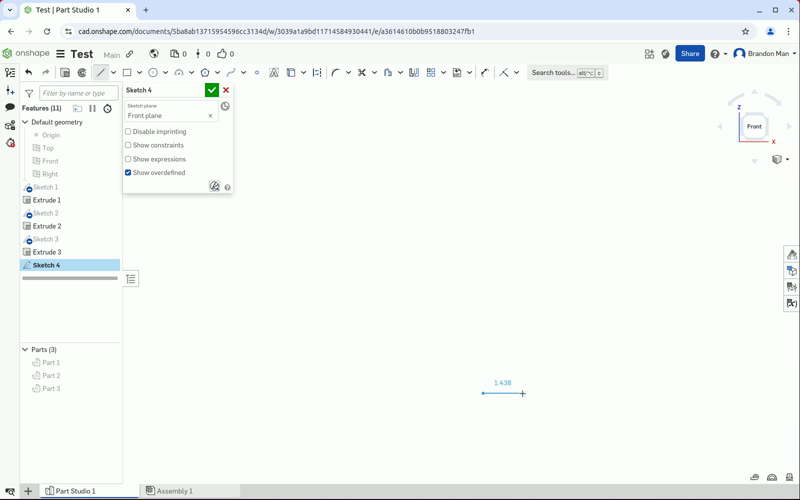
scroll(6)
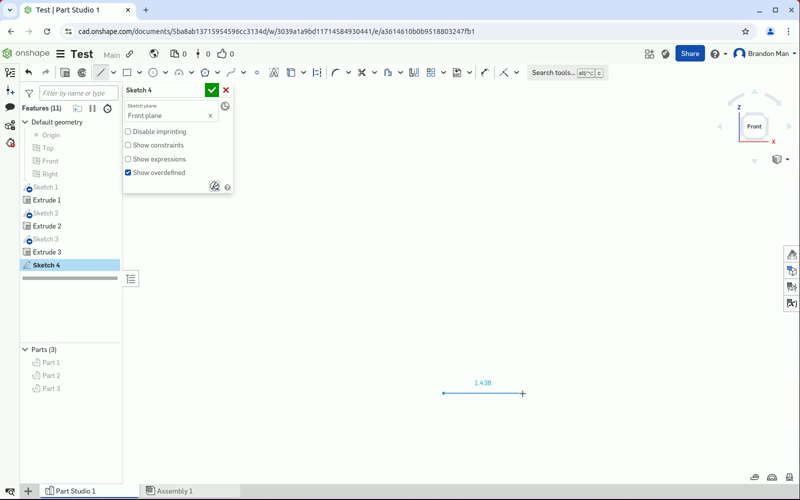
click(522, 393)
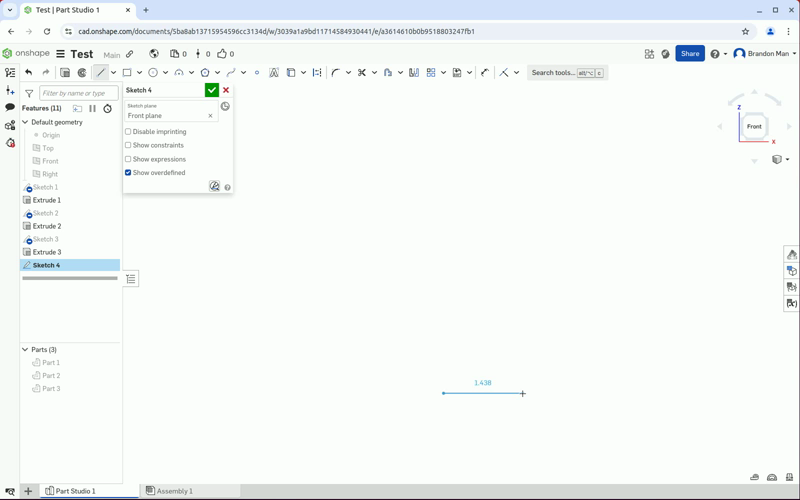
scroll(-6)
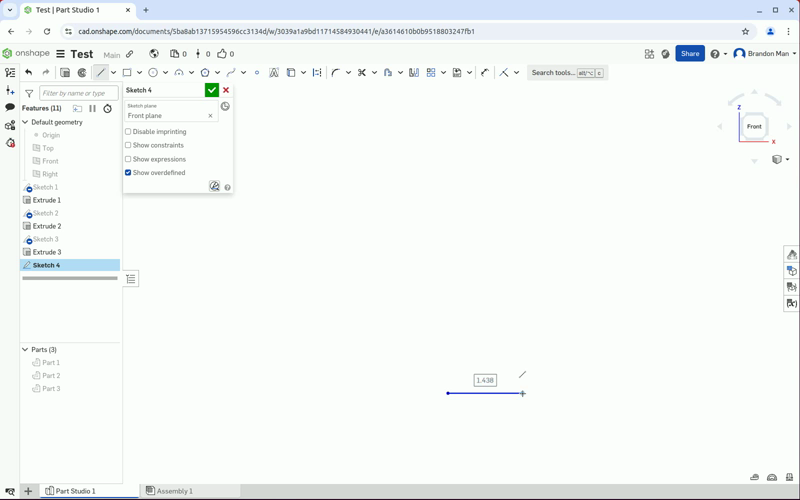
scroll(-6)
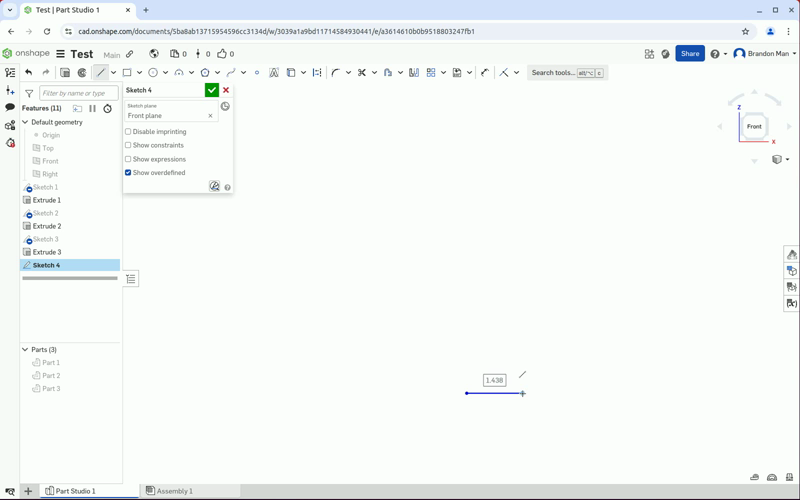
scroll(-6)
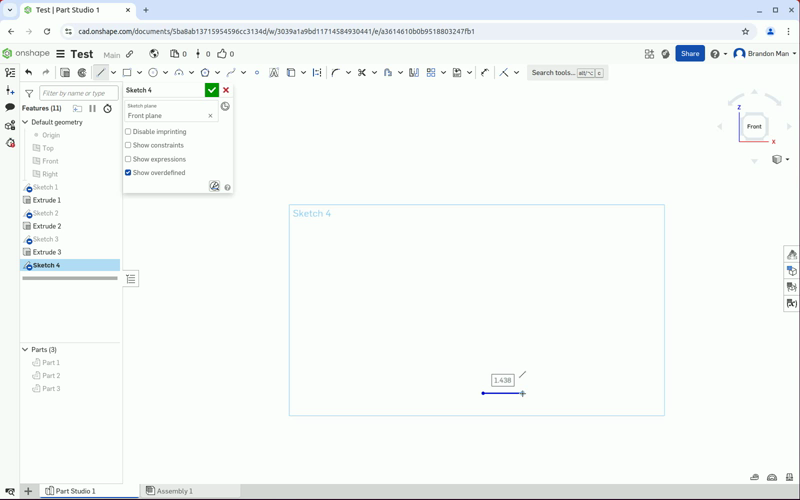
scroll(-6)
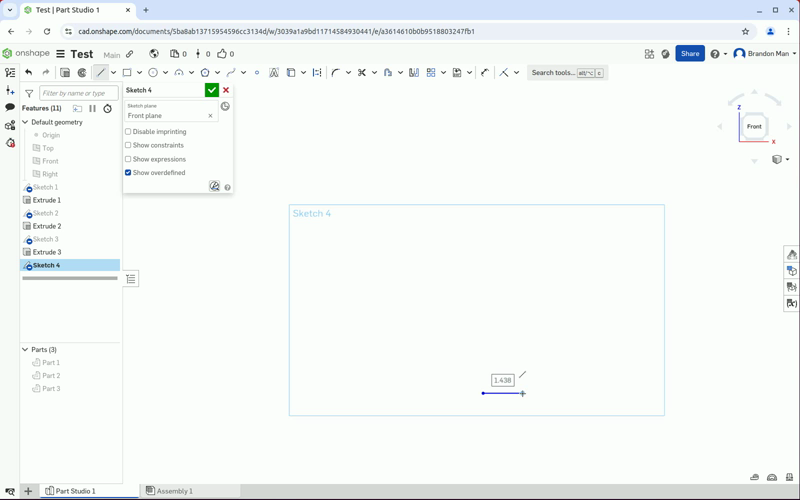
scroll(-6)
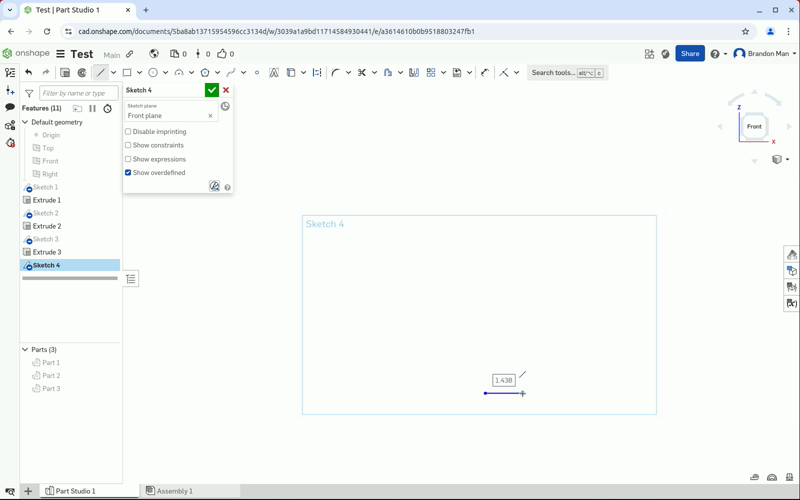
scroll(-6)
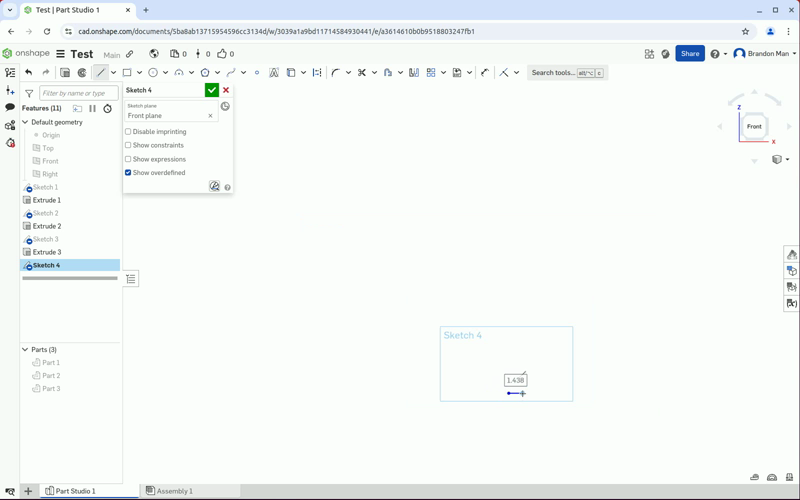
scroll(-6)
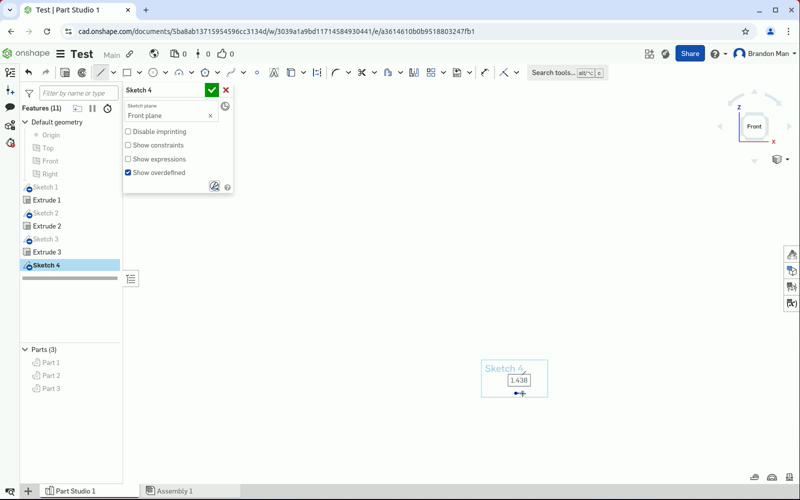
key_up(shift)
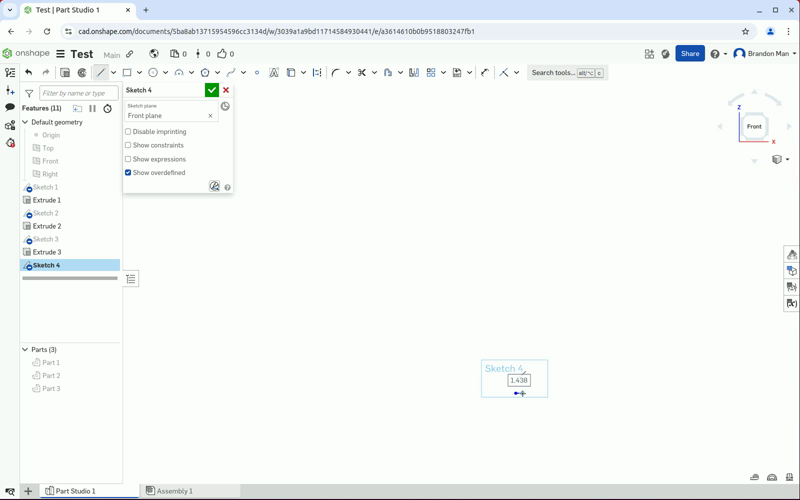
key_down(shift)
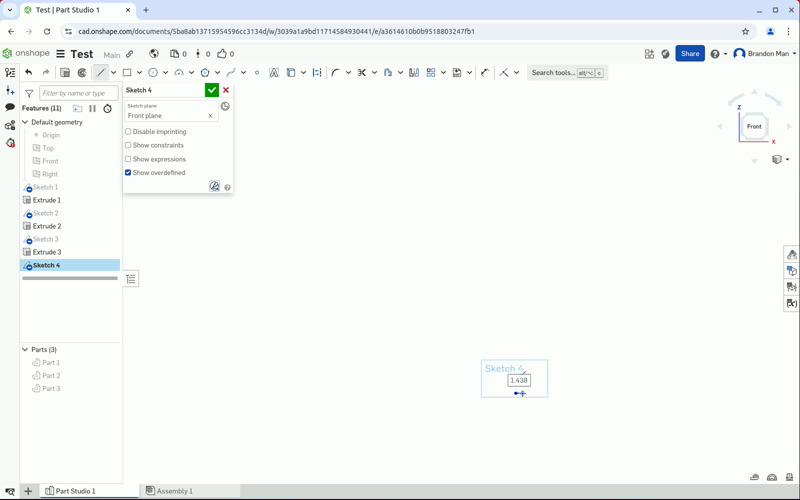
mouse_move(522, 171)
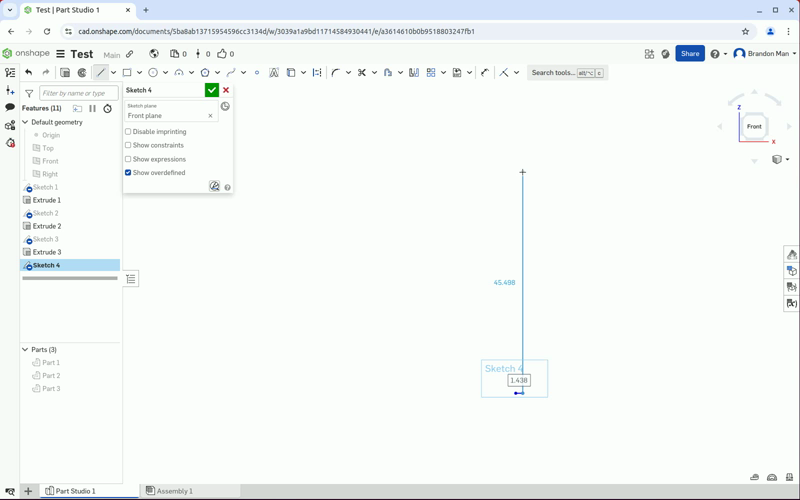
click(522, 171)
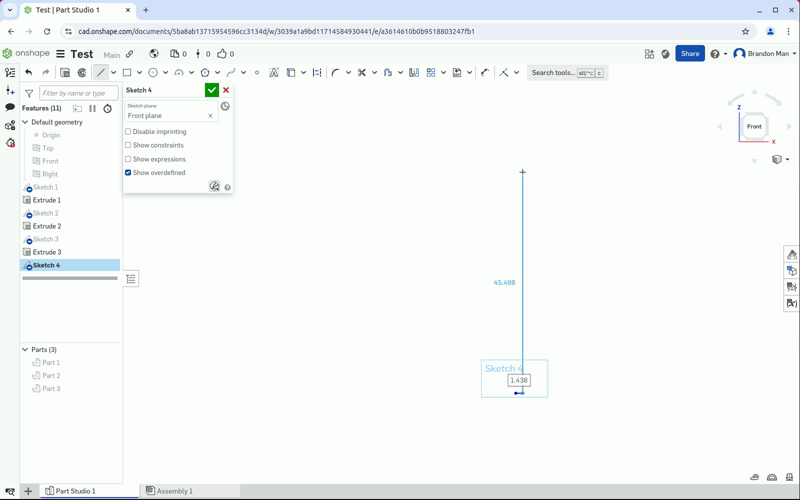
key_up(shift)
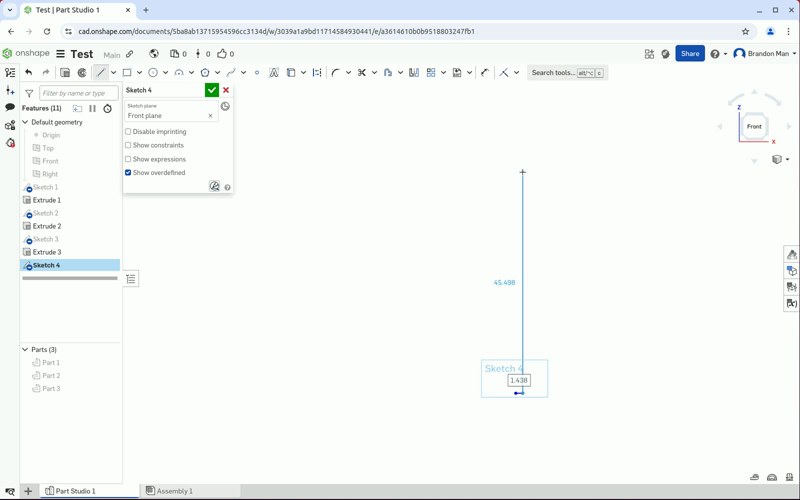
key_down(shift)
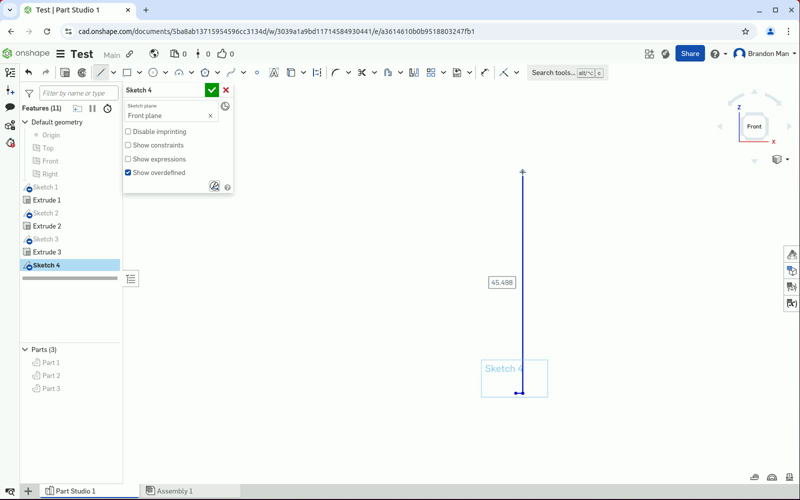
mouse_move(552, 171)
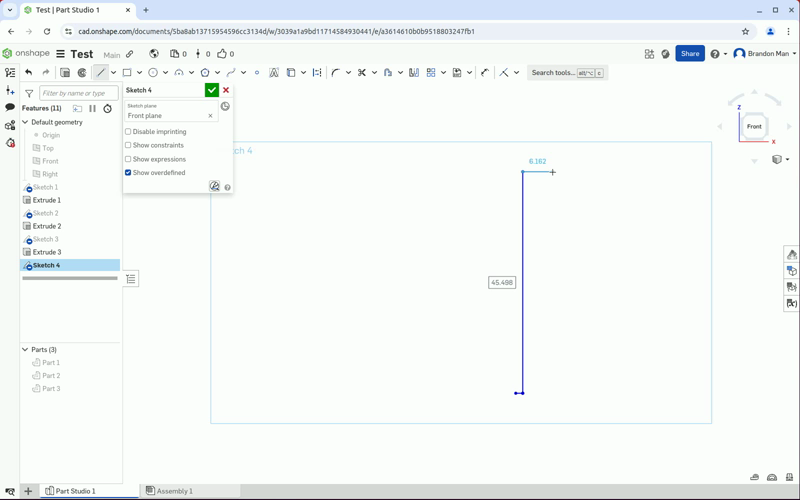
mouse_move(516, 171)
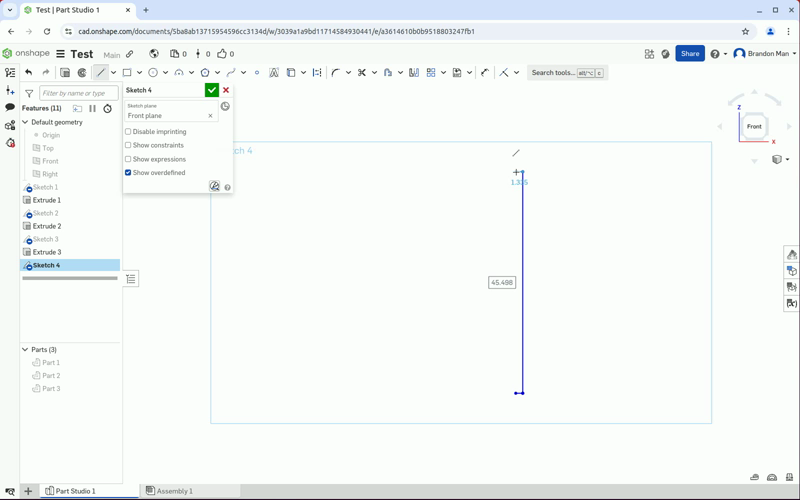
scroll(6)
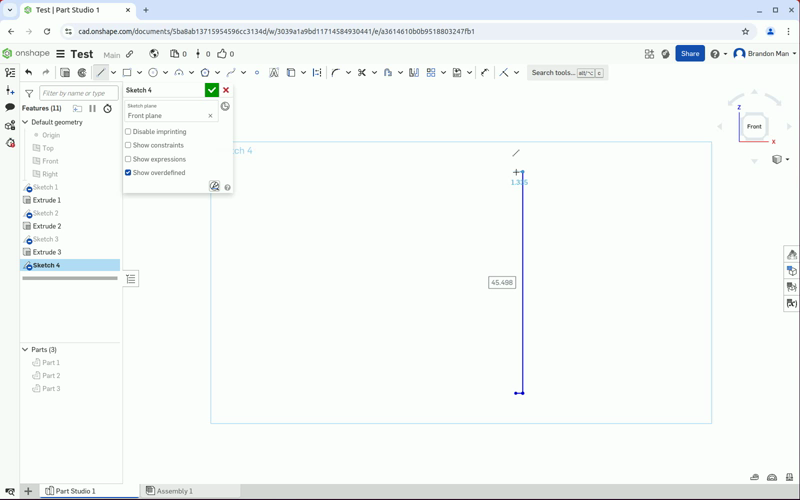
scroll(6)
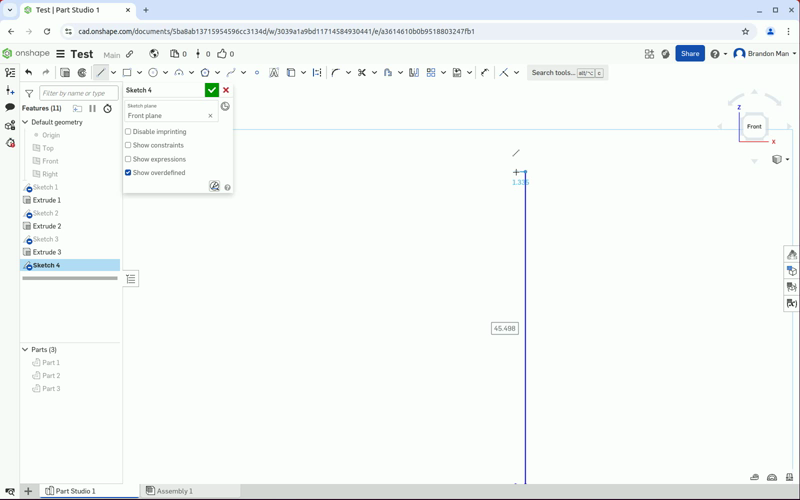
scroll(6)
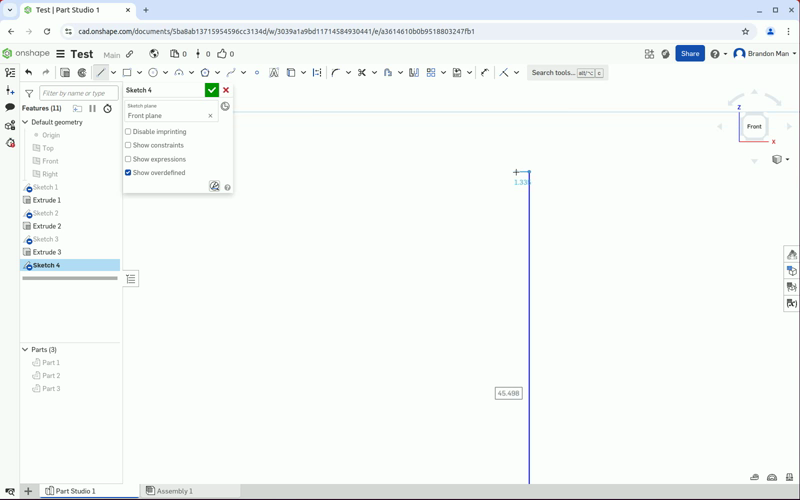
scroll(6)
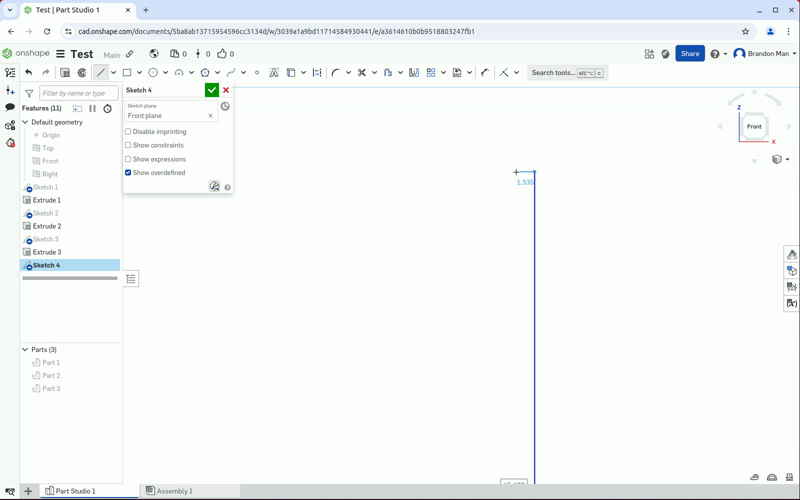
scroll(6)
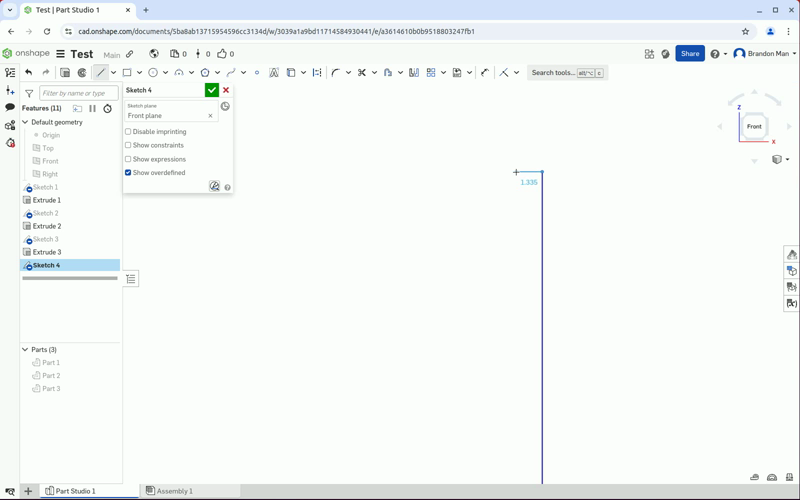
scroll(6)
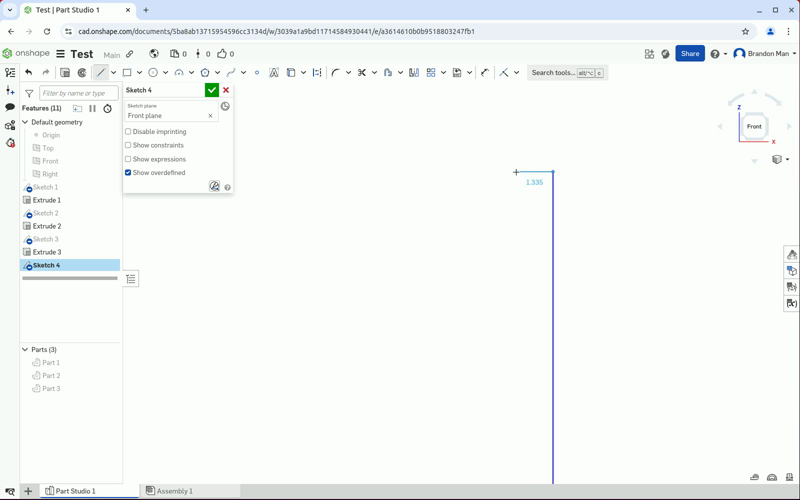
scroll(6)
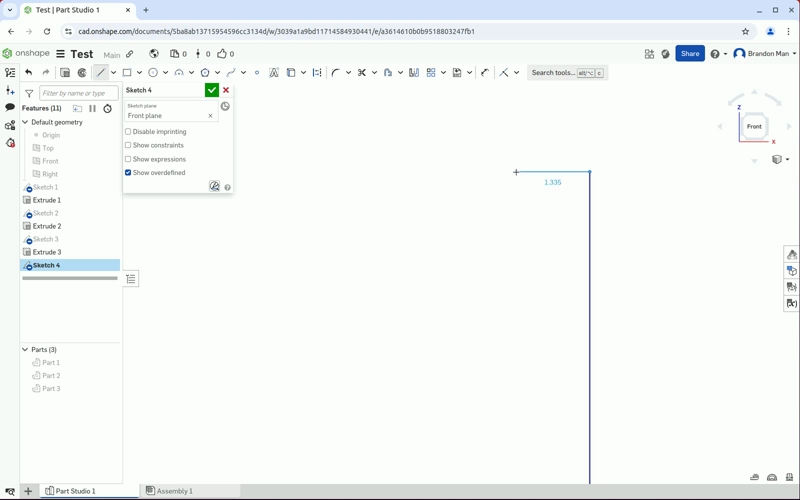
click(516, 171)
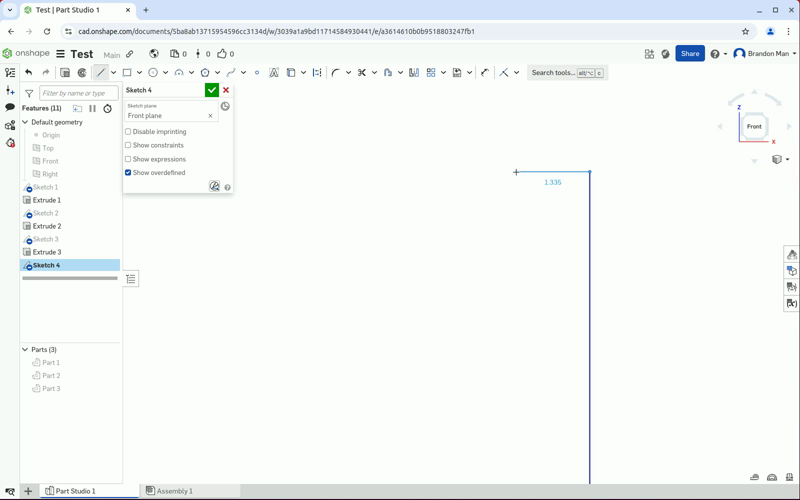
scroll(-6)
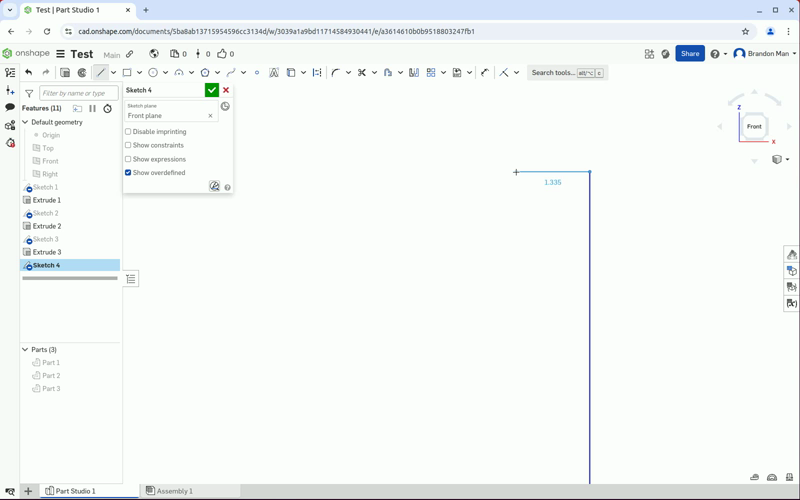
scroll(-6)
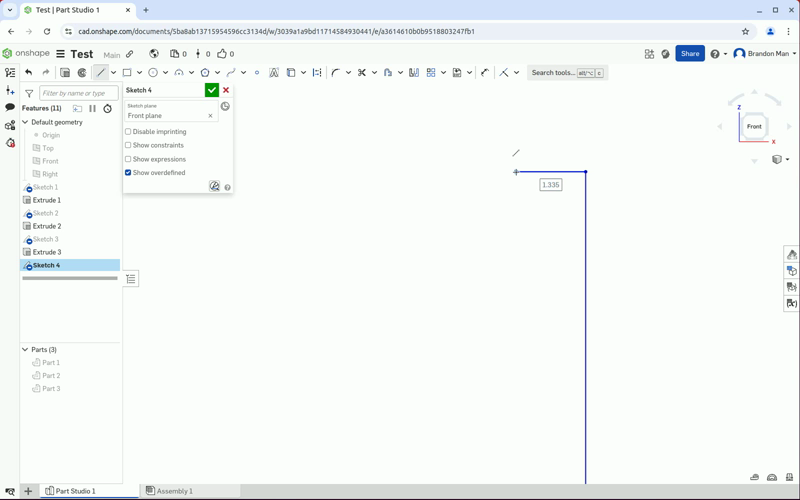
scroll(-6)
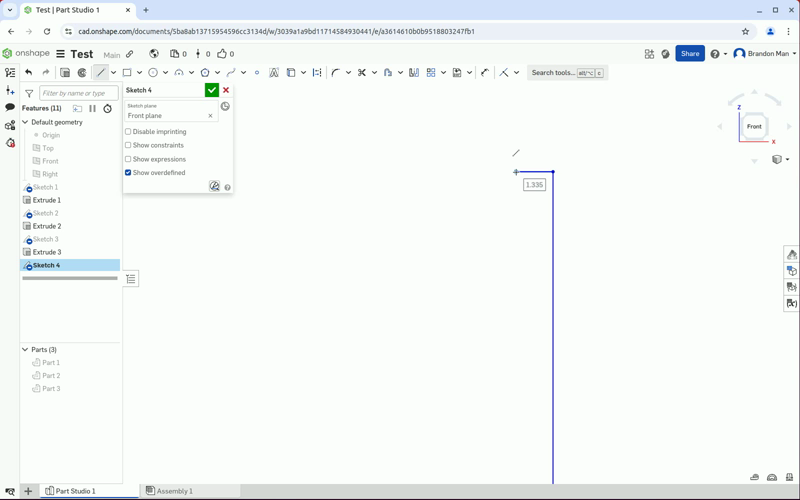
scroll(-6)
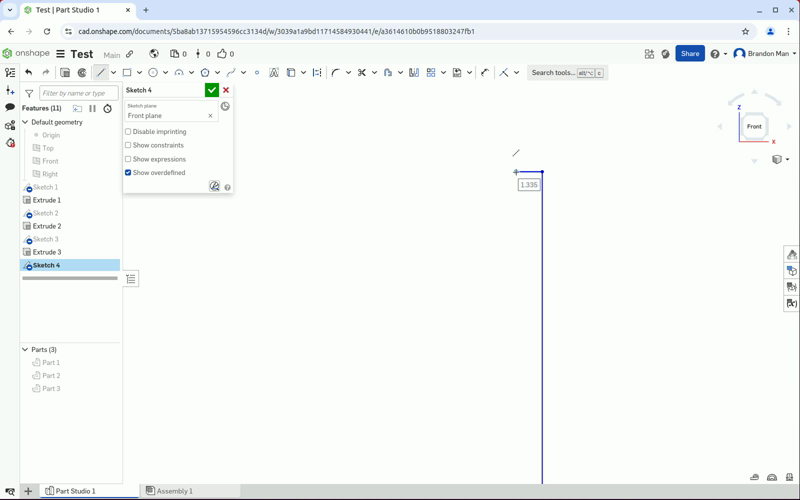
scroll(-6)
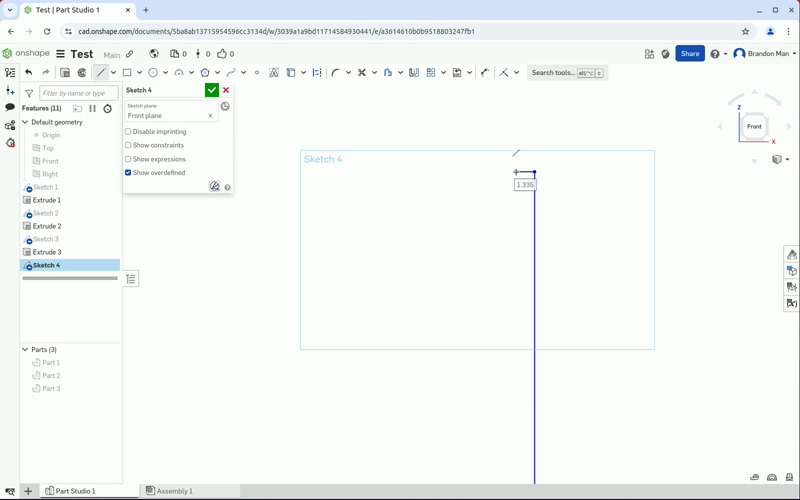
scroll(-6)
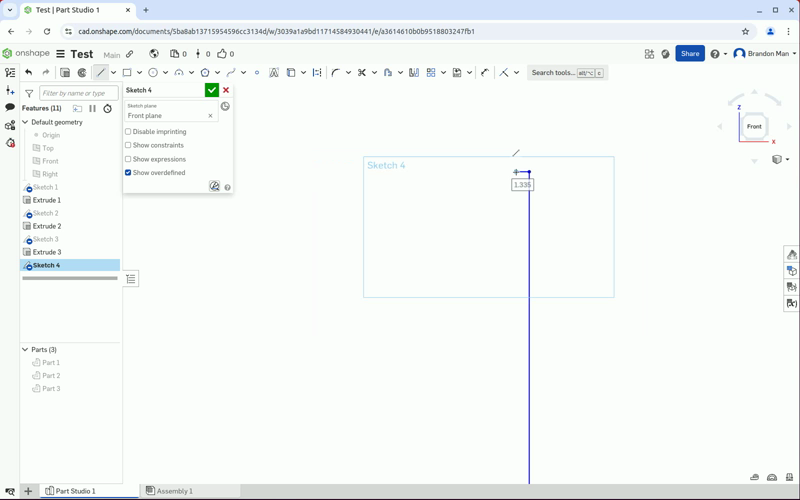
scroll(-6)
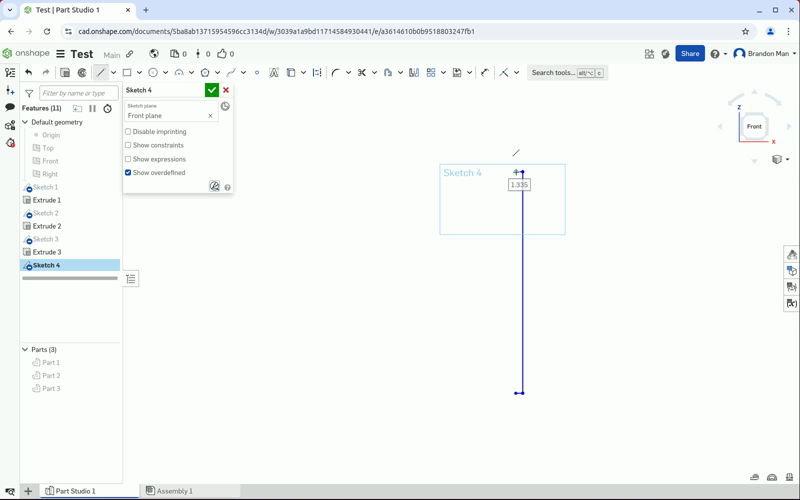
key_up(shift)
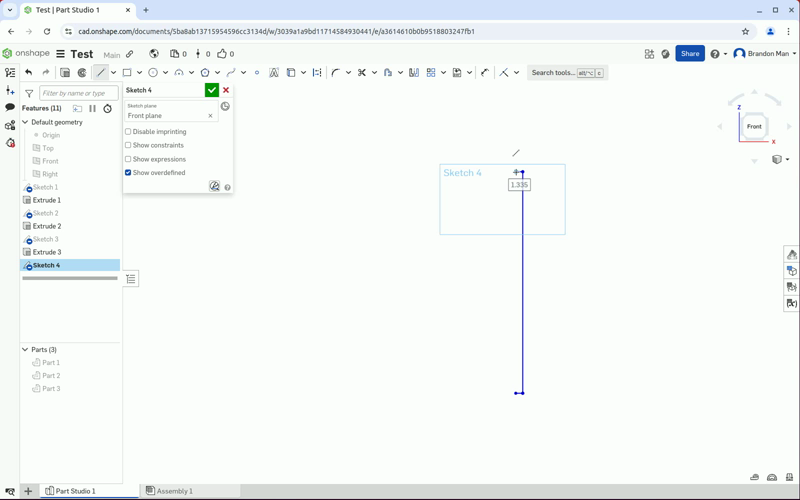
key_down(shift)
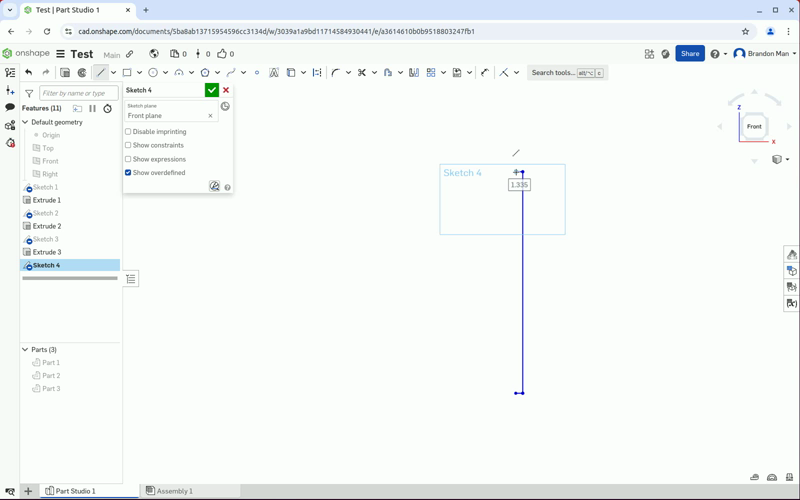
mouse_move(546, 171)
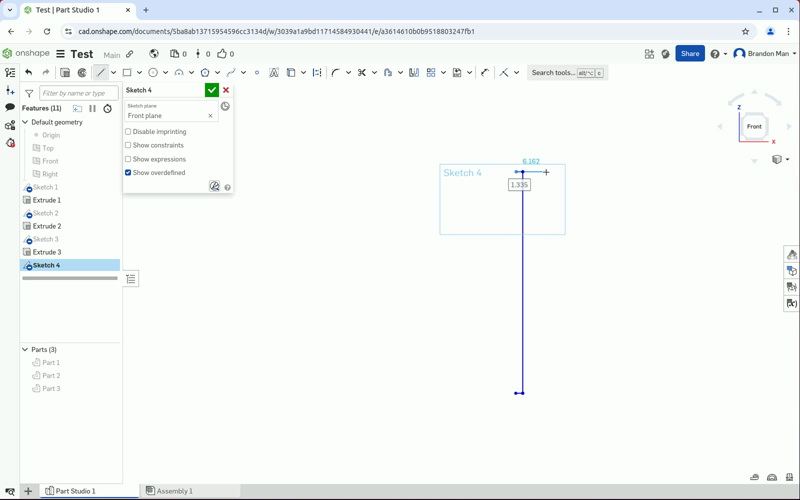
mouse_move(516, 176)
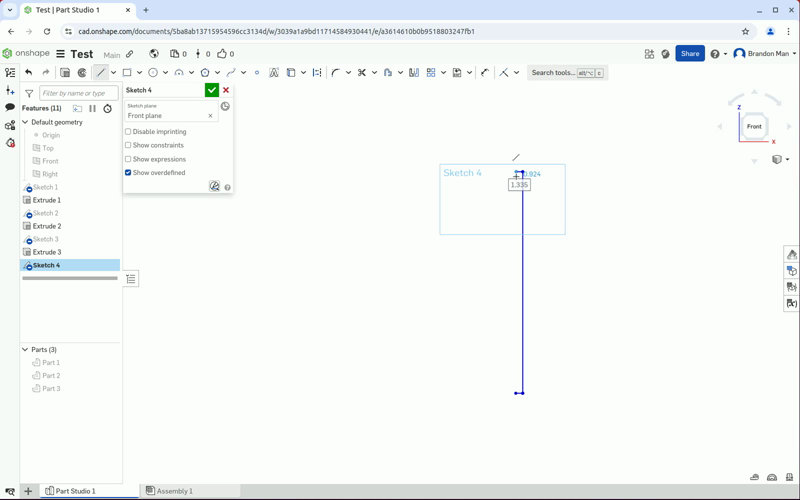
scroll(6)
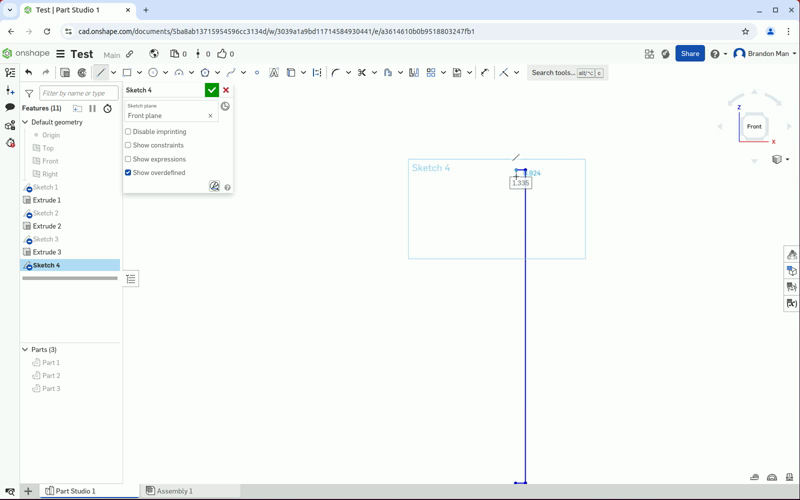
scroll(6)
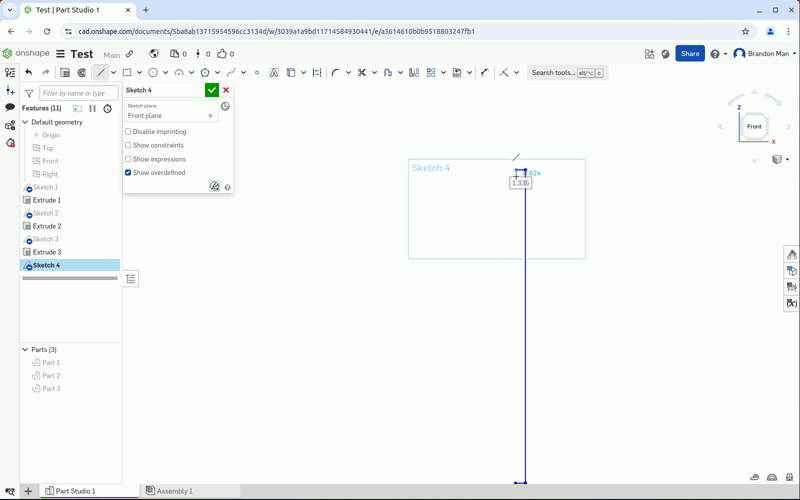
scroll(6)
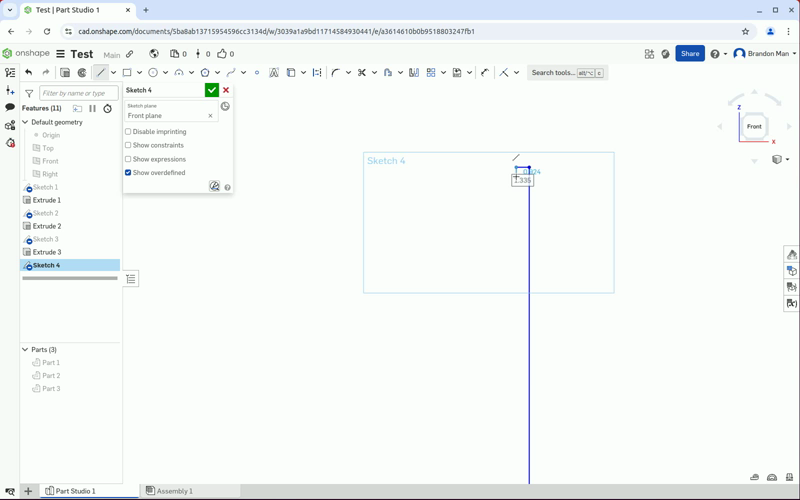
scroll(6)
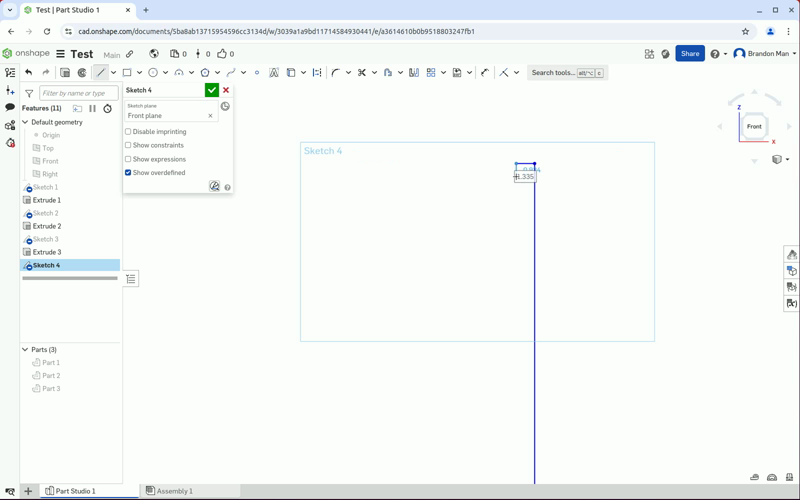
scroll(6)
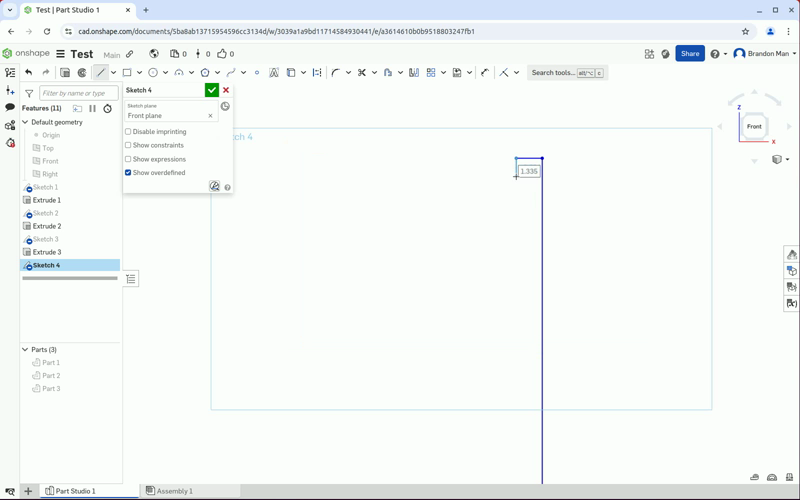
scroll(6)
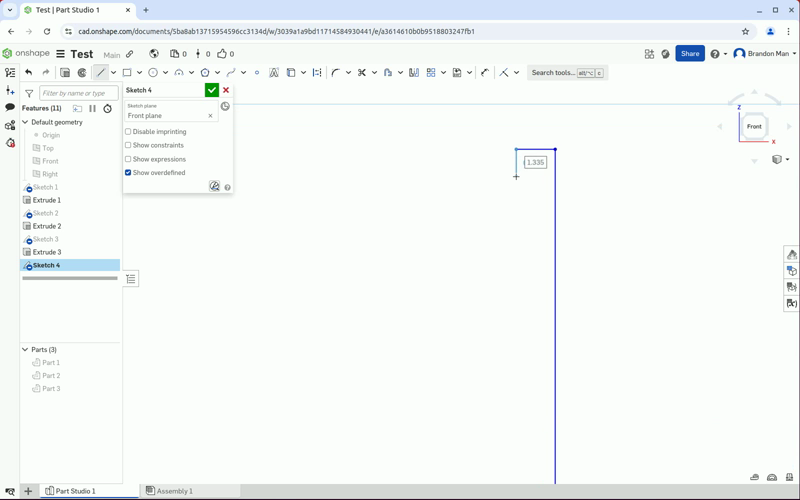
scroll(6)
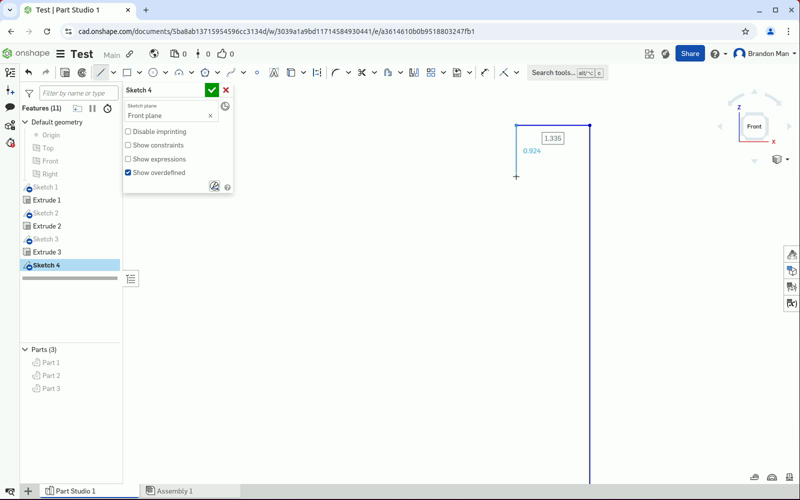
click(516, 176)
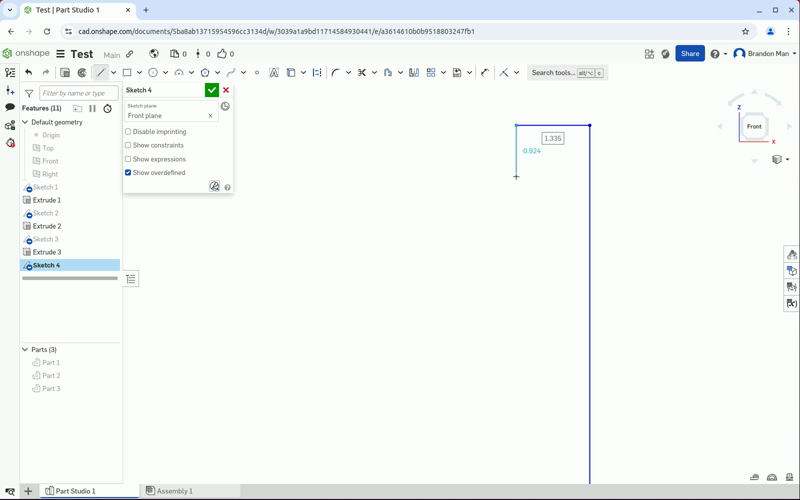
scroll(-6)
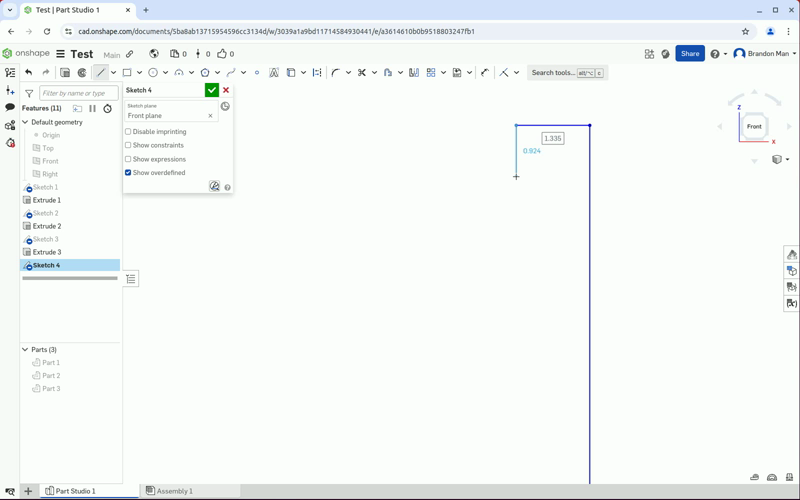
scroll(-6)
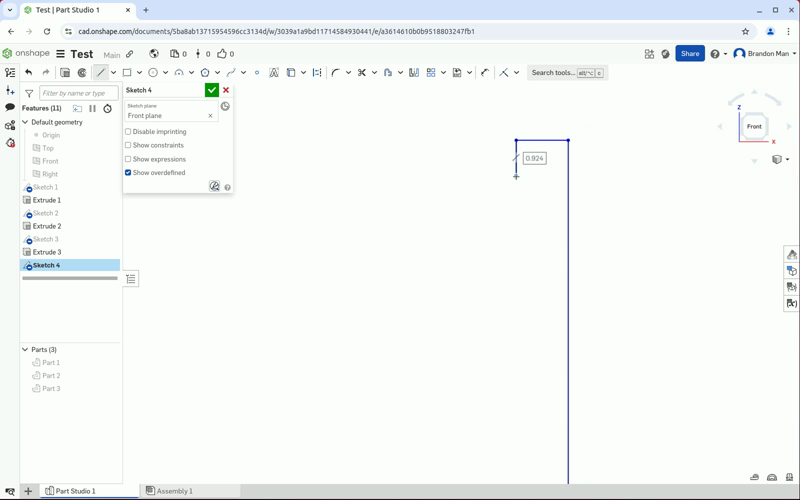
scroll(-6)
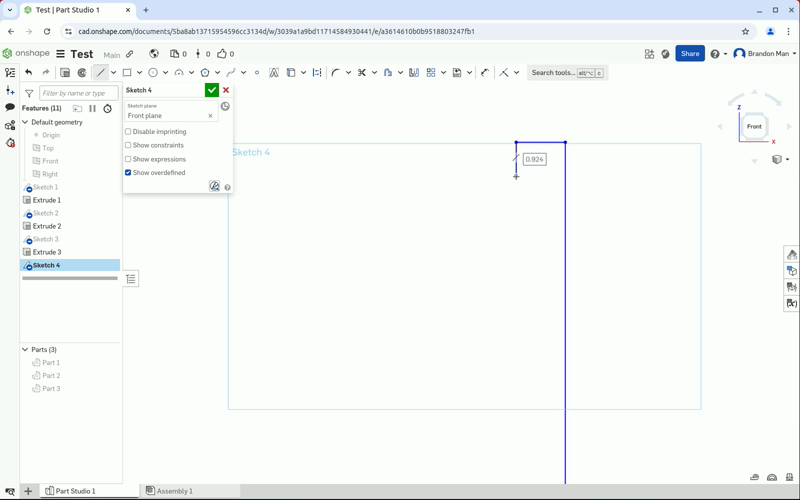
scroll(-6)
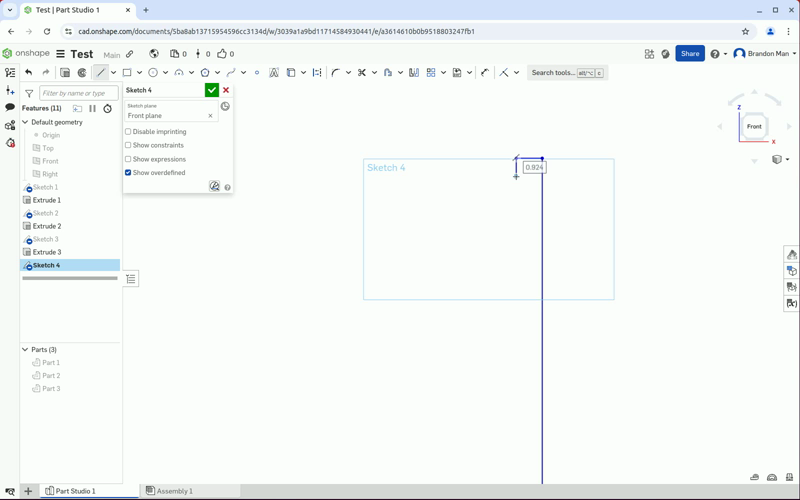
scroll(-6)
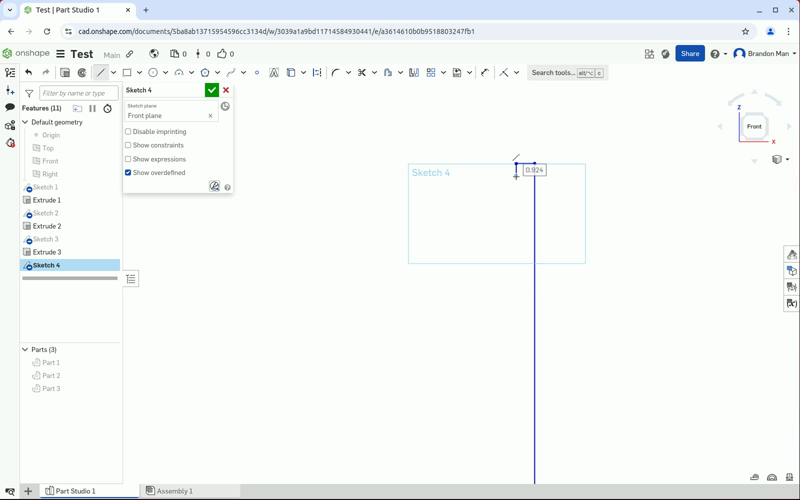
scroll(-6)
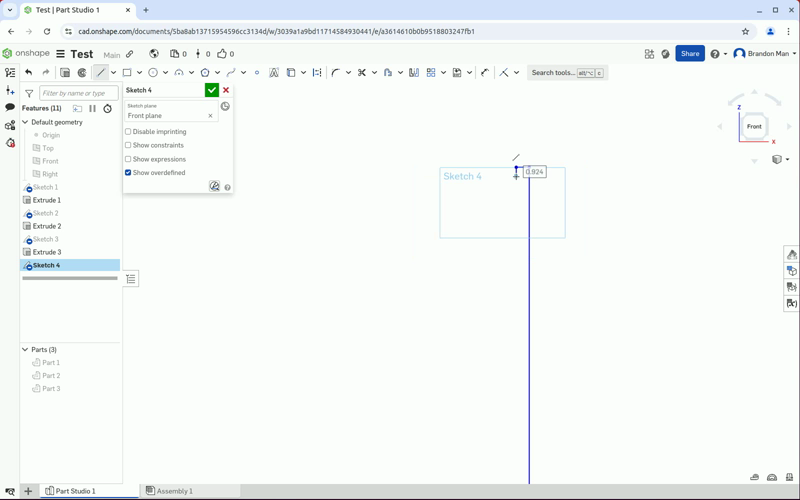
scroll(-6)
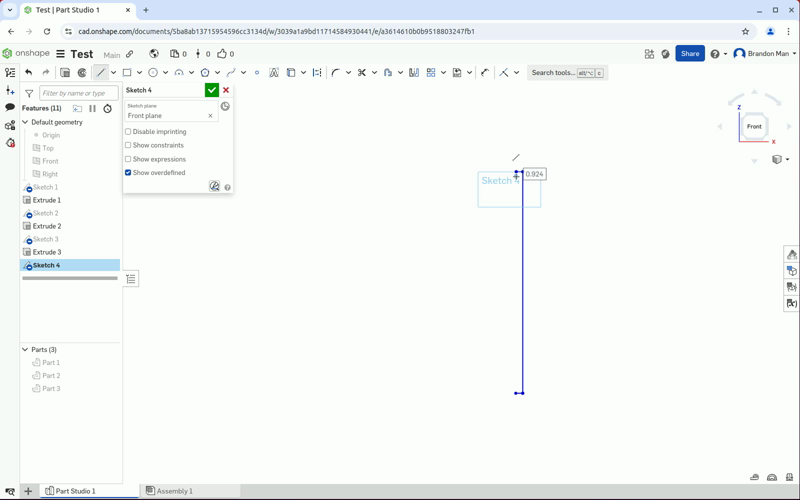
key_up(shift)
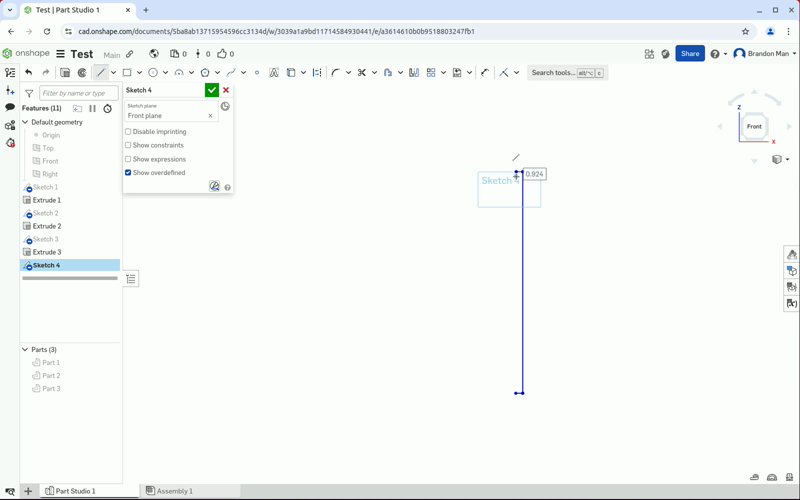
key_down(shift)
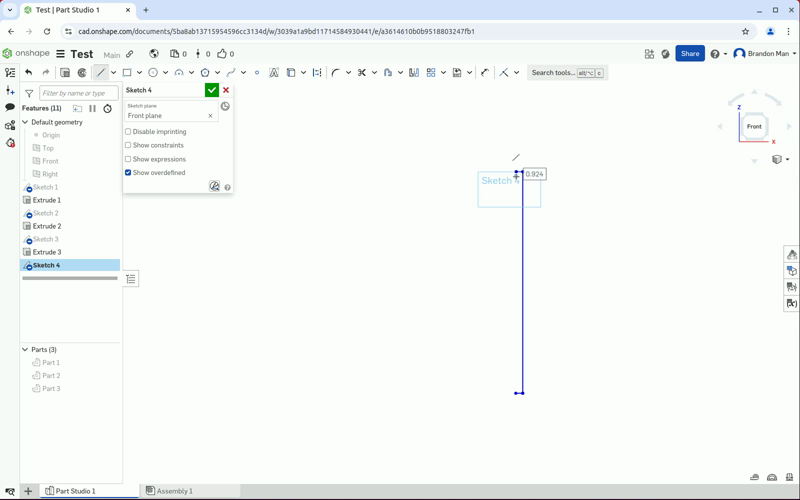
mouse_move(546, 176)
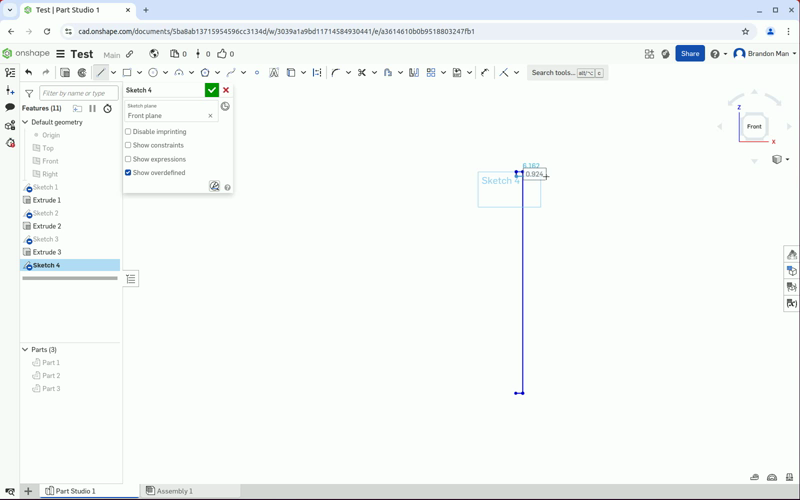
mouse_move(515, 190)
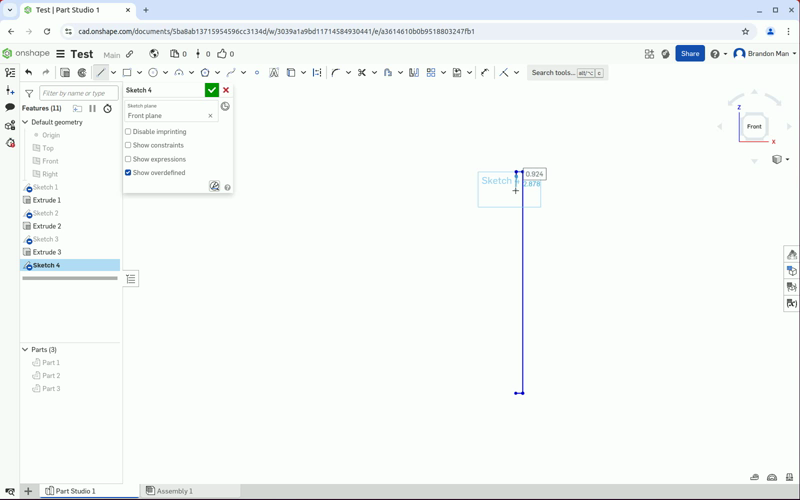
click(515, 190)
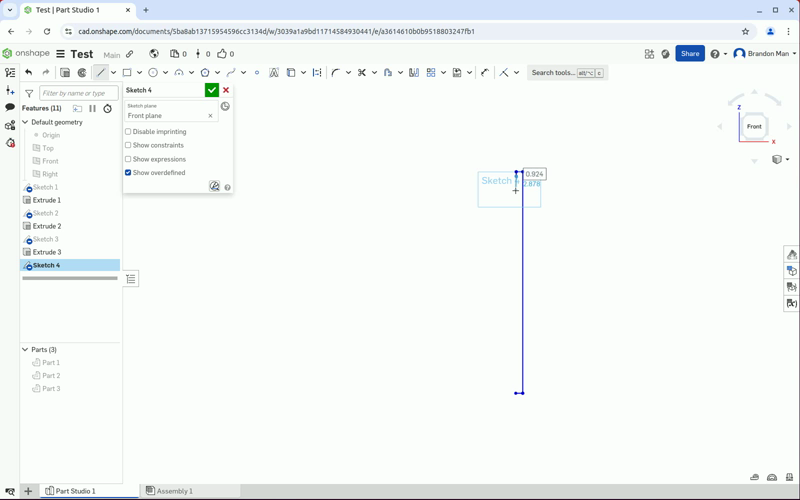
key_up(shift)
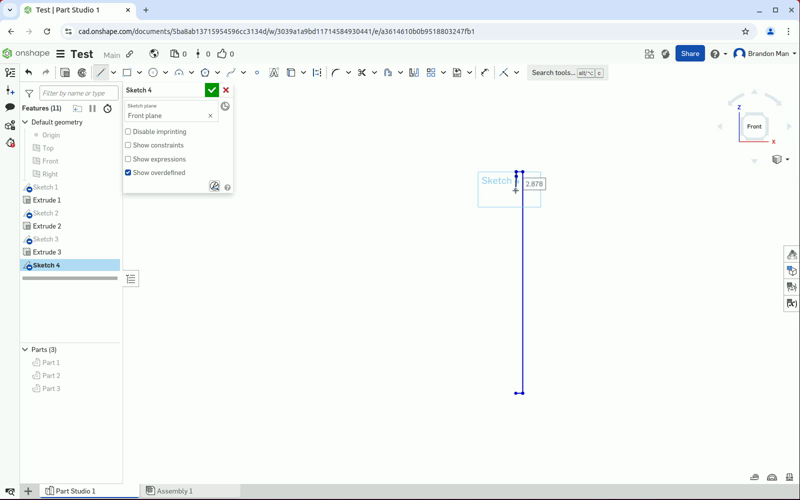
key_down(shift)
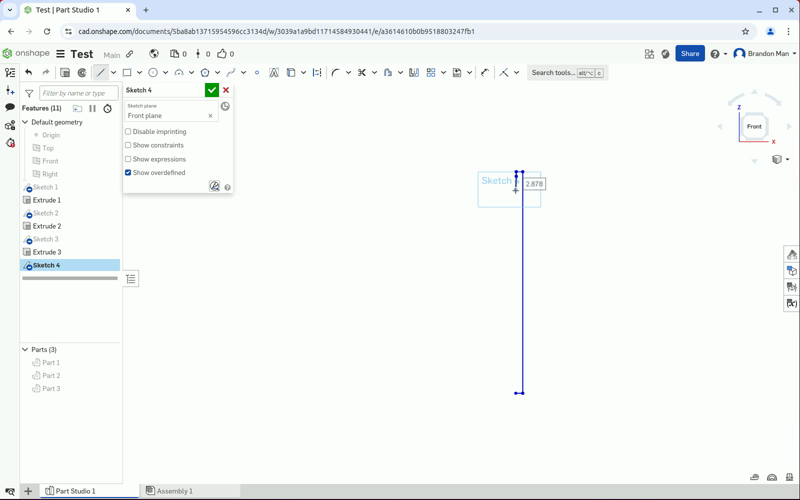
mouse_move(515, 393)
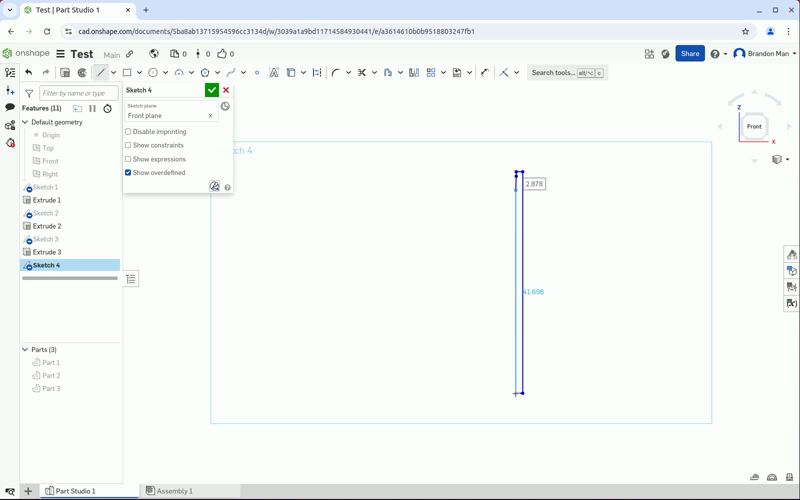
key_up(shift)
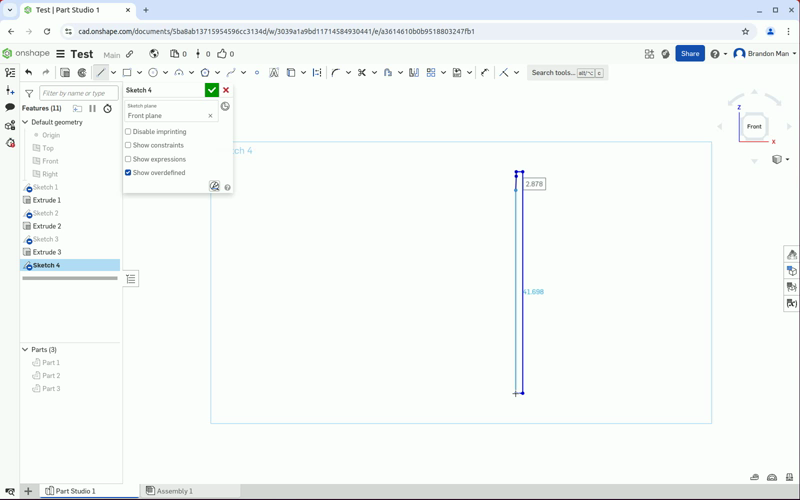
click(515, 393)
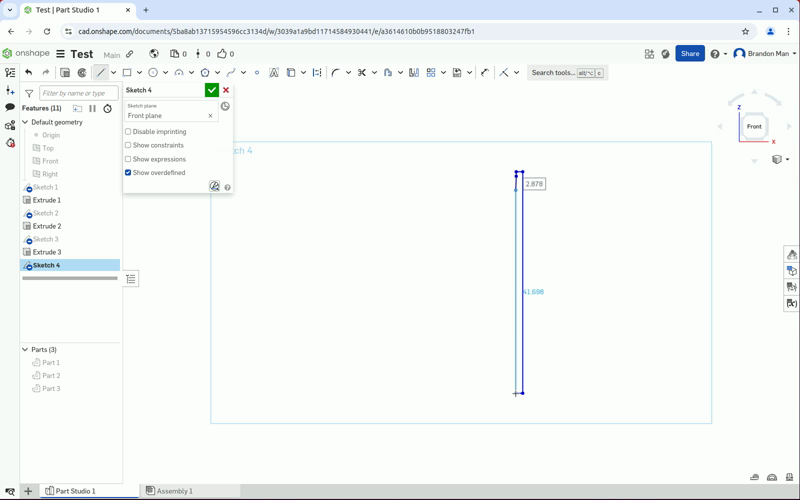
key(esc)
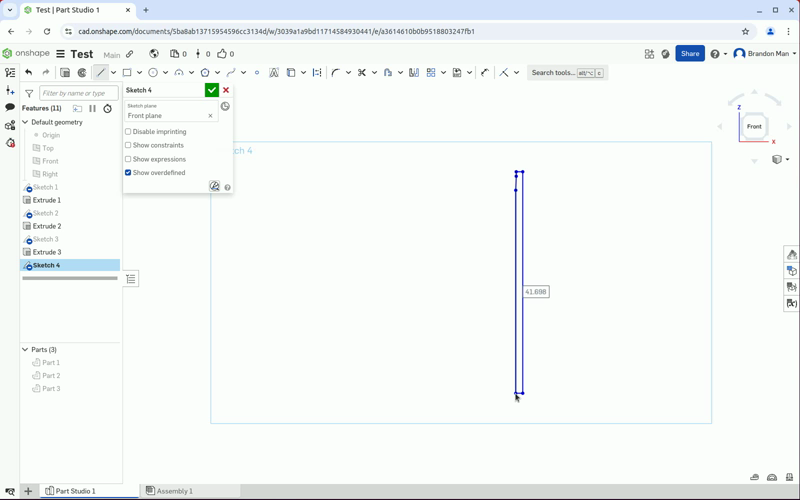
mouse_move(518, 211)
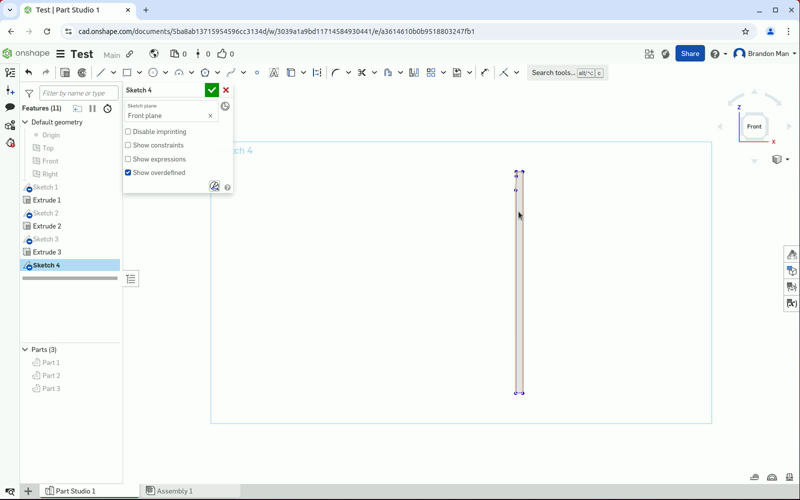
scroll(6)
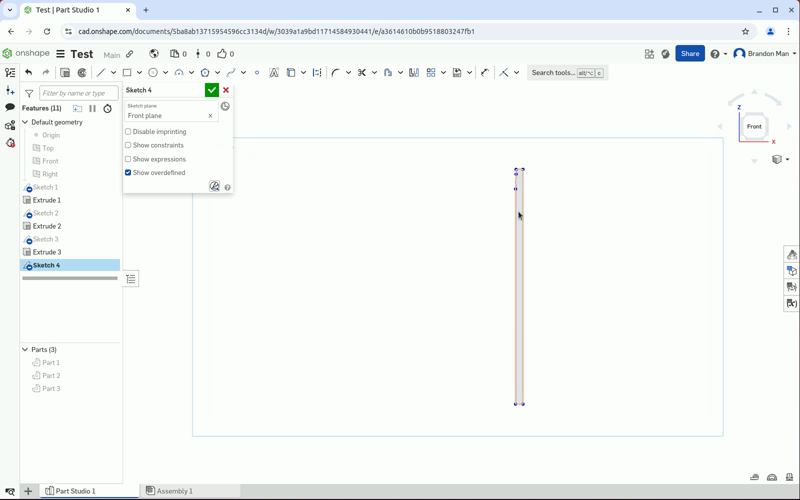
scroll(6)
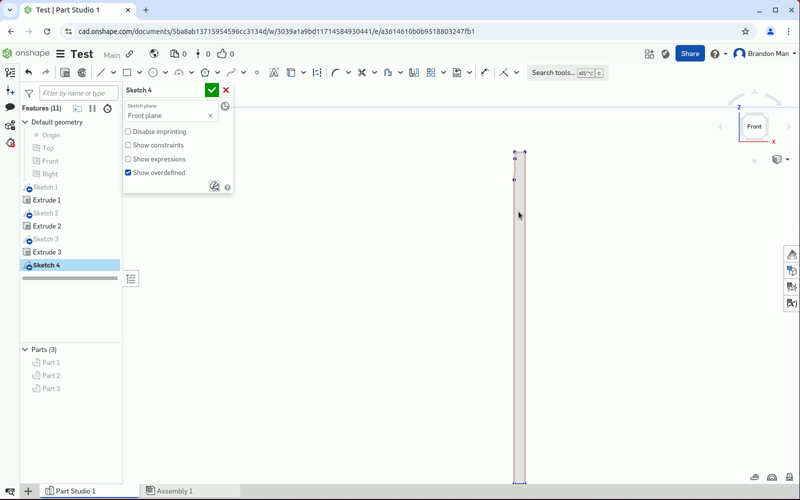
scroll(6)
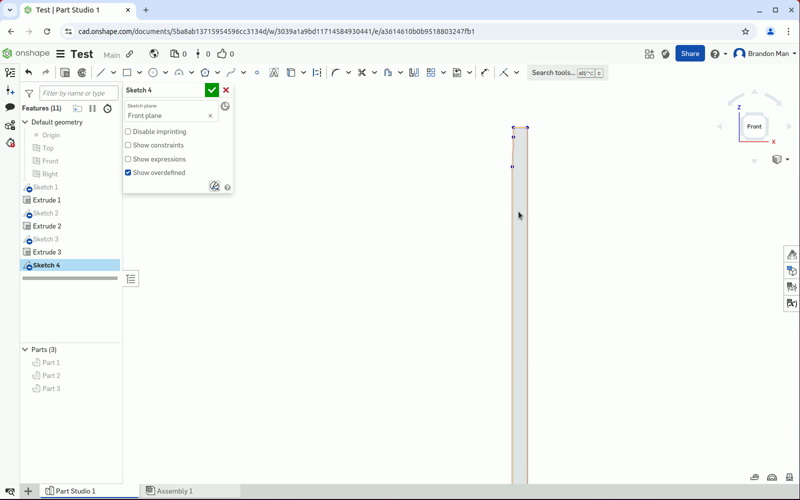
scroll(6)
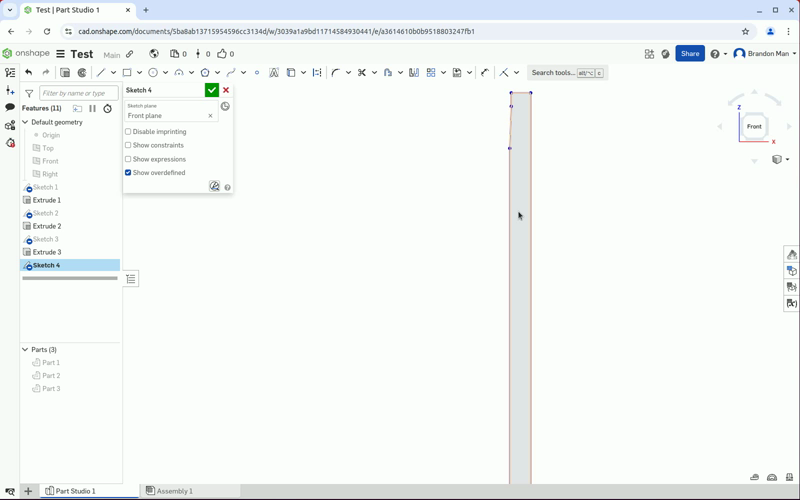
scroll(6)
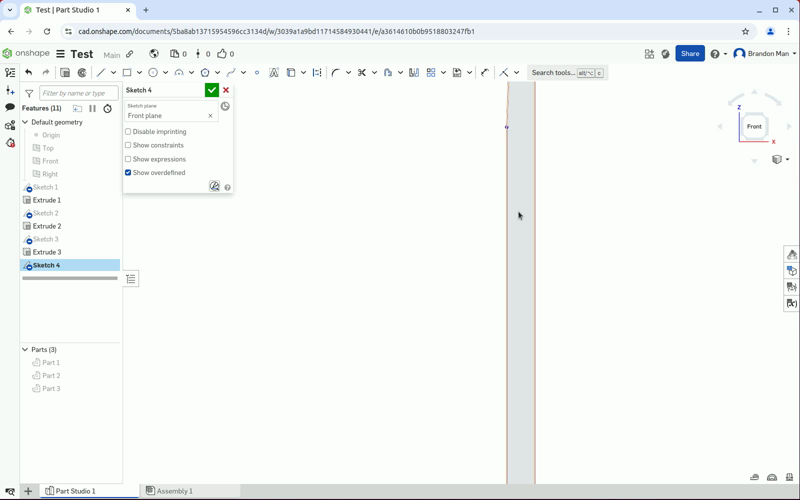
scroll(6)
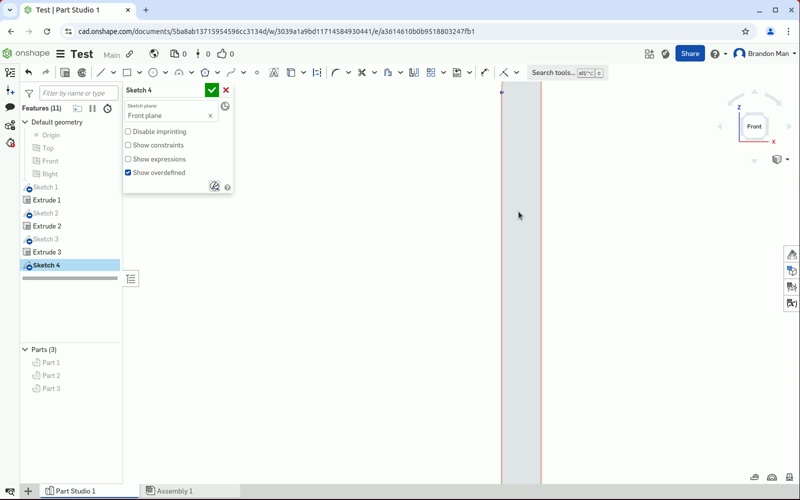
scroll(6)
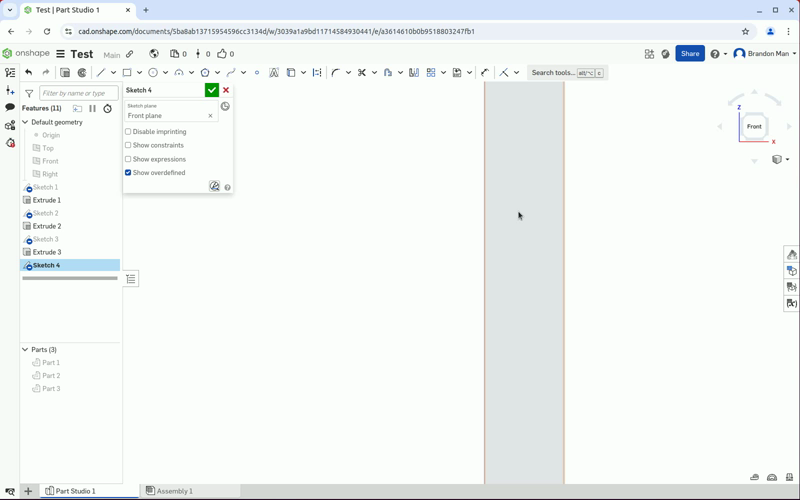
click(518, 211)
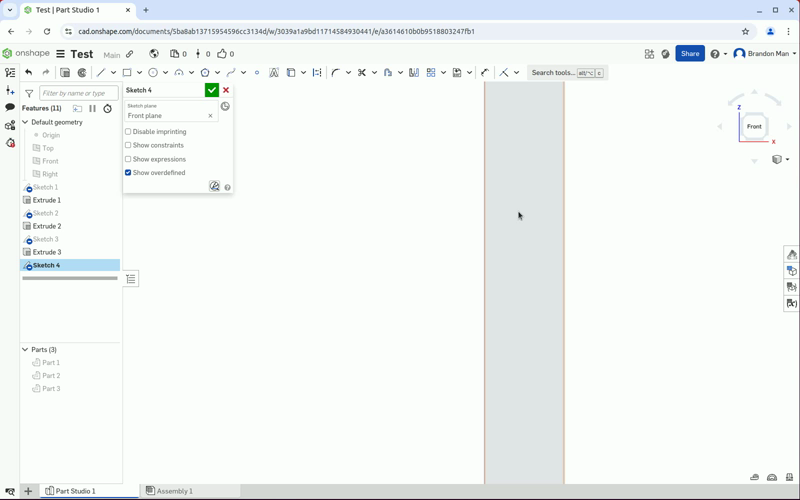
scroll(-6)
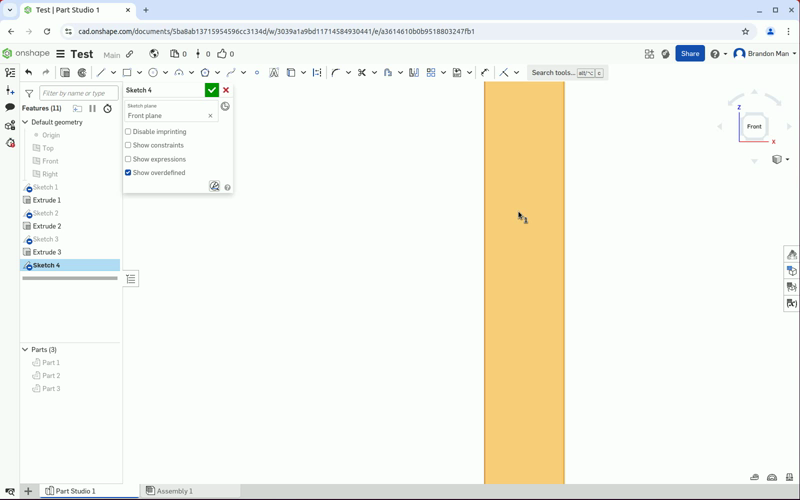
scroll(-6)
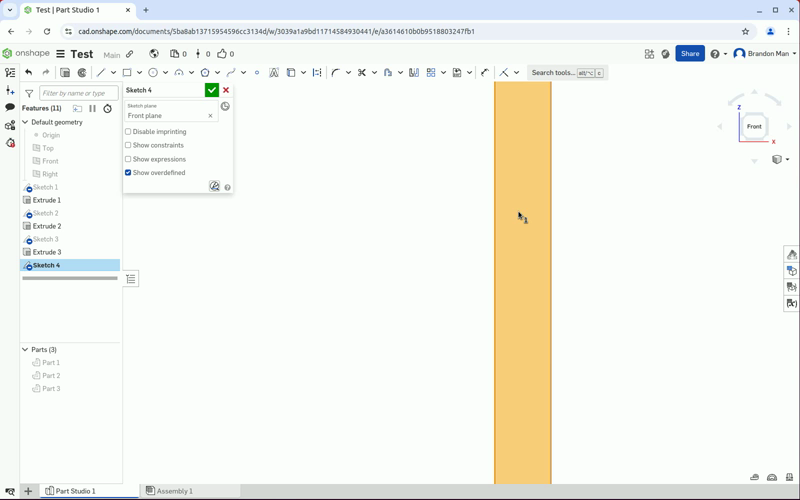
scroll(-6)
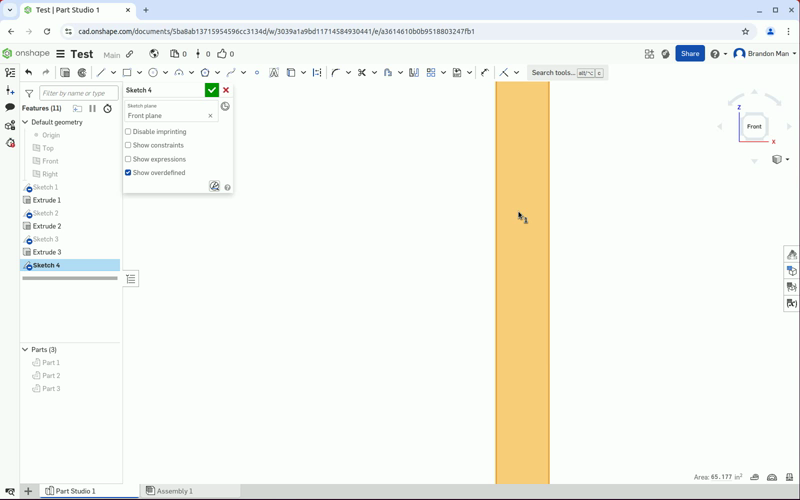
scroll(-6)
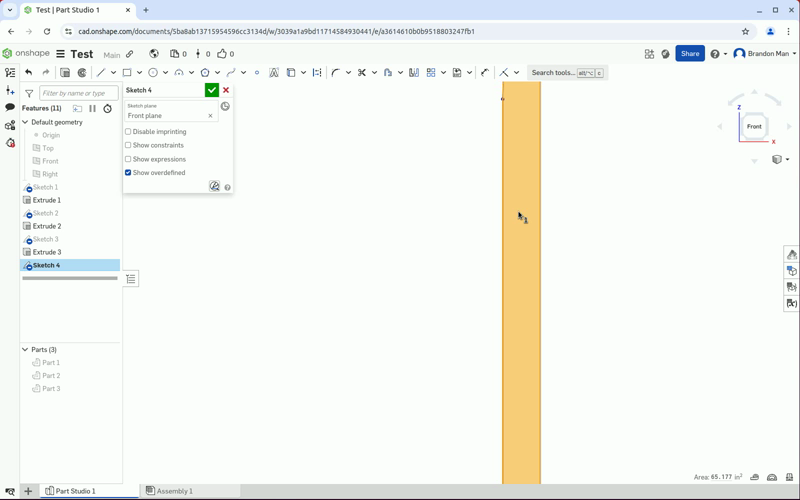
scroll(-6)
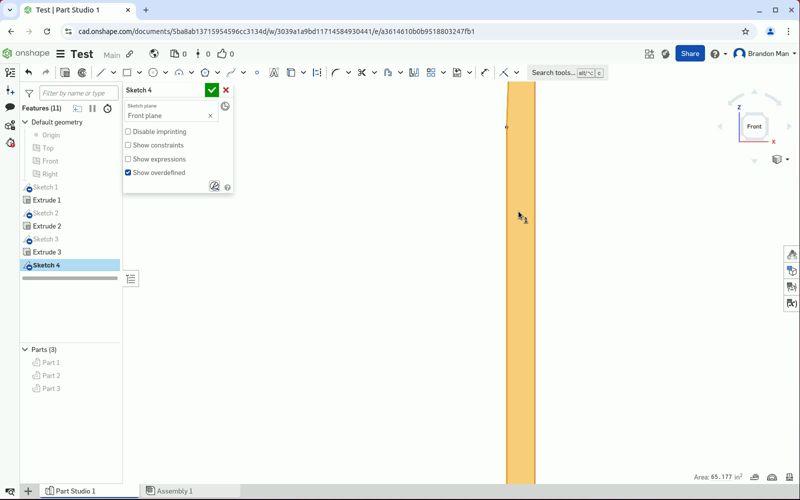
scroll(-6)
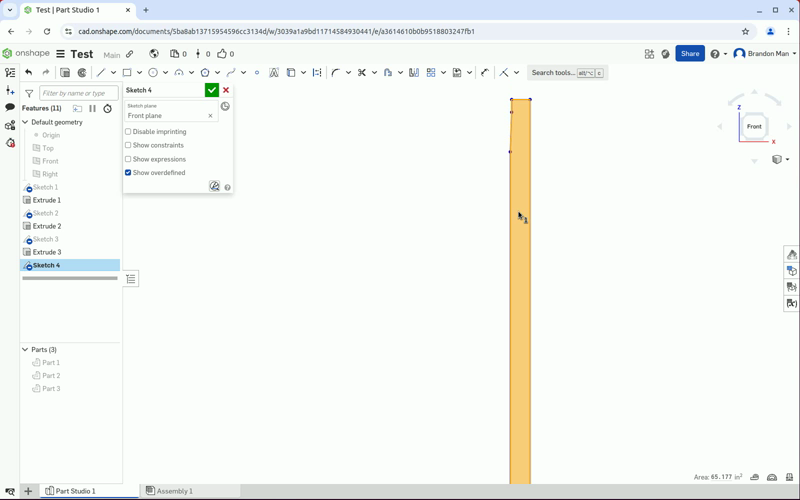
scroll(-6)
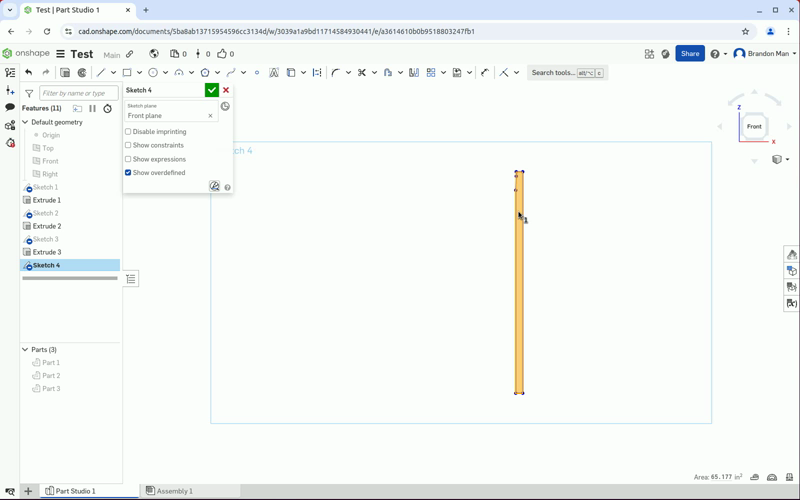
mouse_move(73, 352)
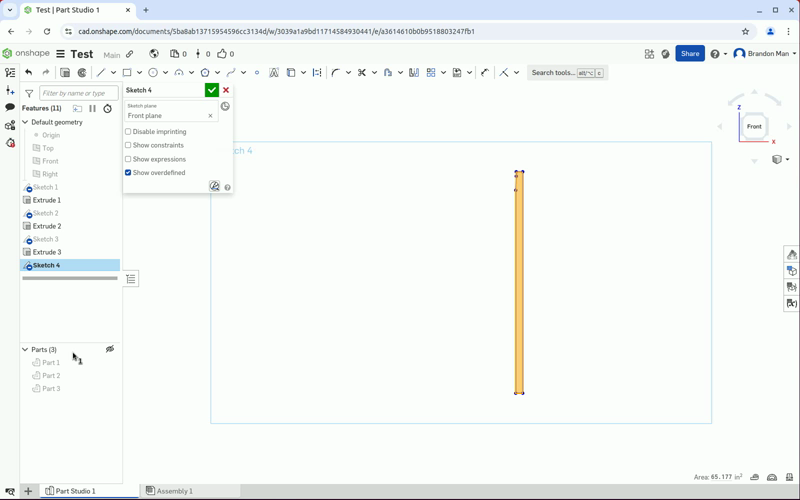
key(shift+y)
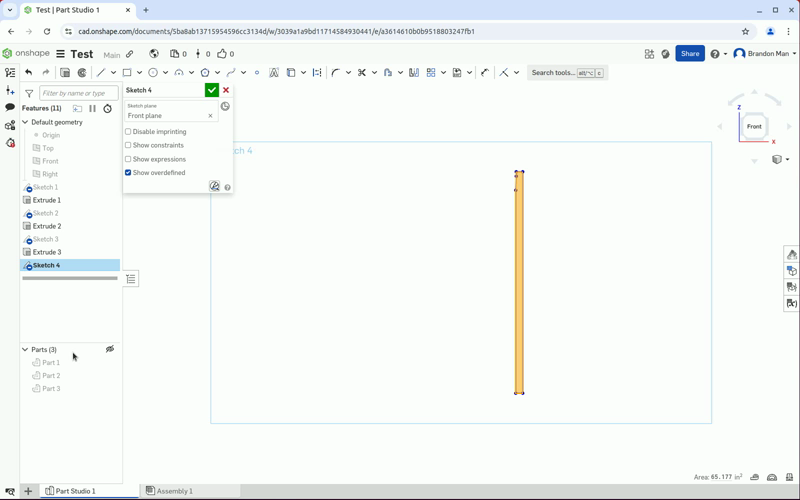
key(shift+e)
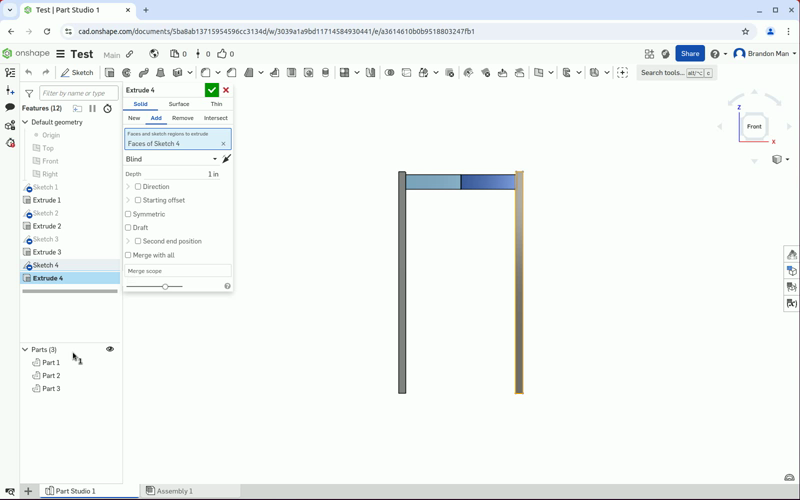
mouse_move(143, 106)
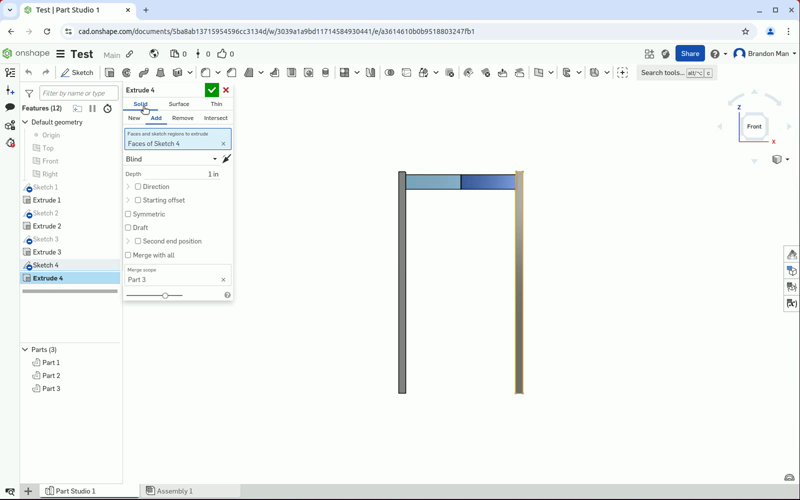
click(143, 106)
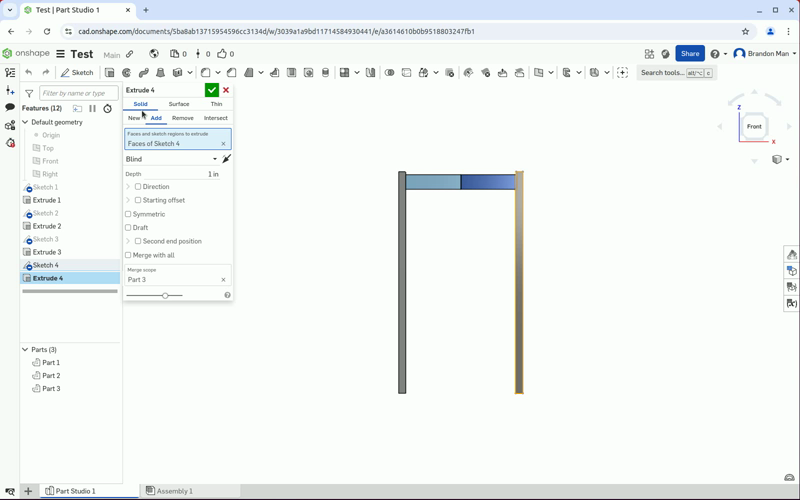
mouse_move(137, 120)
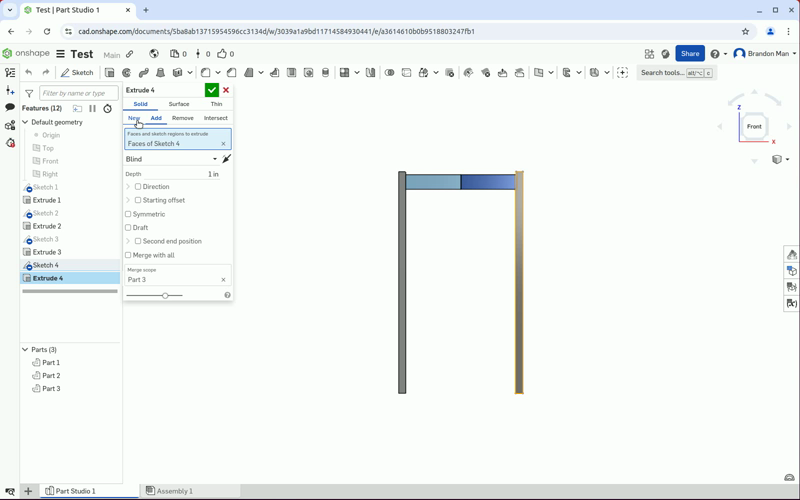
click(137, 120)
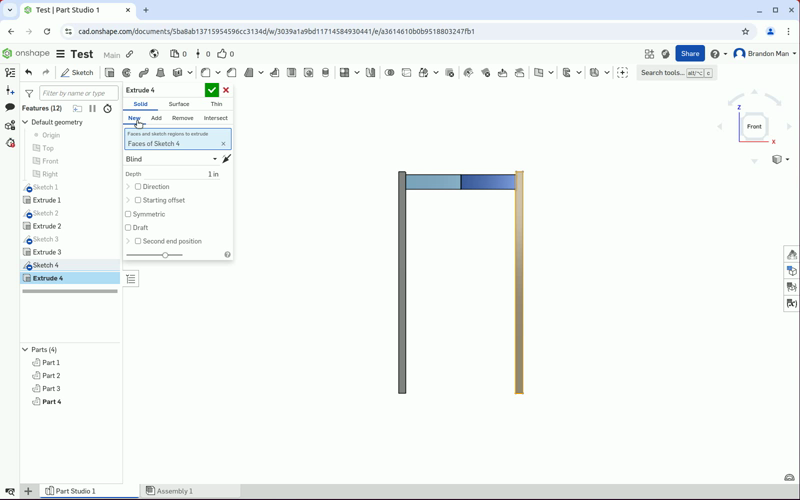
key(tab, 4)
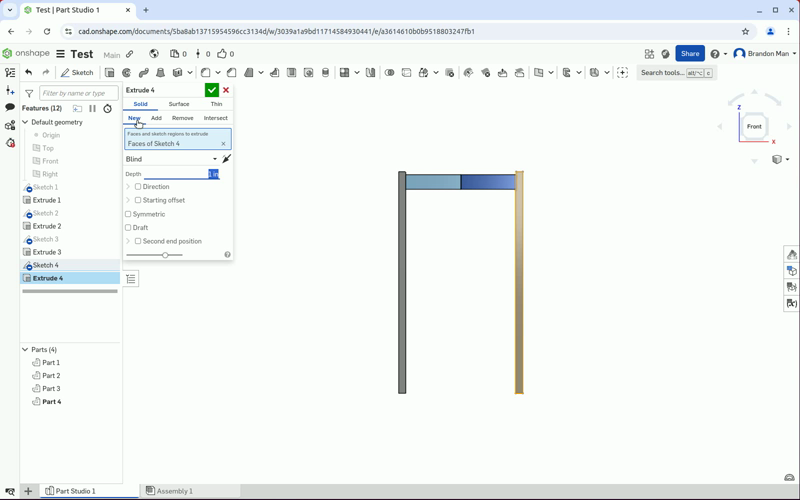
text(0.963)
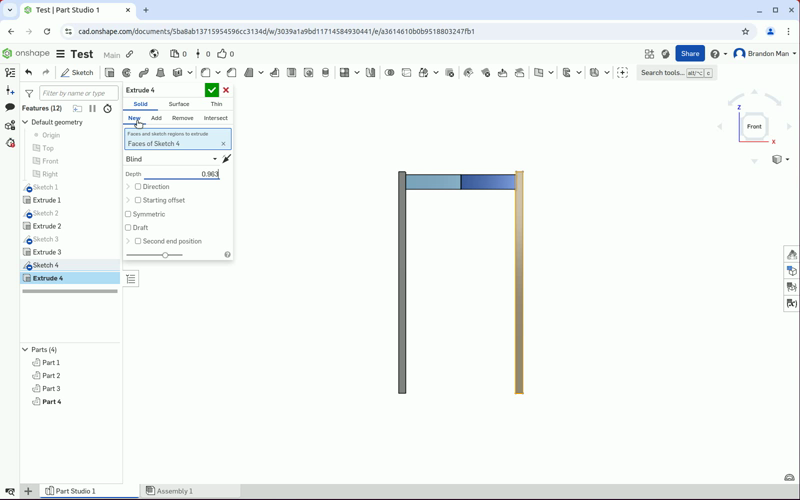
key(enter)
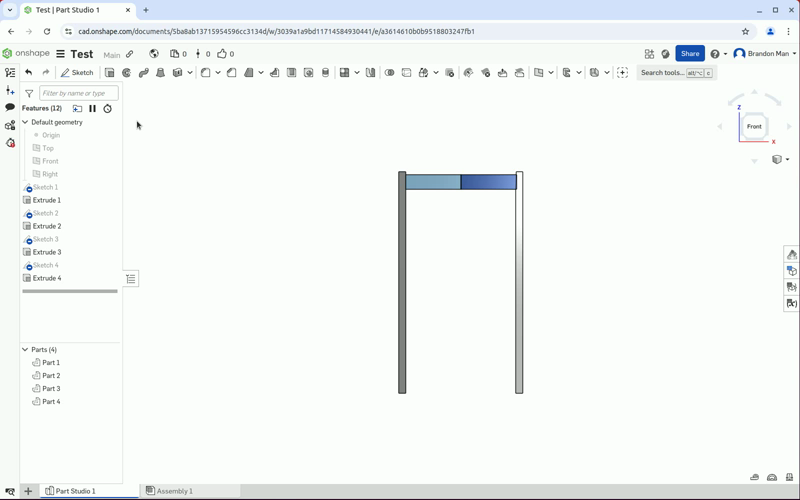
key(shift+h)
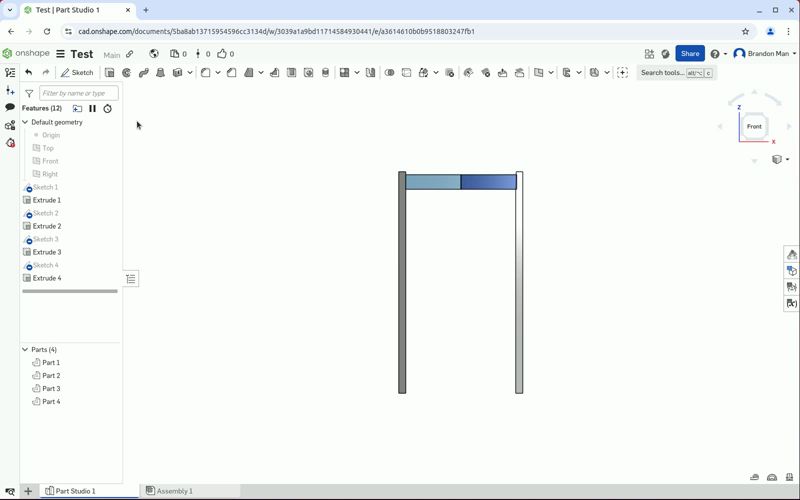
key(shift+h)
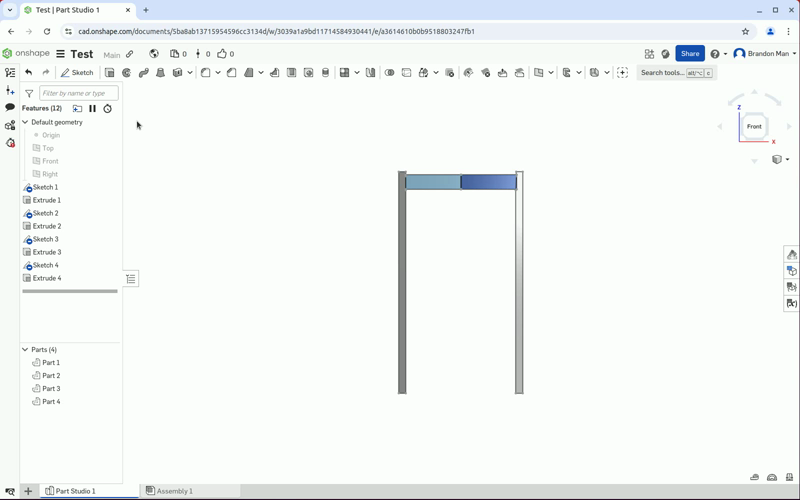
key(shift+7)
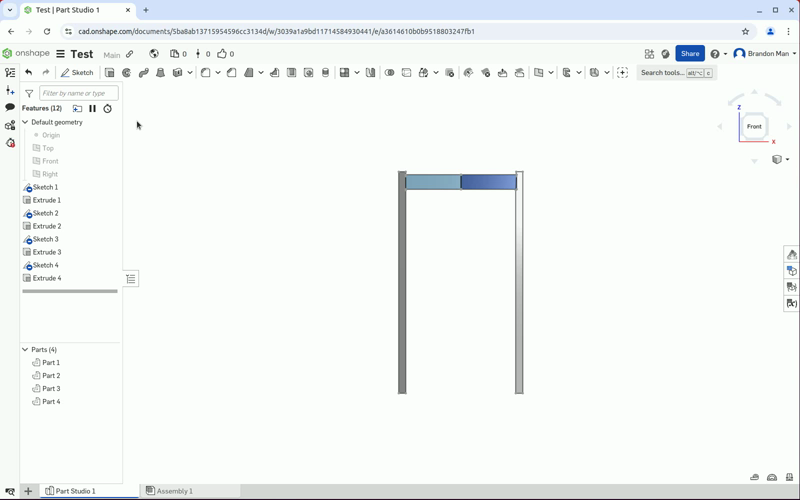
key(left, 2)
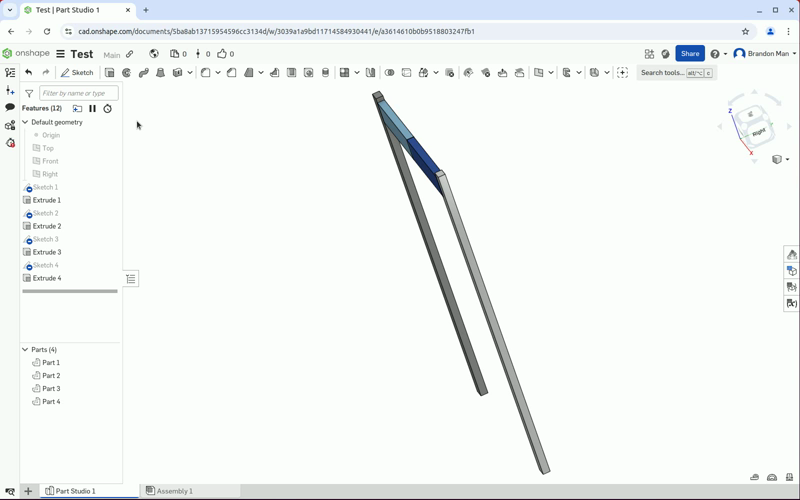
key(down, 2)
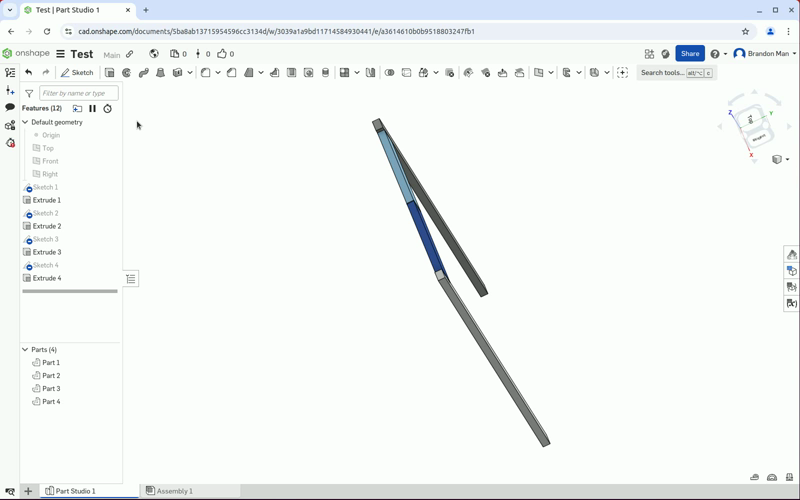
key(up, 2)
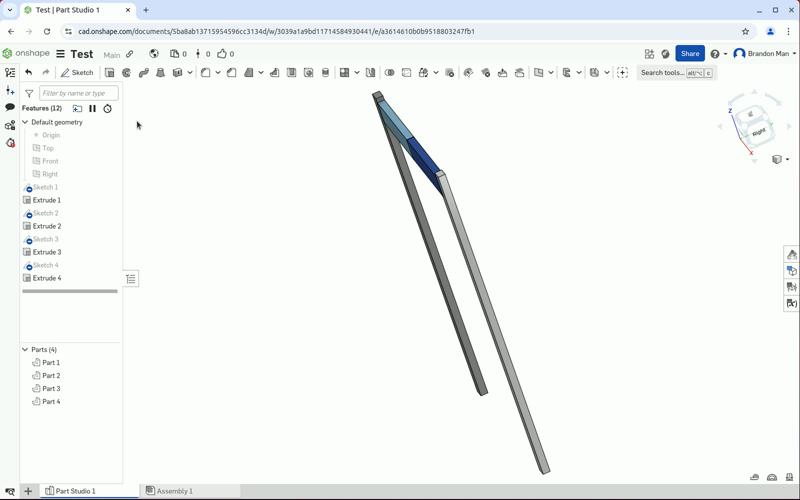
key(right, 2)
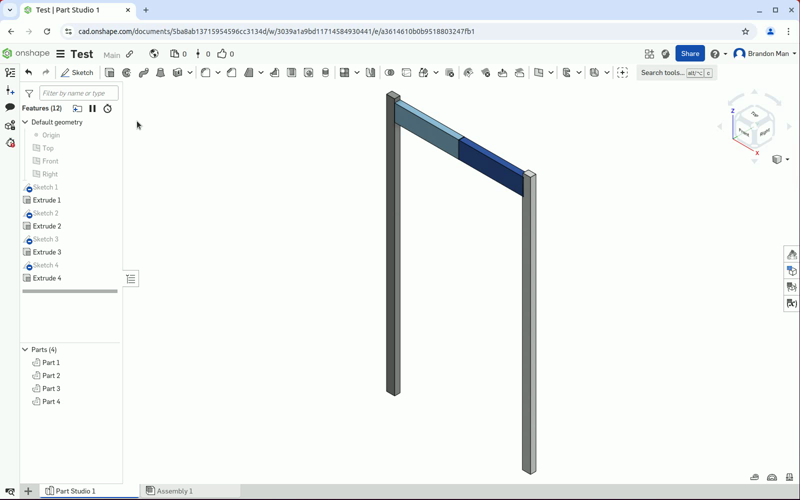
mouse_move(73, 189)
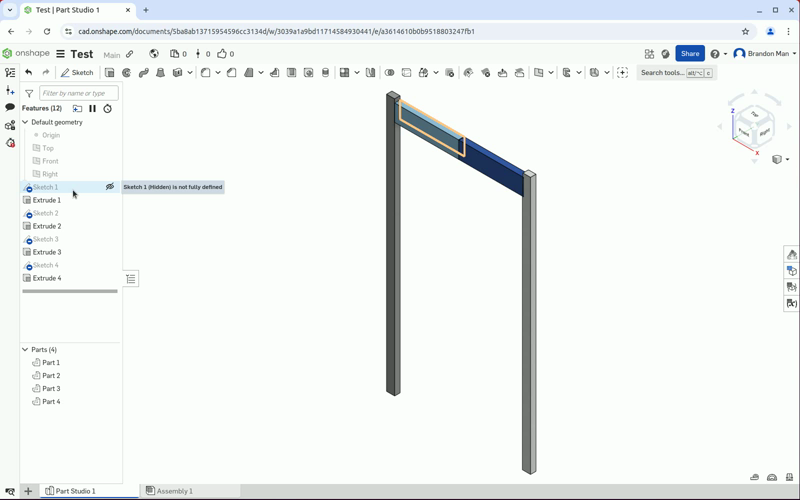
click(73, 189)